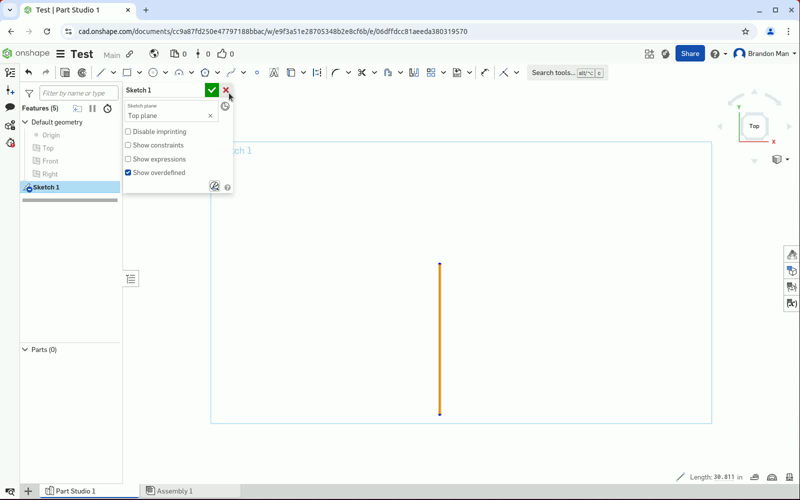
key(shift+h)
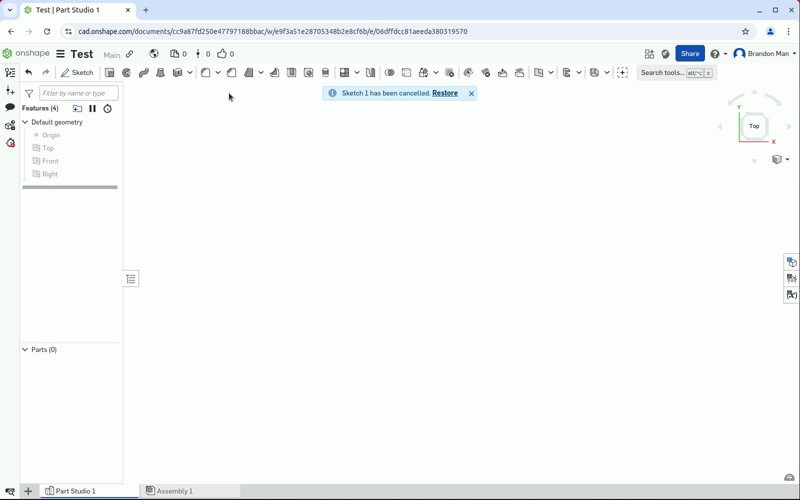
mouse_move(73, 352)
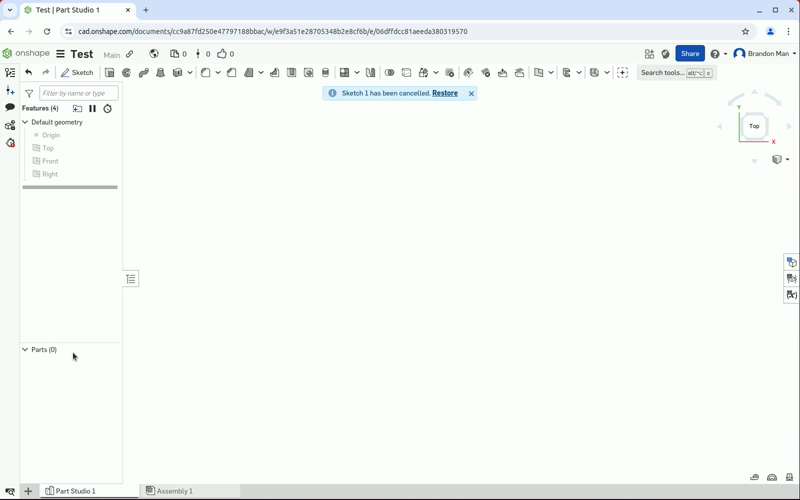
key(y)
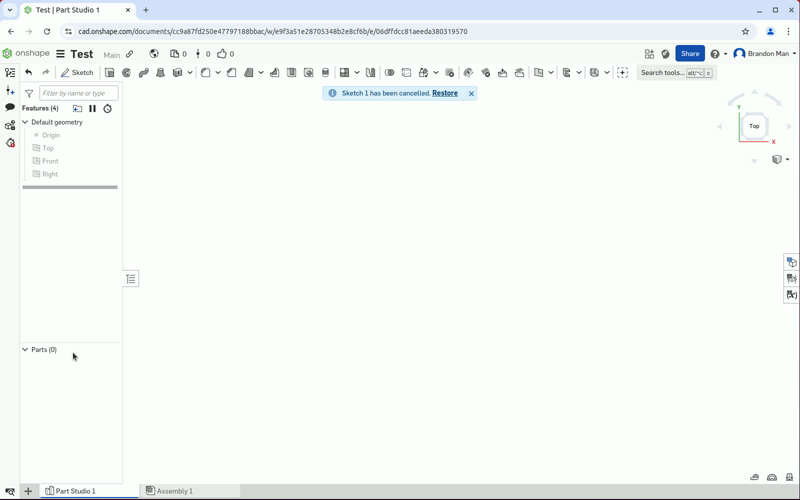
key(shift+p)
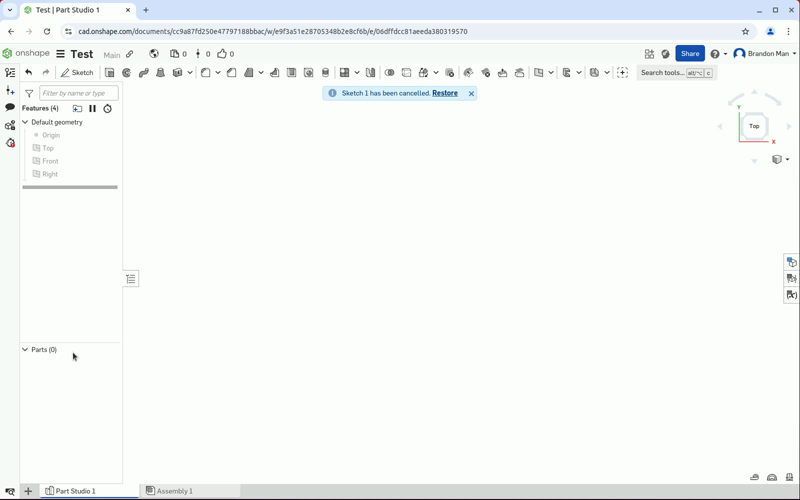
key(space)
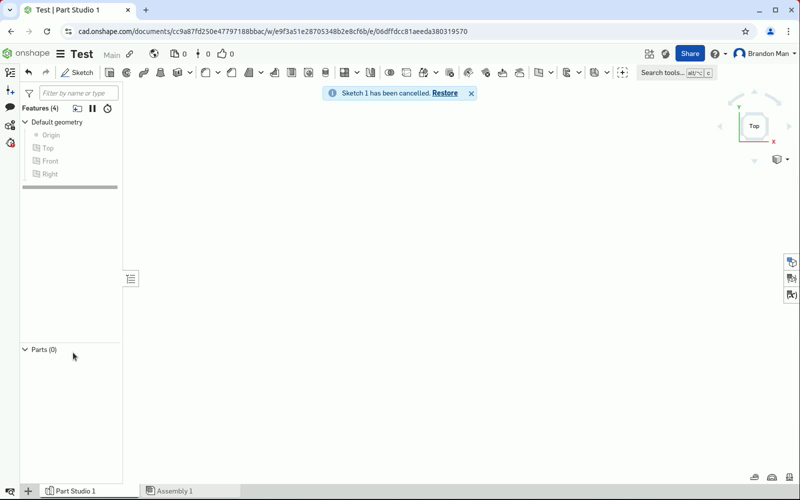
key_down(shift)
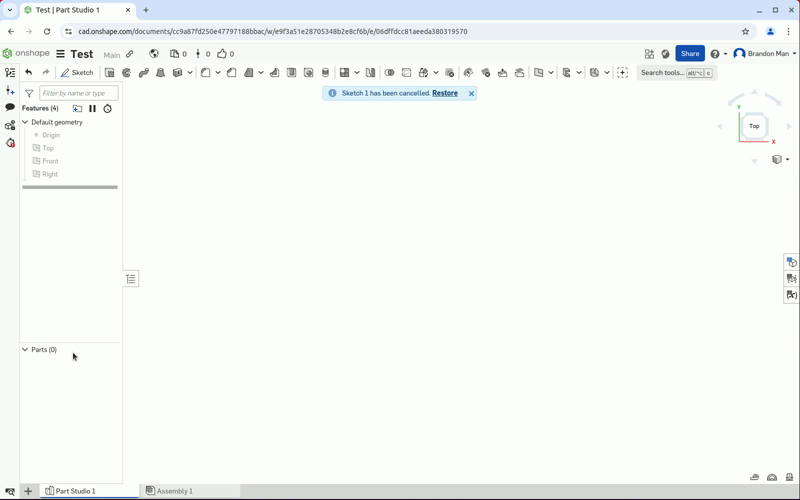
key(up)
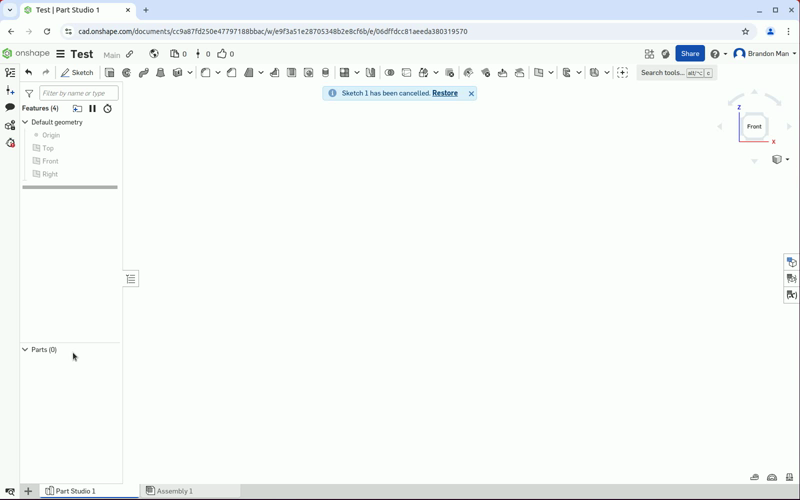
key_up(shift)
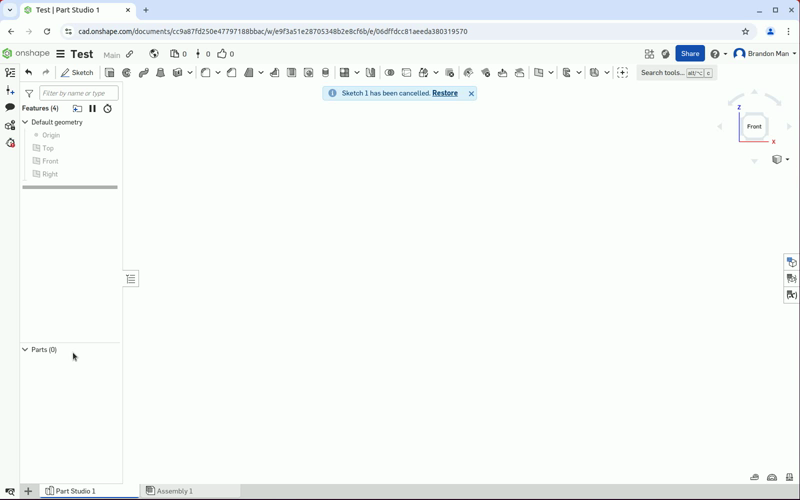
mouse_move(73, 352)
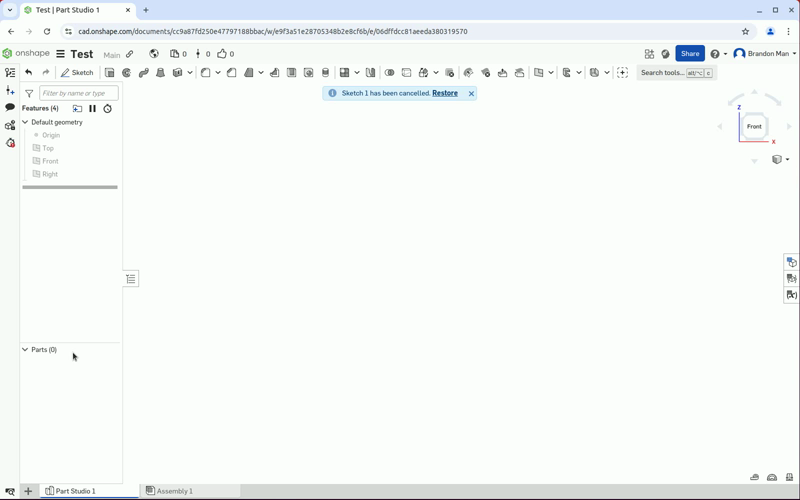
key(shift+y)
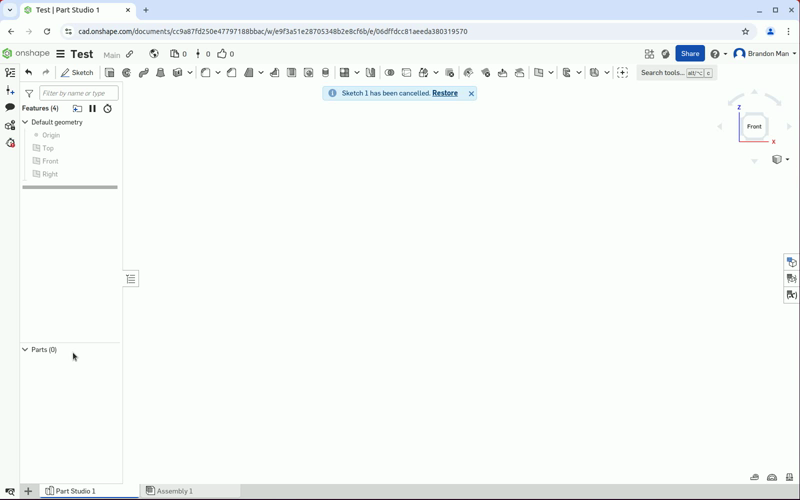
key(shift+s)
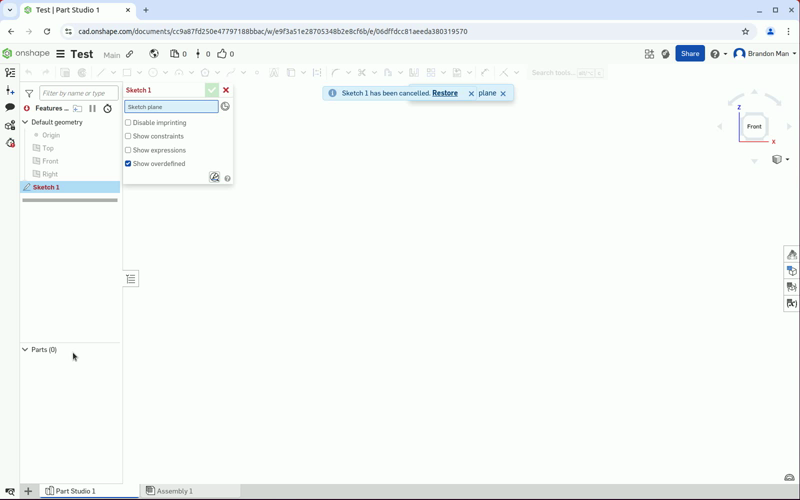
mouse_move(73, 163)
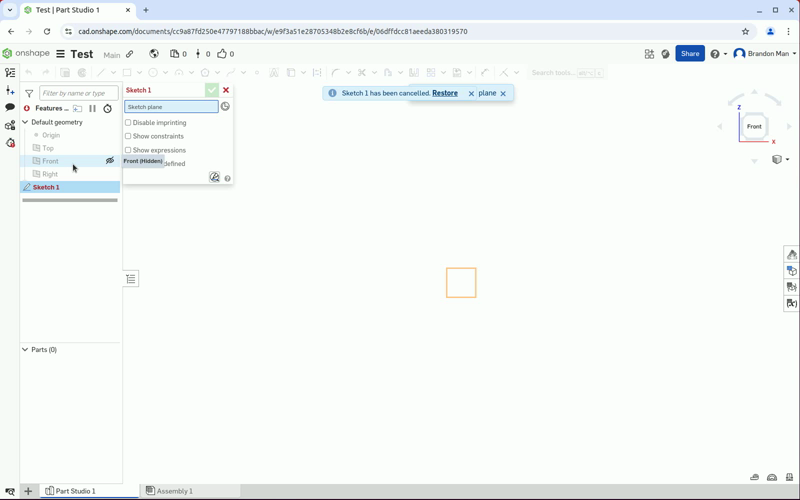
click(73, 163)
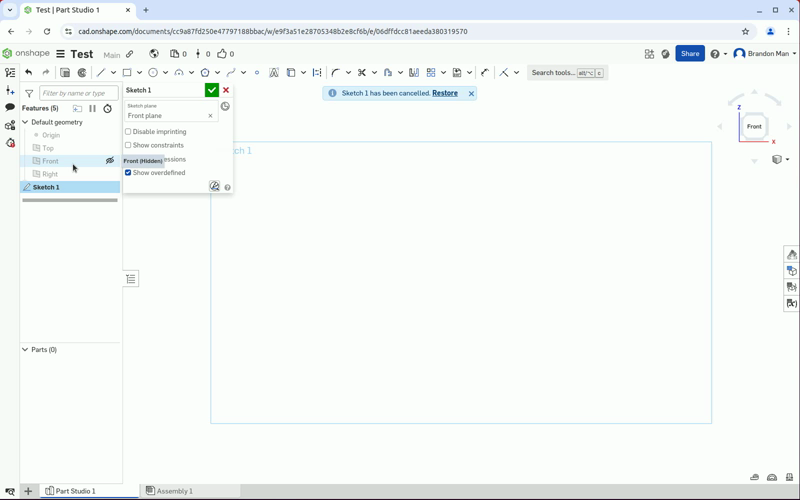
mouse_move(73, 352)
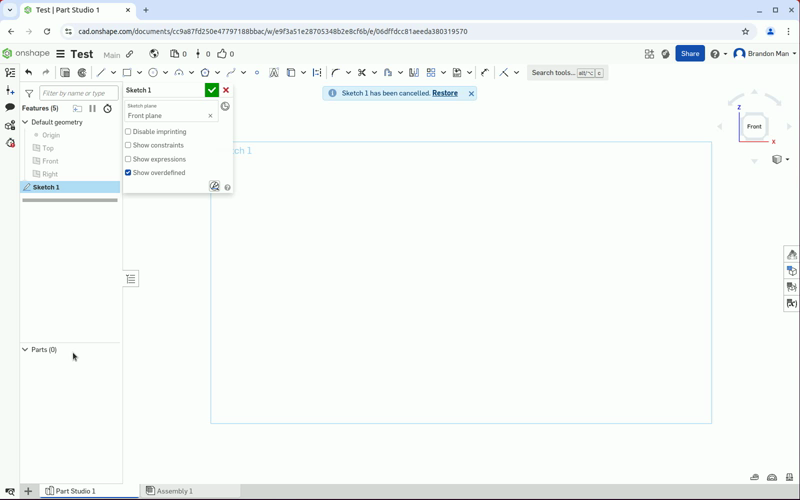
key(y)
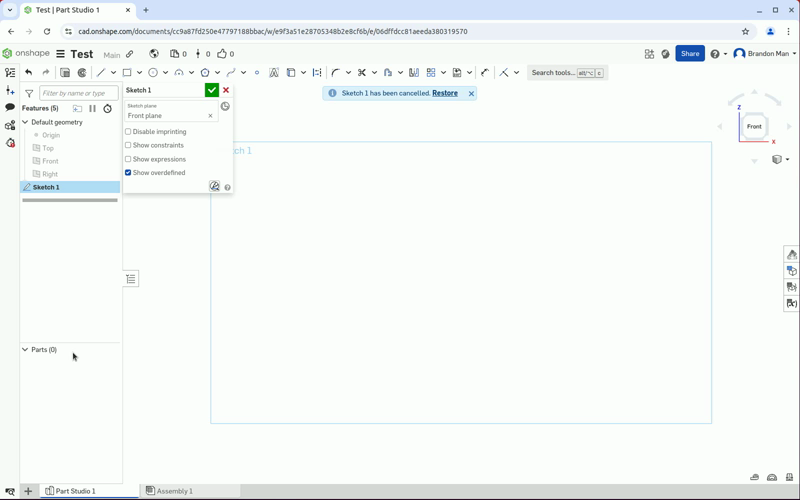
key(a)
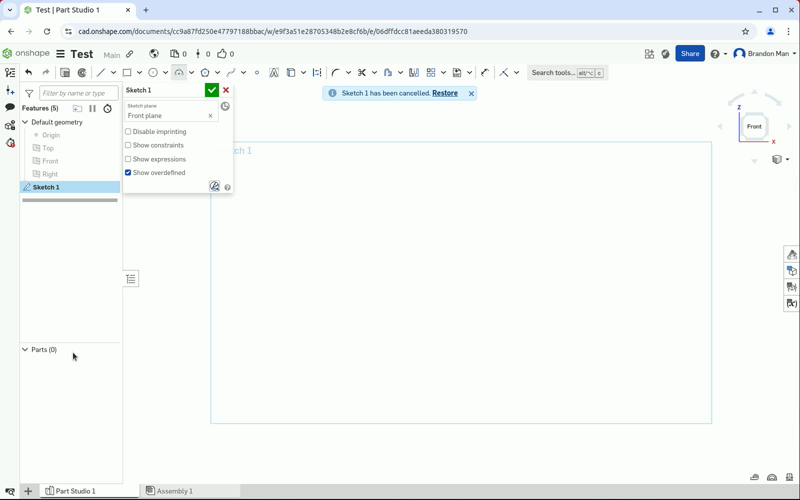
key_down(shift)
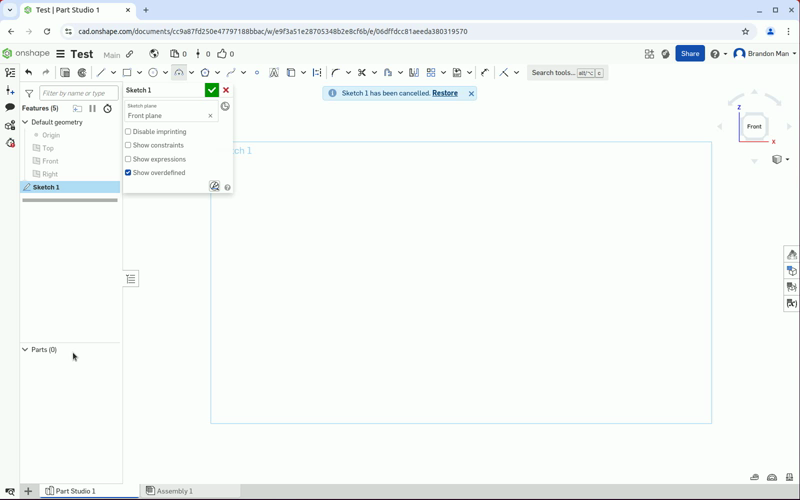
mouse_move(422, 254)
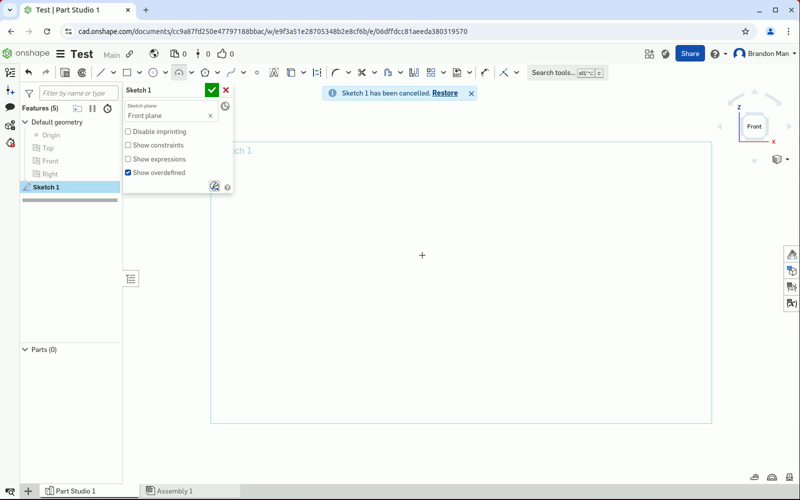
click(422, 254)
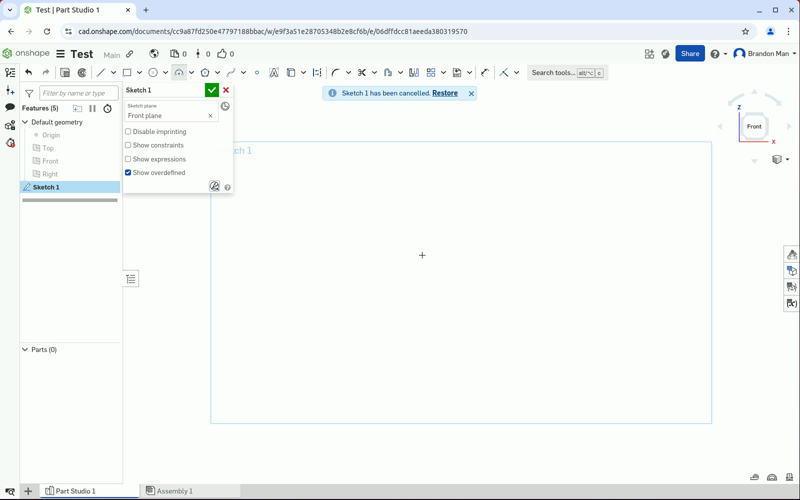
key_up(shift)
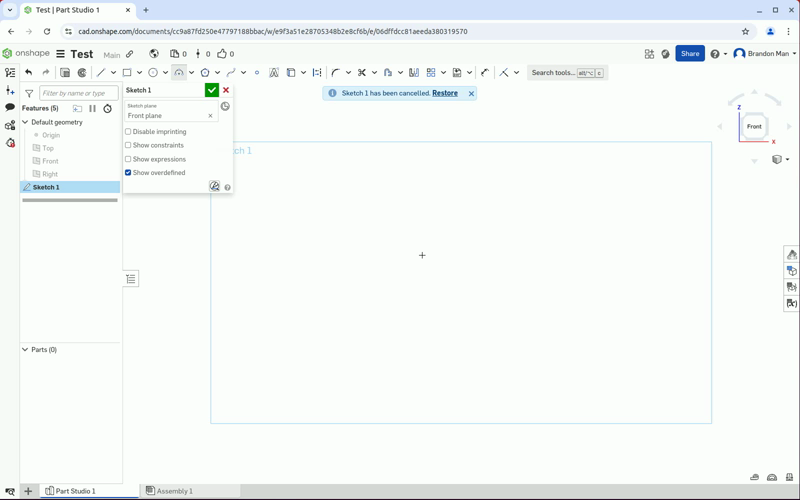
key_down(shift)
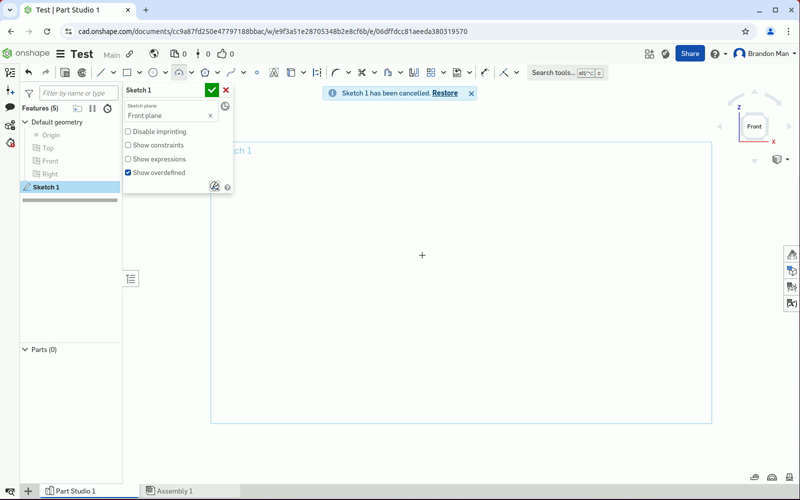
mouse_move(424, 309)
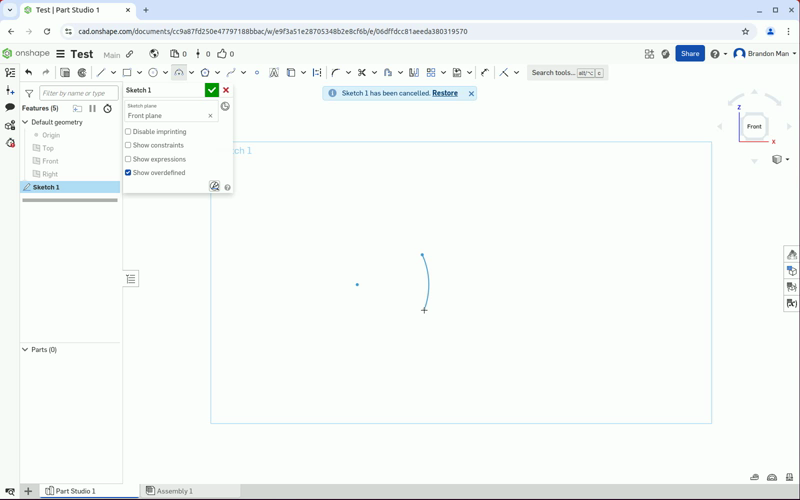
click(424, 309)
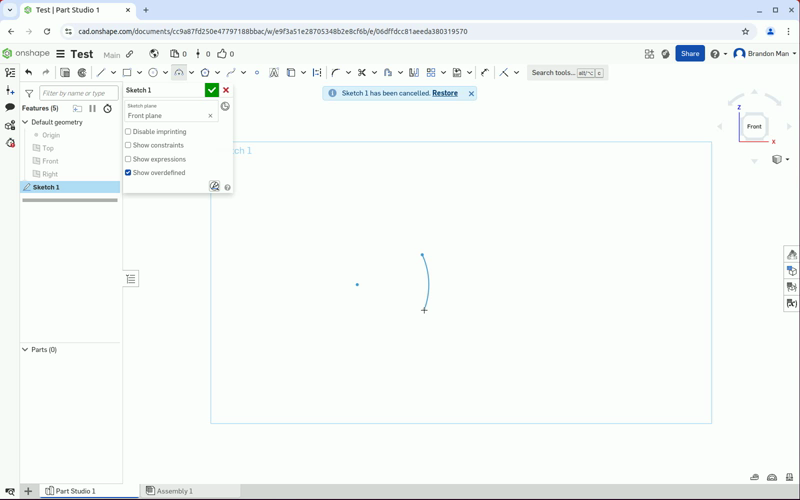
mouse_move(417, 282)
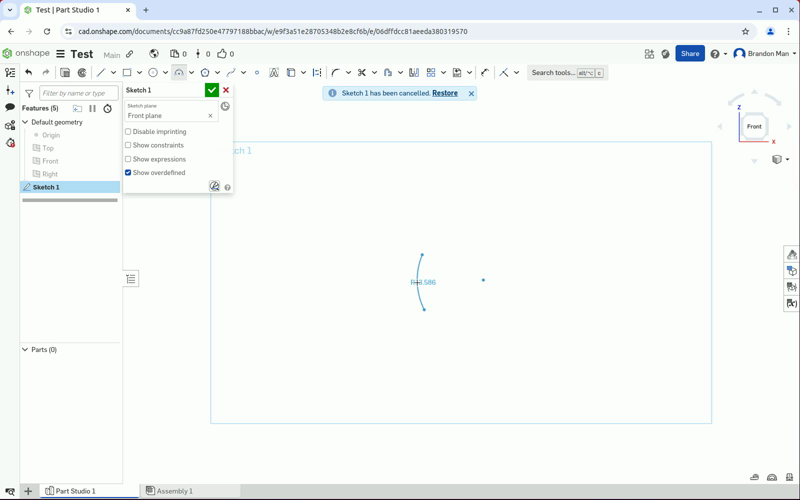
click(417, 282)
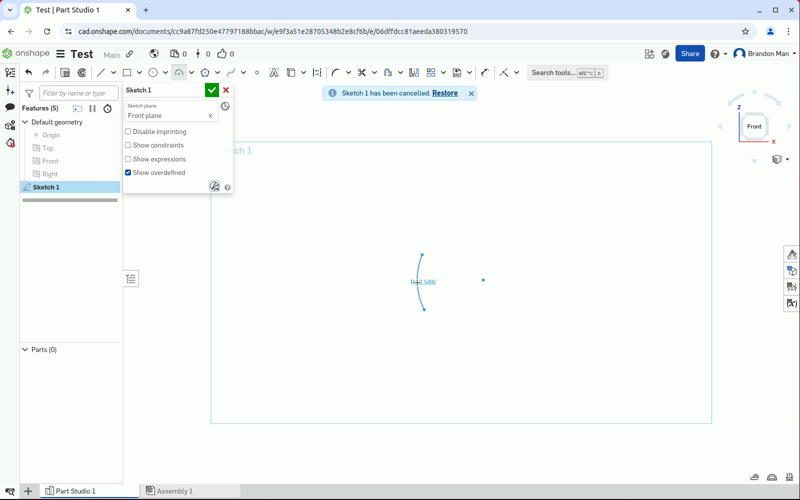
key_up(shift)
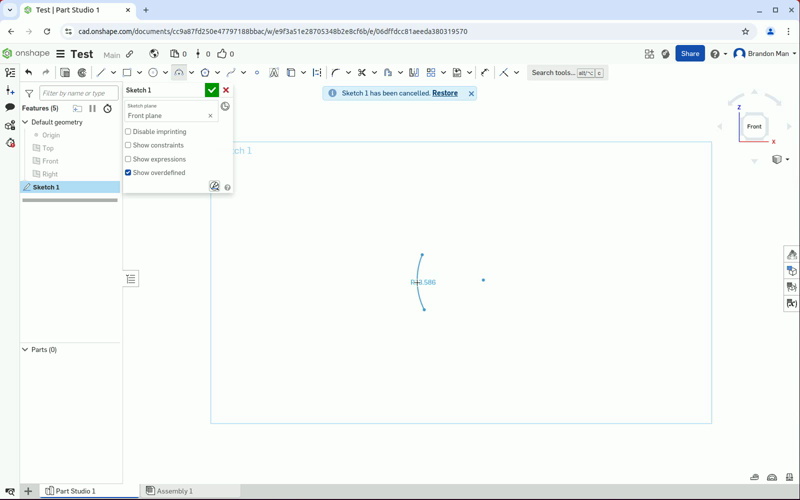
key(esc)
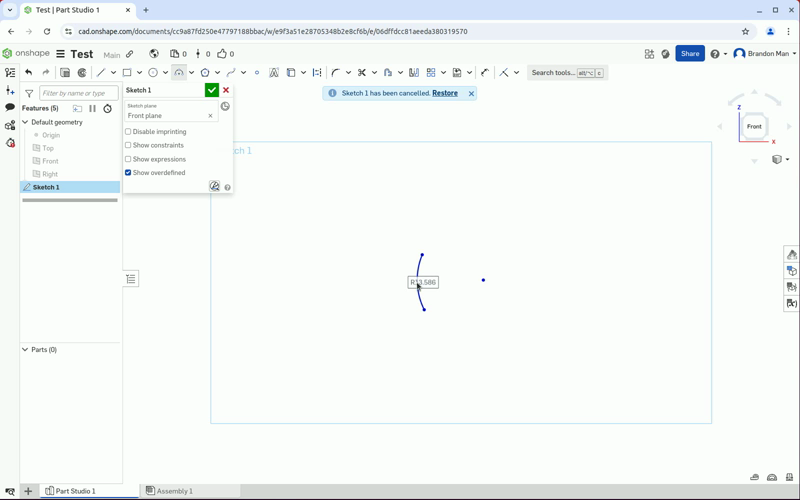
key(l)
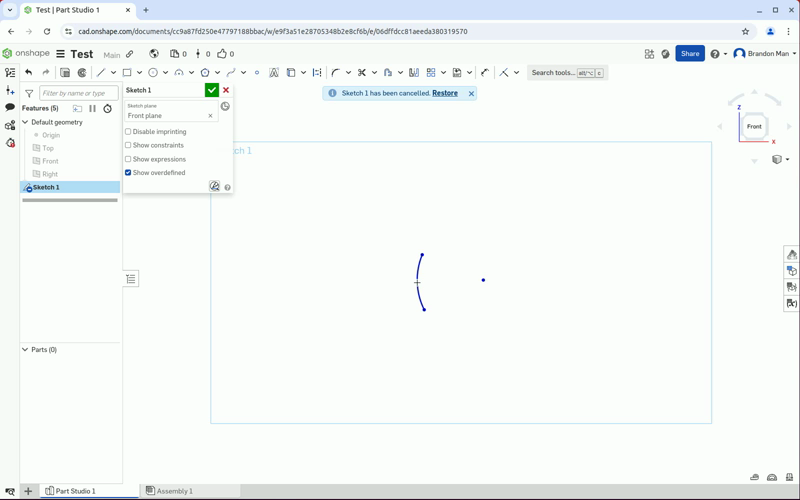
mouse_move(424, 309)
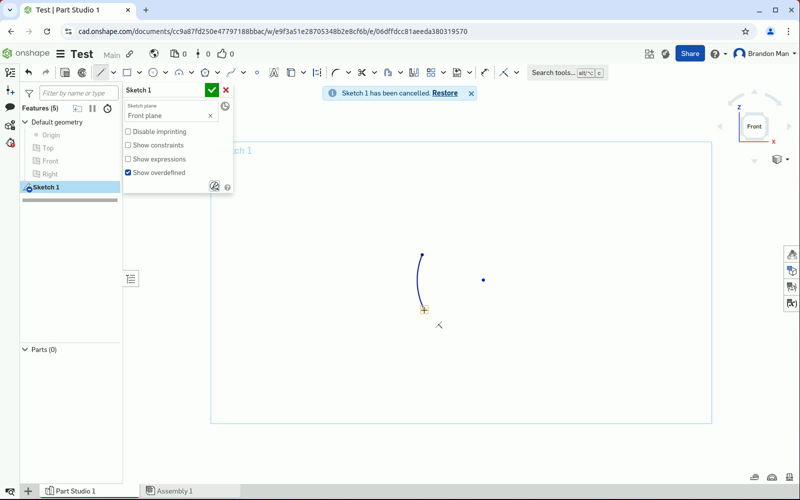
click(424, 309)
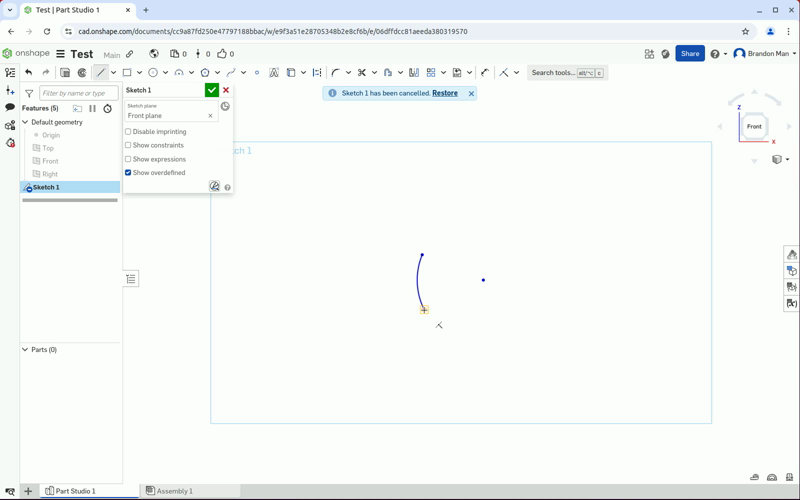
key_down(shift)
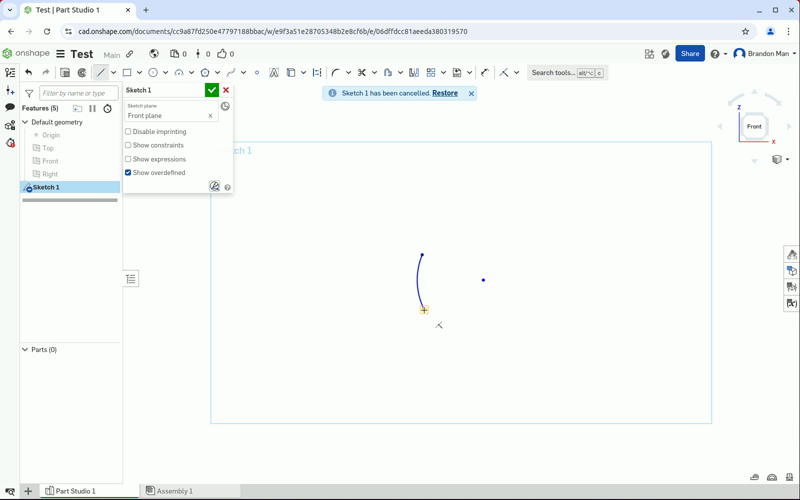
mouse_move(454, 309)
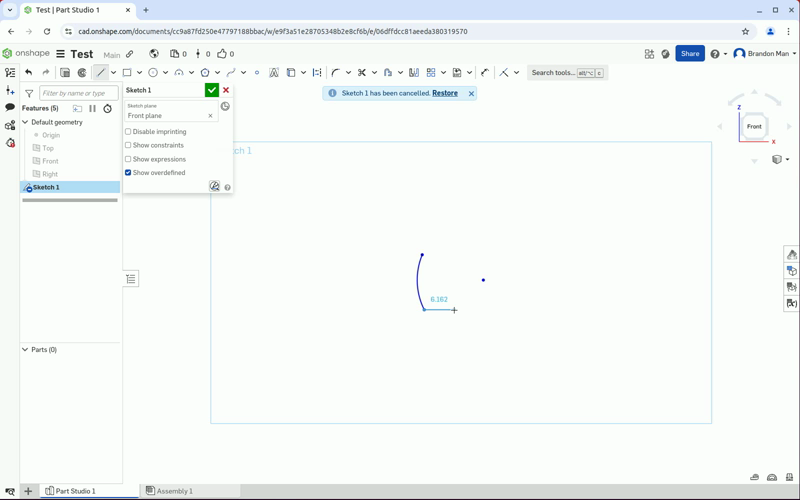
mouse_move(461, 309)
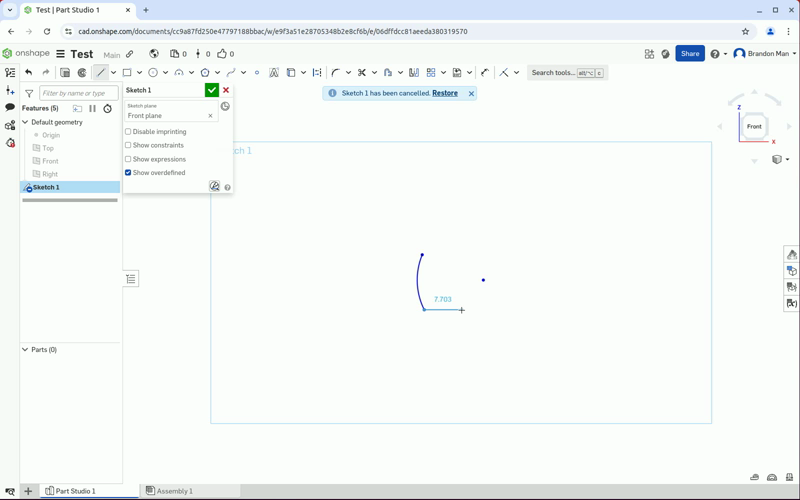
click(461, 309)
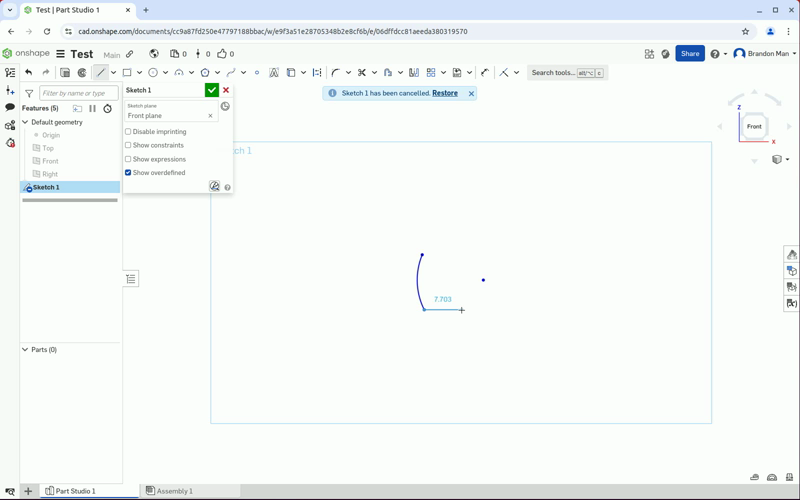
key_up(shift)
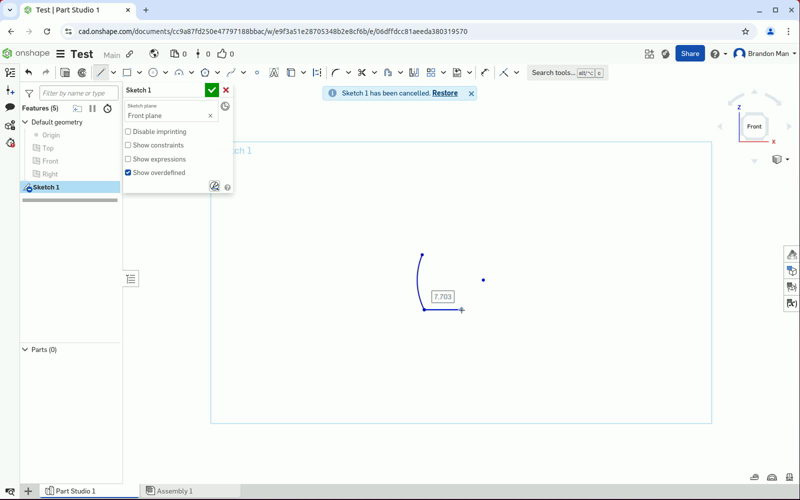
key(esc)
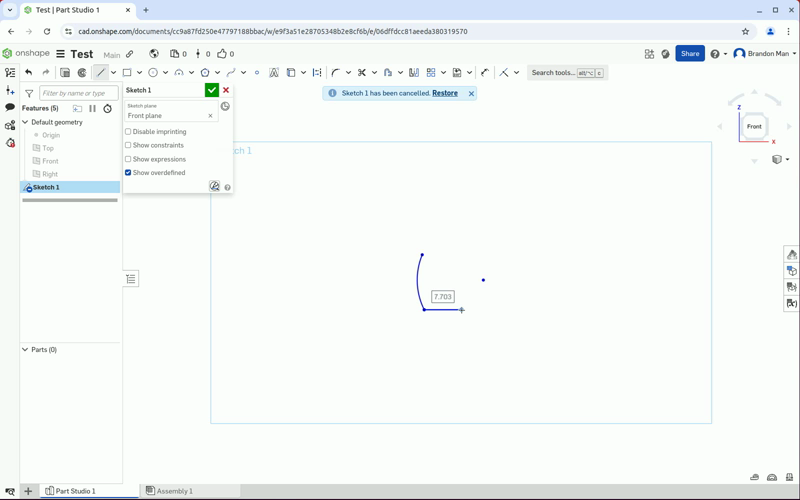
key(a)
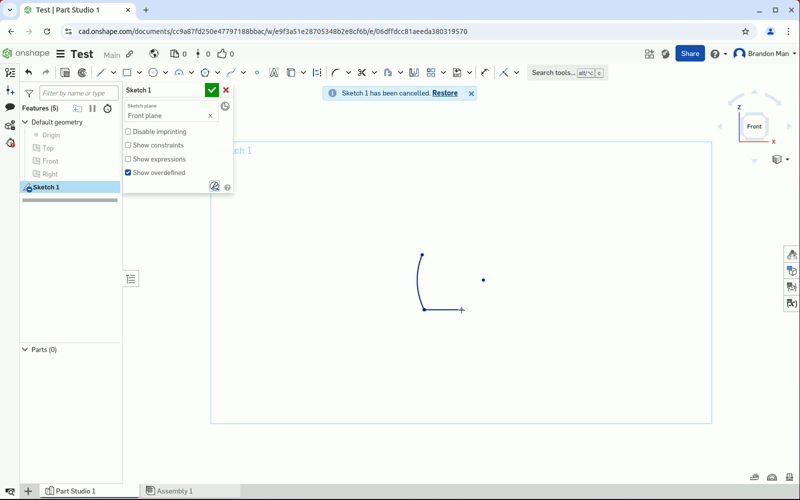
mouse_move(461, 309)
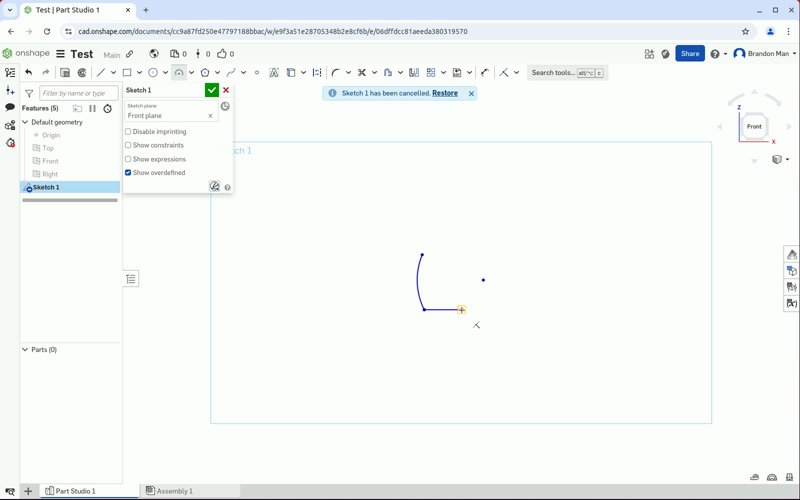
click(461, 309)
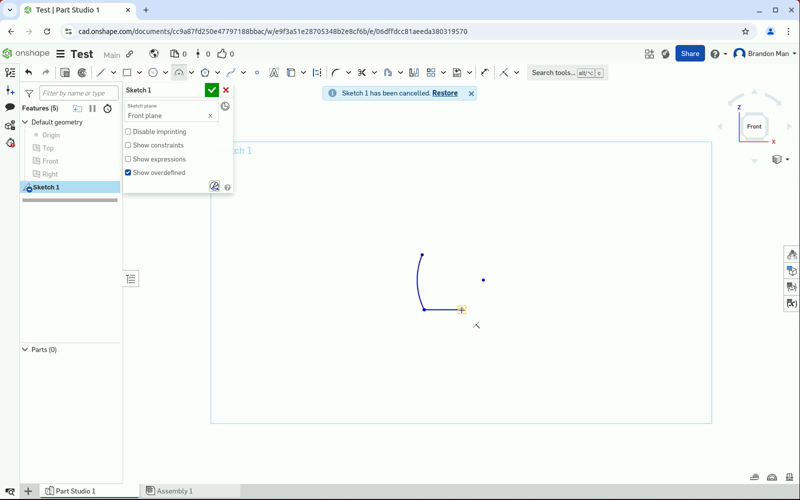
key_down(shift)
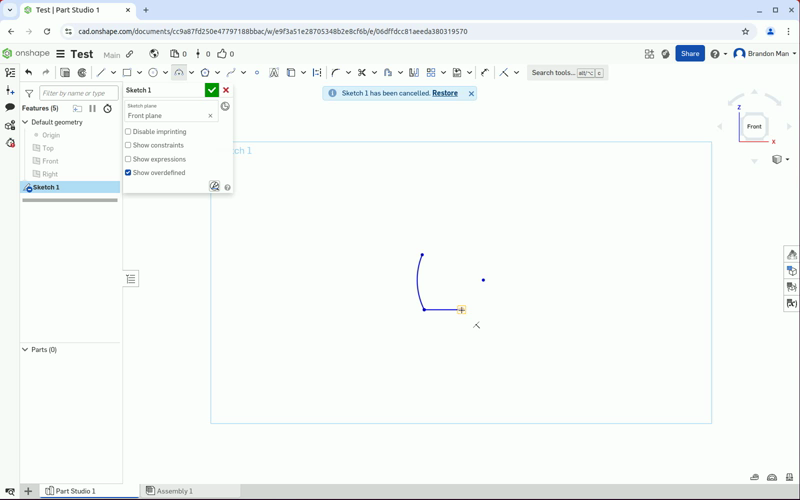
mouse_move(488, 304)
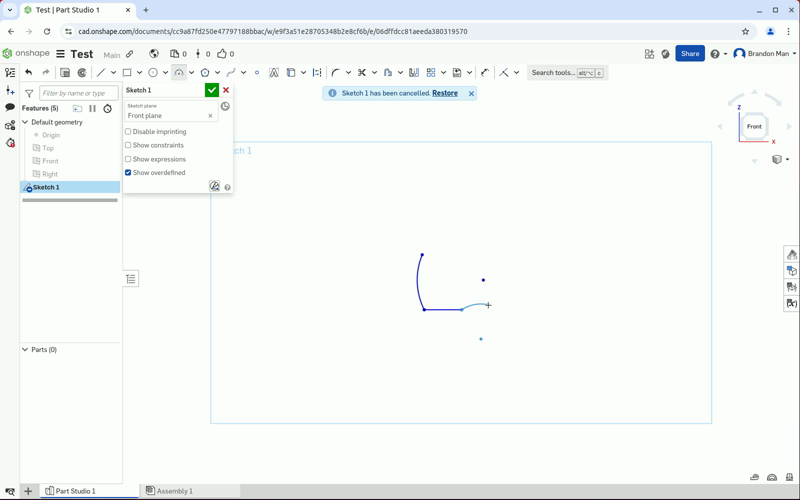
click(488, 304)
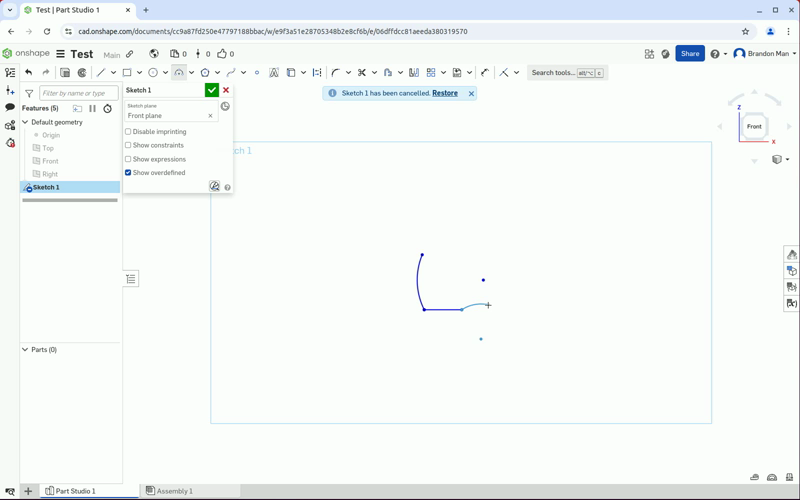
mouse_move(474, 302)
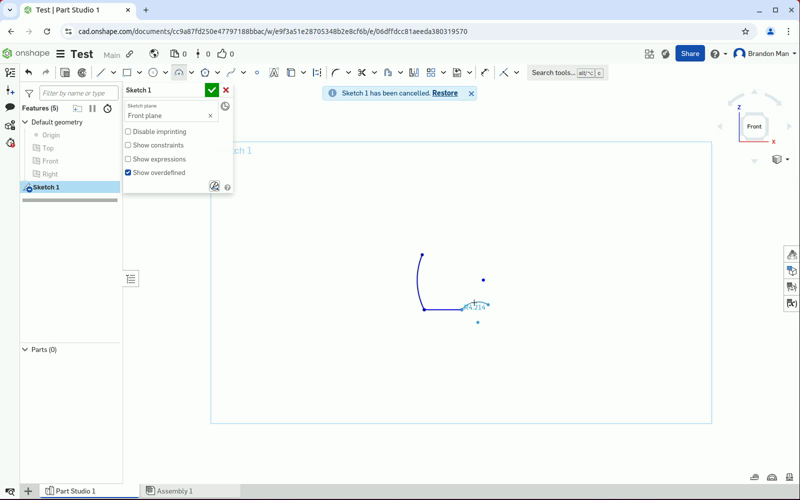
click(474, 302)
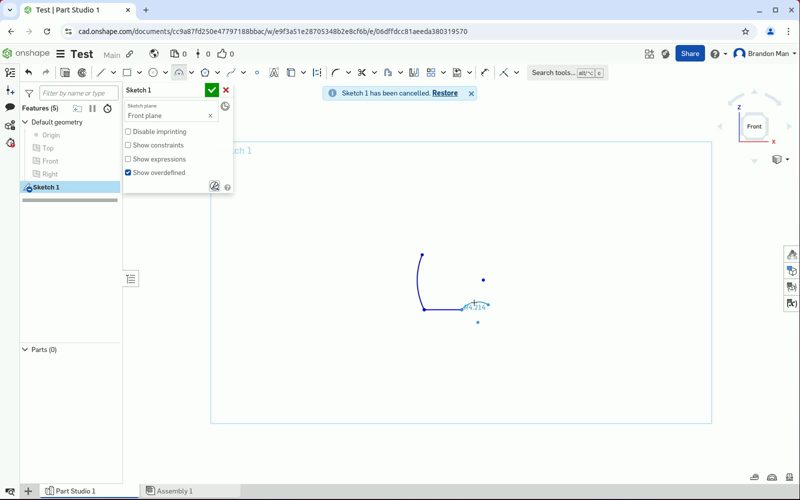
key_up(shift)
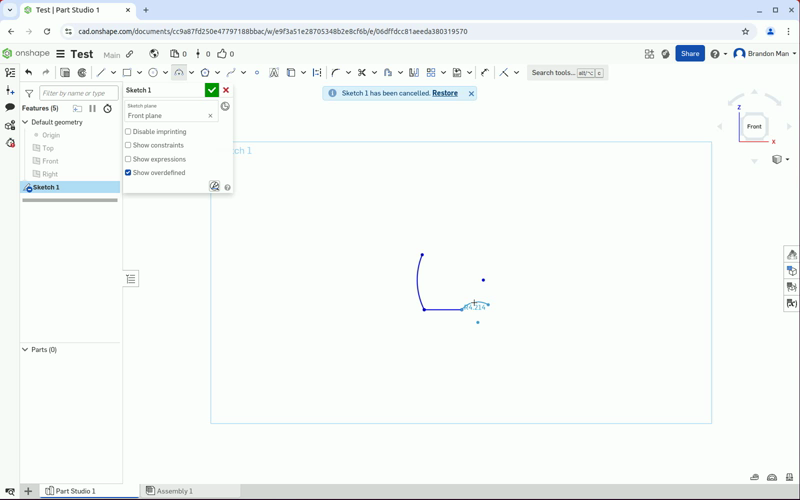
mouse_move(488, 304)
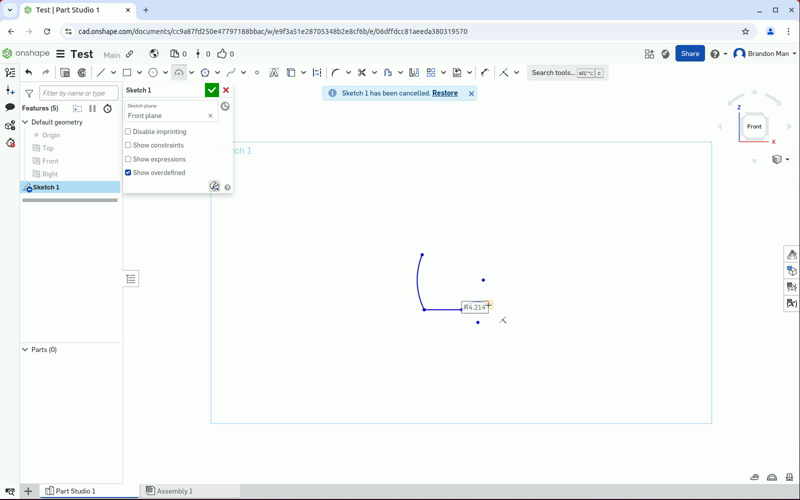
click(488, 304)
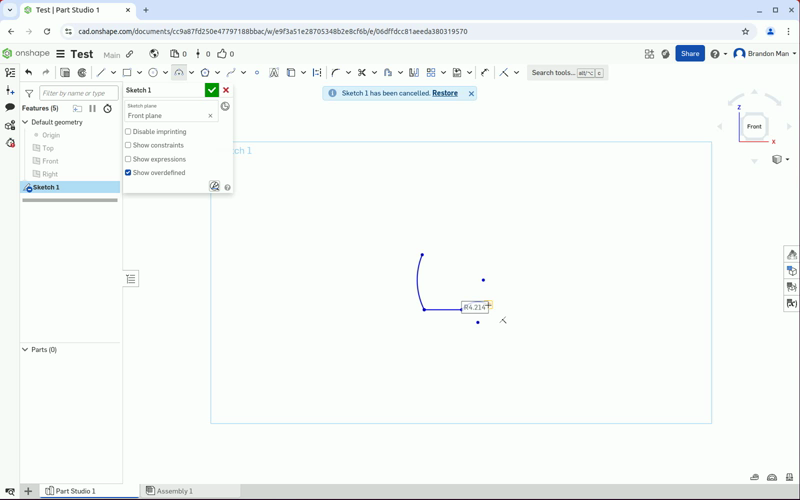
key_down(shift)
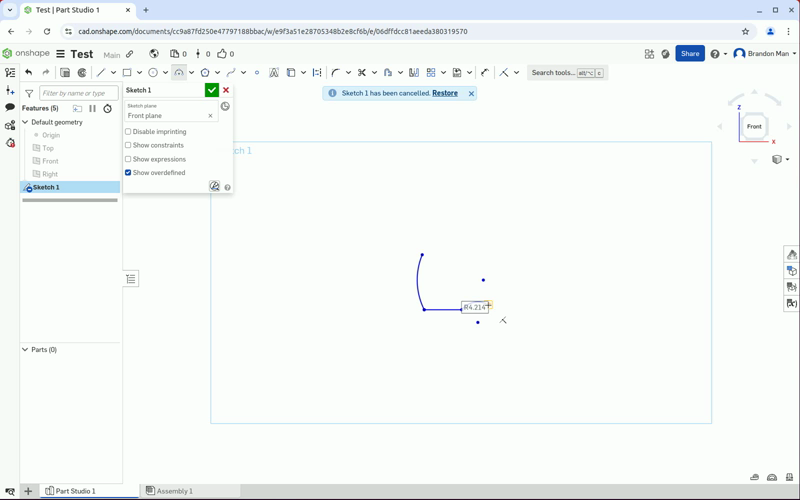
mouse_move(486, 259)
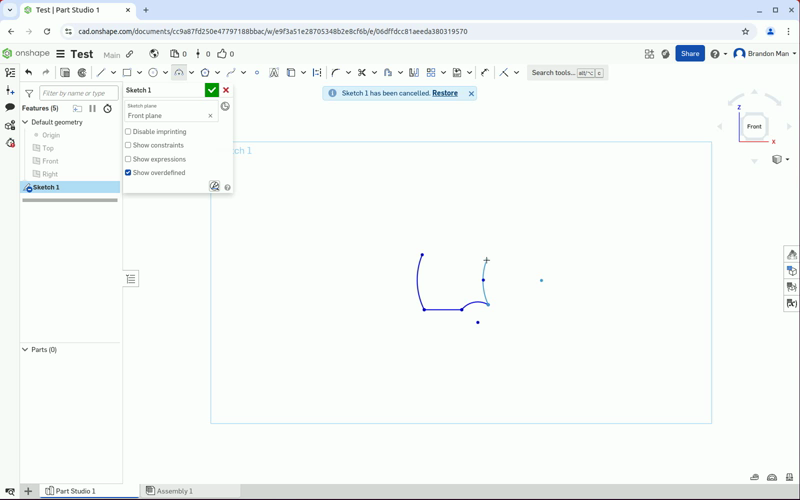
click(486, 259)
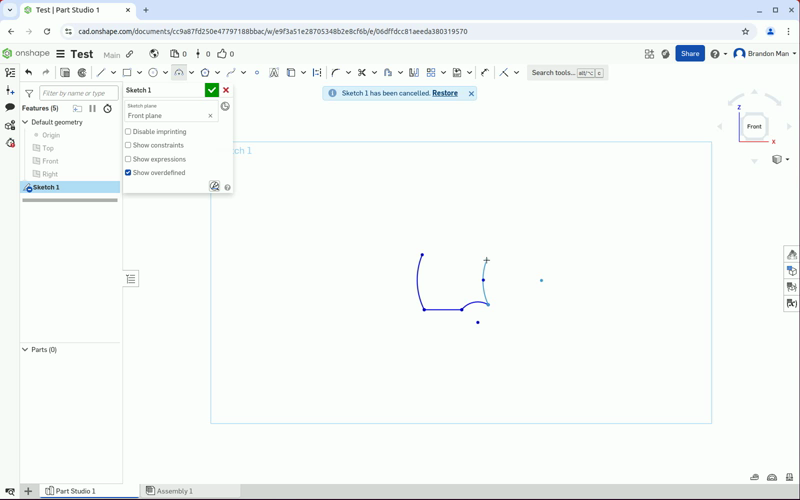
mouse_move(483, 282)
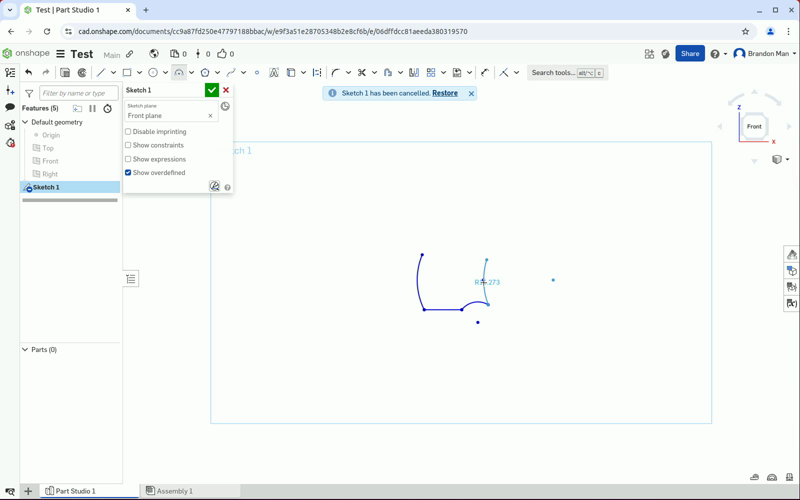
scroll(6)
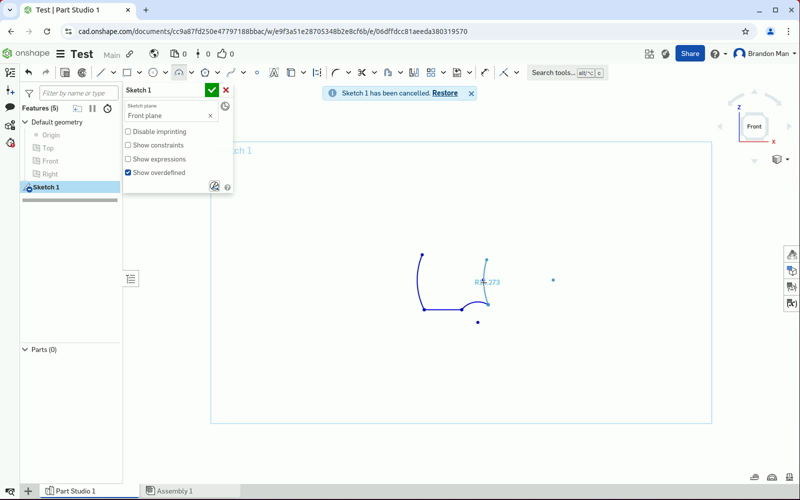
scroll(6)
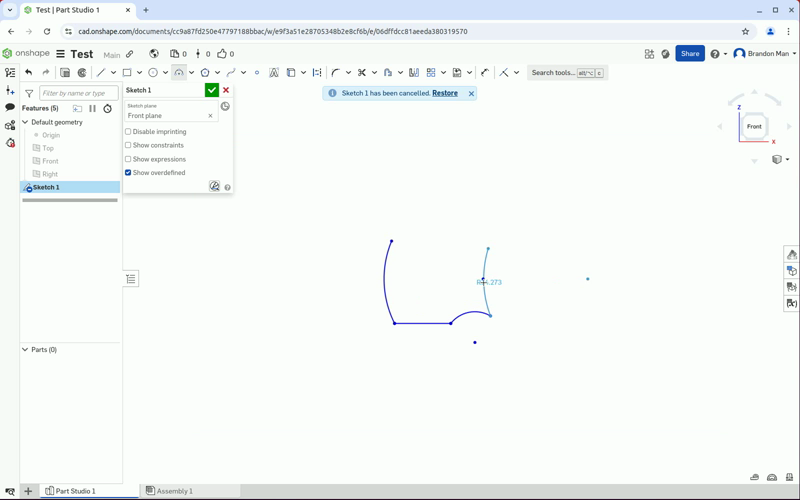
scroll(6)
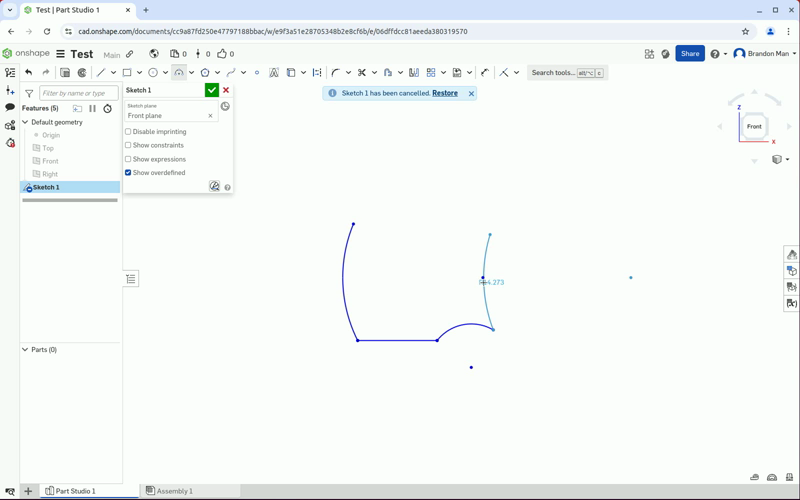
scroll(6)
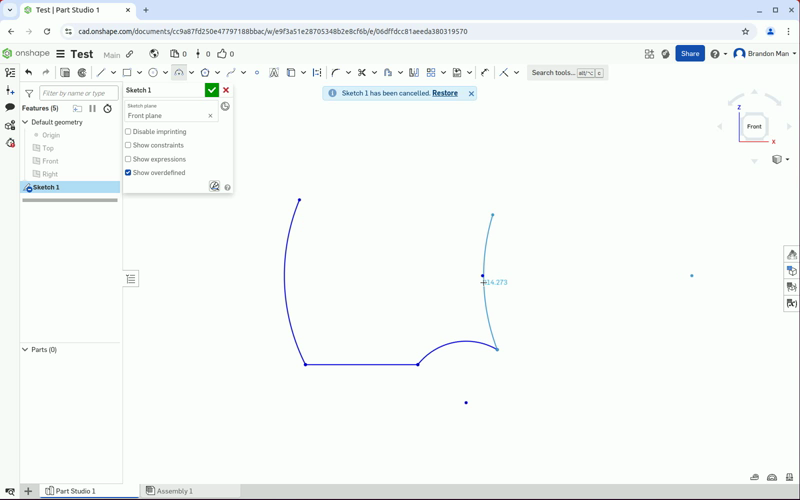
scroll(6)
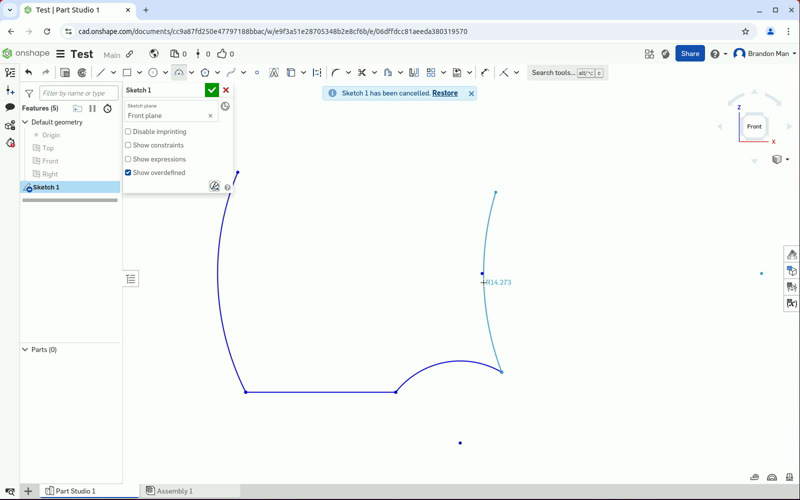
scroll(6)
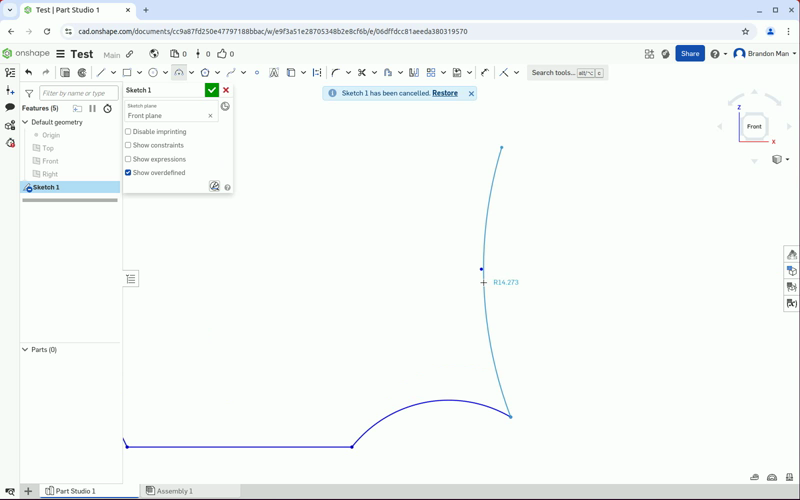
scroll(6)
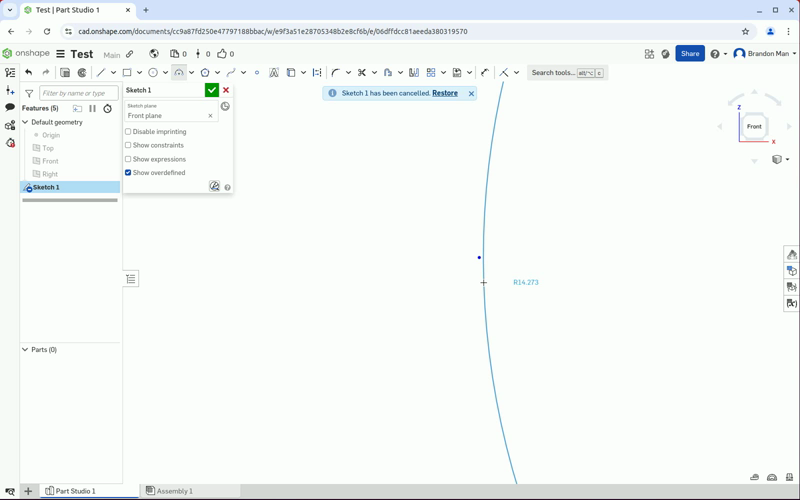
click(483, 282)
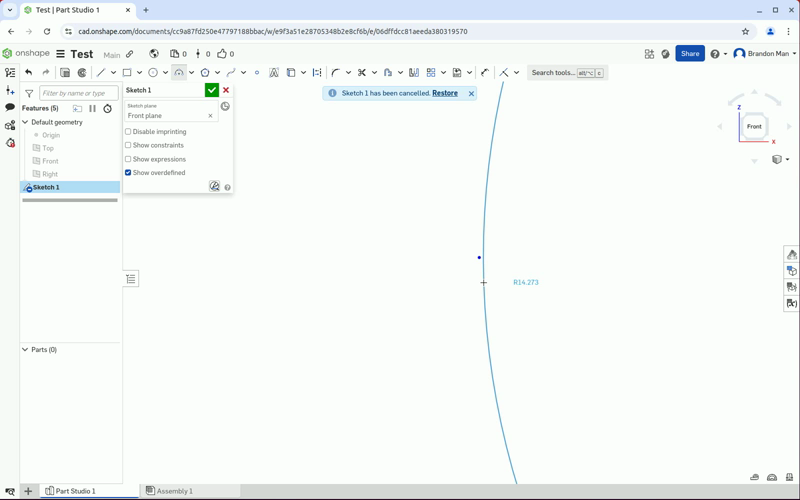
scroll(-6)
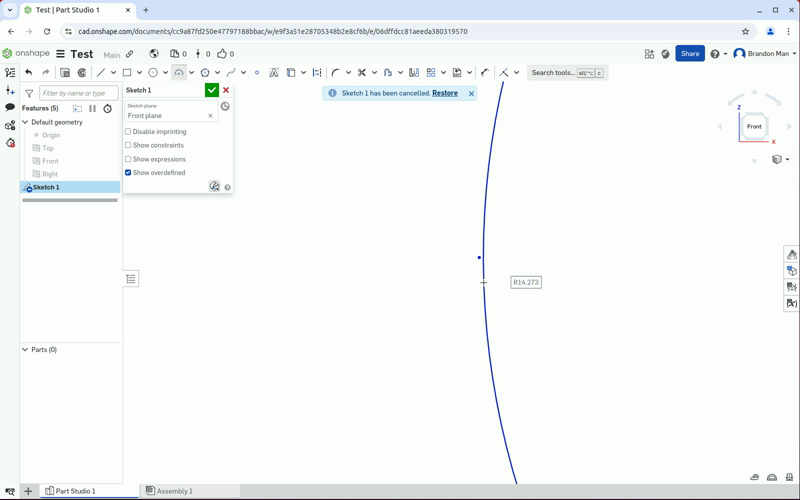
scroll(-6)
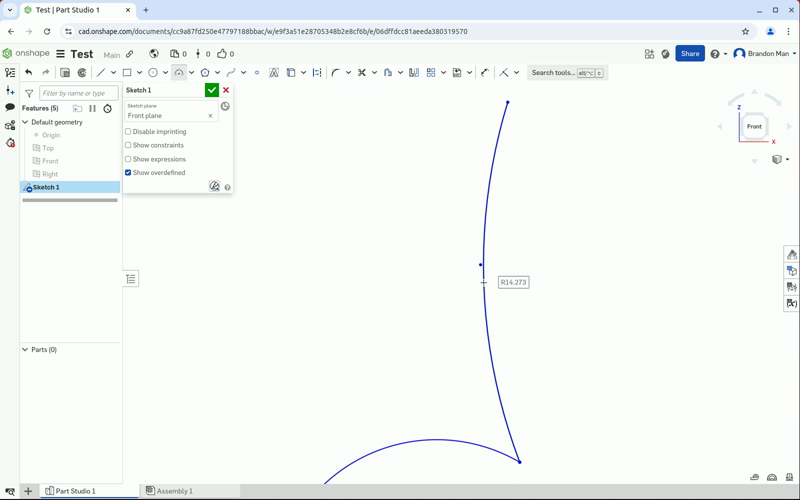
scroll(-6)
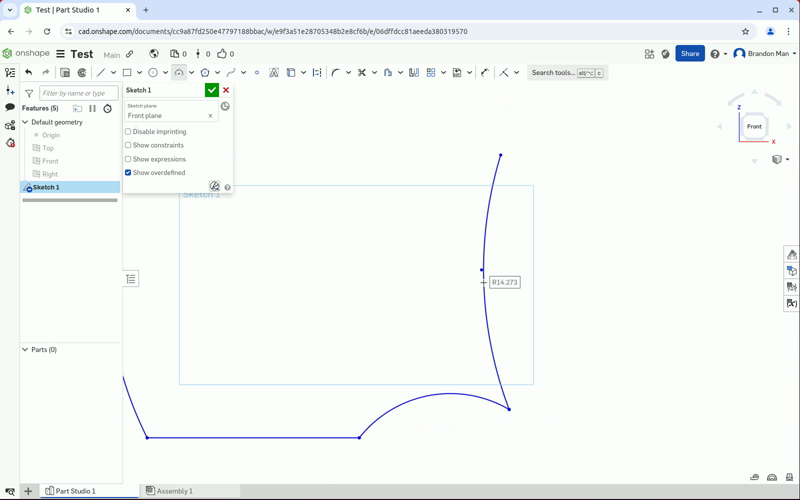
scroll(-6)
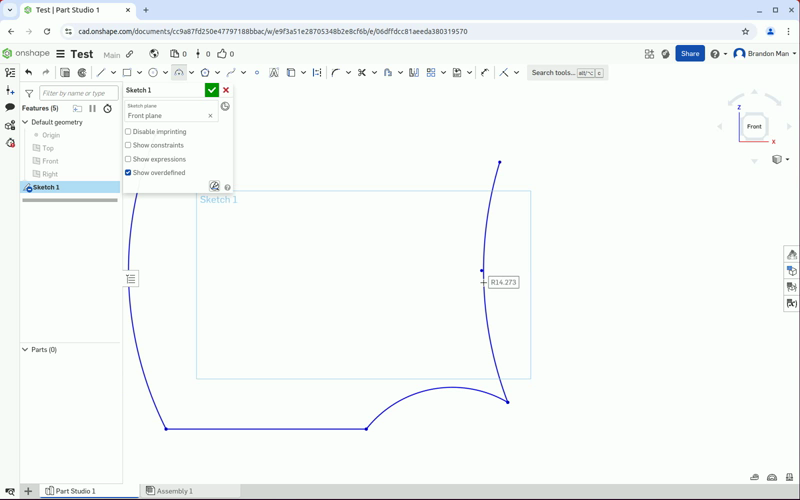
scroll(-6)
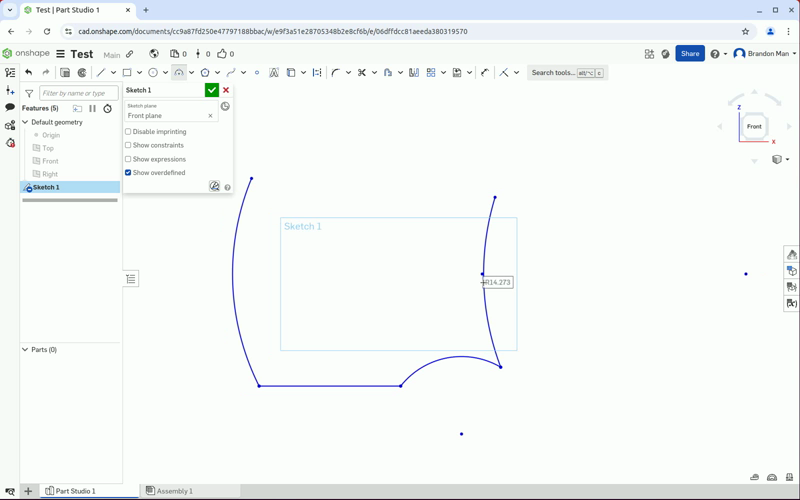
scroll(-6)
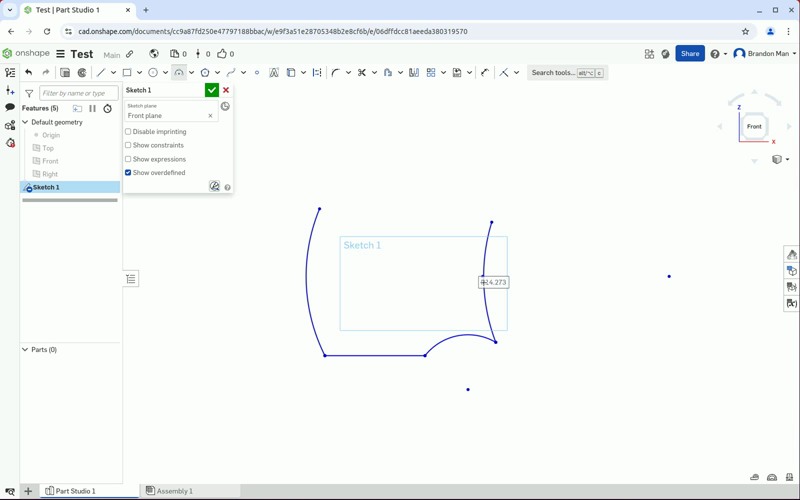
scroll(-6)
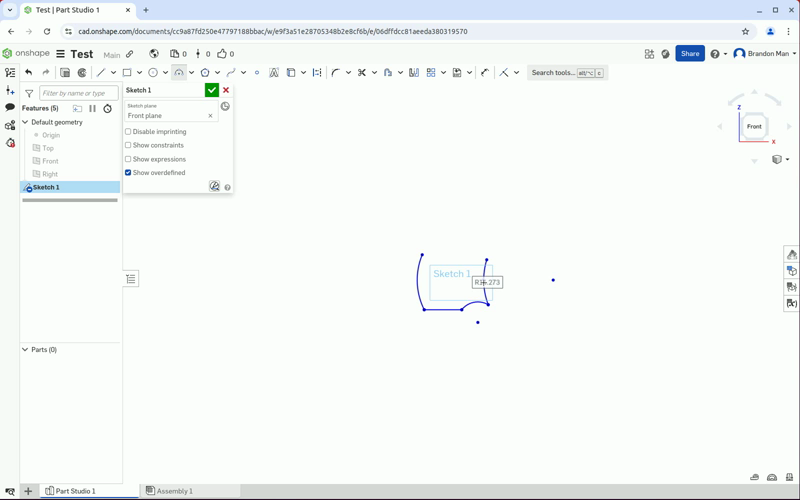
key_up(shift)
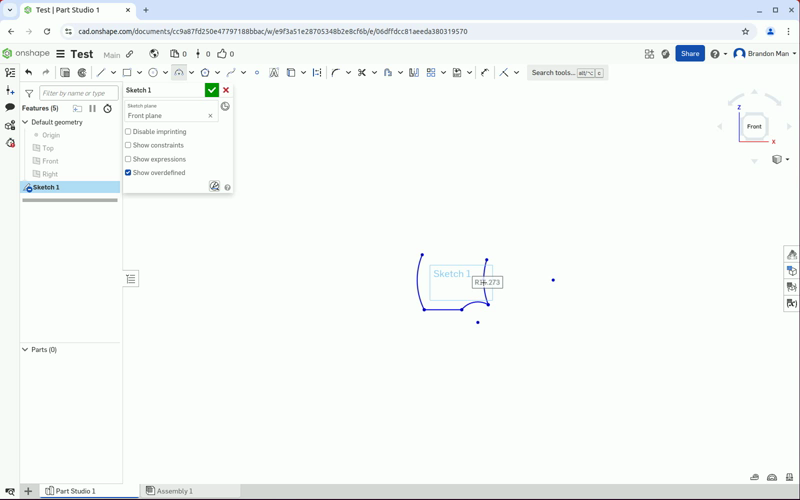
mouse_move(486, 259)
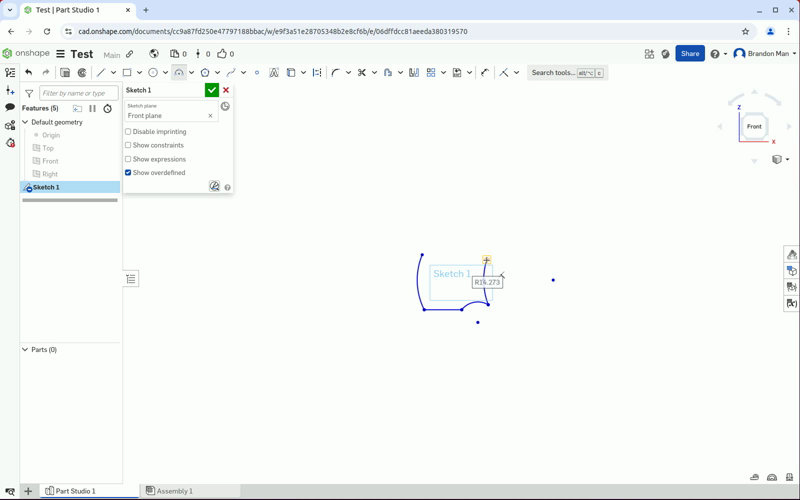
click(486, 259)
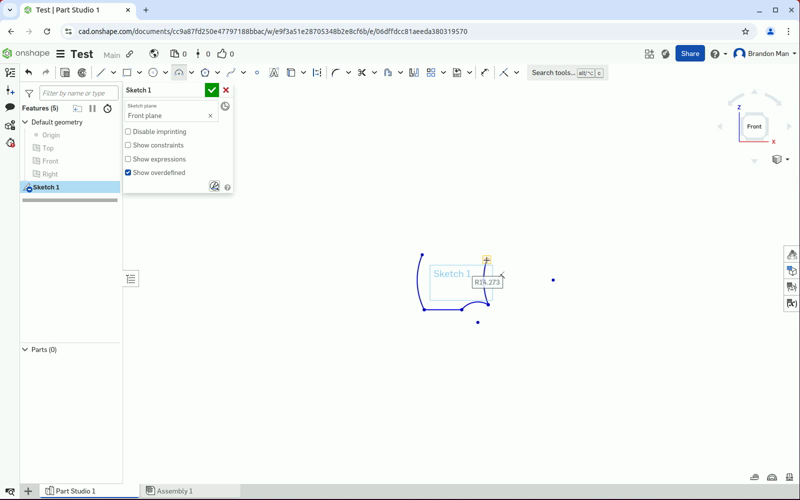
key_down(shift)
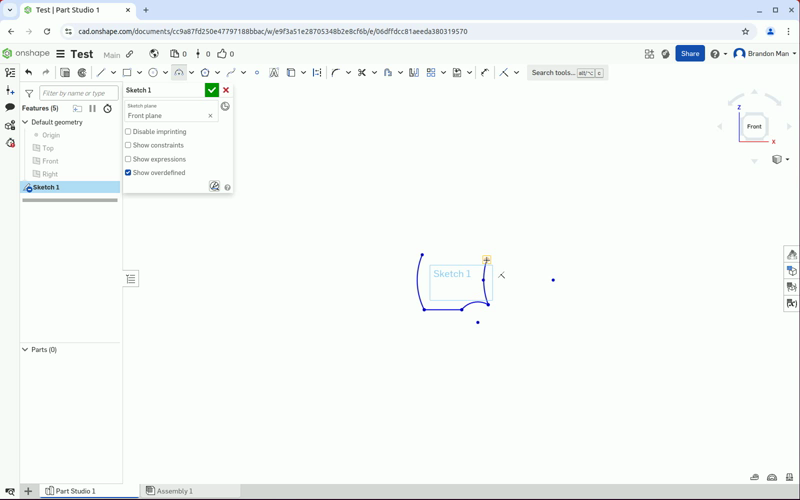
mouse_move(461, 254)
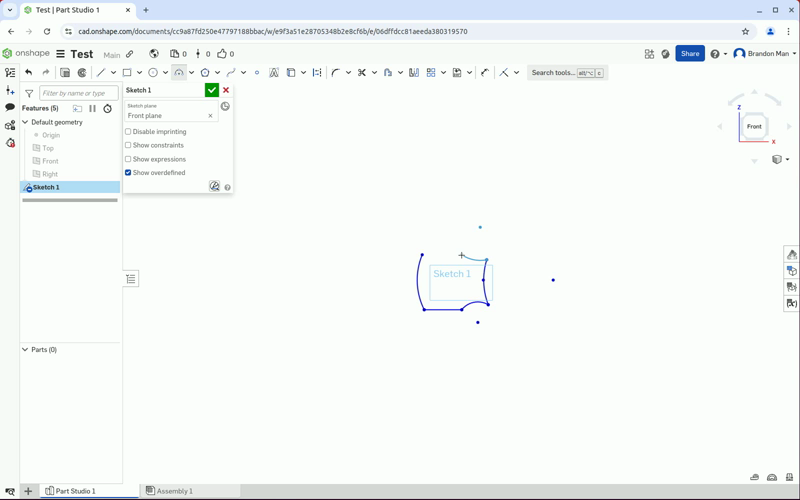
click(461, 254)
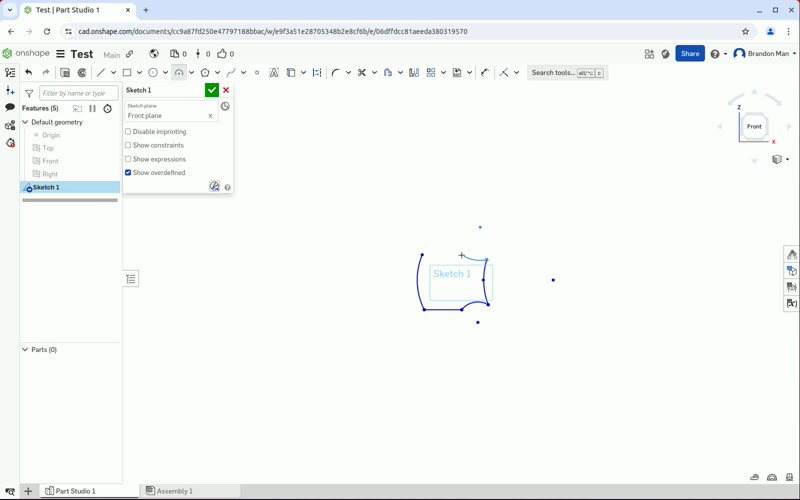
mouse_move(473, 261)
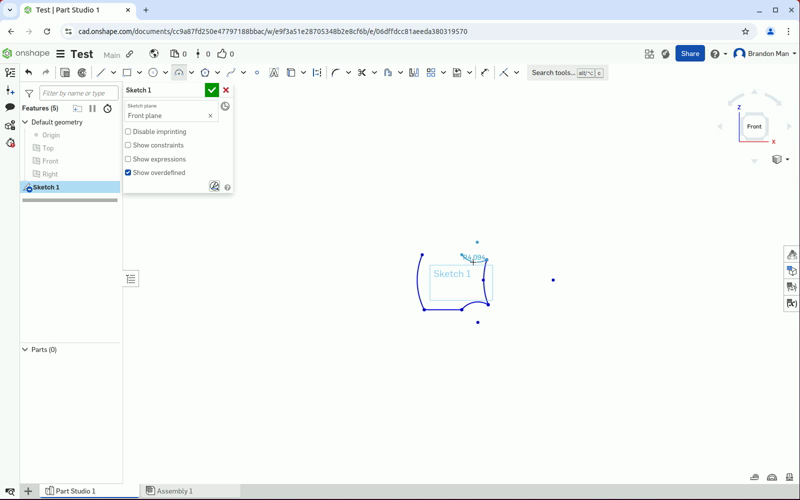
click(473, 261)
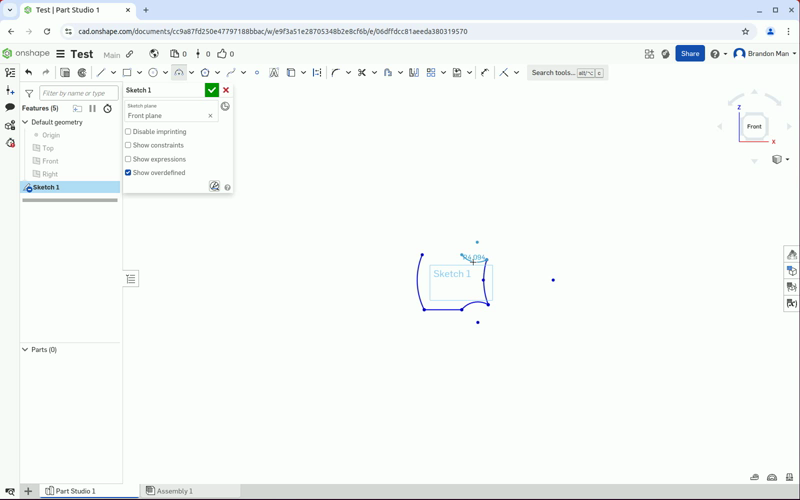
key_up(shift)
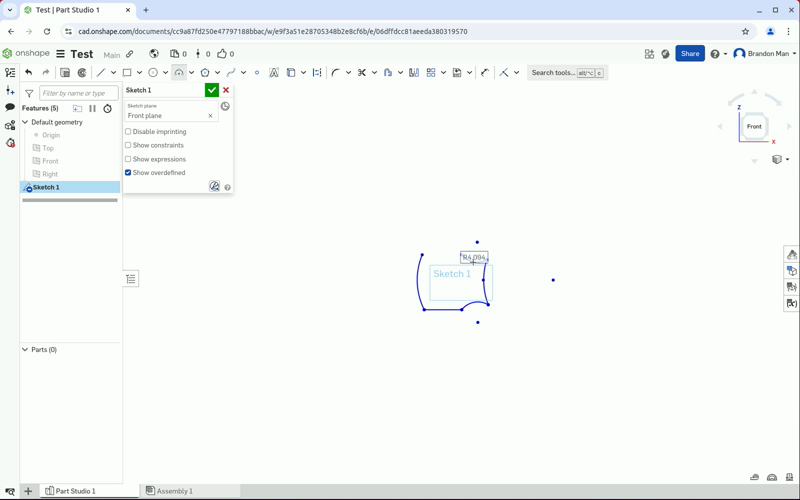
key(esc)
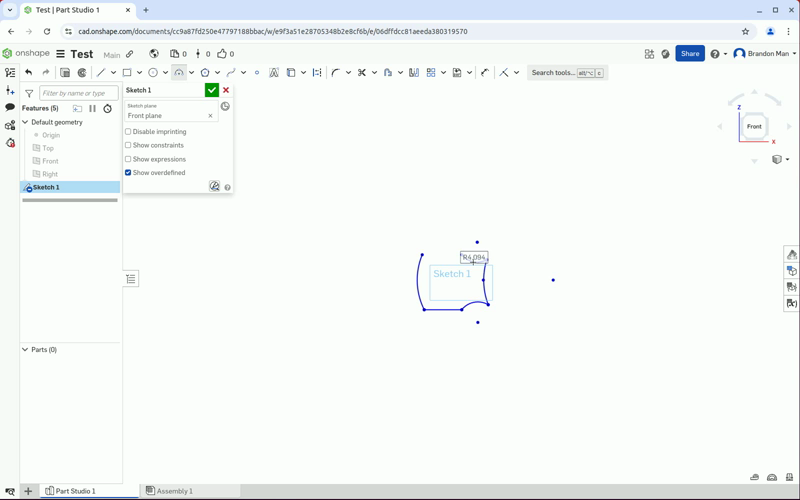
key(l)
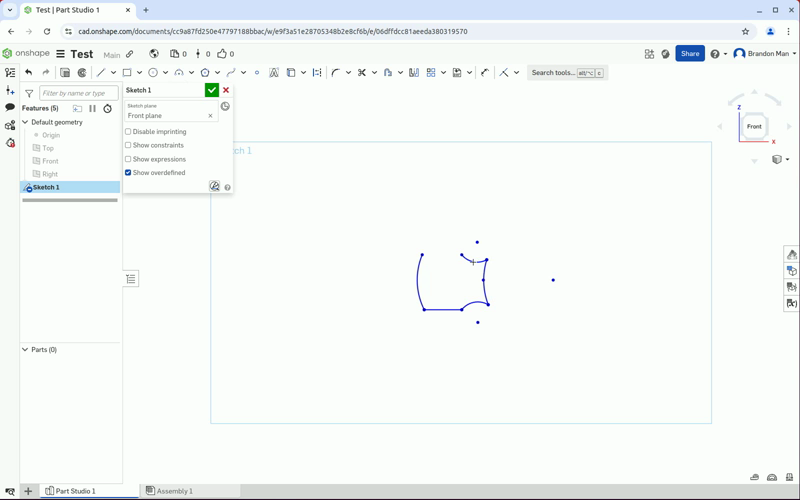
mouse_move(461, 254)
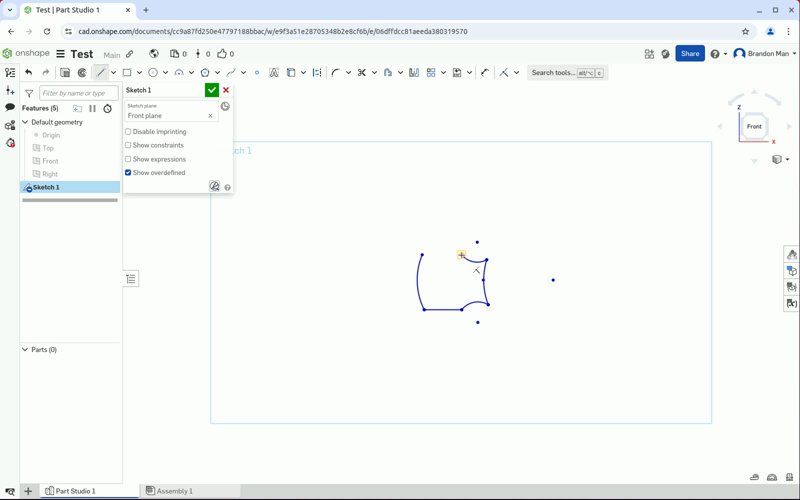
click(461, 254)
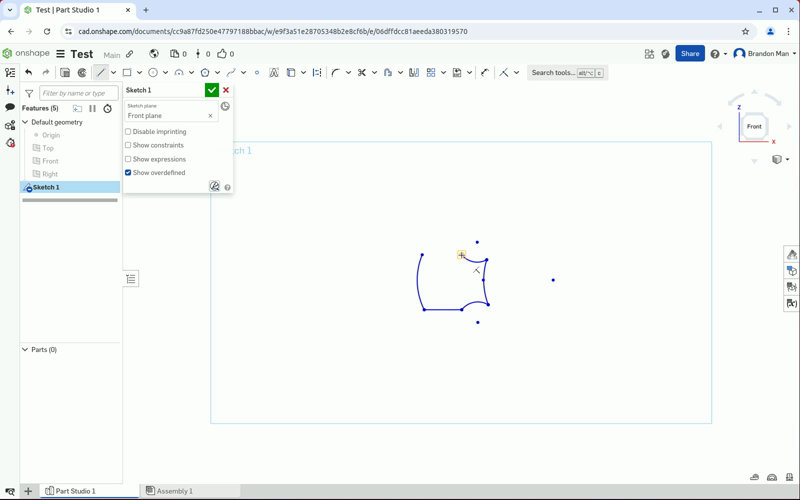
mouse_move(491, 254)
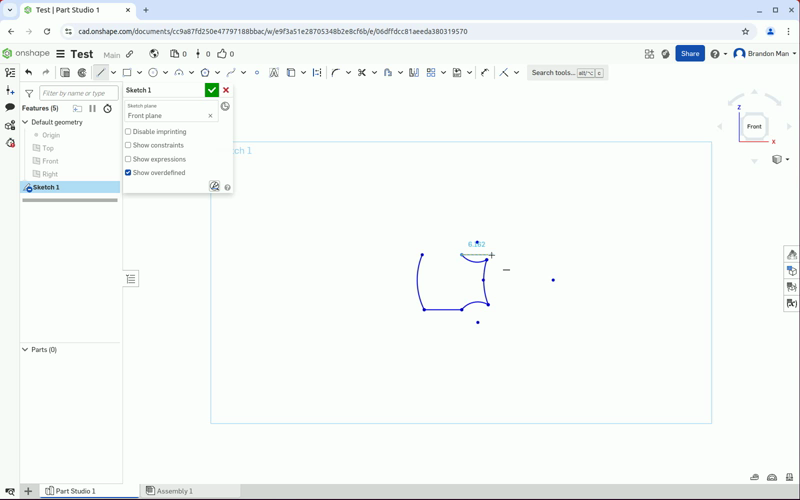
key_down(shift)
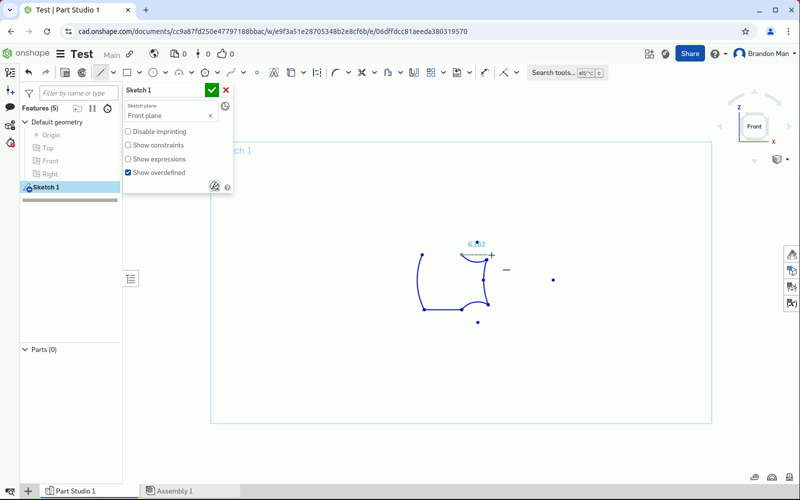
mouse_move(422, 254)
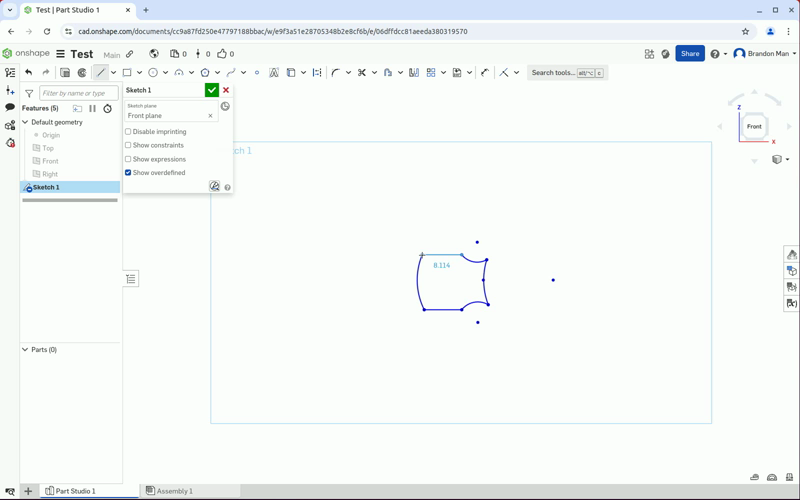
key_up(shift)
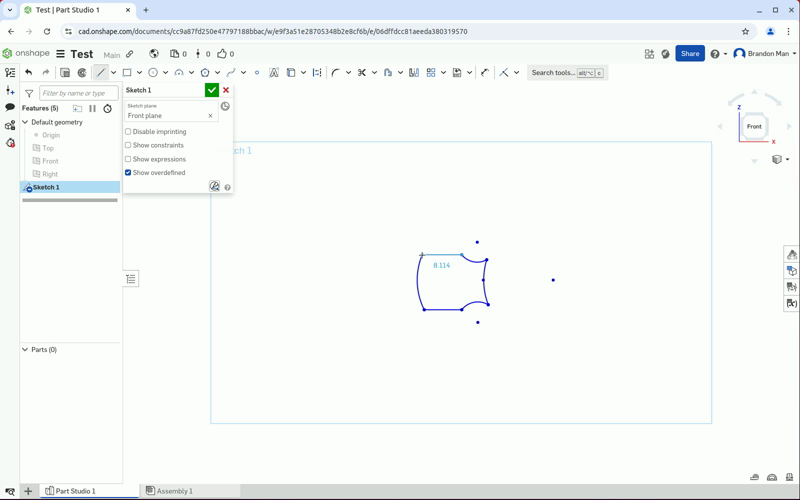
click(422, 254)
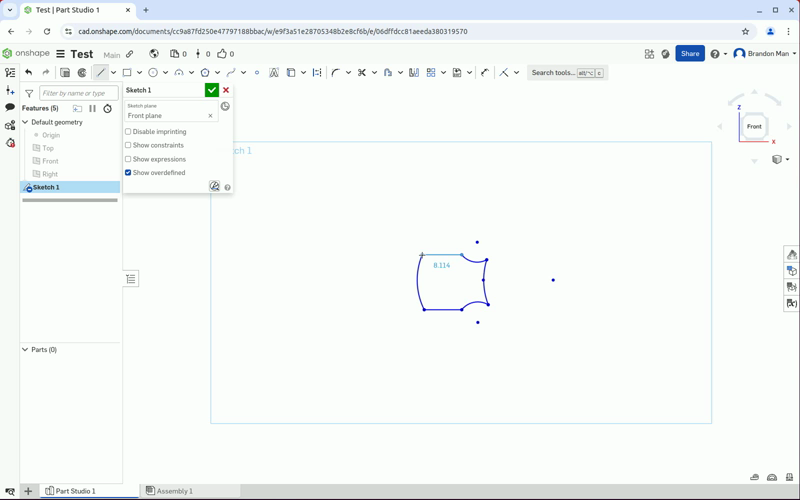
key(esc)
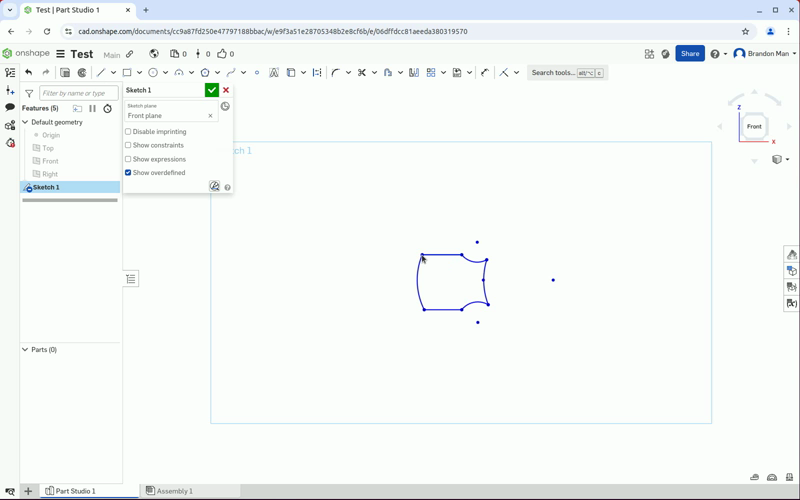
mouse_move(429, 266)
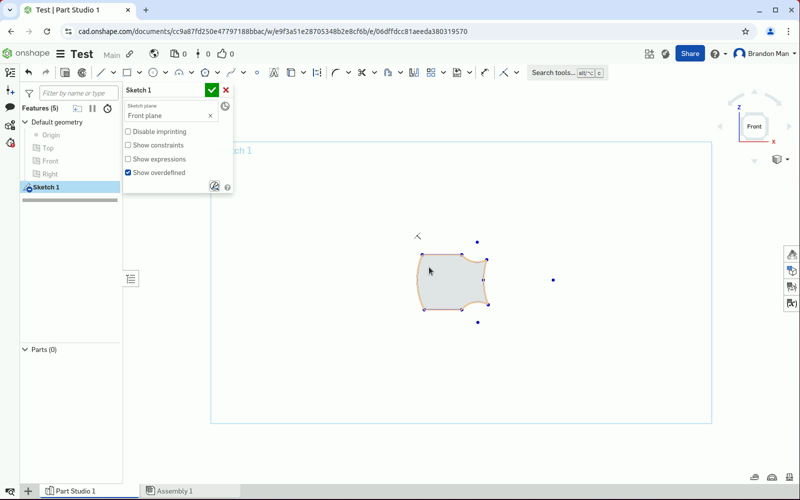
click(429, 266)
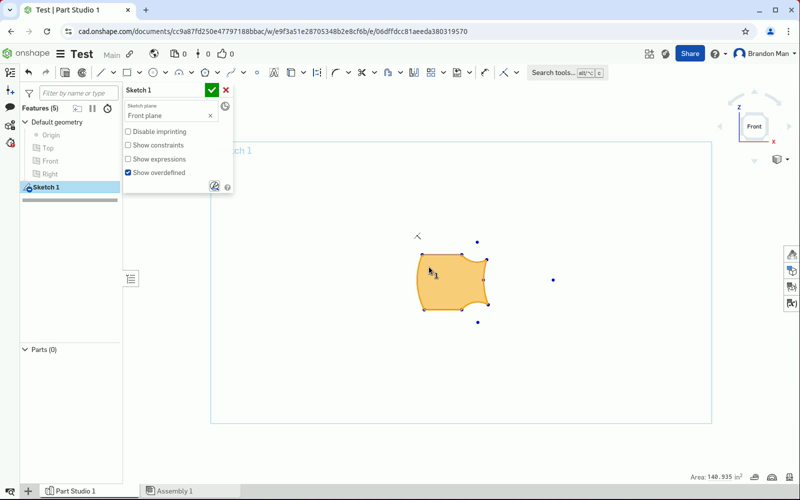
mouse_move(73, 352)
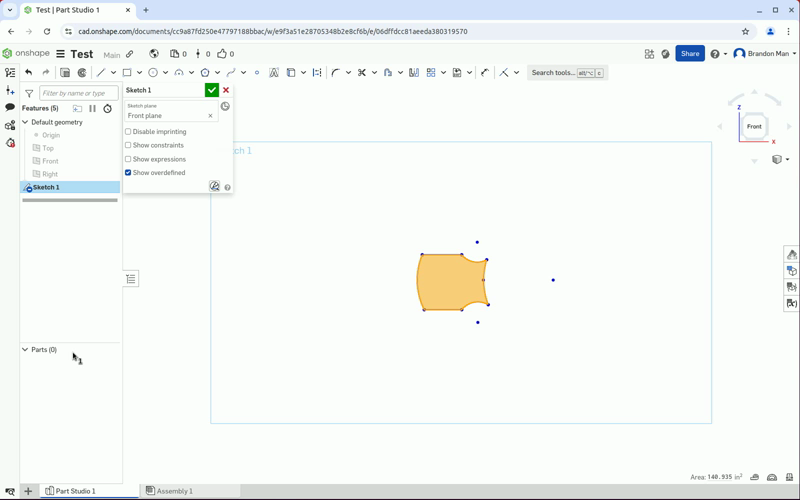
key(shift+y)
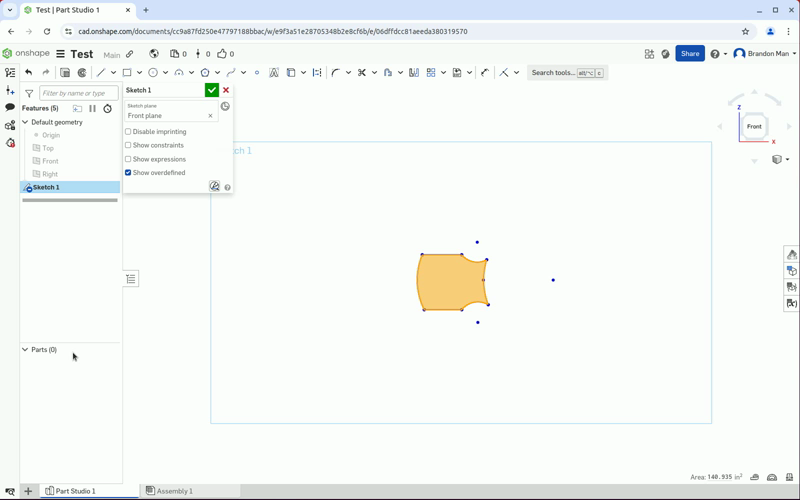
key(shift+e)
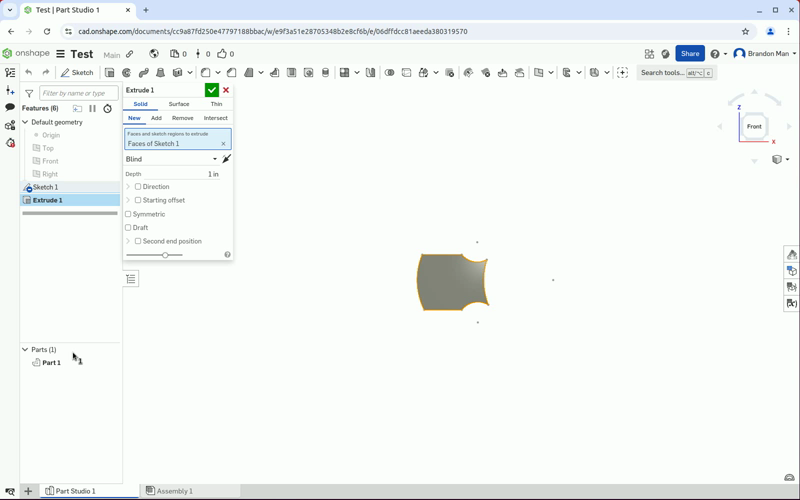
mouse_move(143, 106)
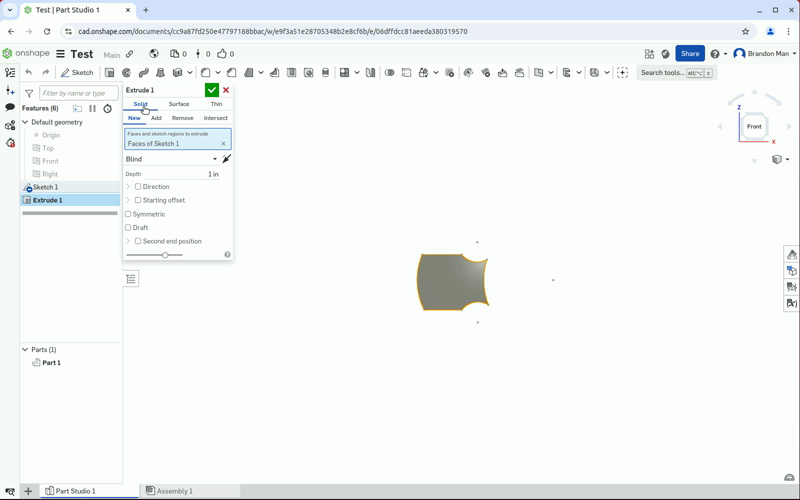
click(143, 106)
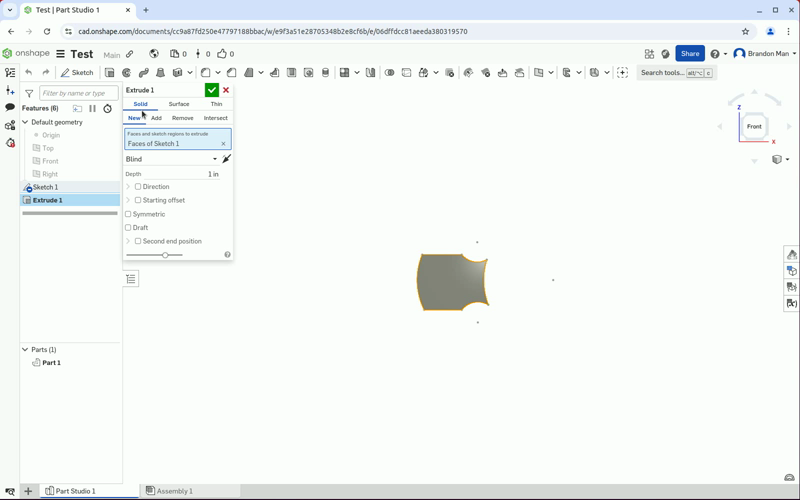
mouse_move(137, 120)
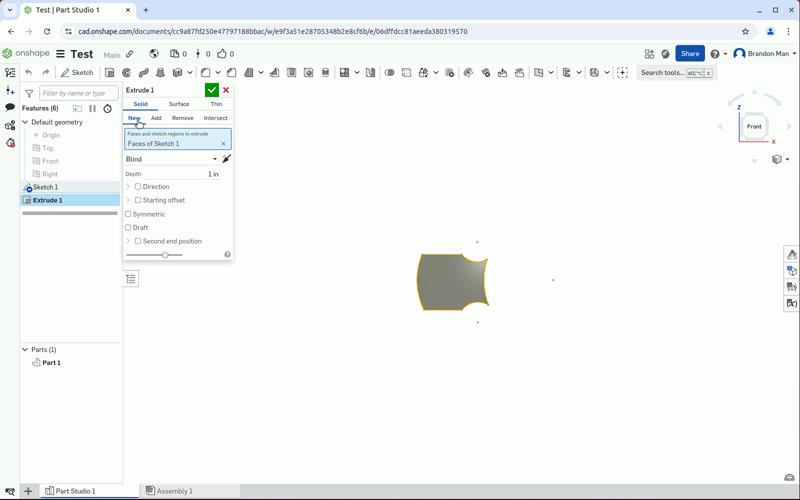
click(137, 120)
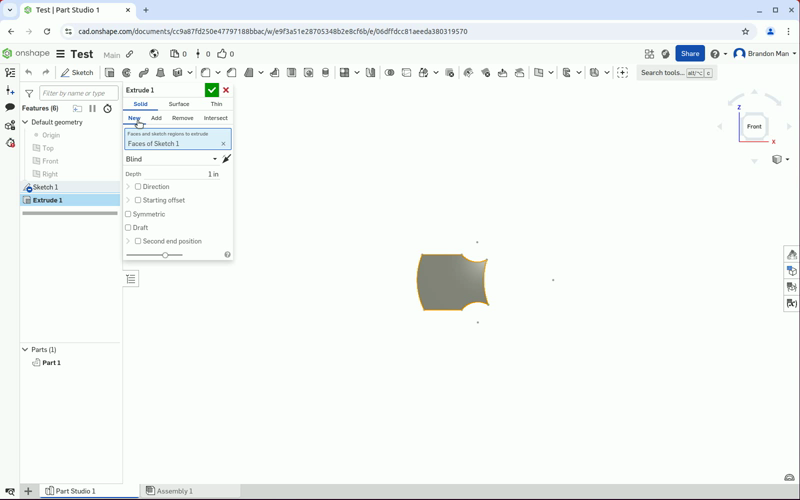
key(tab, 4)
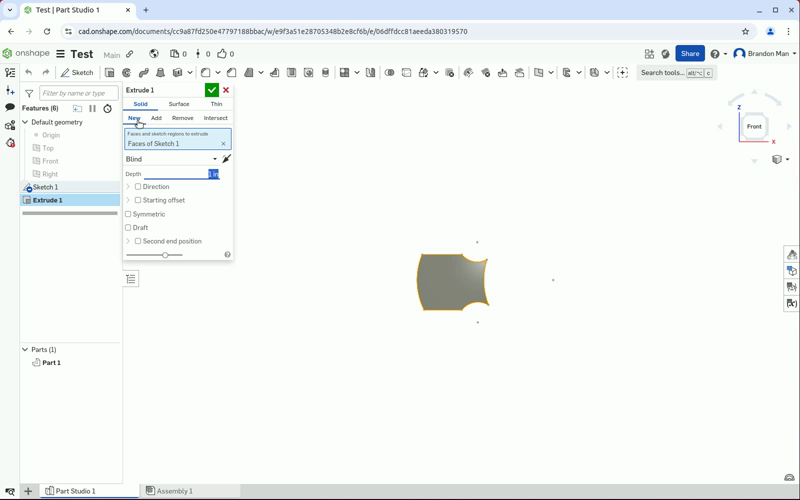
text(3.851)
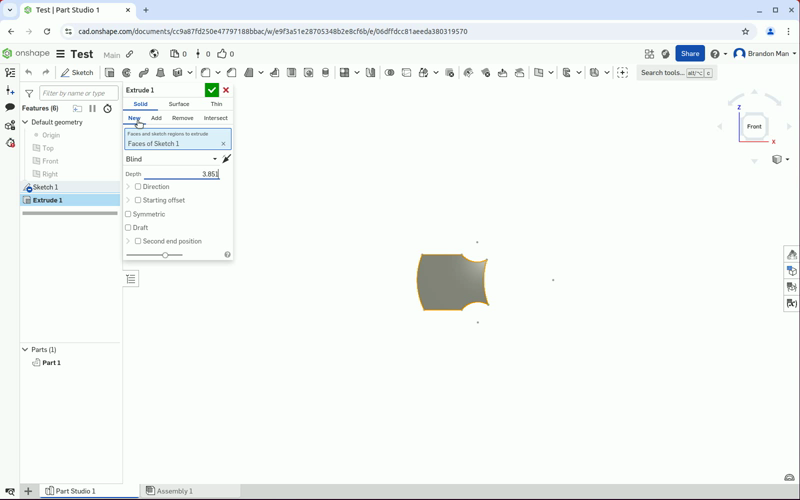
key(enter)
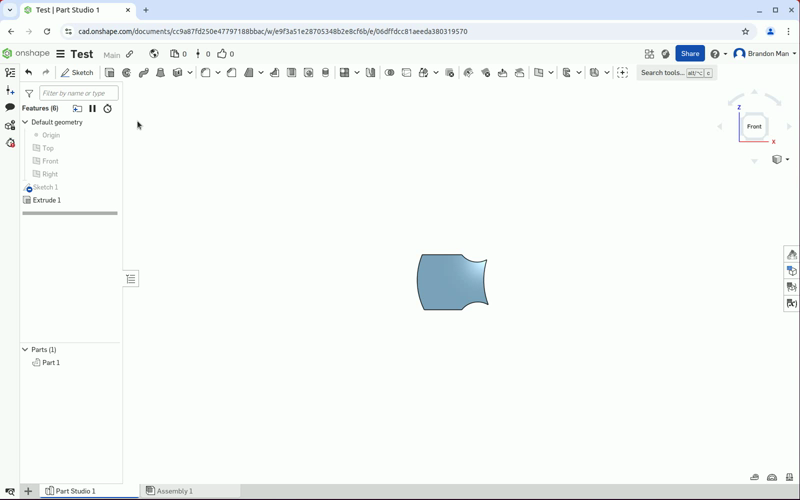
key(shift+h)
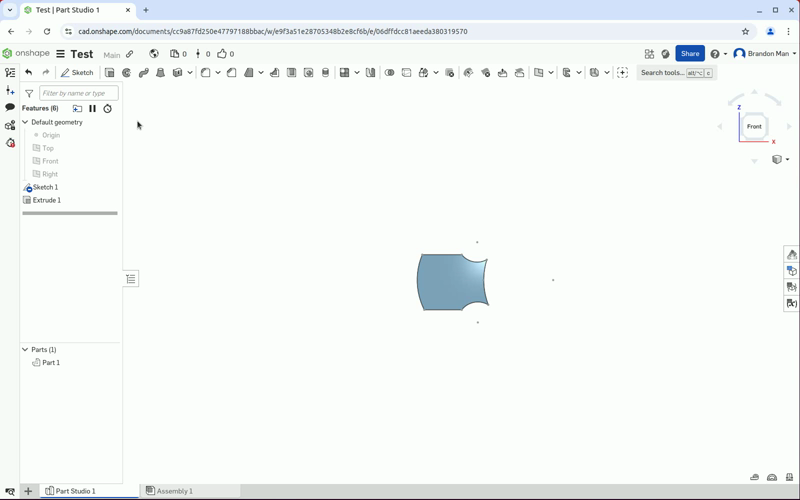
key(shift+h)
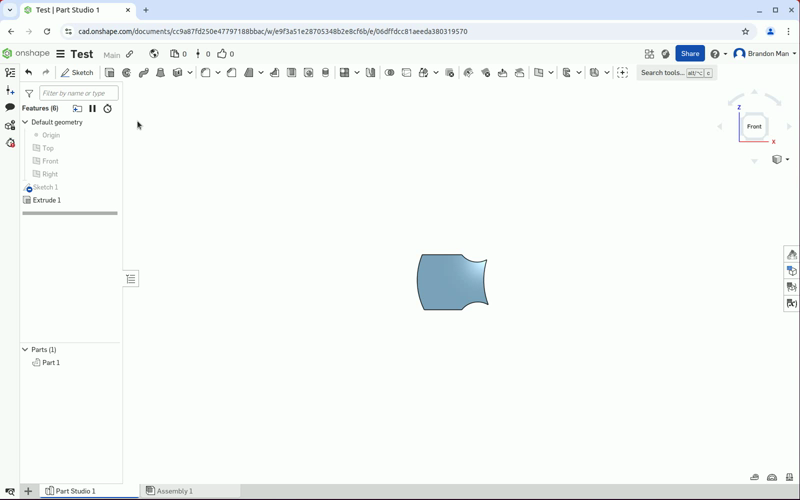
mouse_move(73, 189)
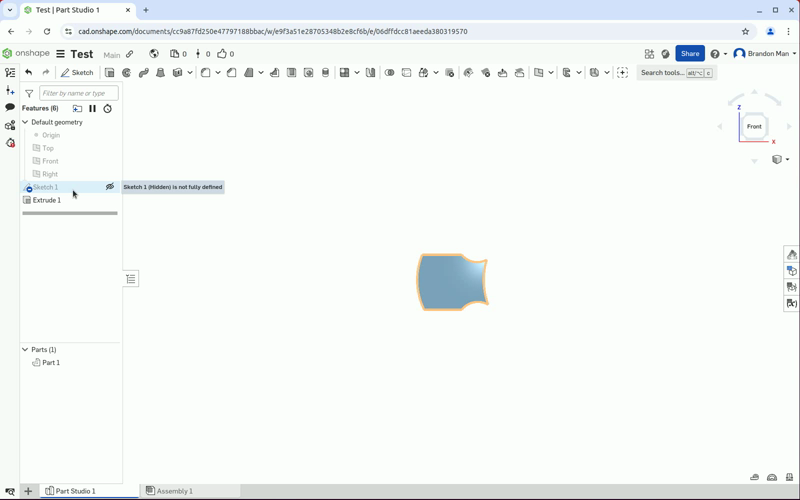
click(73, 189)
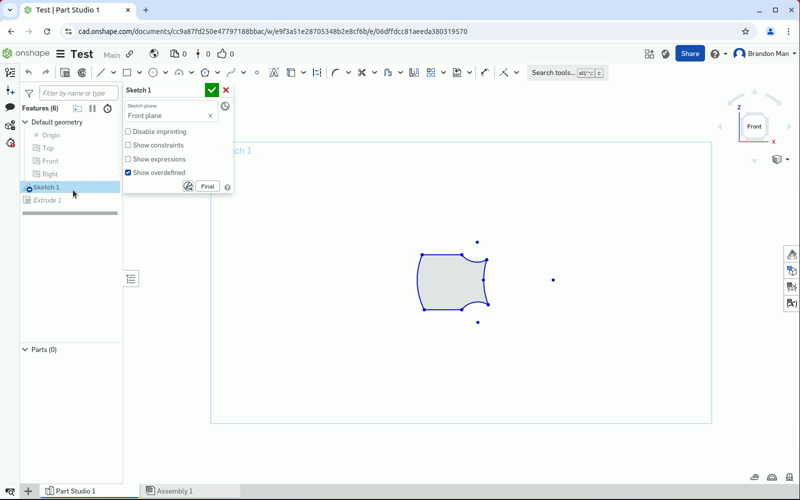
mouse_move(229, 92)
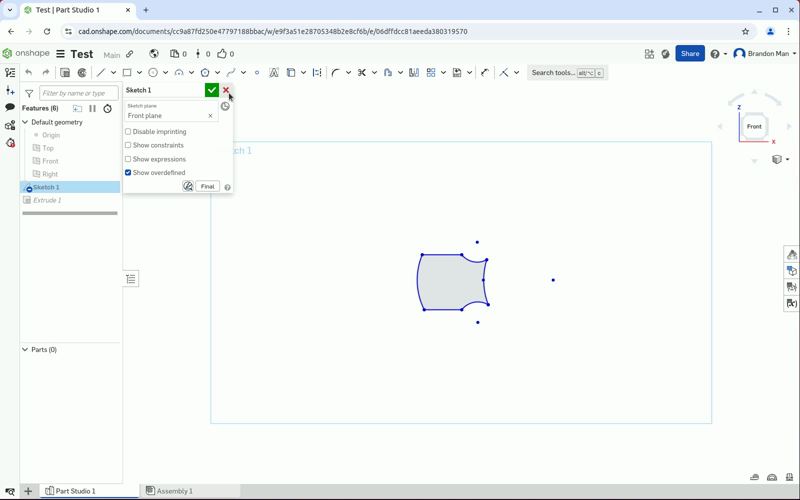
click(229, 92)
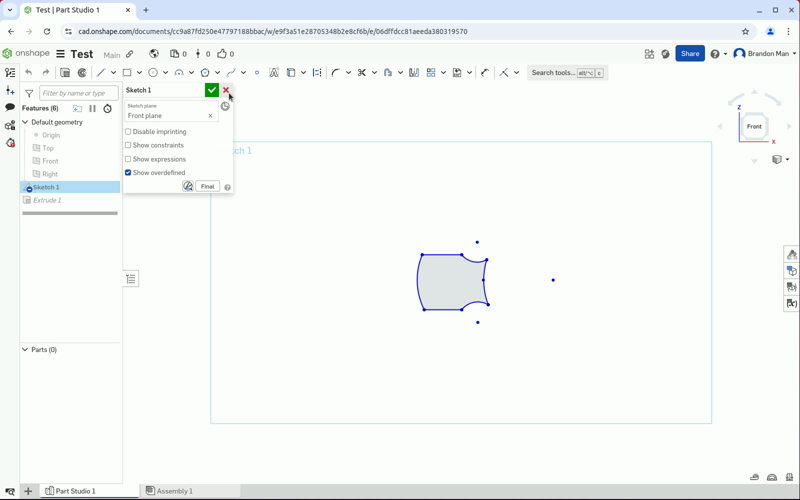
key(shift+s)
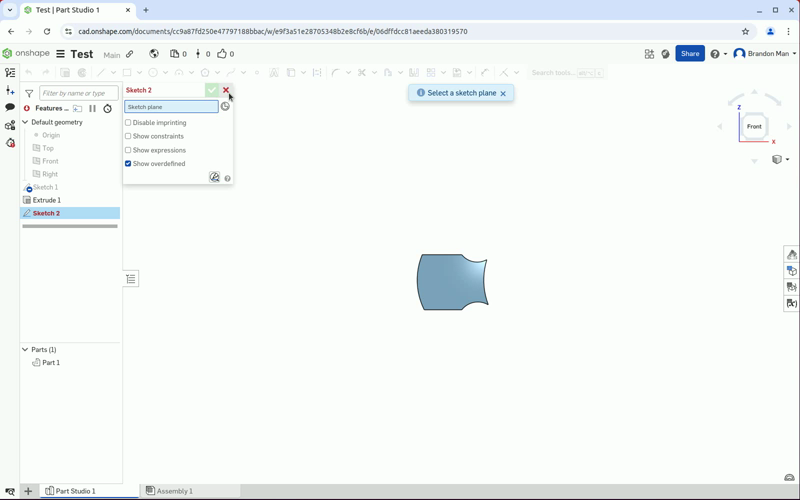
mouse_move(73, 163)
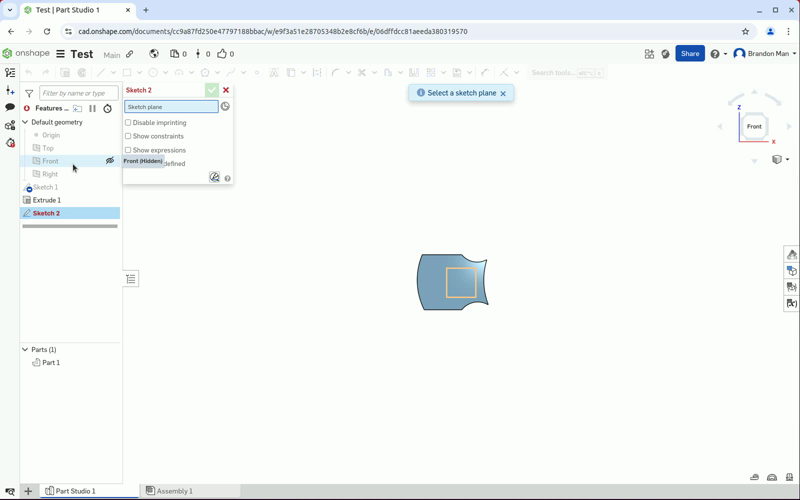
click(73, 163)
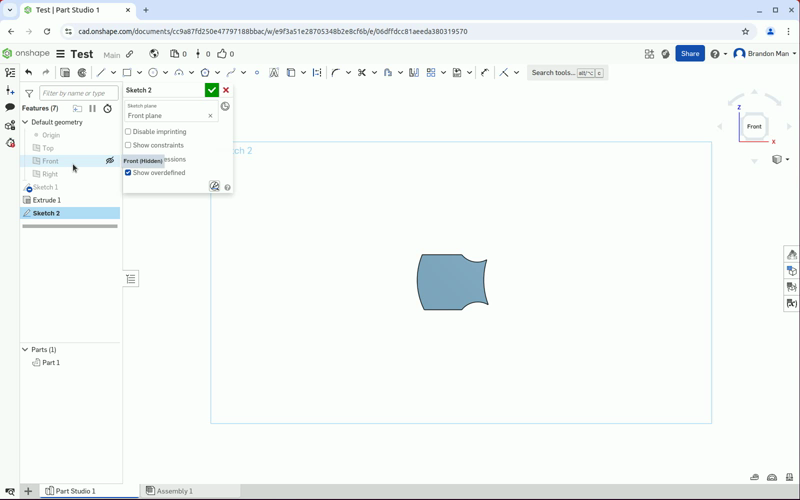
mouse_move(73, 352)
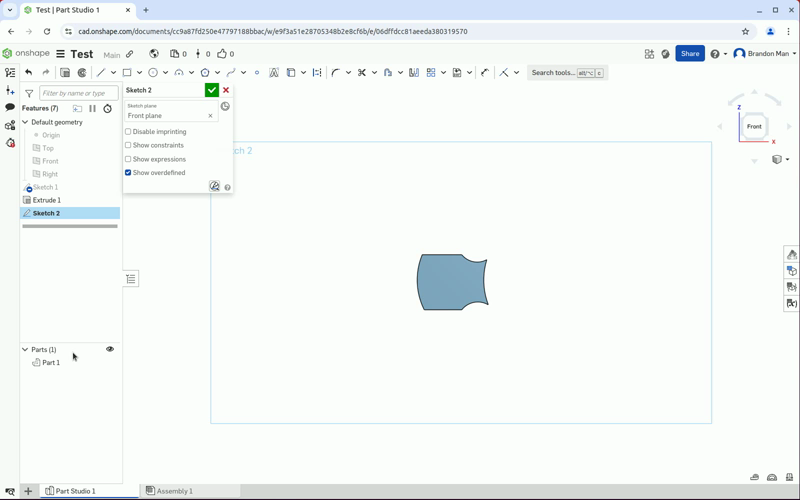
key(y)
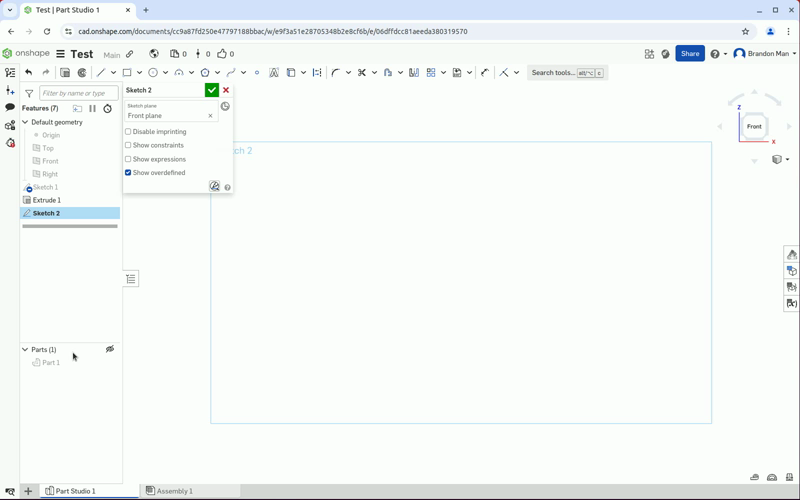
key(a)
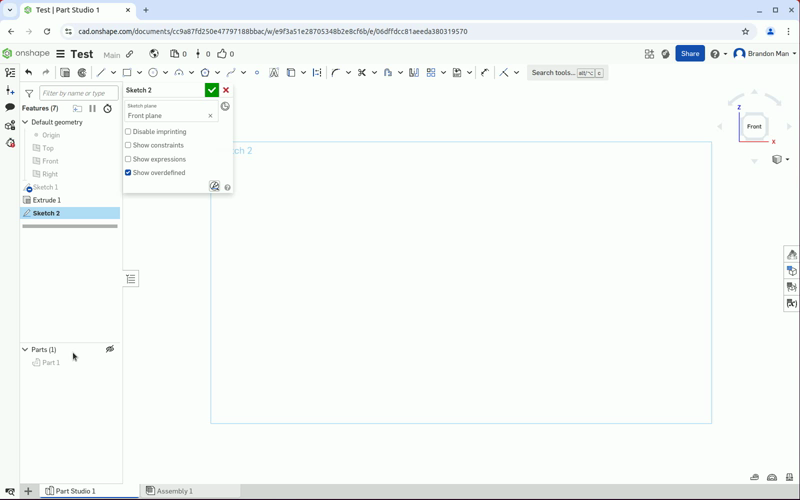
key_down(shift)
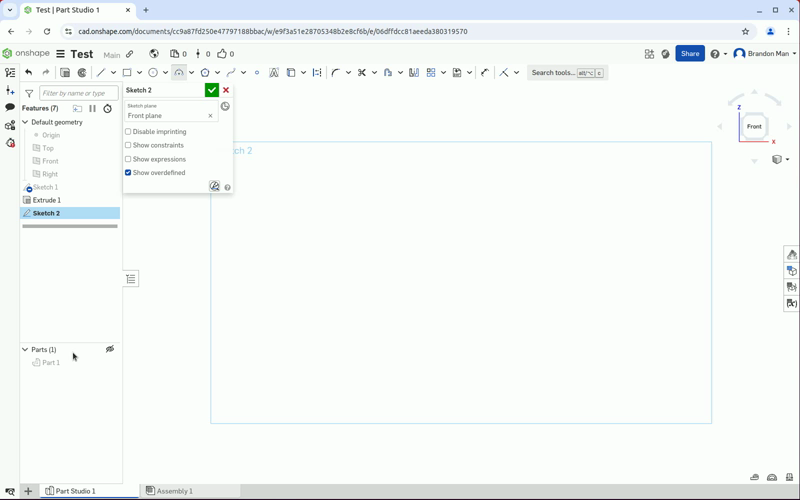
mouse_move(554, 293)
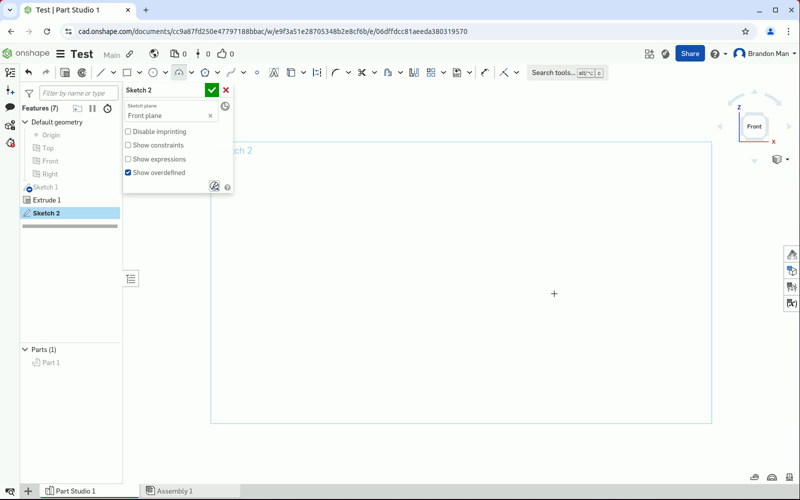
click(554, 293)
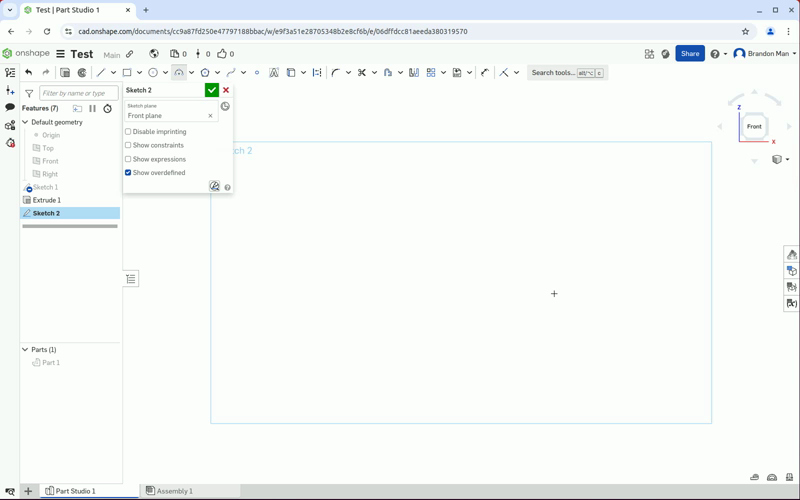
key_up(shift)
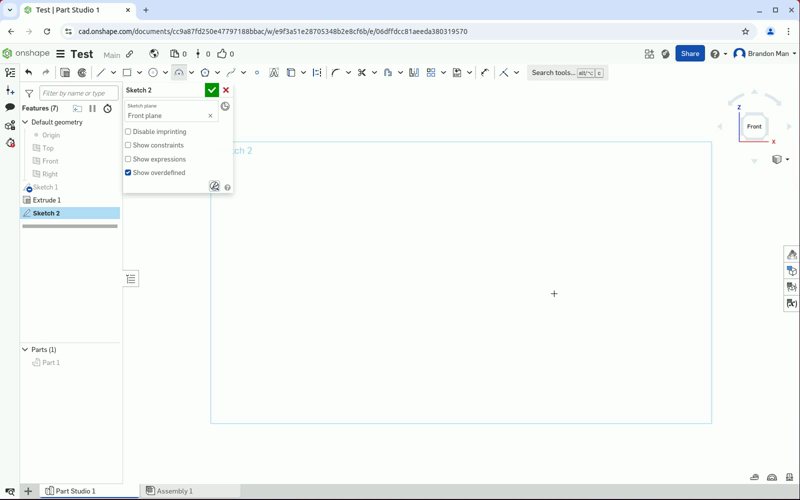
key_down(shift)
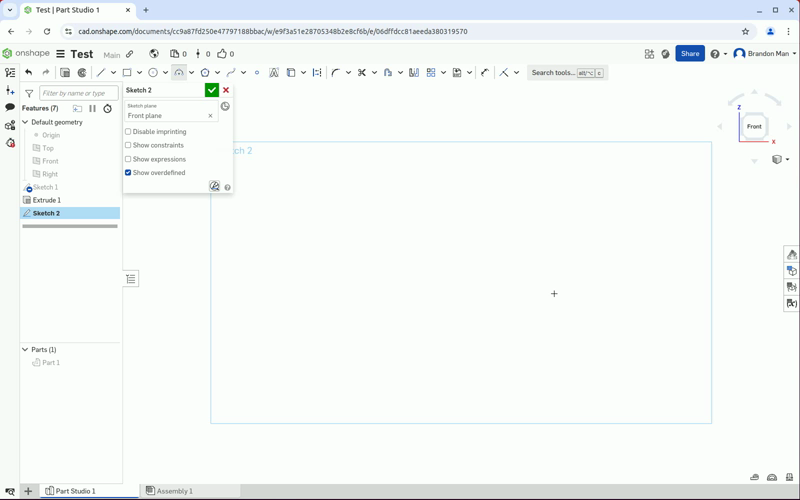
mouse_move(571, 293)
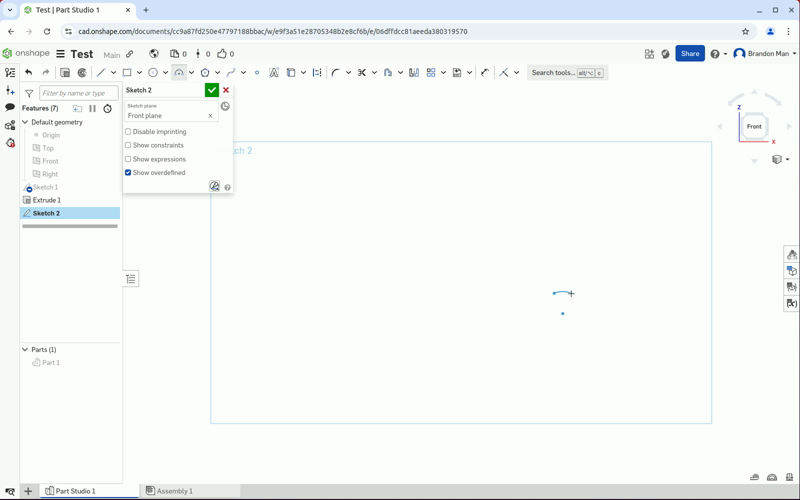
click(571, 293)
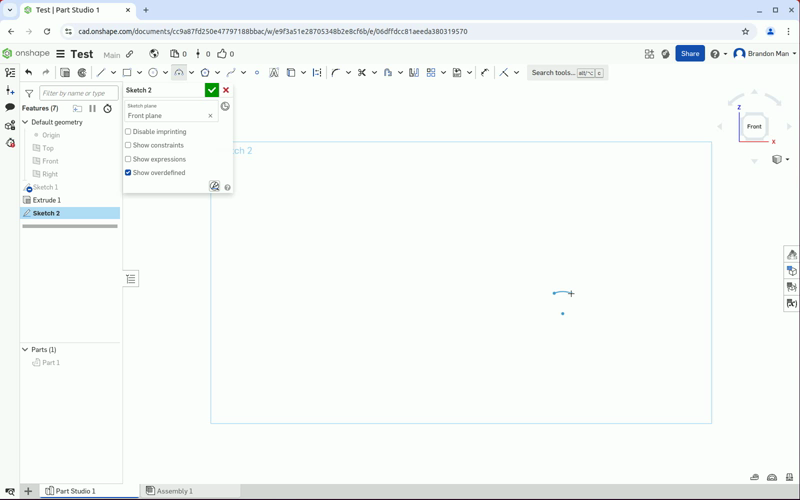
mouse_move(562, 294)
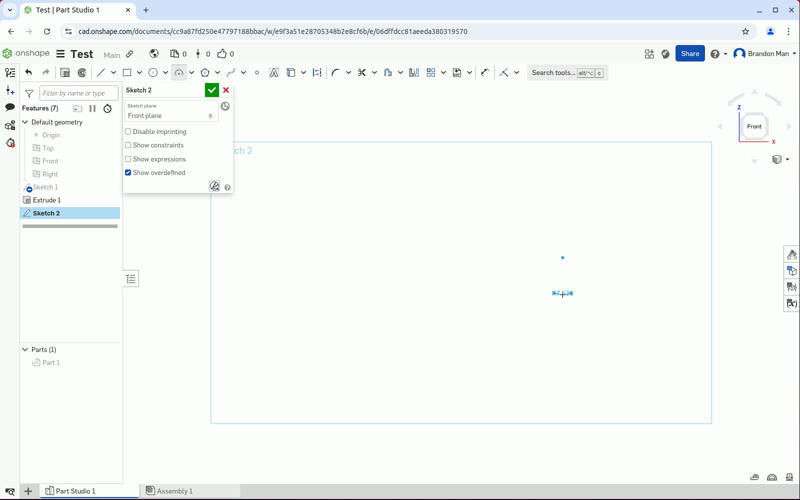
click(562, 294)
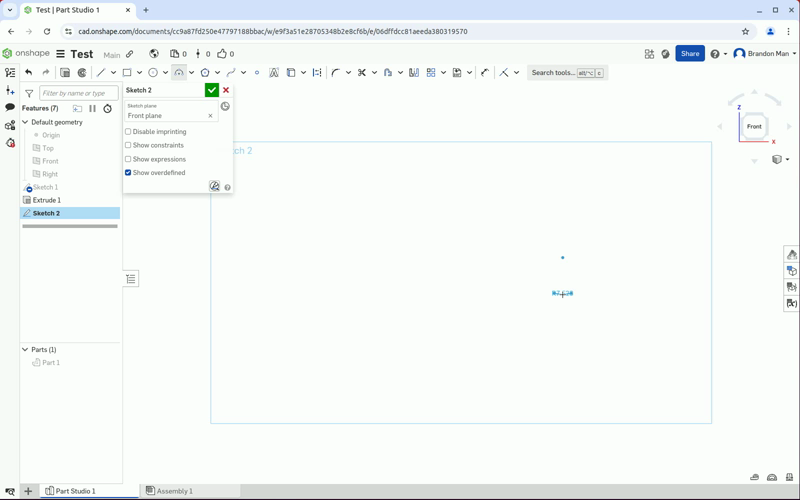
key_up(shift)
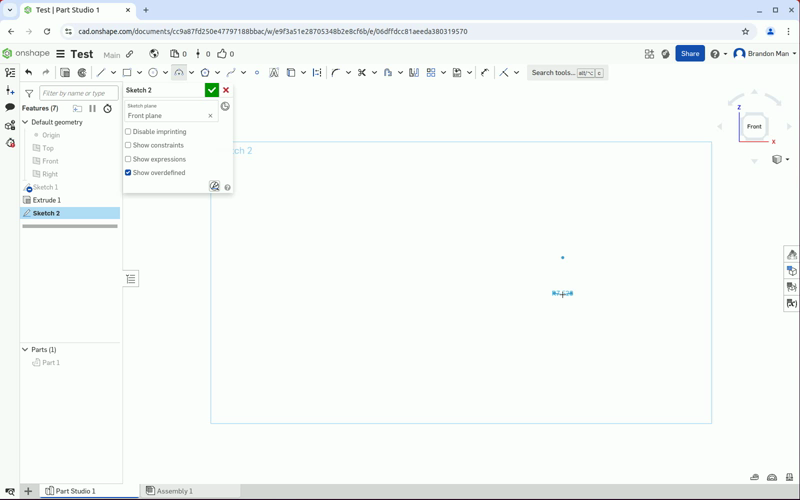
mouse_move(571, 293)
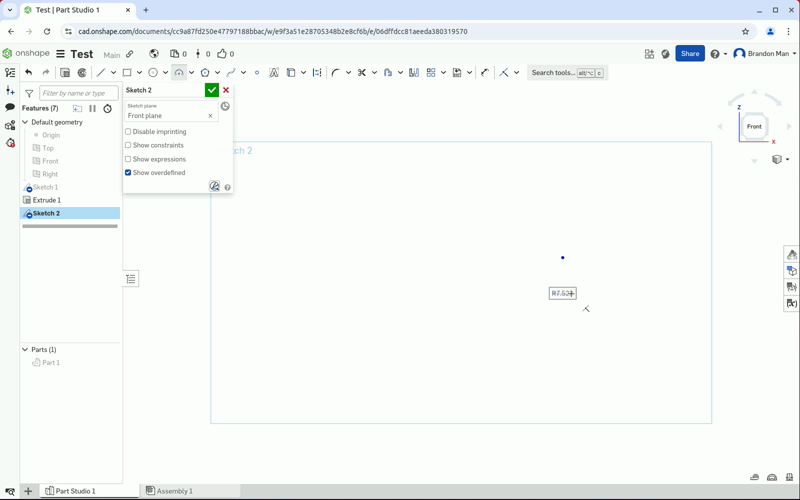
click(571, 293)
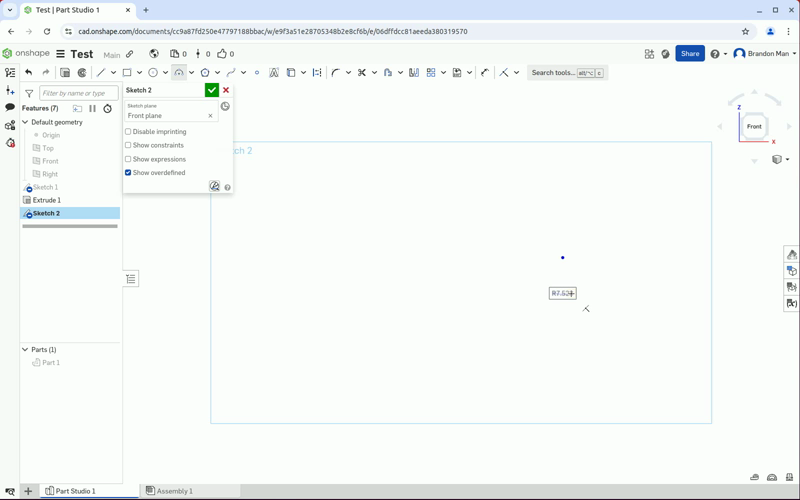
key_down(shift)
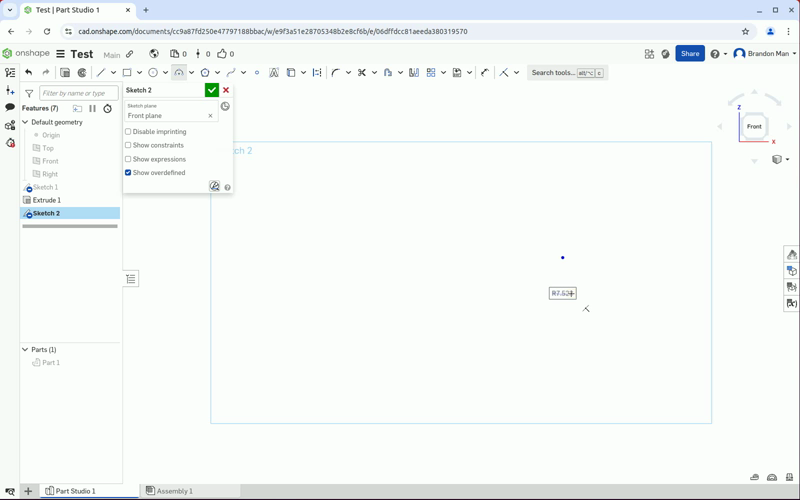
mouse_move(571, 271)
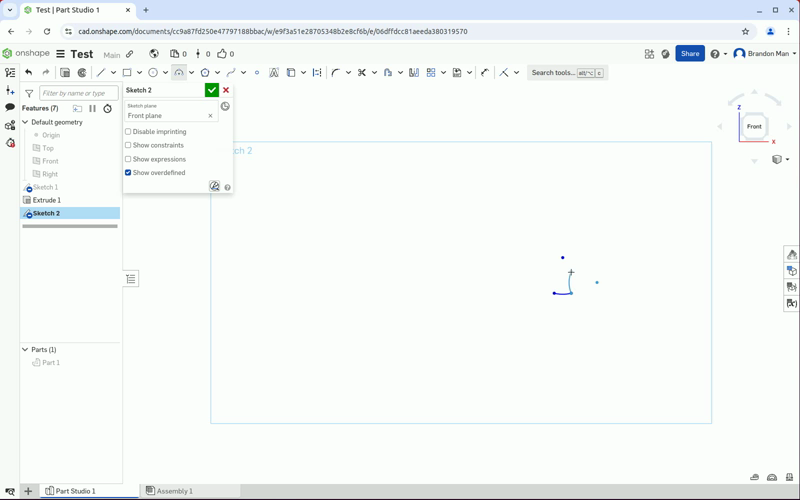
click(571, 271)
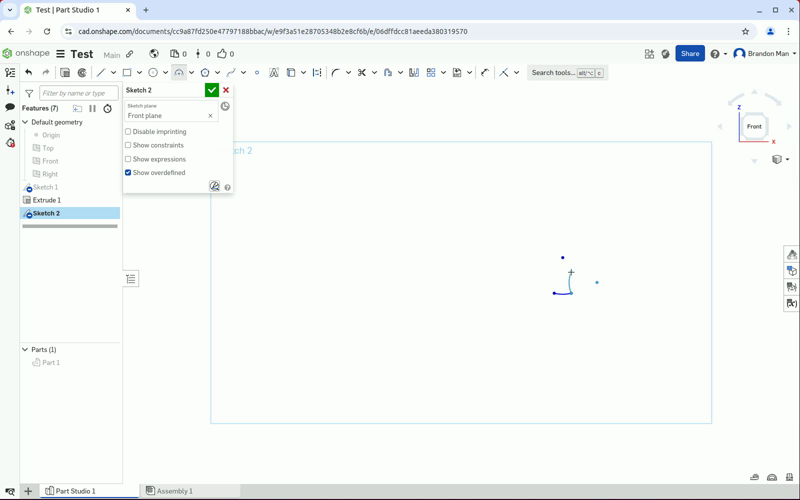
mouse_move(573, 282)
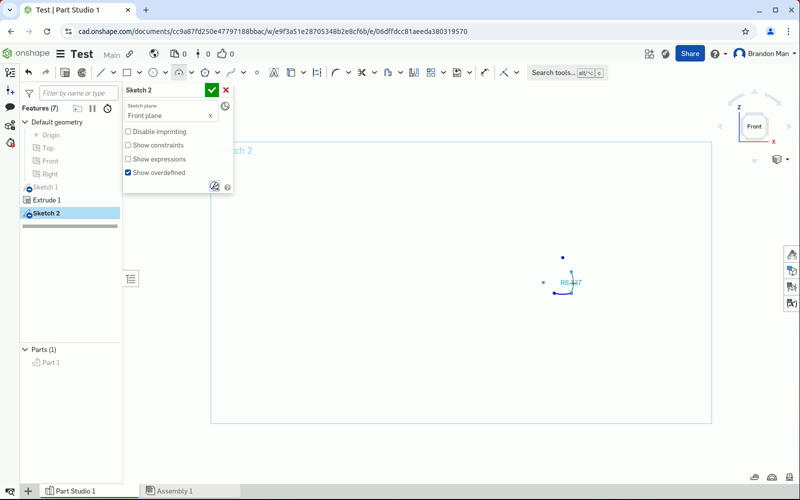
click(573, 282)
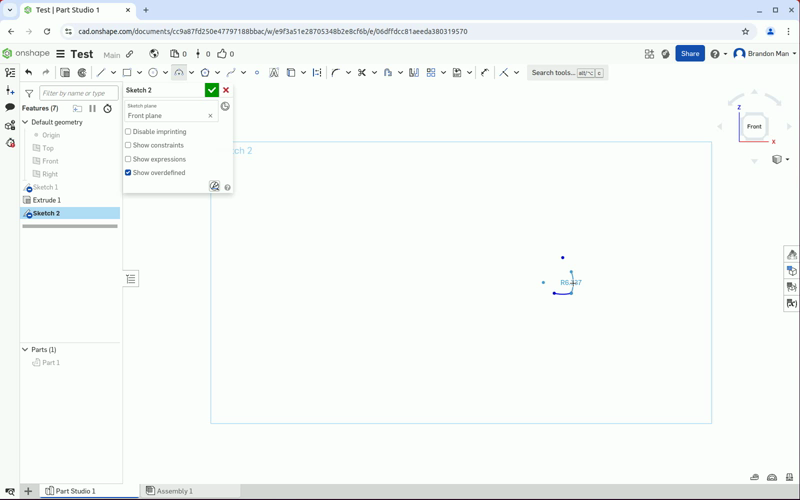
key_up(shift)
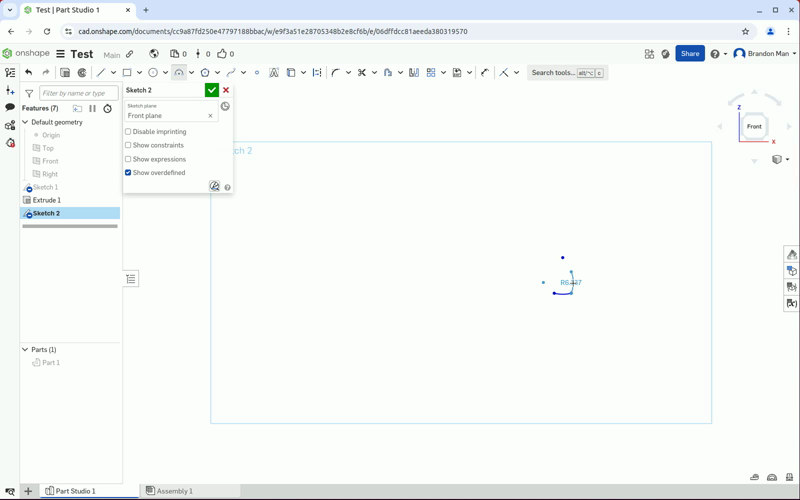
mouse_move(571, 271)
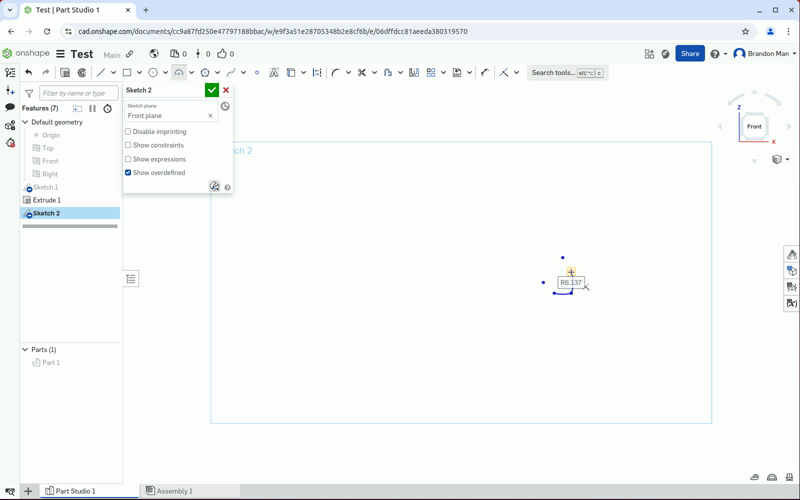
click(571, 271)
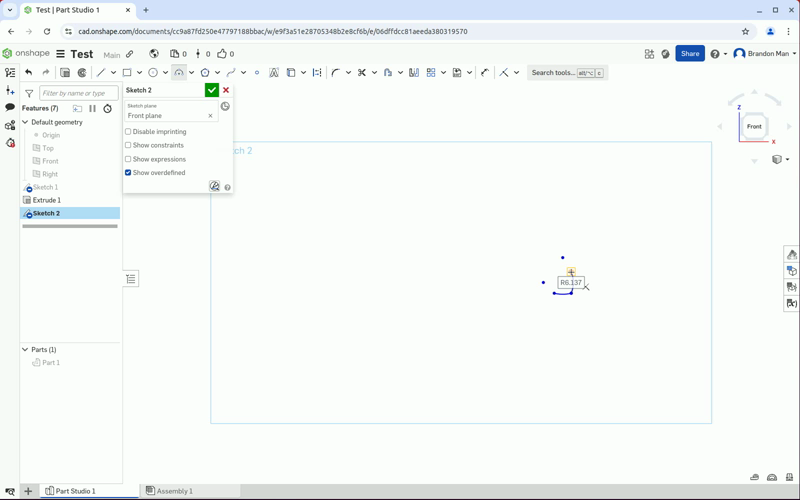
key_down(shift)
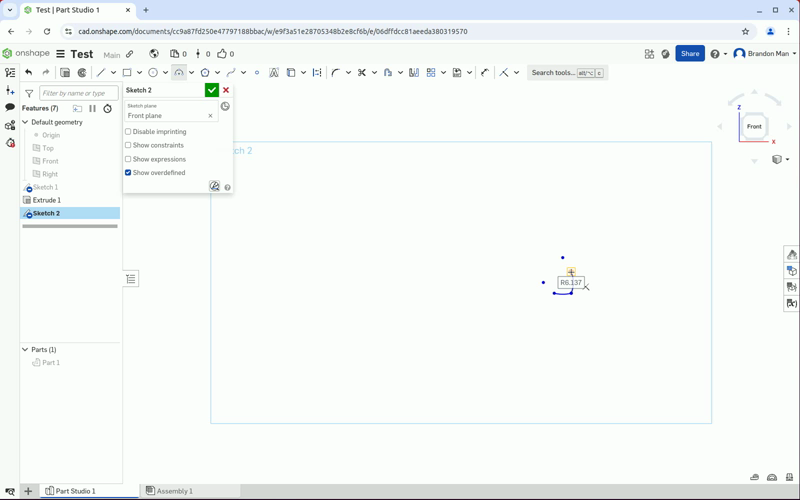
mouse_move(554, 271)
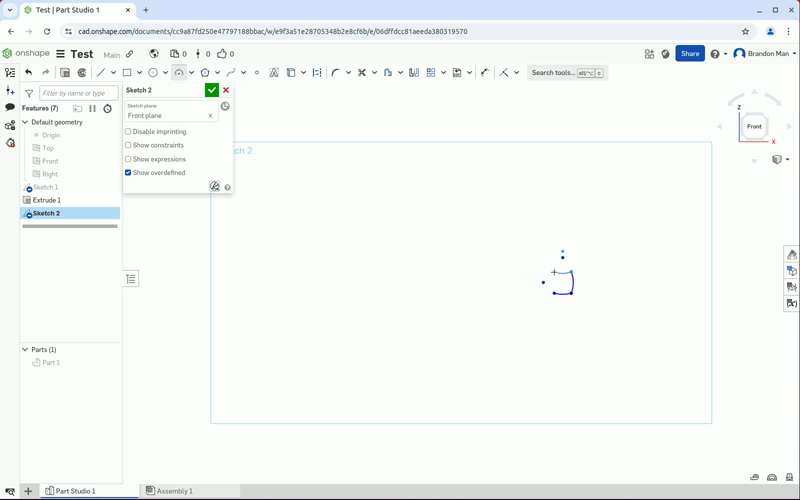
click(554, 271)
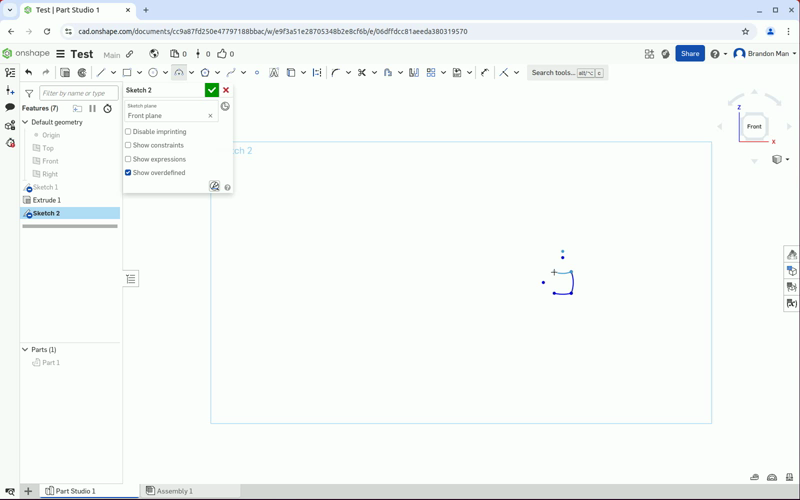
mouse_move(562, 270)
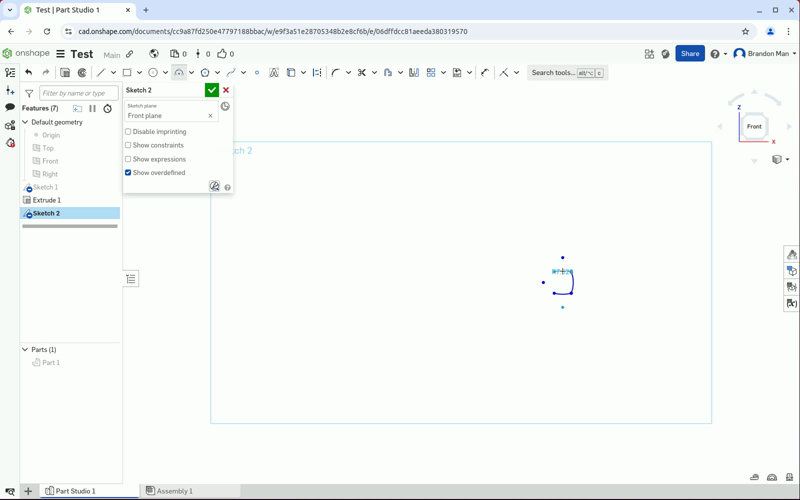
click(562, 270)
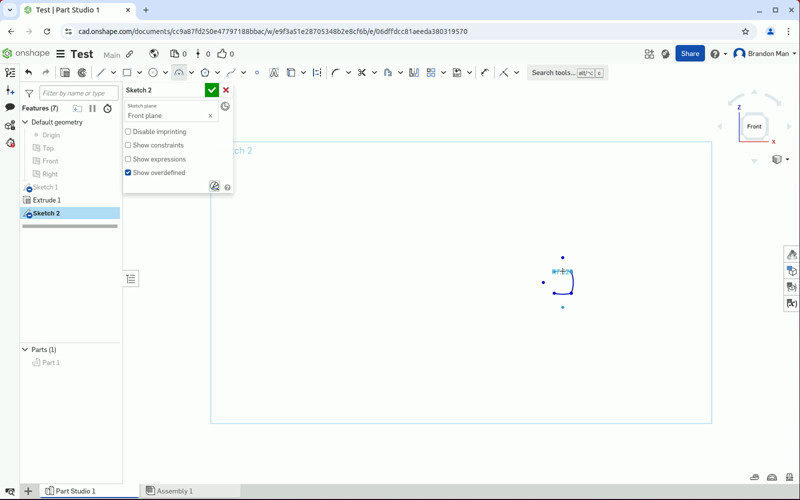
key_up(shift)
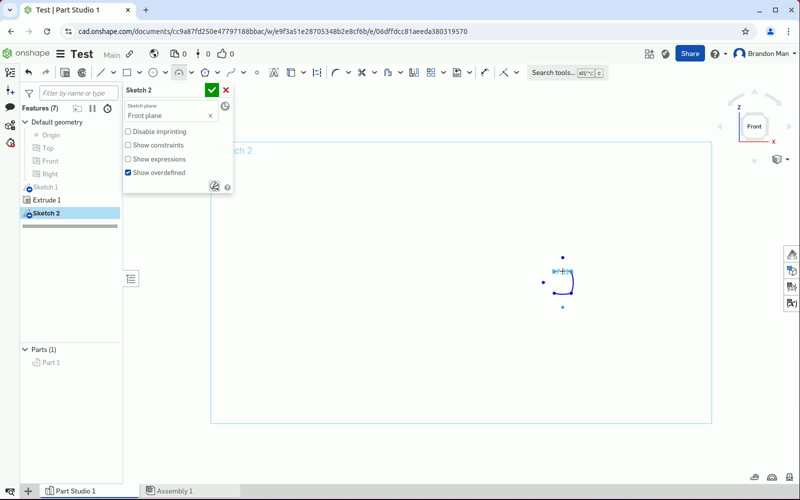
mouse_move(554, 271)
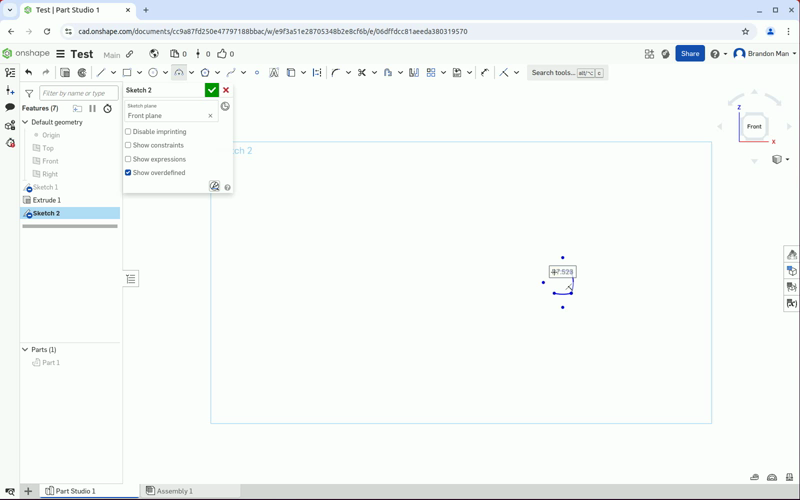
click(554, 271)
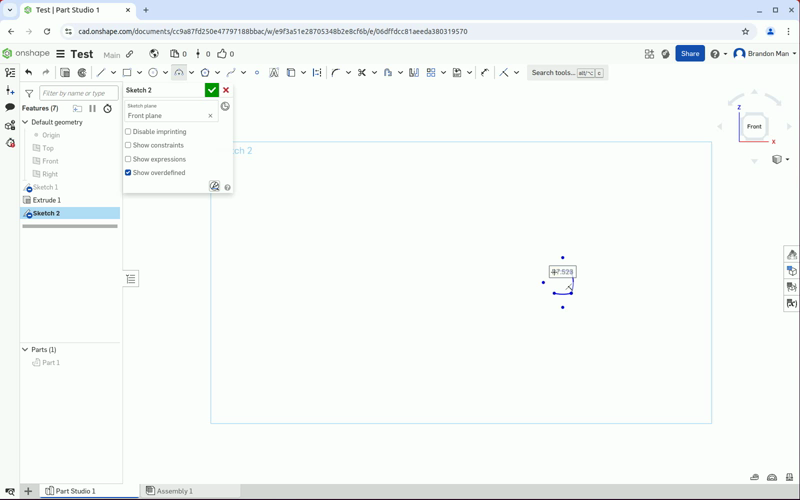
mouse_move(554, 293)
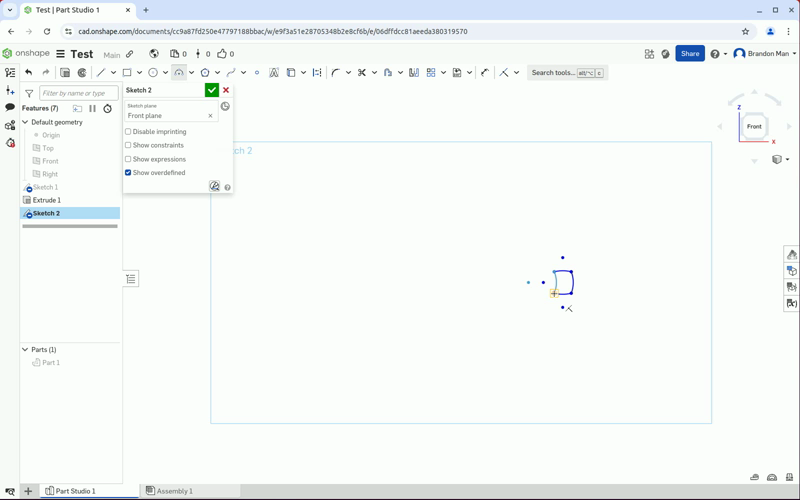
click(554, 293)
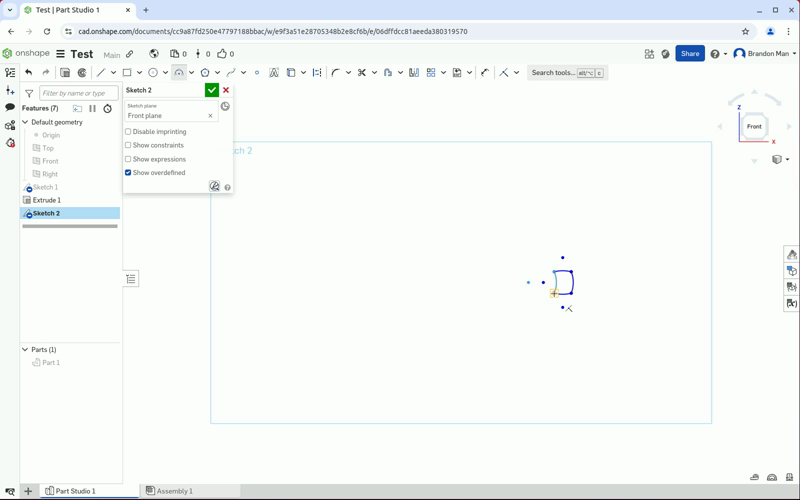
key_down(shift)
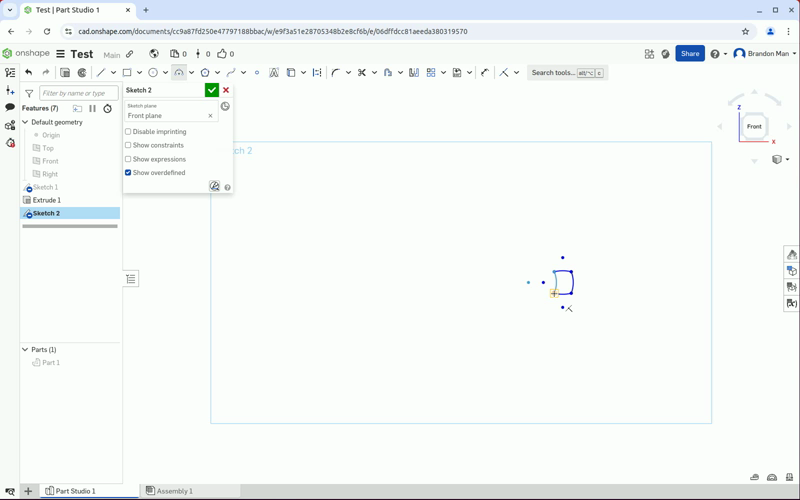
mouse_move(553, 282)
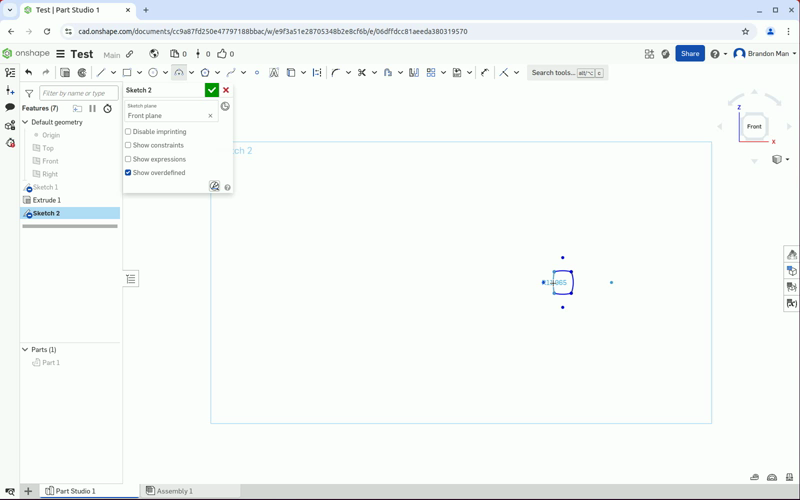
click(553, 282)
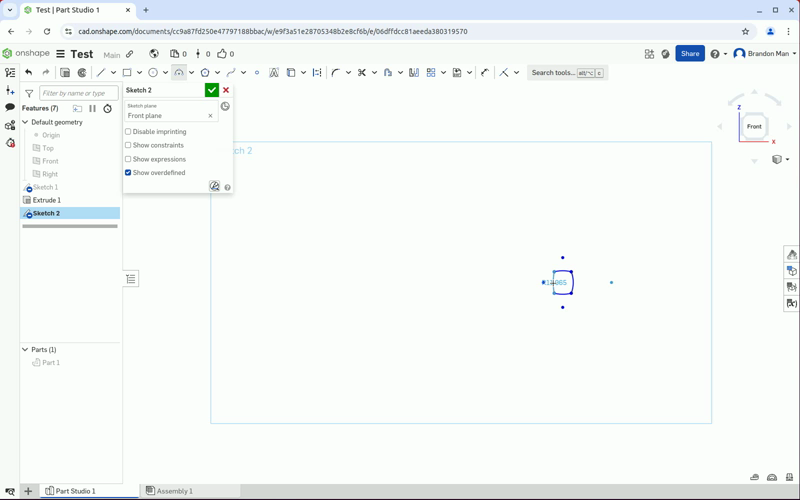
key_up(shift)
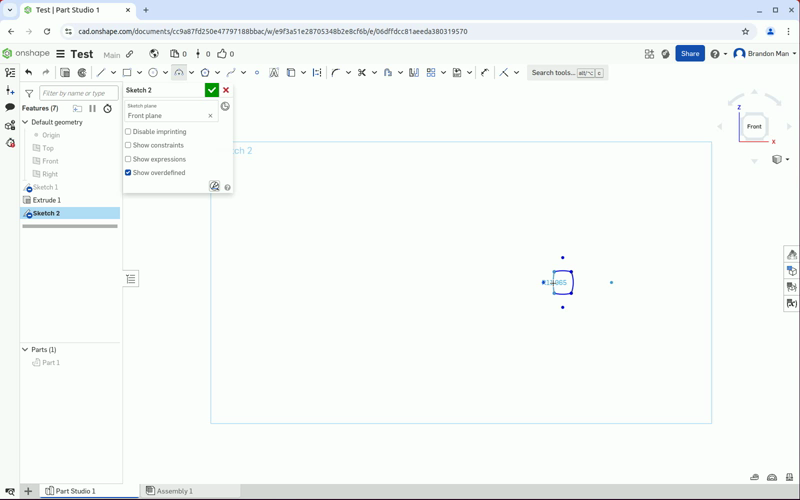
key(esc)
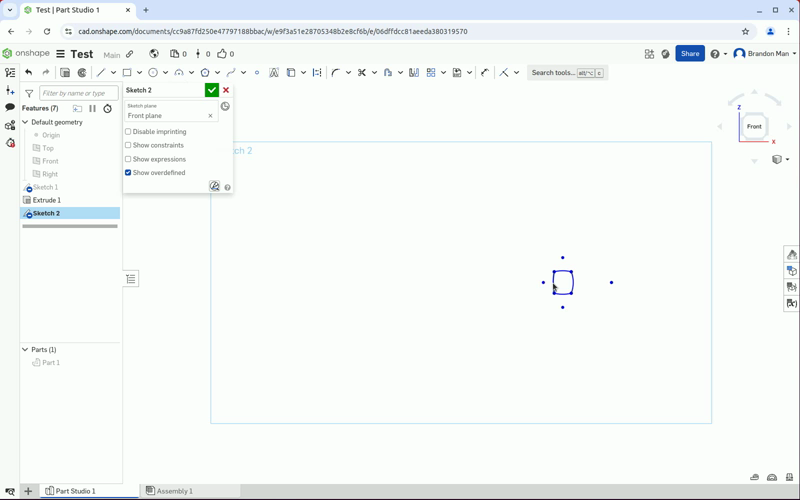
mouse_move(569, 283)
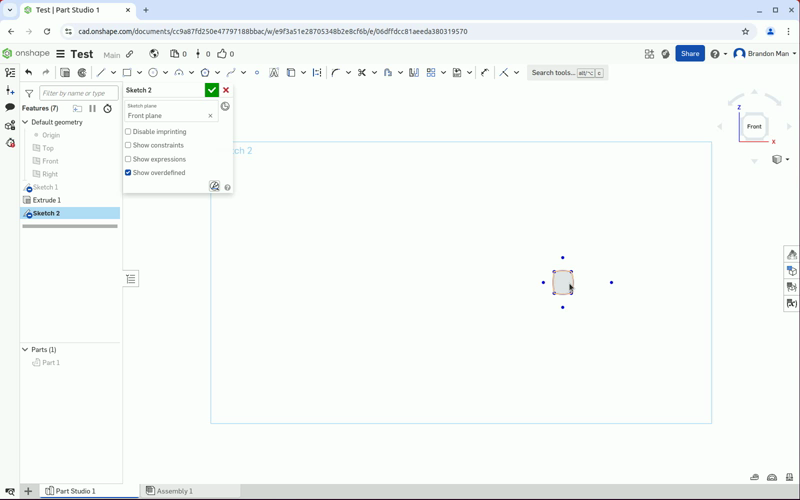
scroll(6)
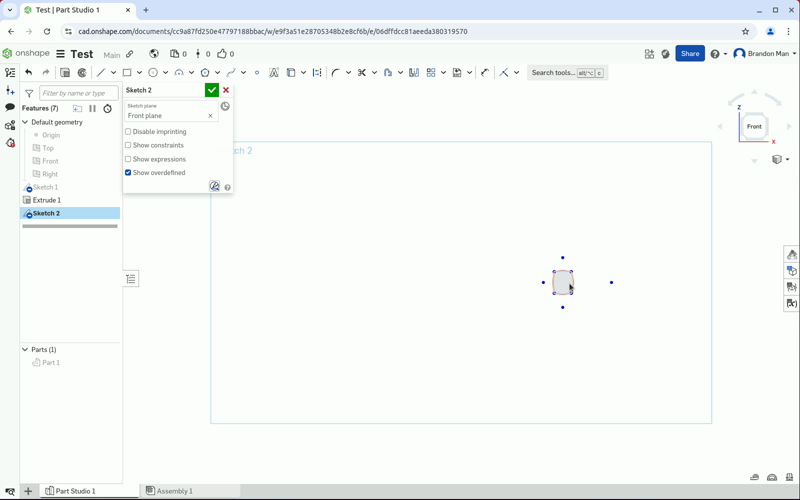
scroll(6)
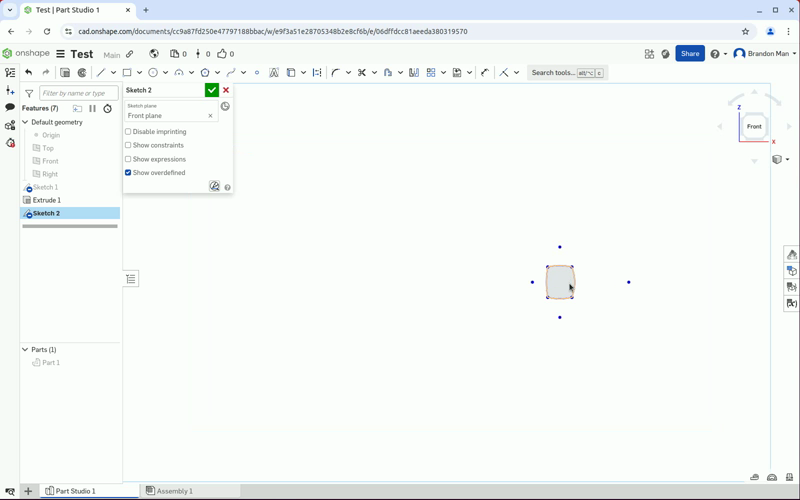
scroll(6)
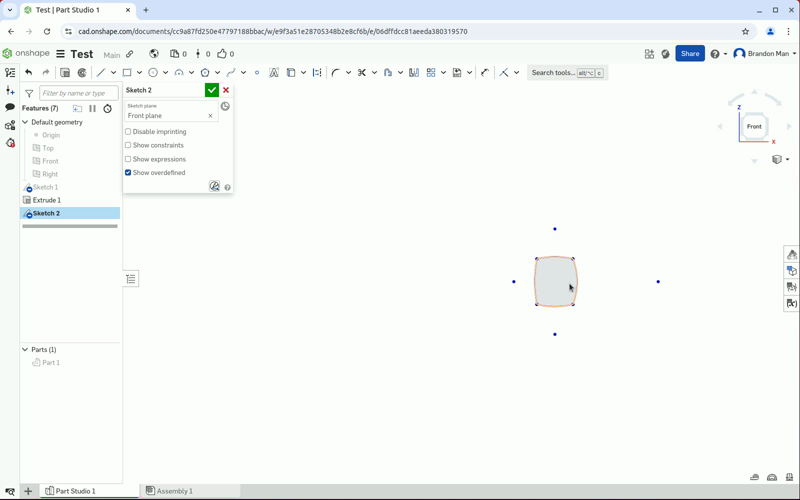
scroll(6)
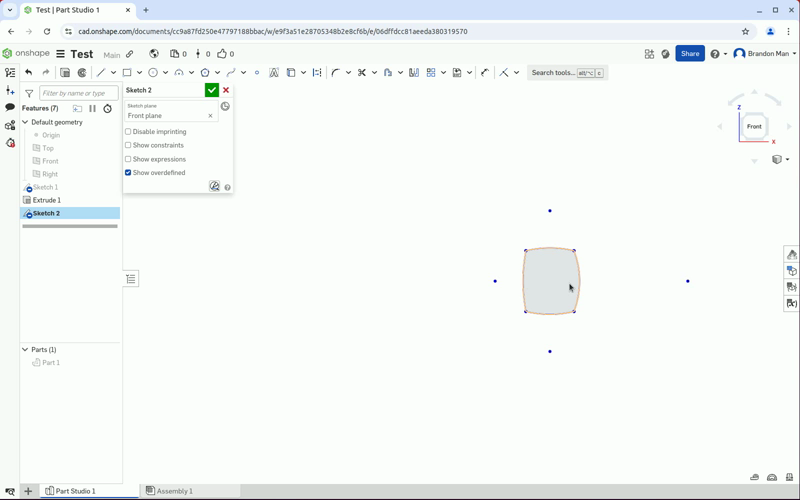
scroll(6)
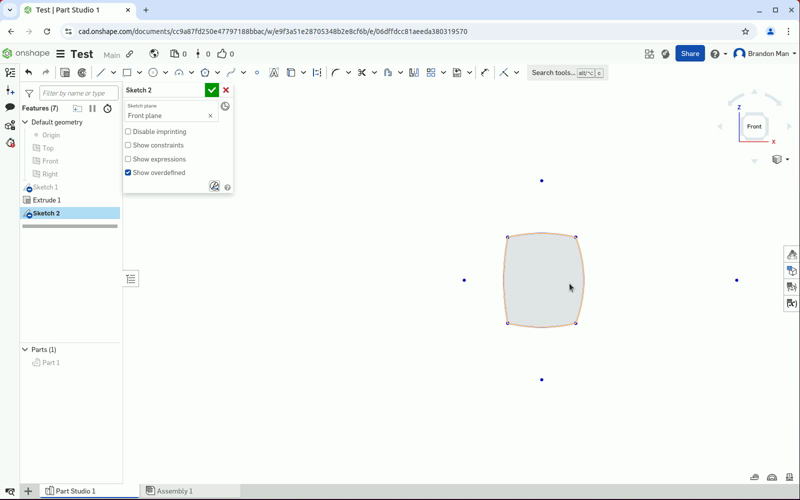
scroll(6)
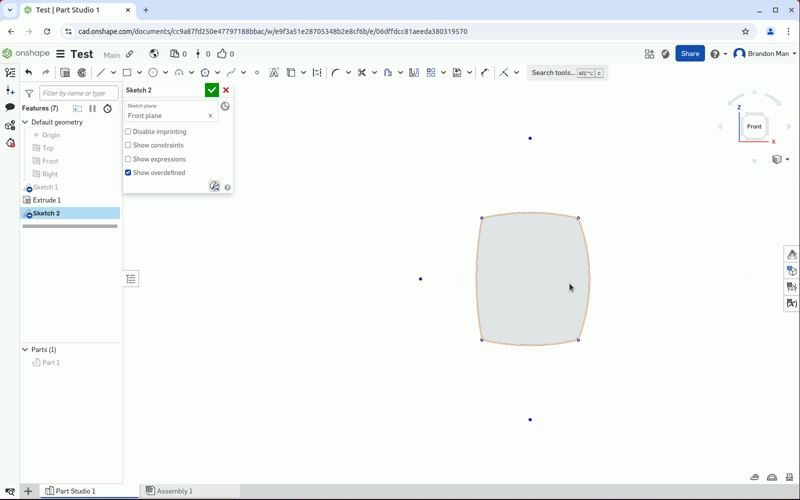
scroll(6)
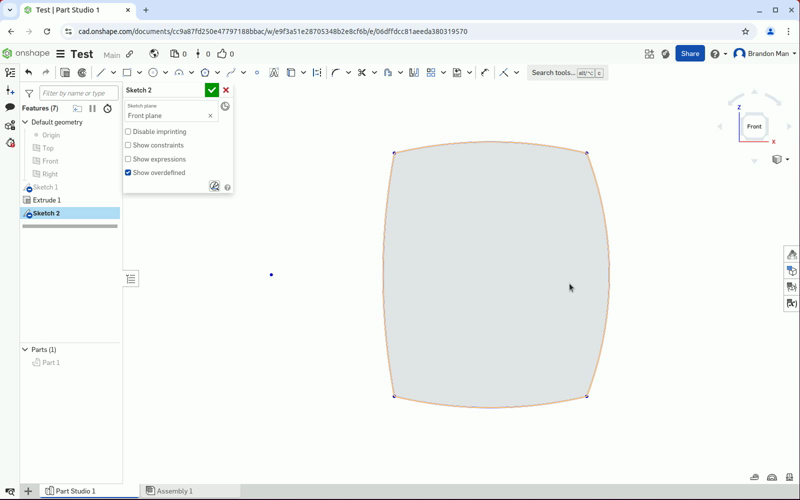
click(569, 283)
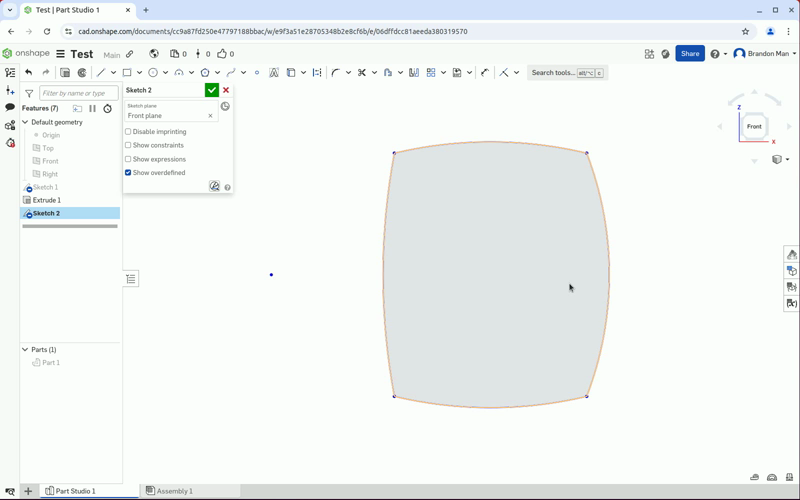
scroll(-6)
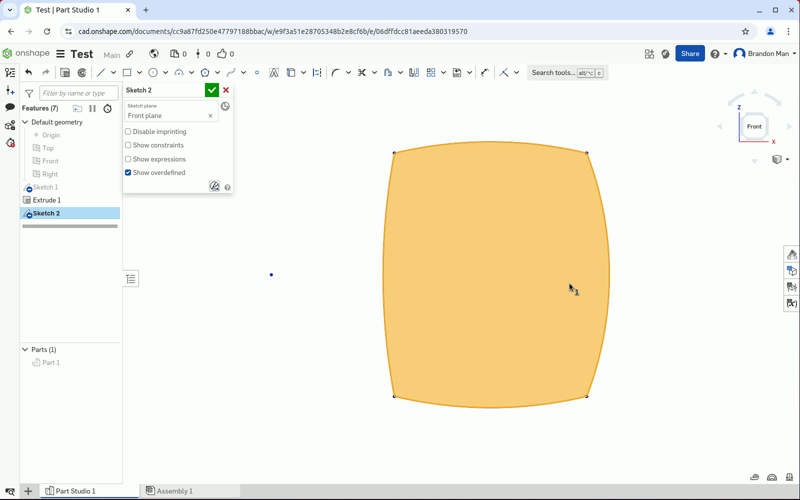
scroll(-6)
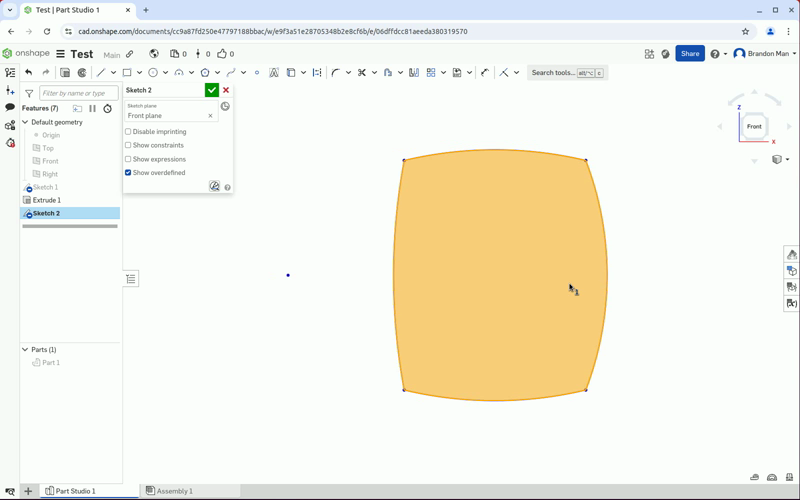
scroll(-6)
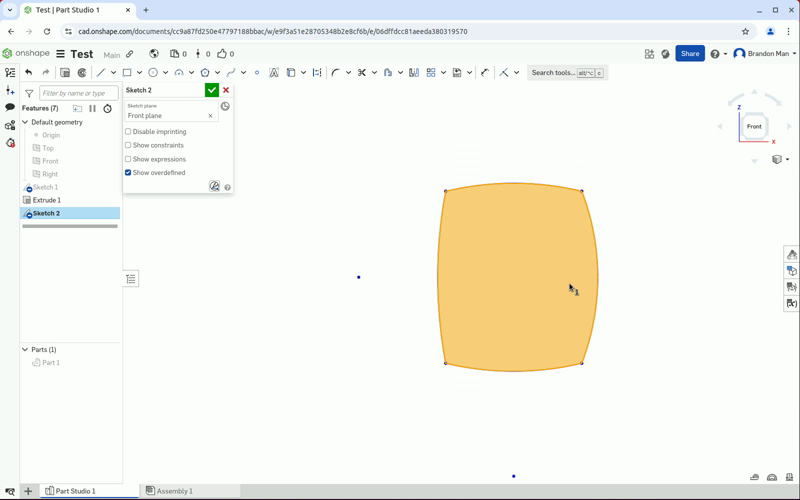
scroll(-6)
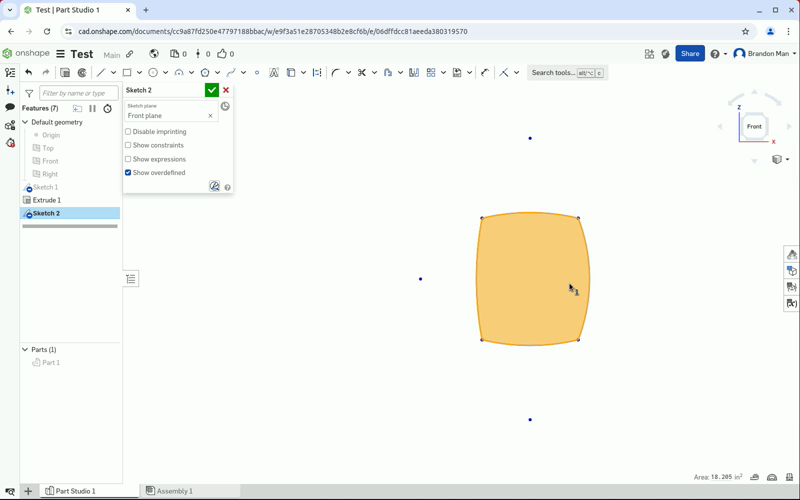
scroll(-6)
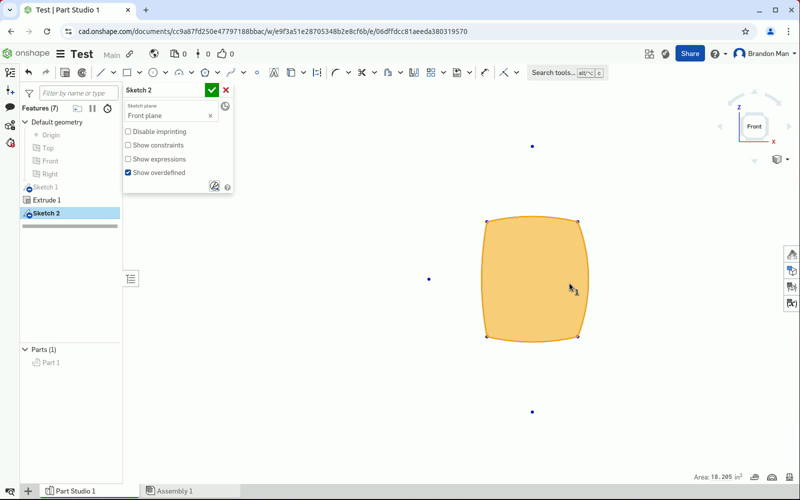
scroll(-6)
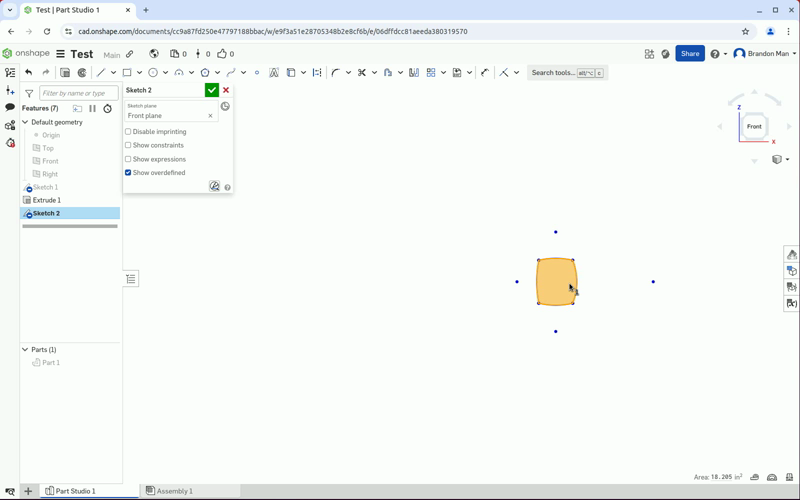
scroll(-6)
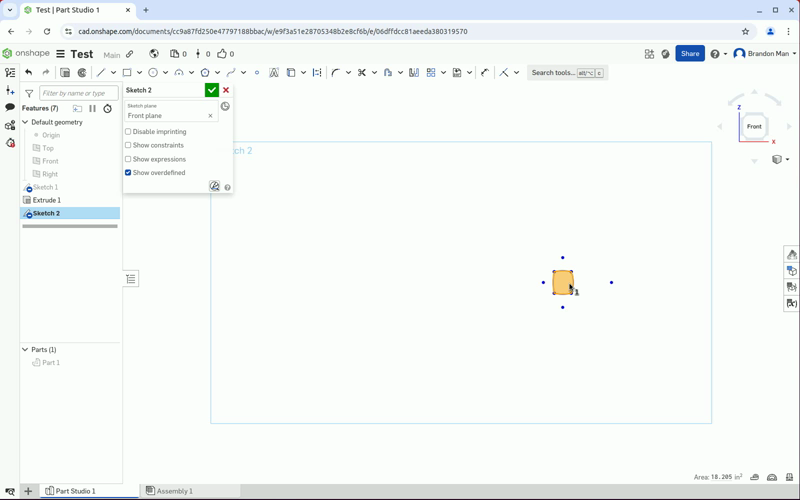
mouse_move(73, 352)
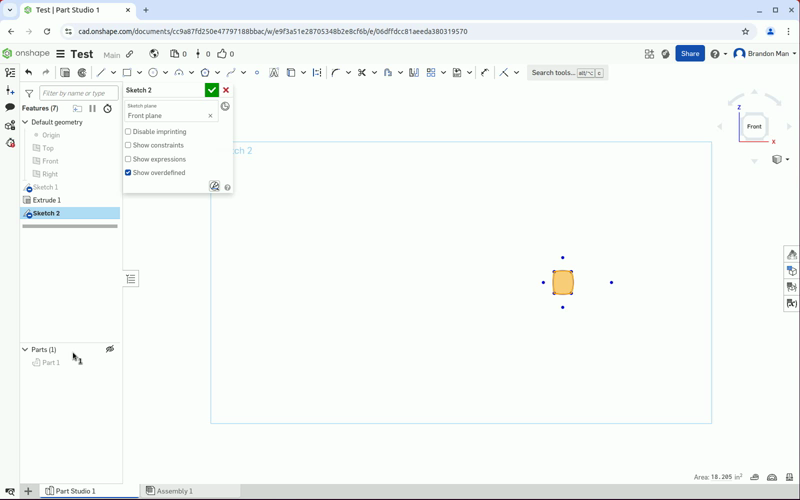
key(shift+y)
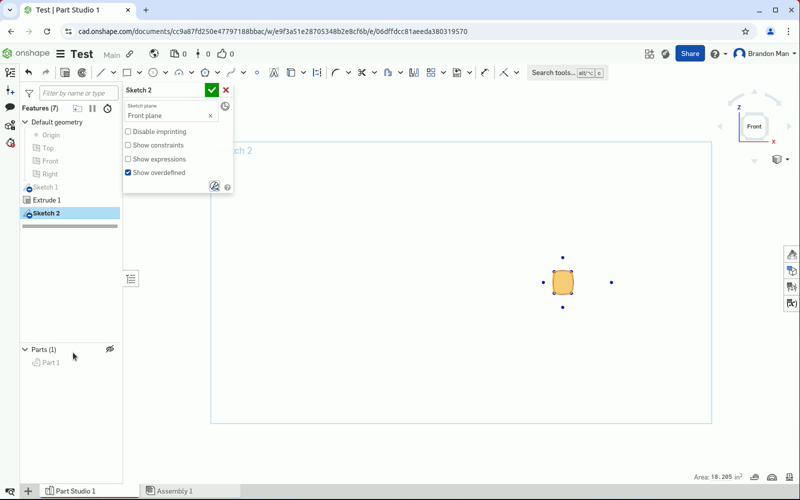
key(shift+e)
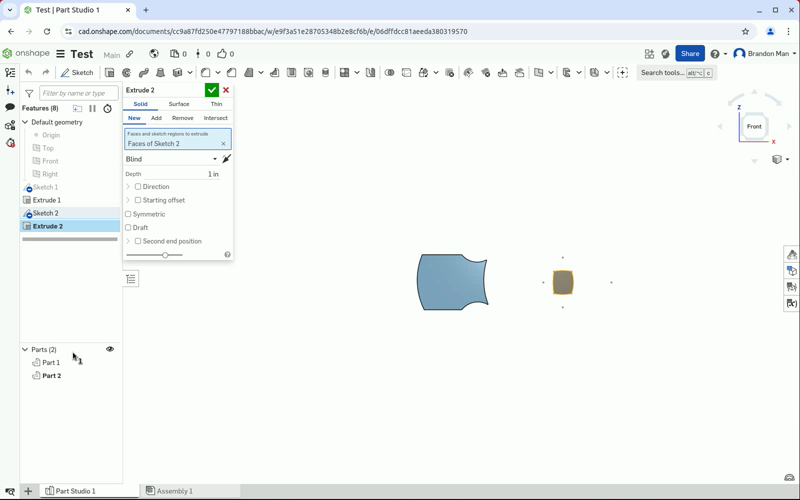
mouse_move(143, 106)
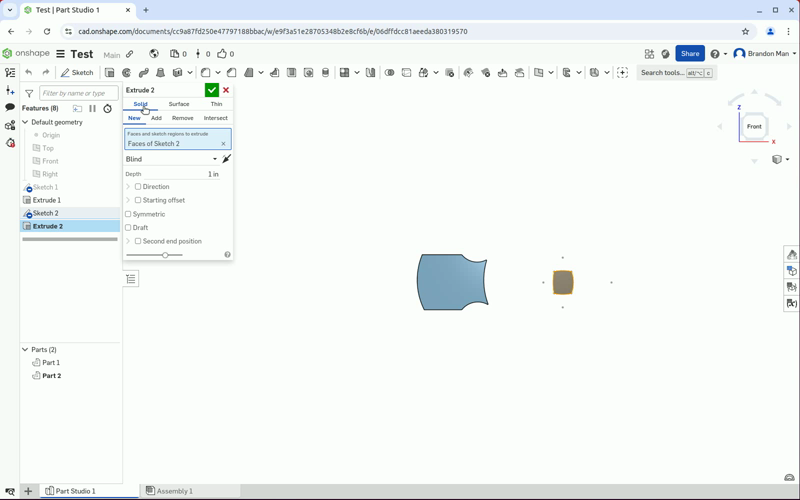
click(143, 106)
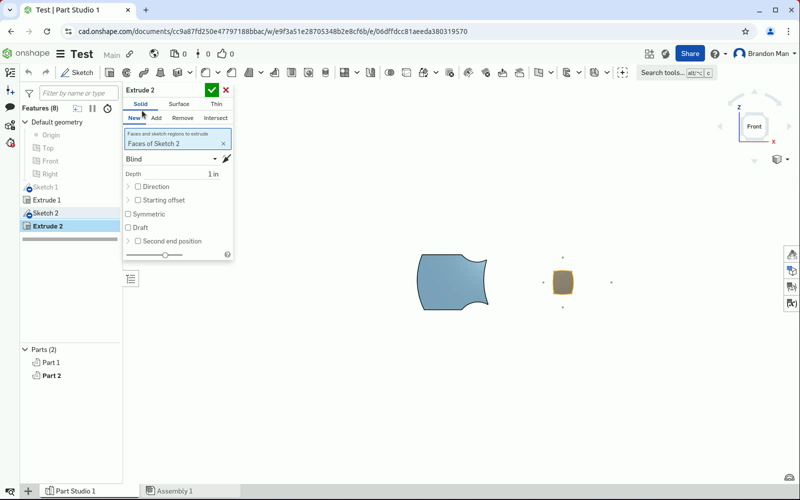
mouse_move(137, 120)
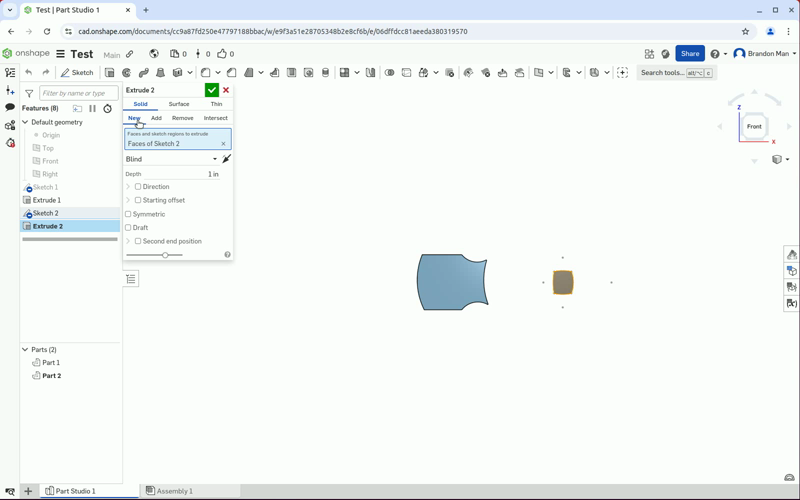
click(137, 120)
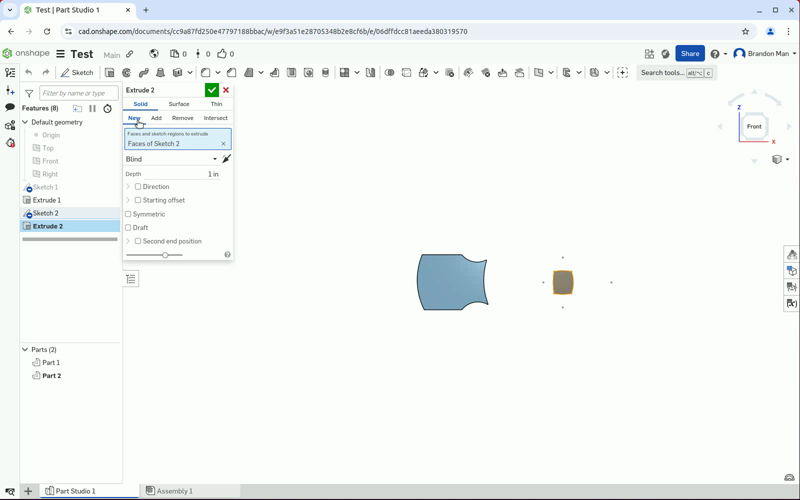
key(tab, 4)
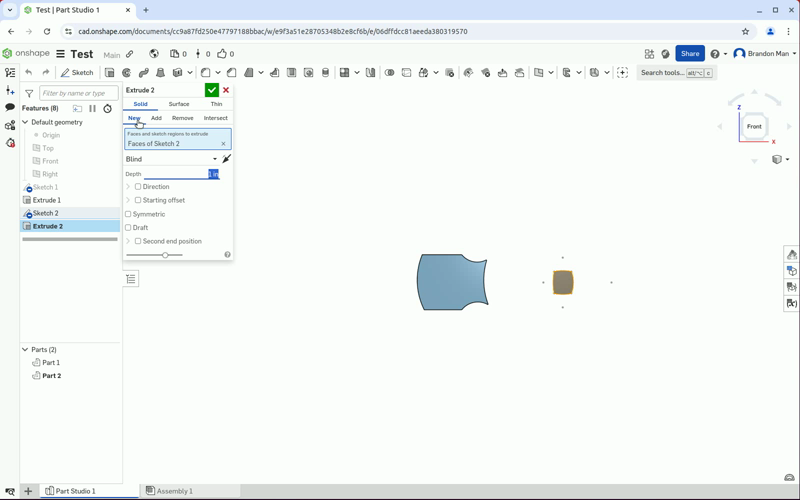
text(3.851)
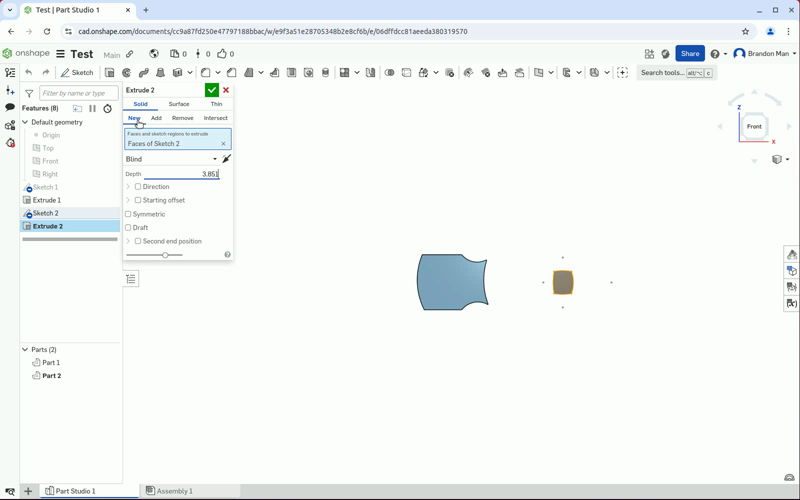
key(enter)
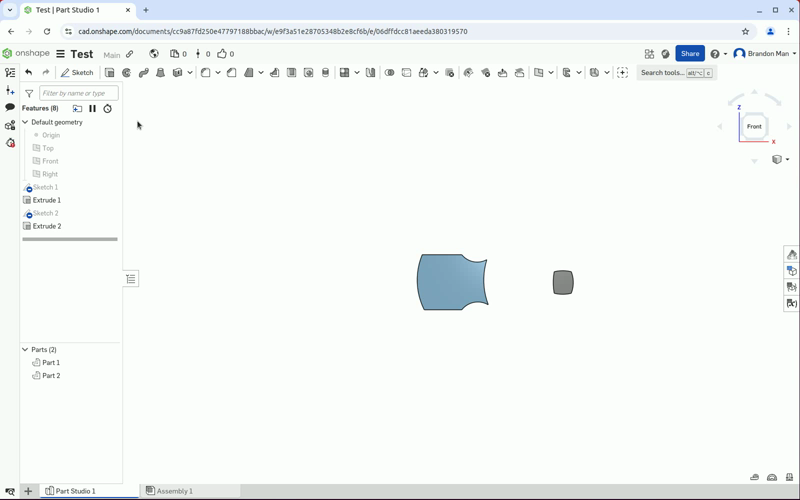
key(shift+h)
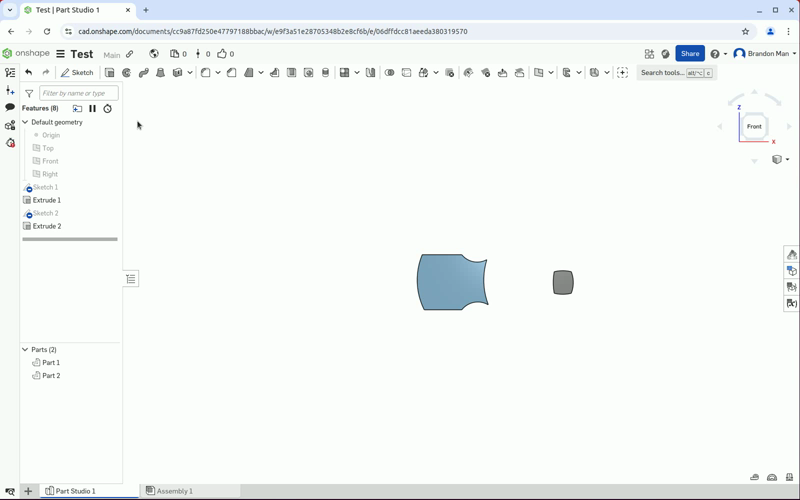
key(shift+h)
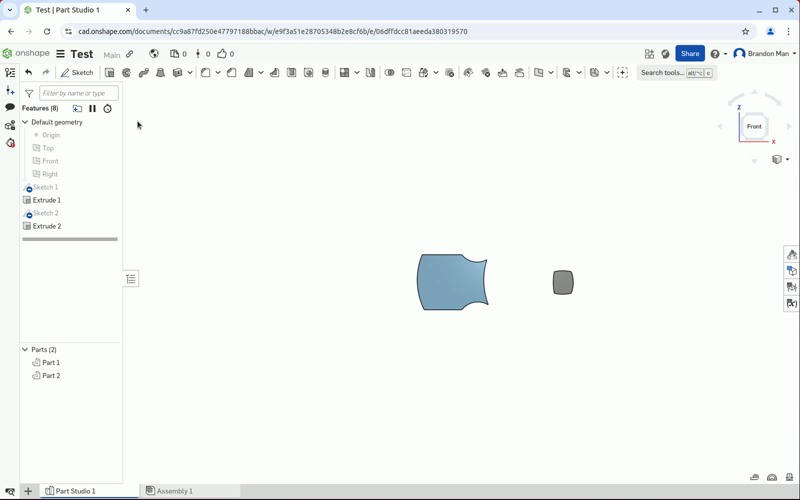
mouse_move(73, 189)
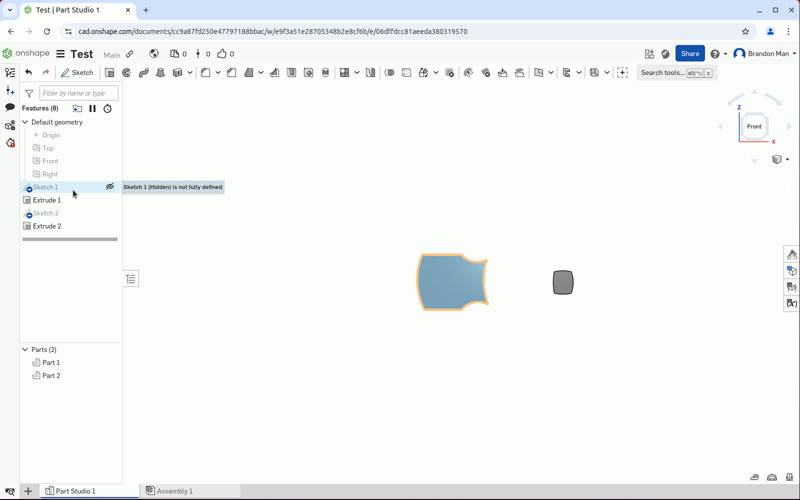
click(73, 189)
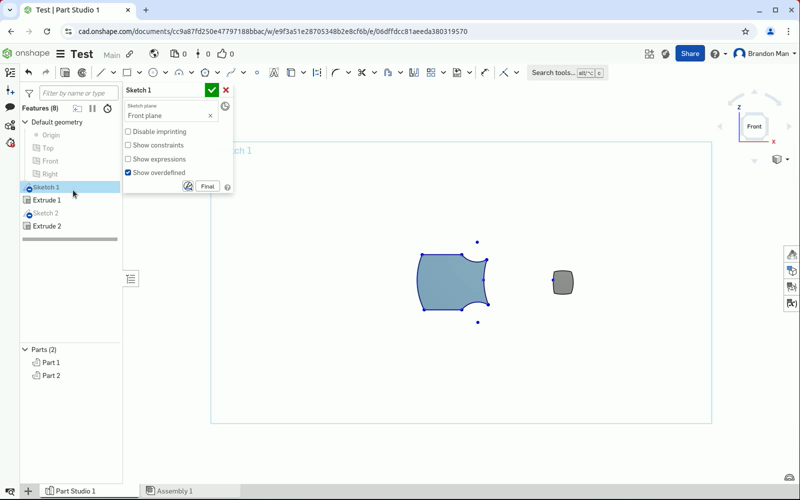
mouse_move(229, 92)
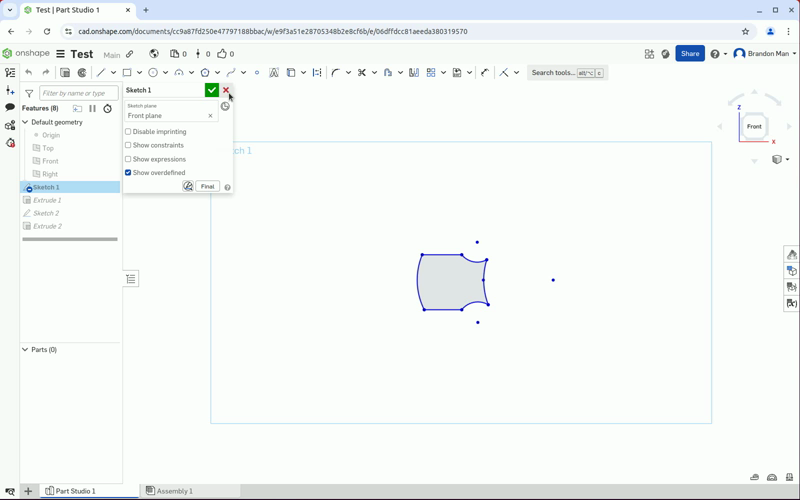
click(229, 92)
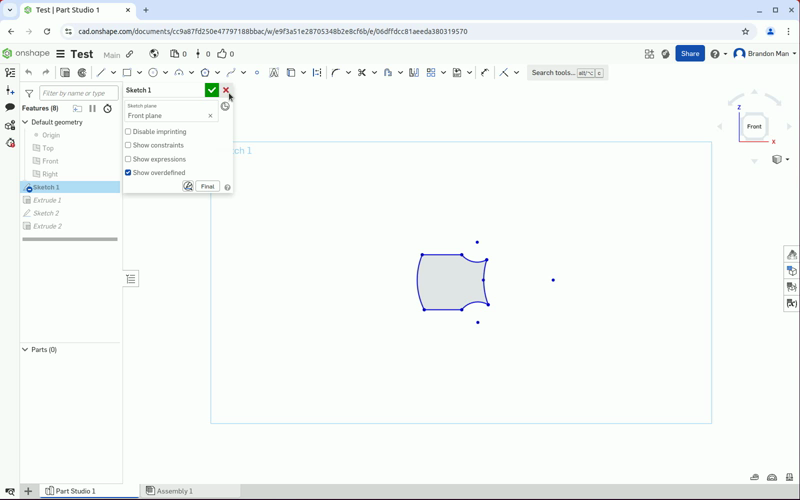
key(shift+s)
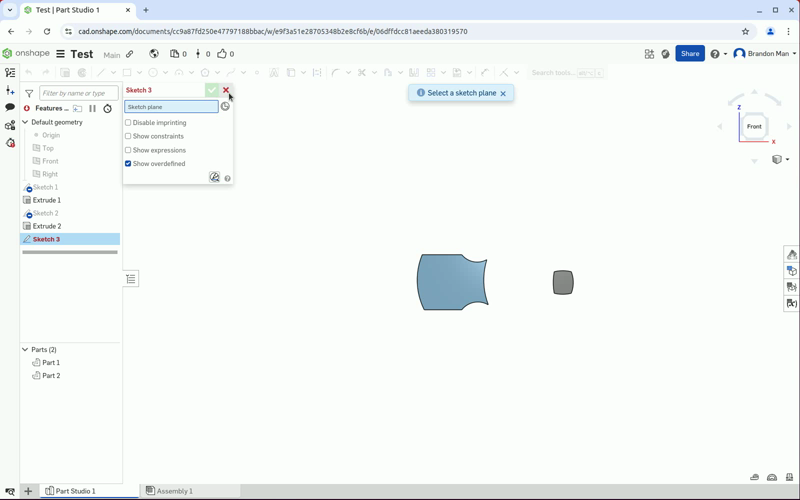
mouse_move(73, 163)
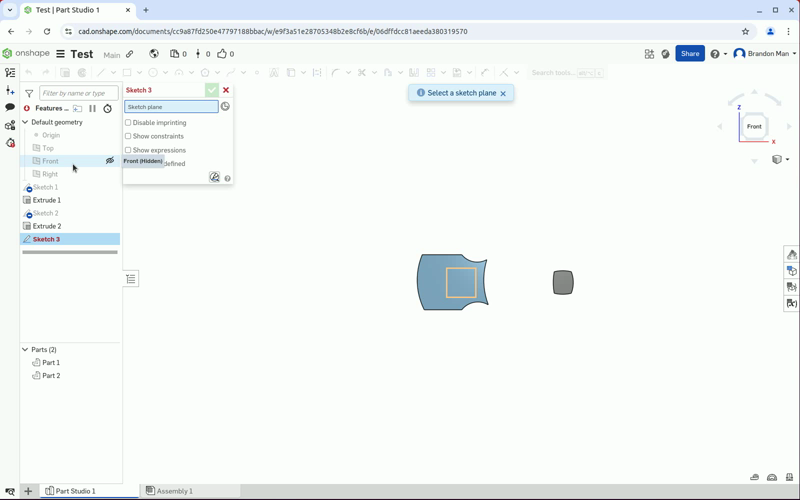
click(73, 163)
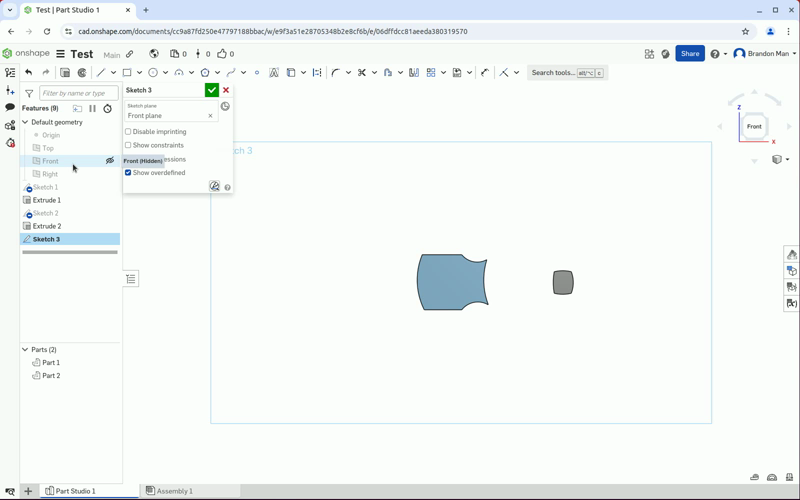
mouse_move(73, 352)
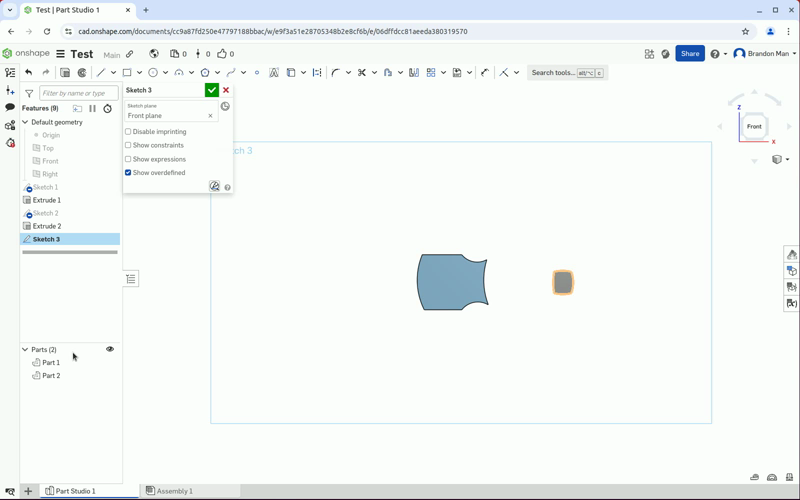
key(y)
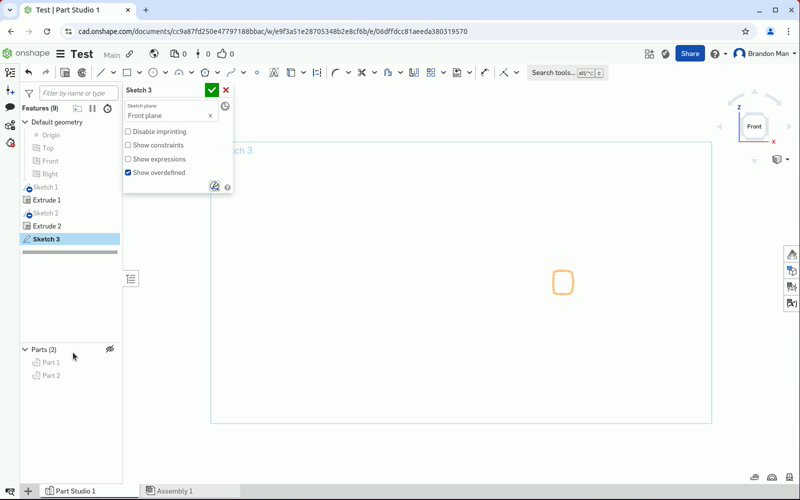
key(a)
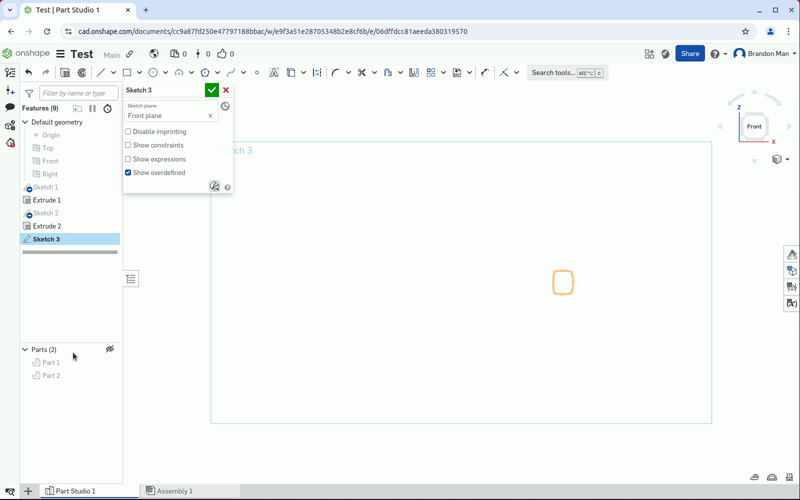
key_down(shift)
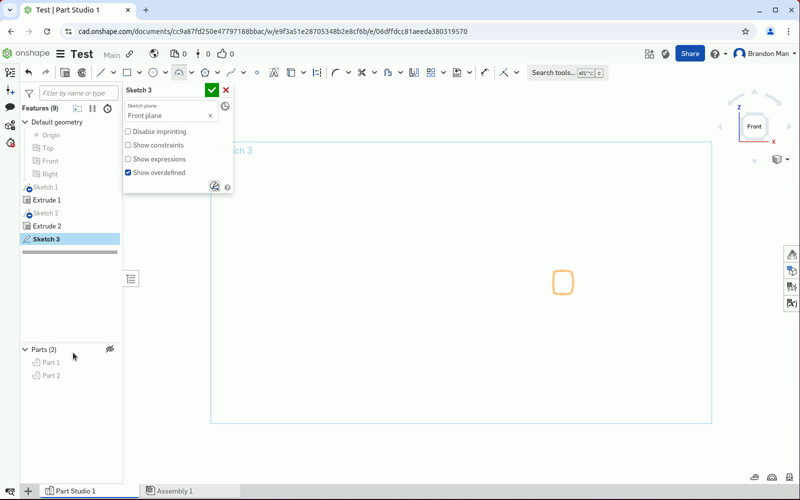
mouse_move(485, 259)
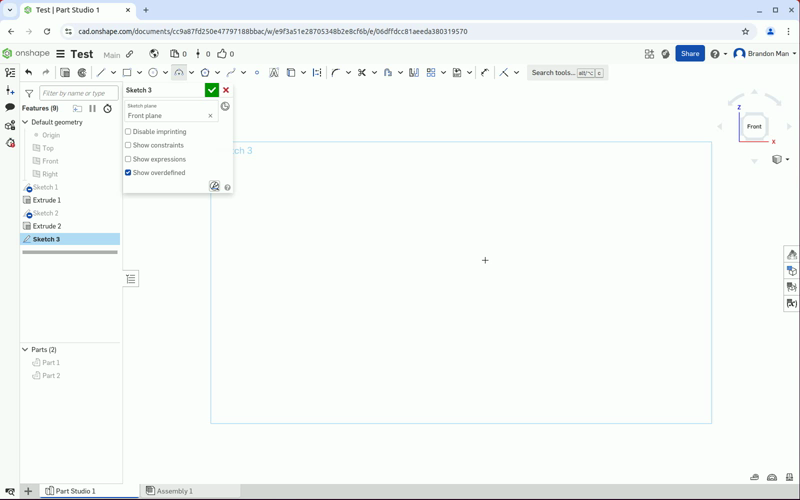
click(485, 259)
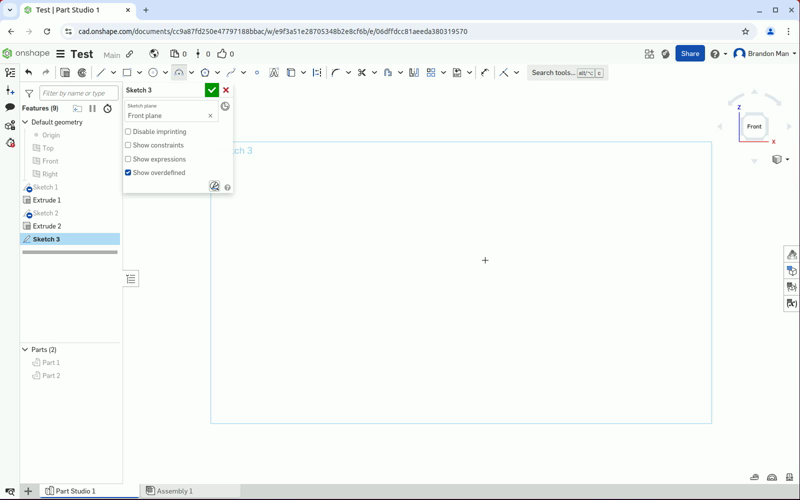
key_up(shift)
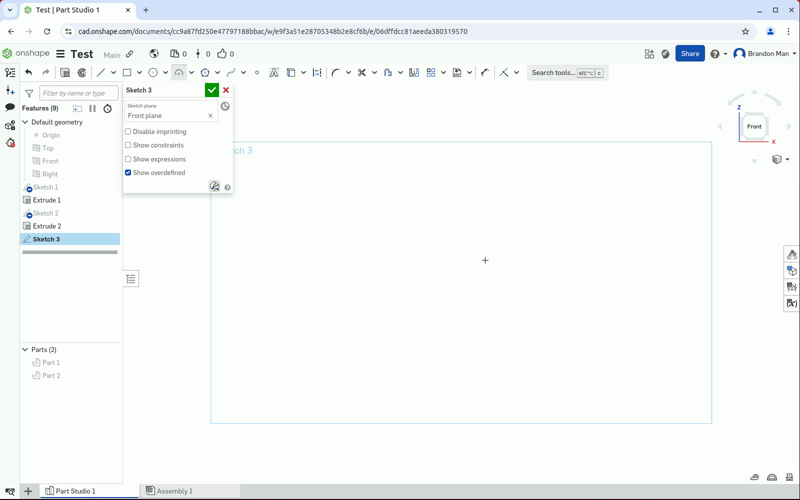
key_down(shift)
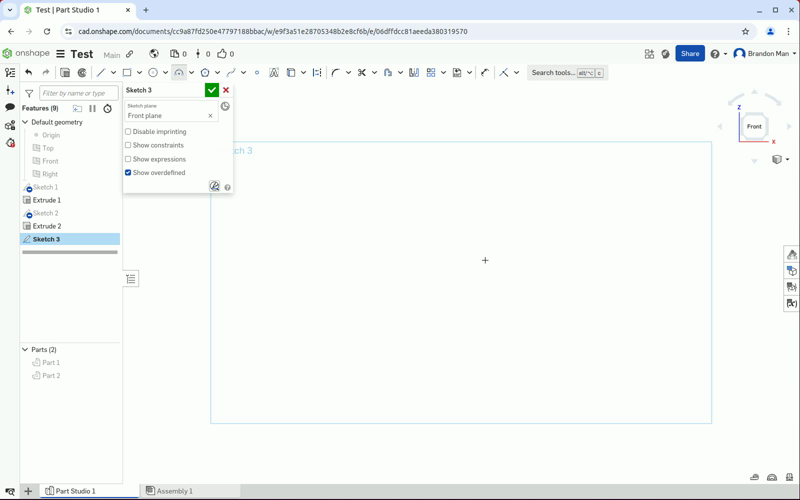
mouse_move(486, 304)
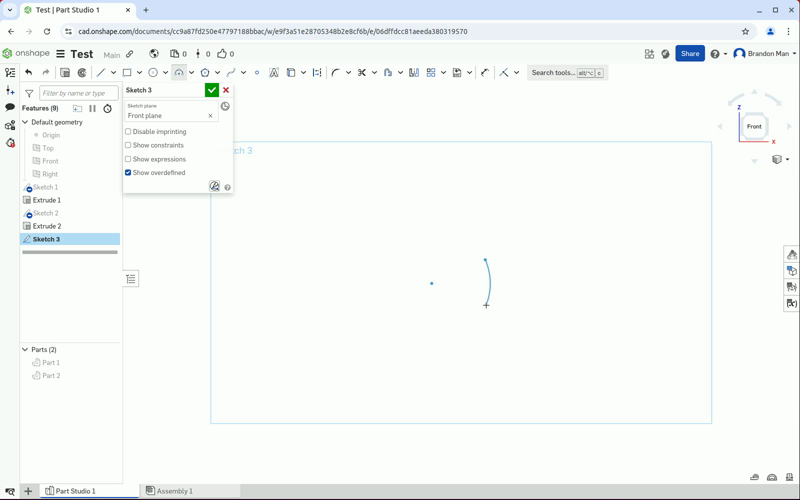
click(486, 304)
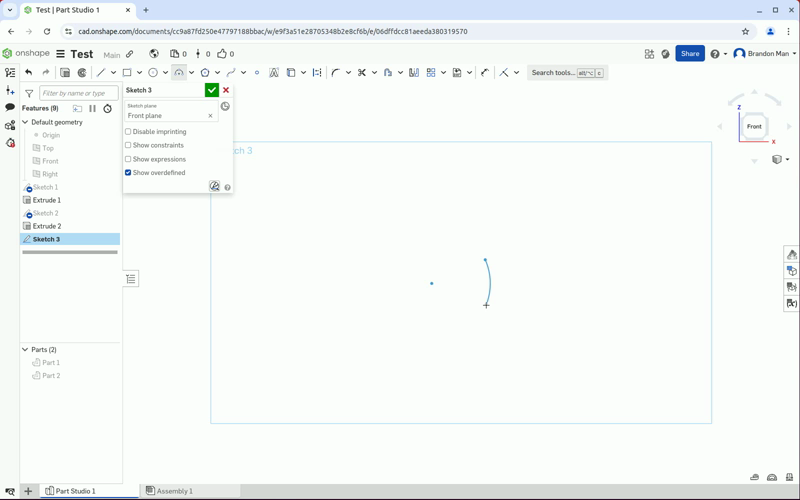
mouse_move(482, 282)
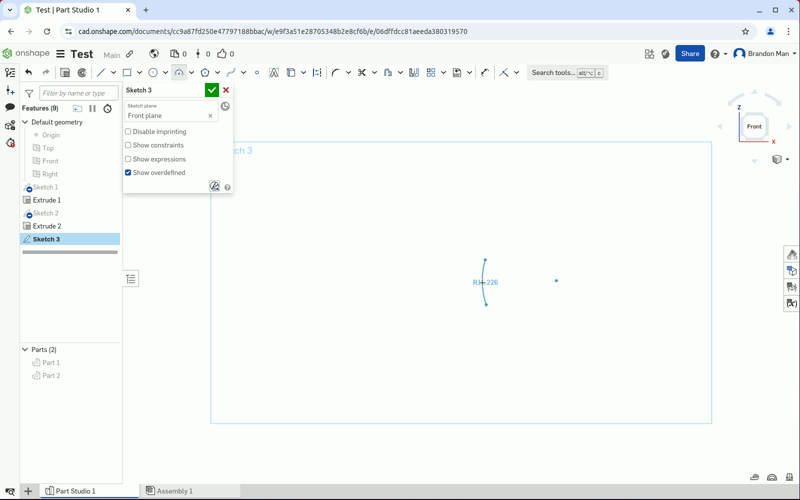
click(482, 282)
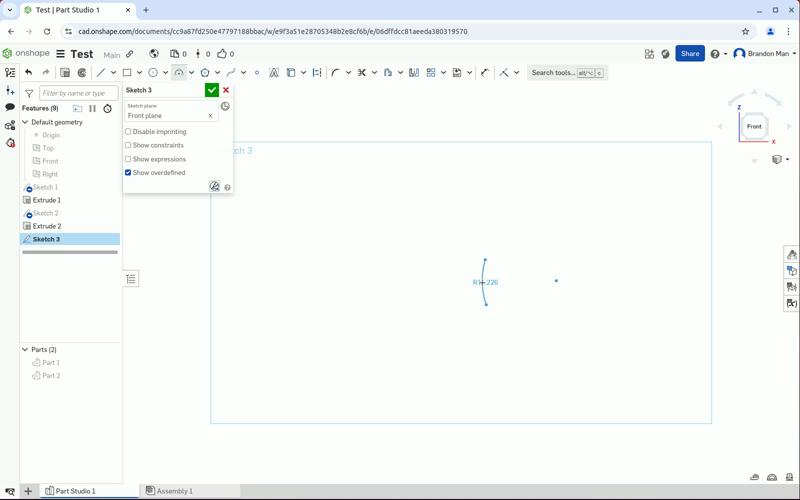
key_up(shift)
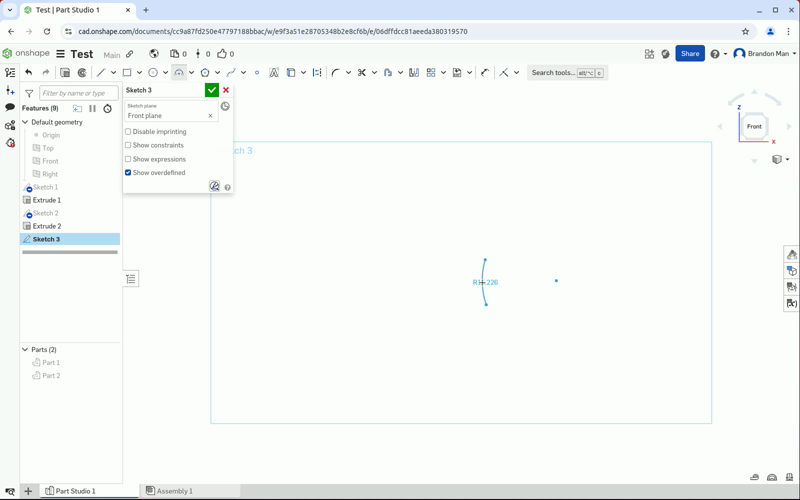
mouse_move(486, 304)
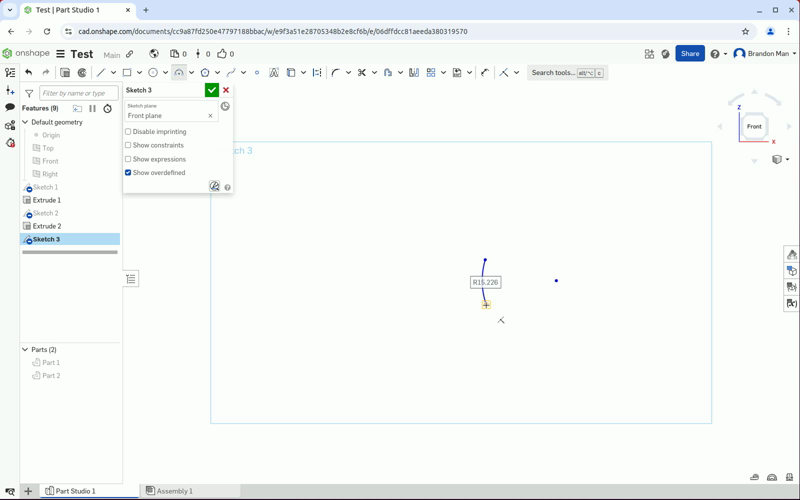
click(486, 304)
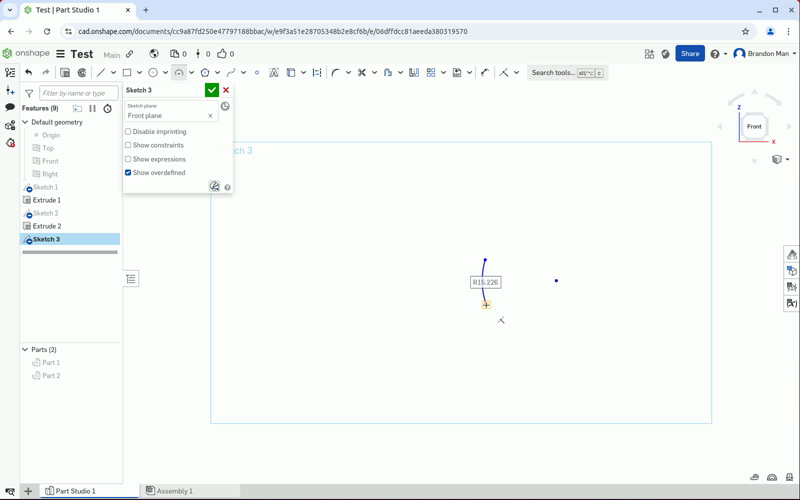
key_down(shift)
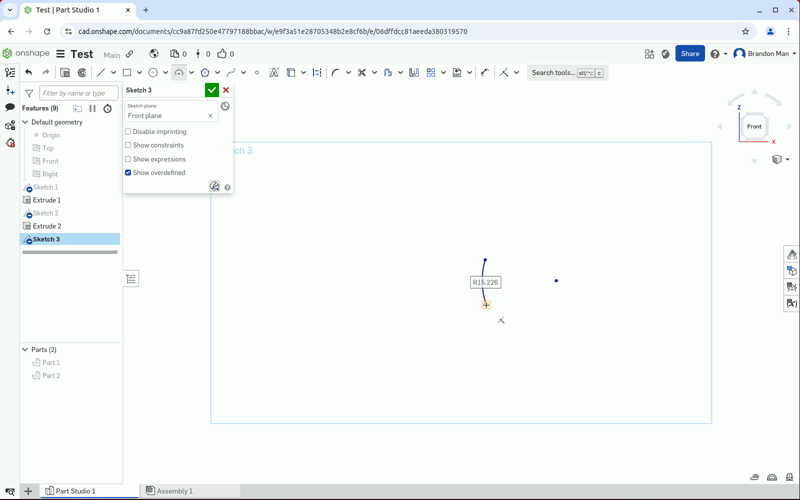
mouse_move(511, 304)
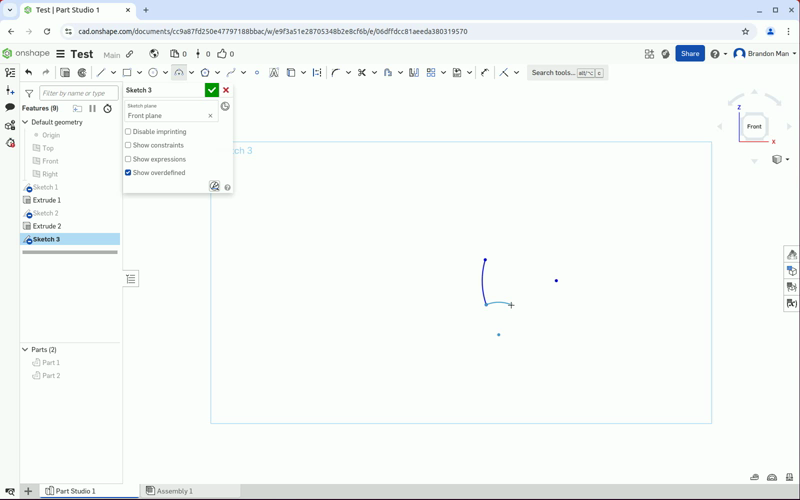
click(511, 304)
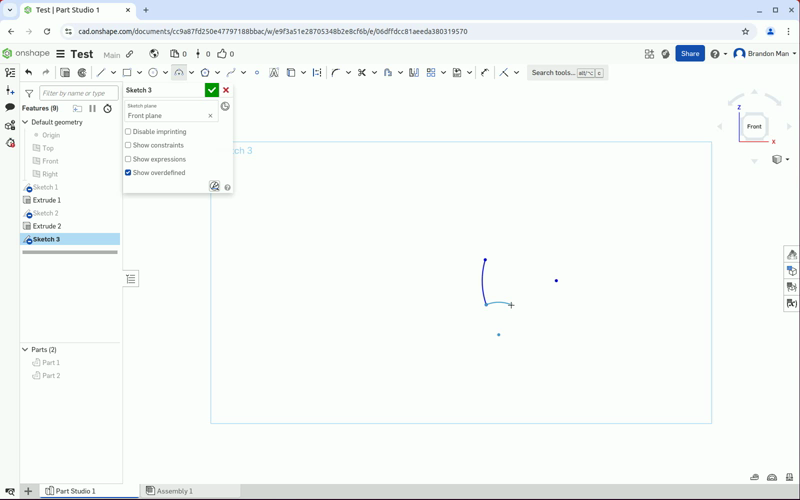
mouse_move(498, 309)
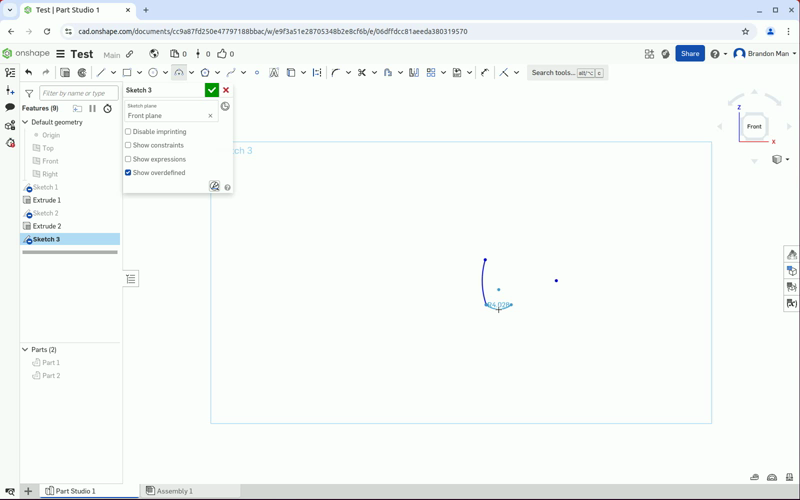
click(498, 309)
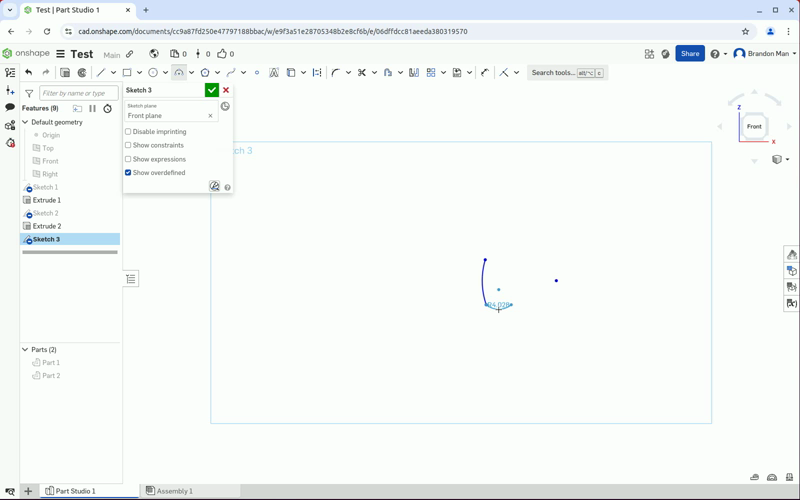
key_up(shift)
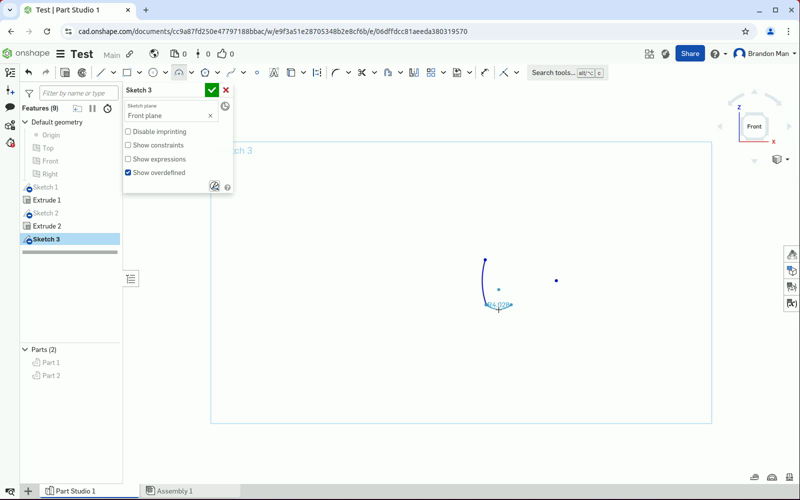
mouse_move(511, 304)
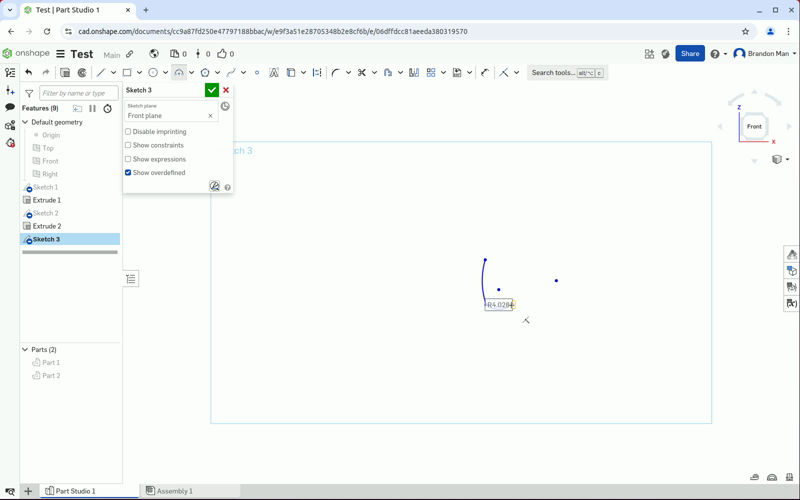
click(511, 304)
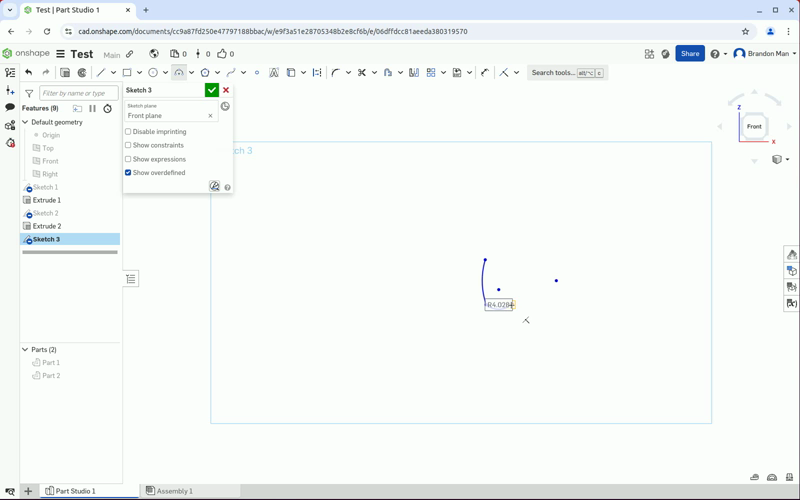
key_down(shift)
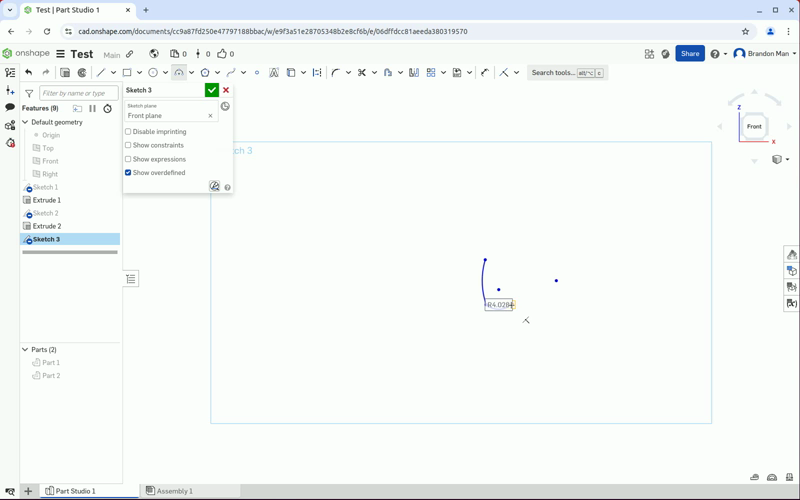
mouse_move(510, 259)
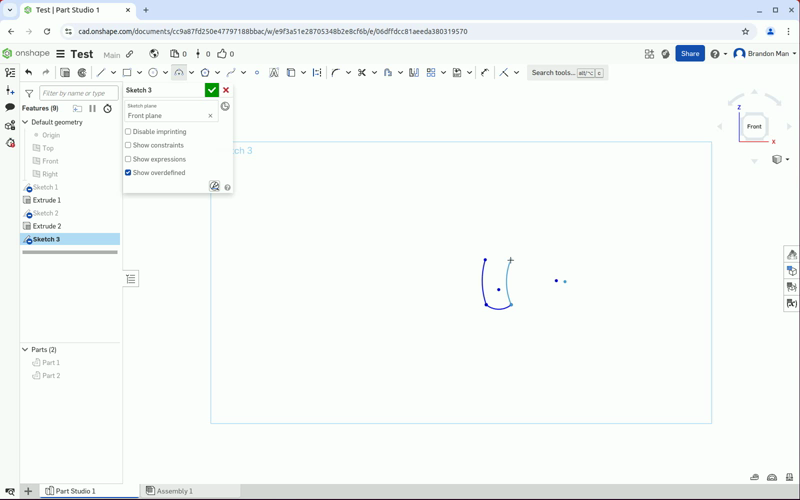
click(510, 259)
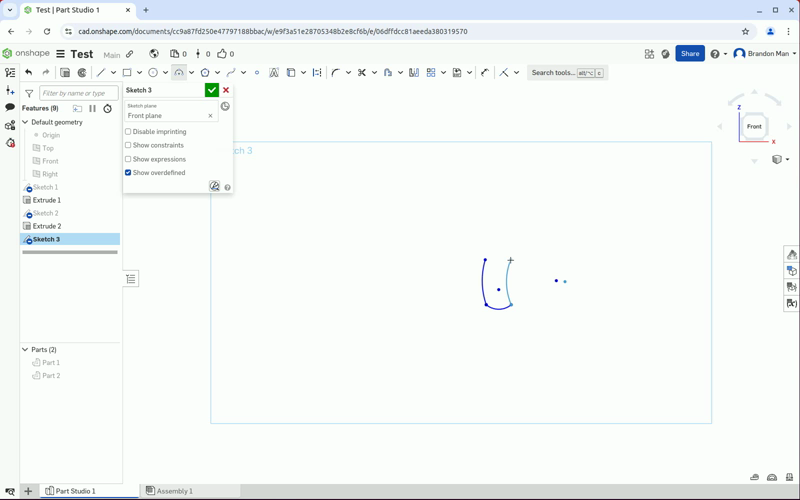
mouse_move(507, 282)
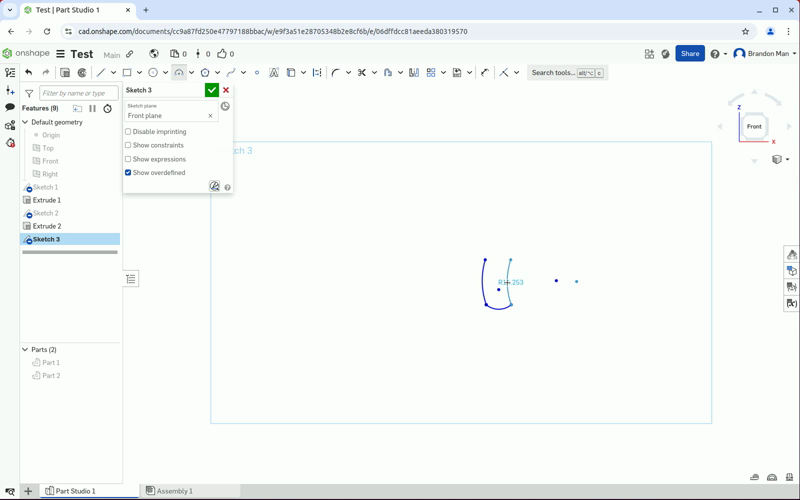
click(507, 282)
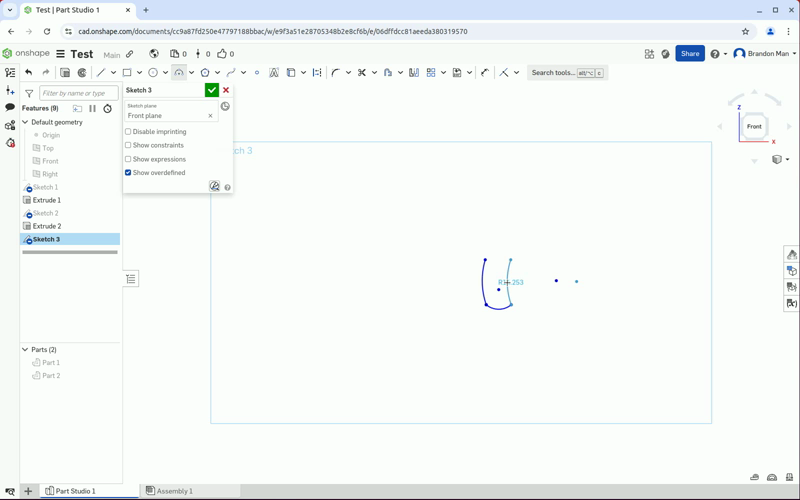
key_up(shift)
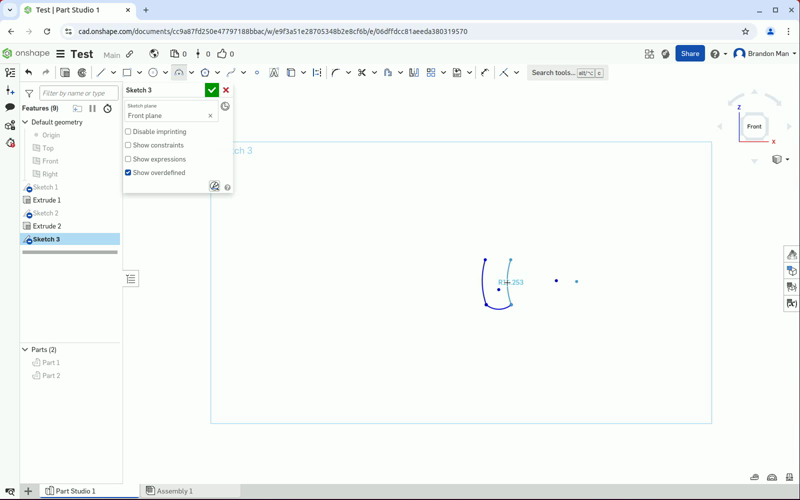
mouse_move(510, 259)
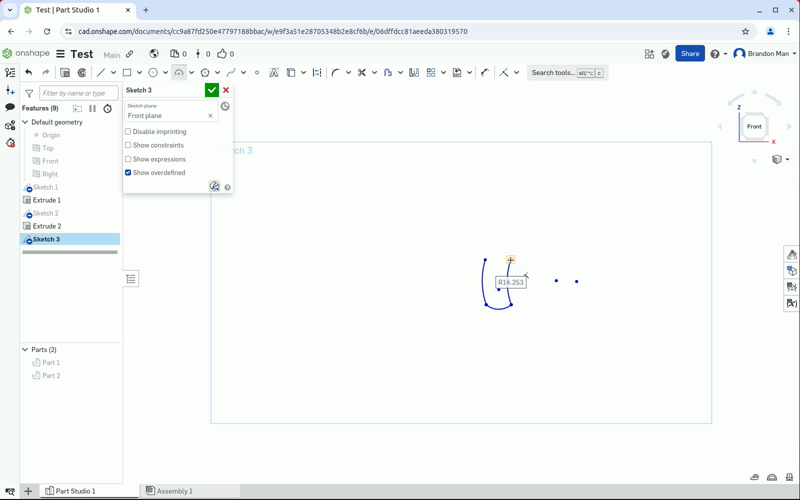
click(510, 259)
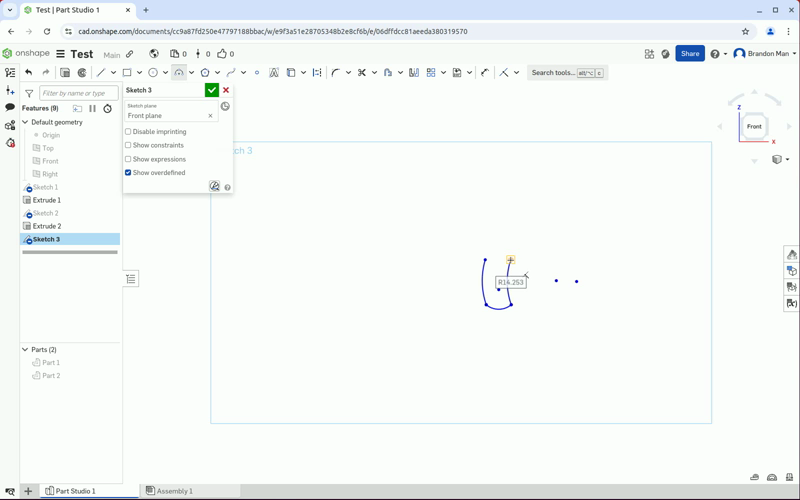
mouse_move(485, 259)
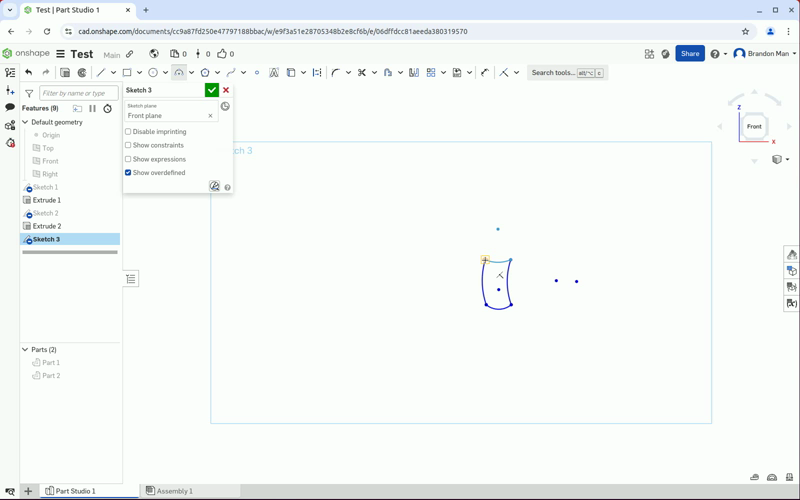
click(485, 259)
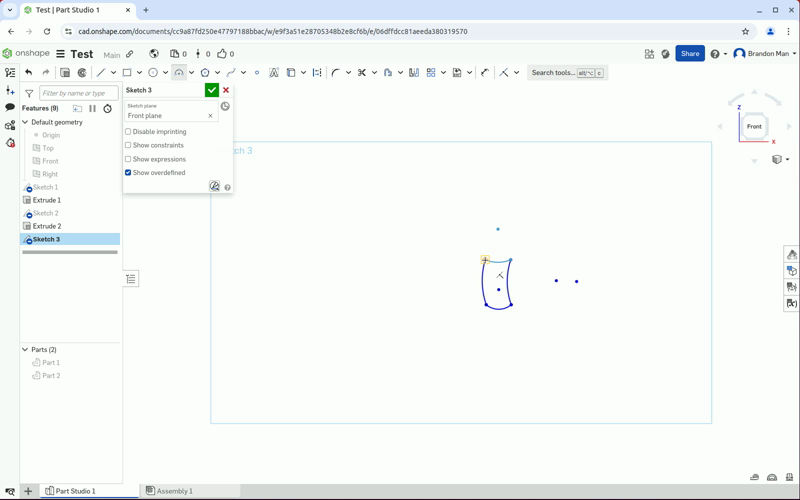
key_down(shift)
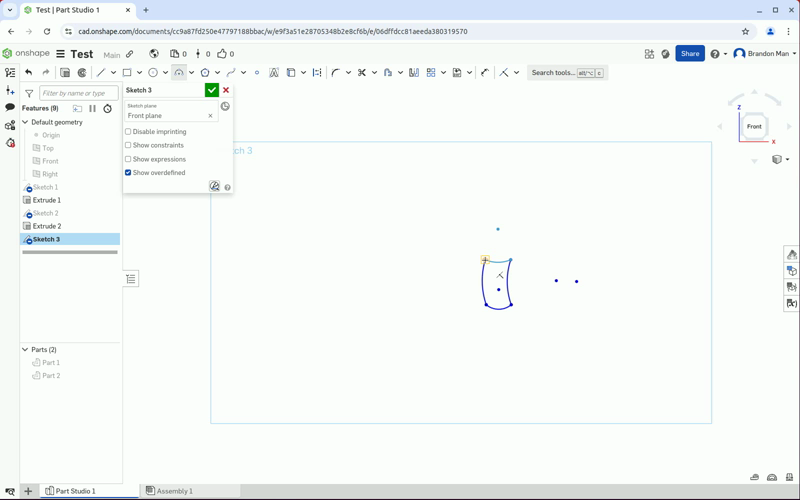
mouse_move(498, 254)
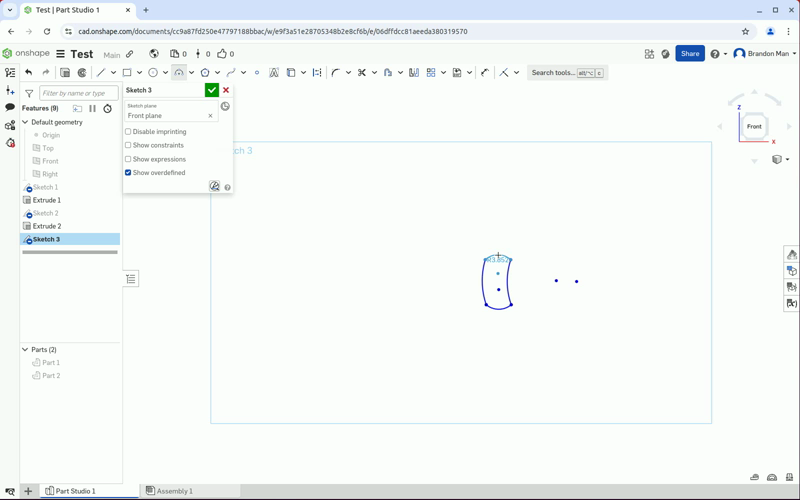
click(498, 254)
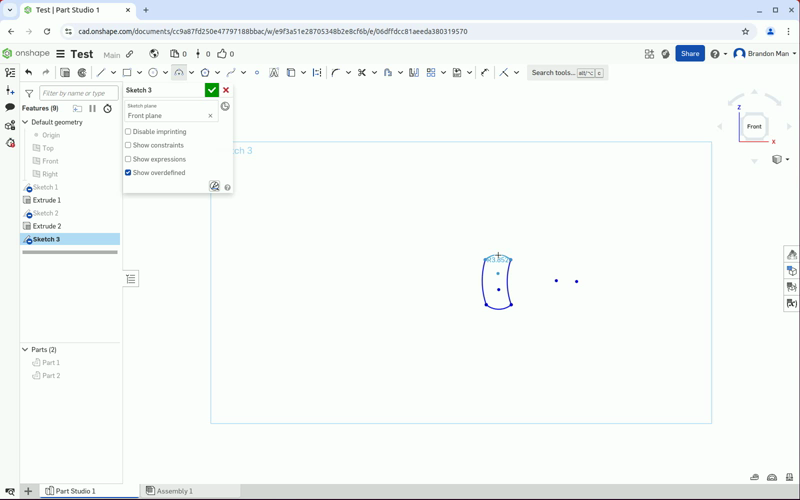
key_up(shift)
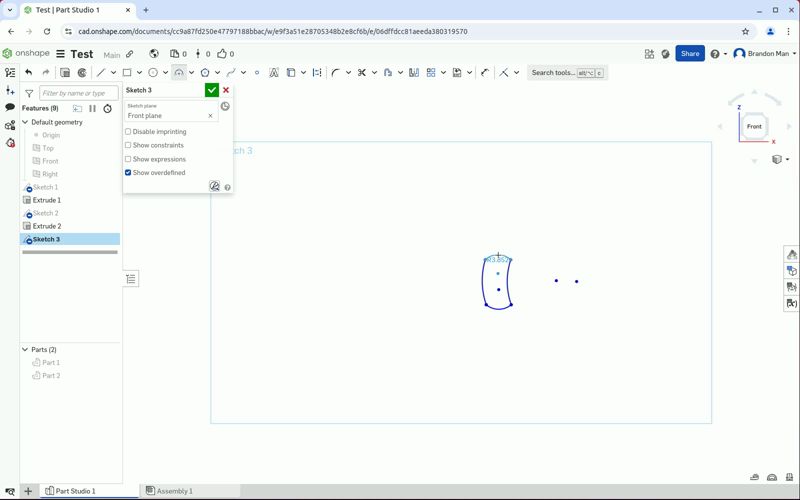
key(esc)
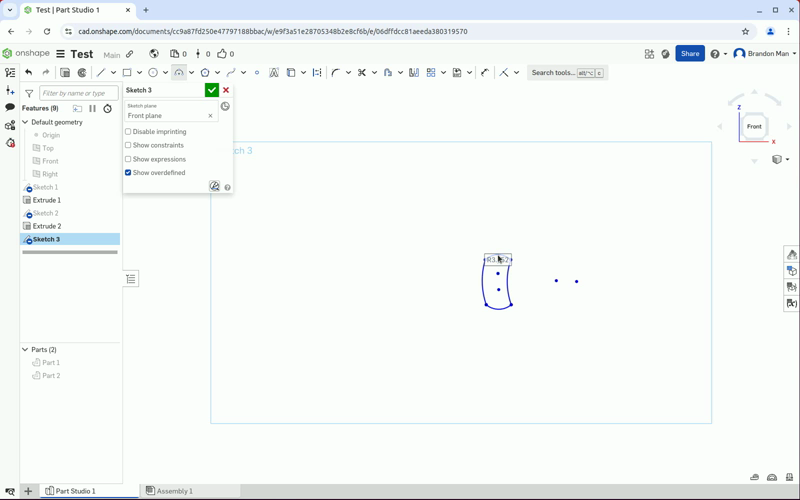
mouse_move(488, 273)
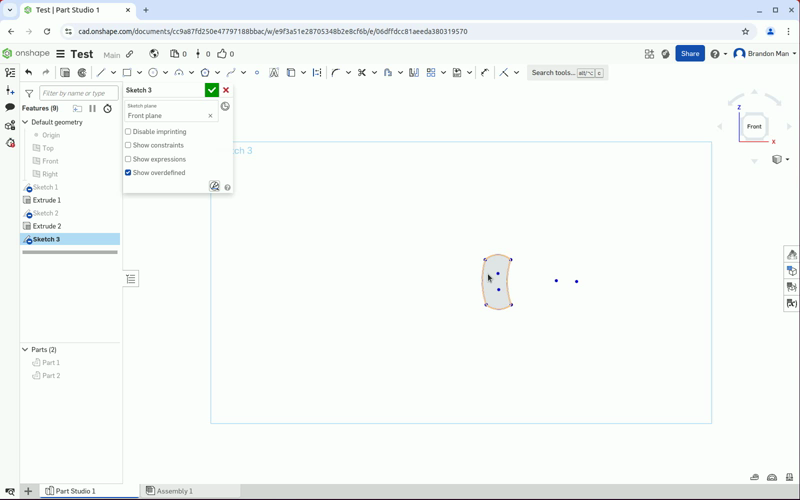
scroll(6)
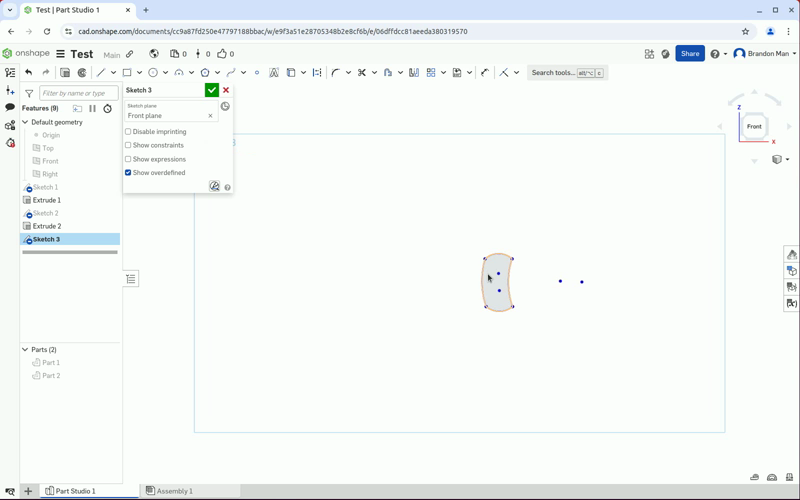
scroll(6)
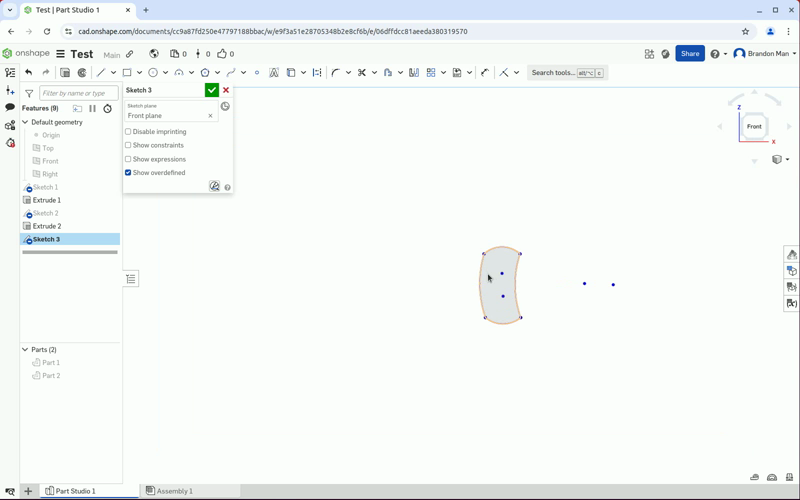
scroll(6)
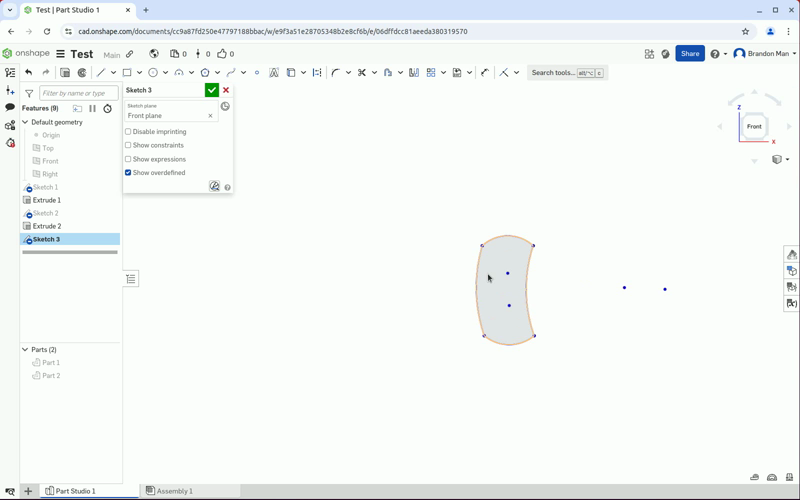
scroll(6)
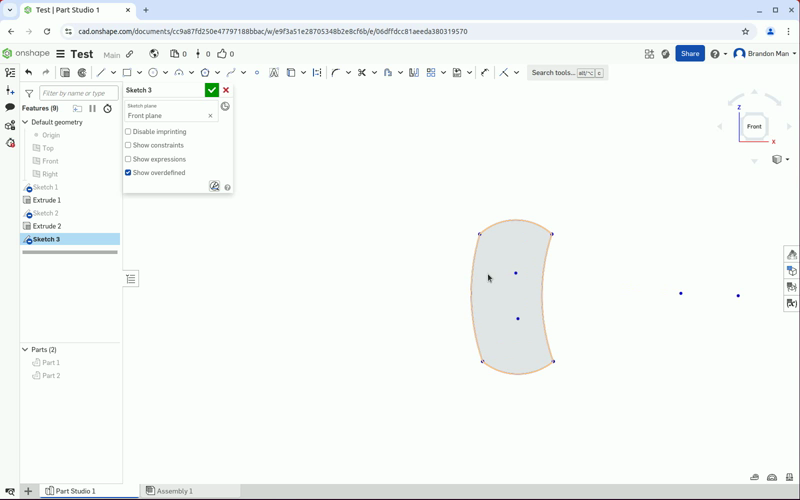
scroll(6)
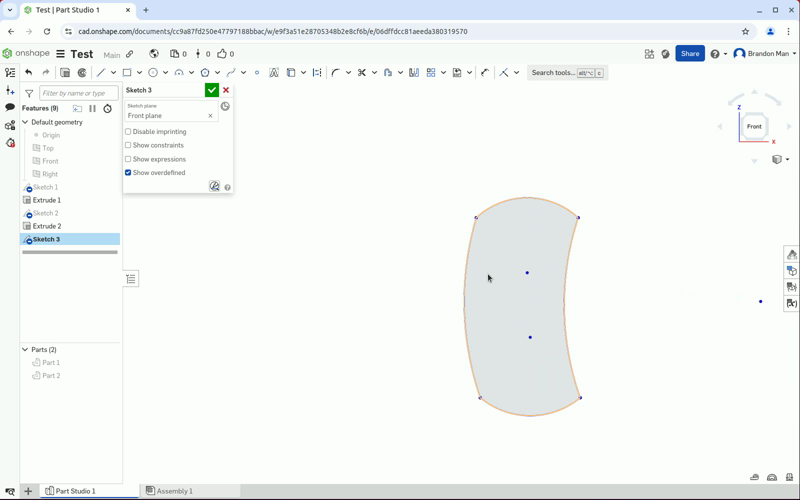
scroll(6)
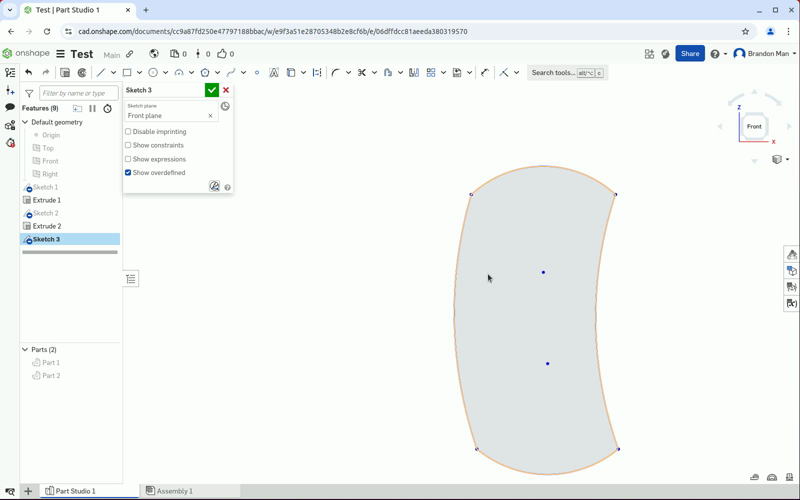
scroll(6)
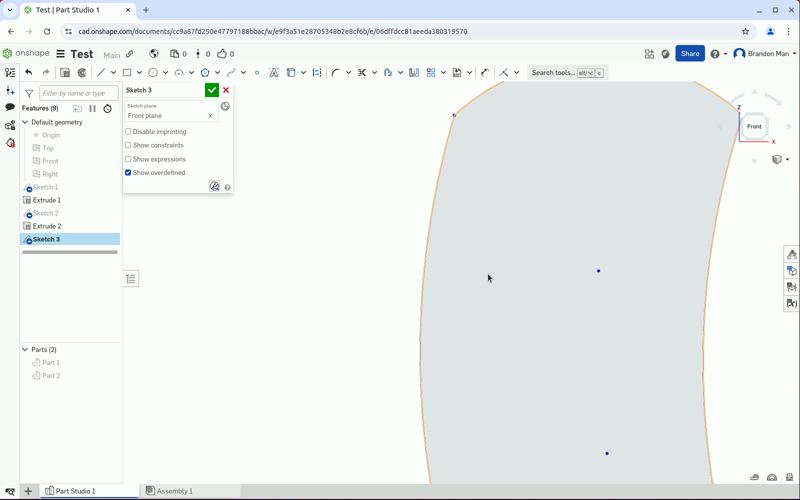
click(488, 273)
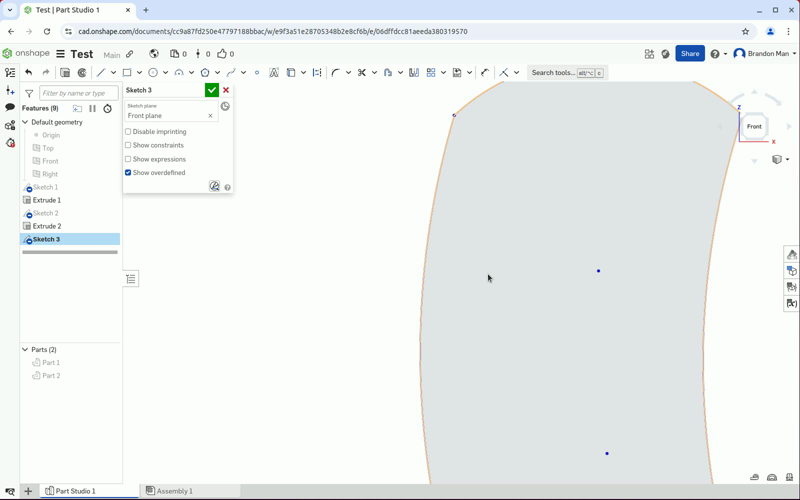
scroll(-6)
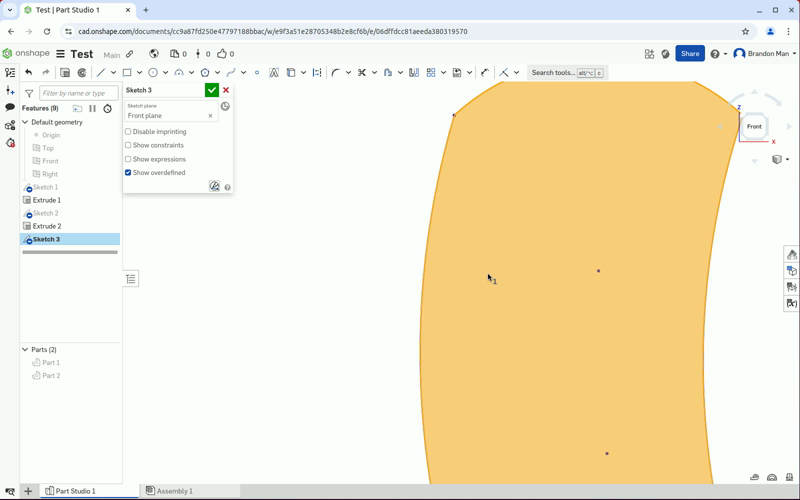
scroll(-6)
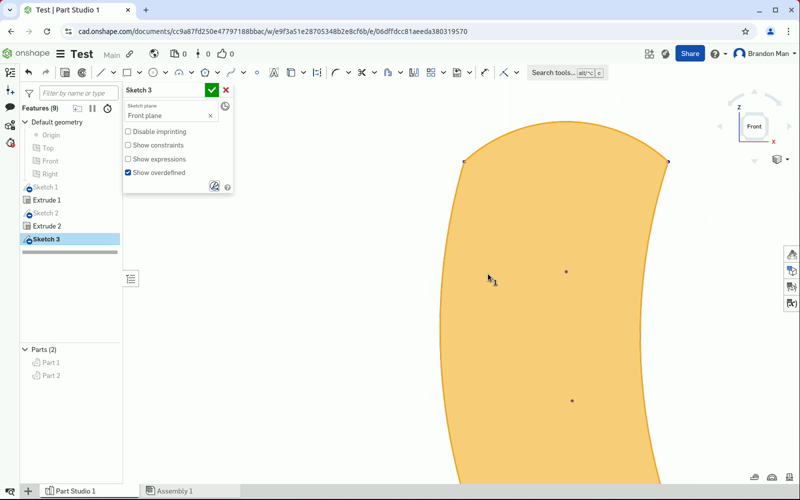
scroll(-6)
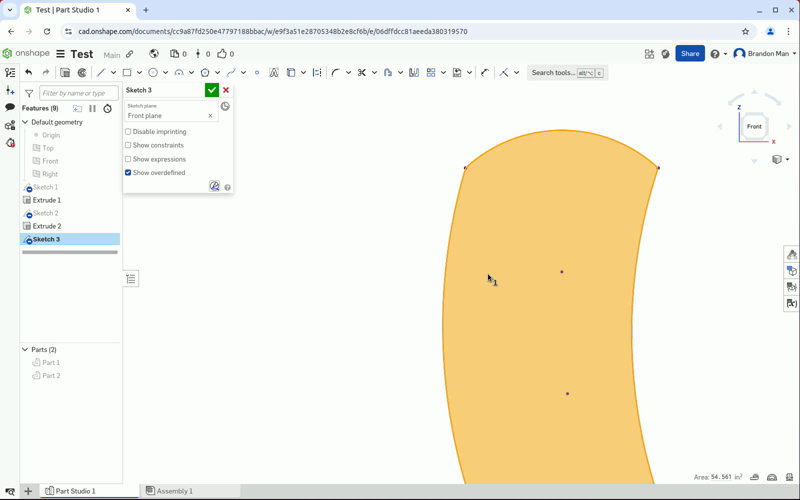
scroll(-6)
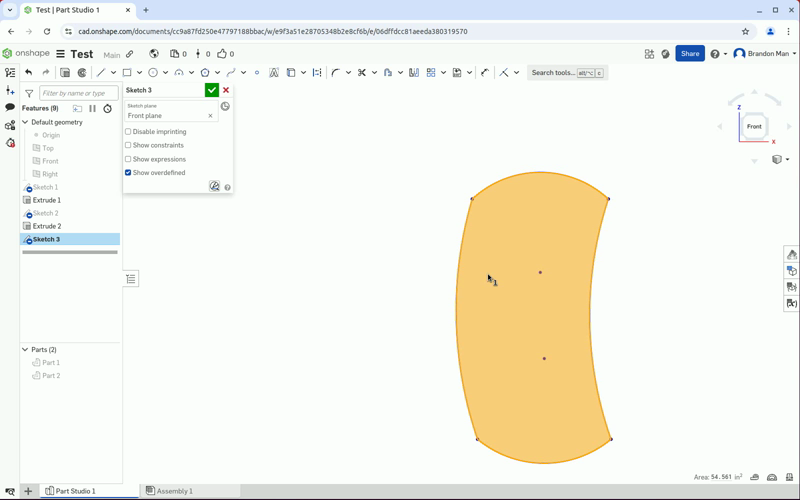
scroll(-6)
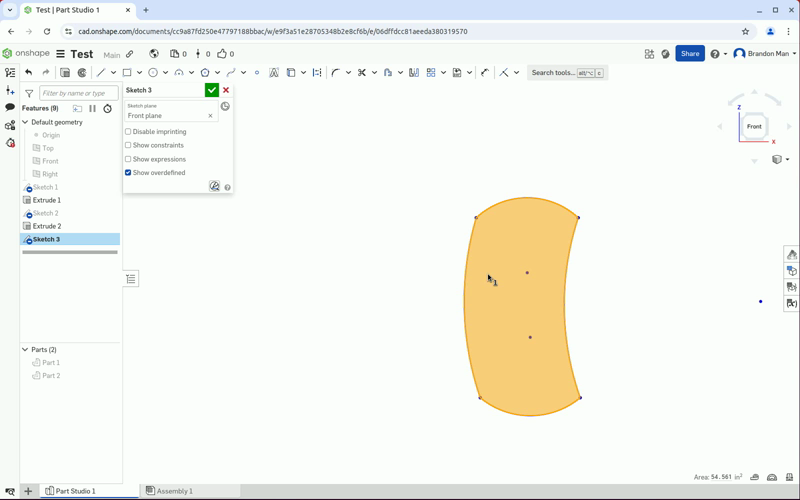
scroll(-6)
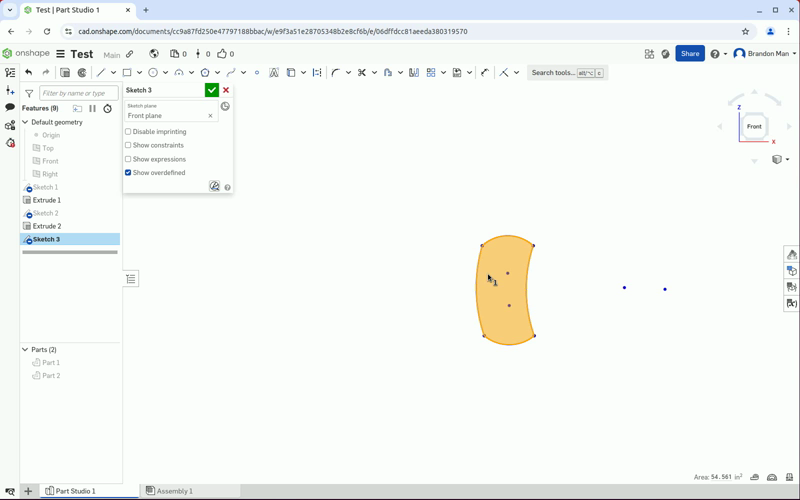
scroll(-6)
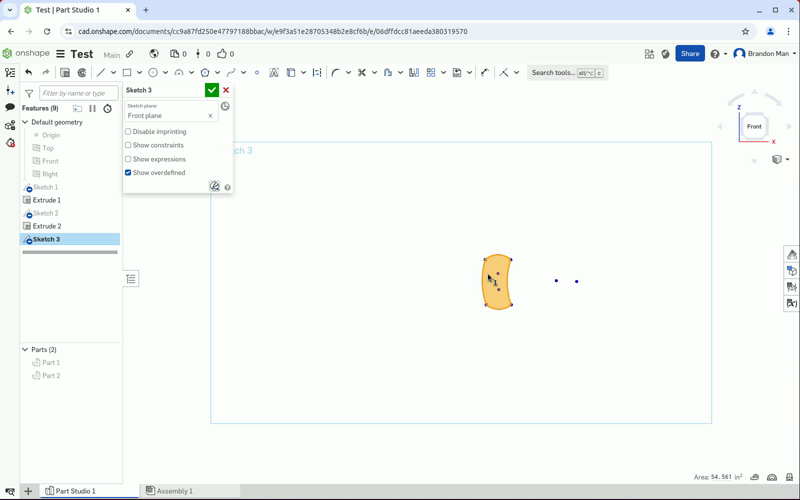
mouse_move(73, 352)
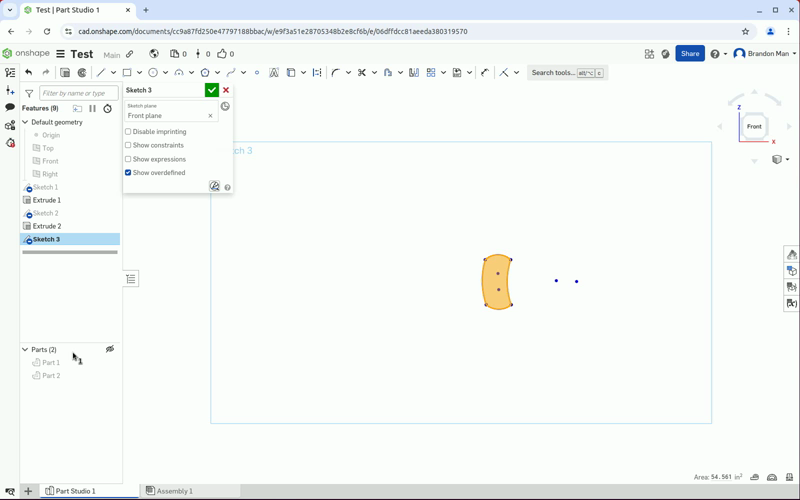
key(shift+y)
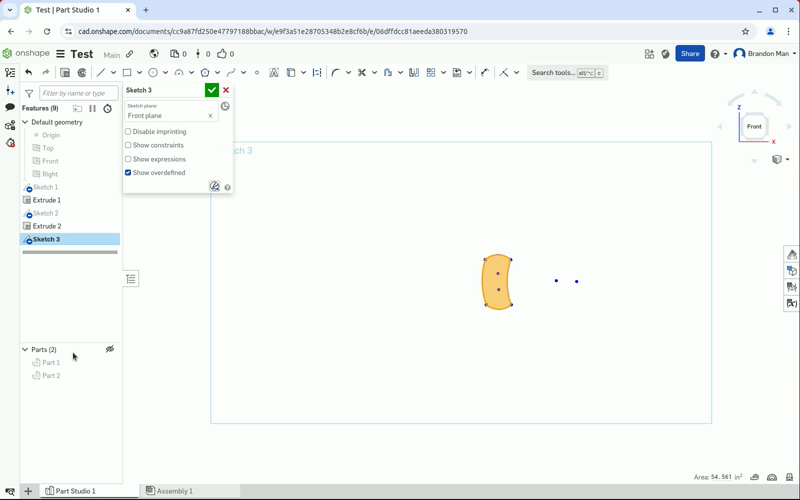
key(shift+e)
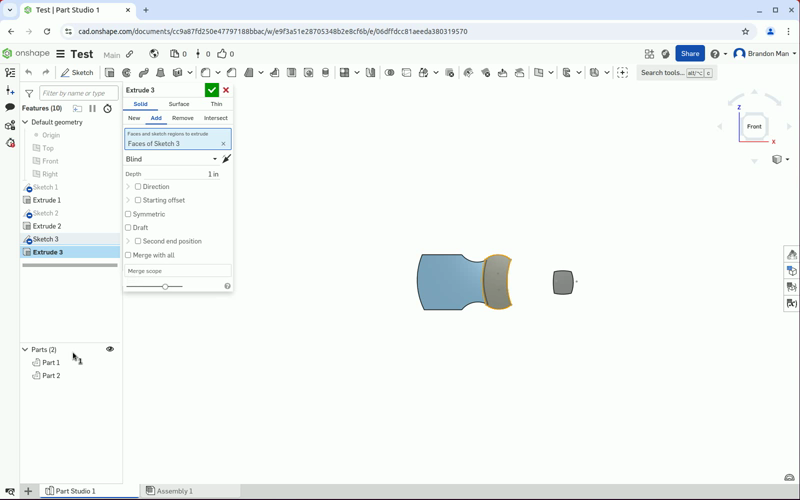
mouse_move(143, 106)
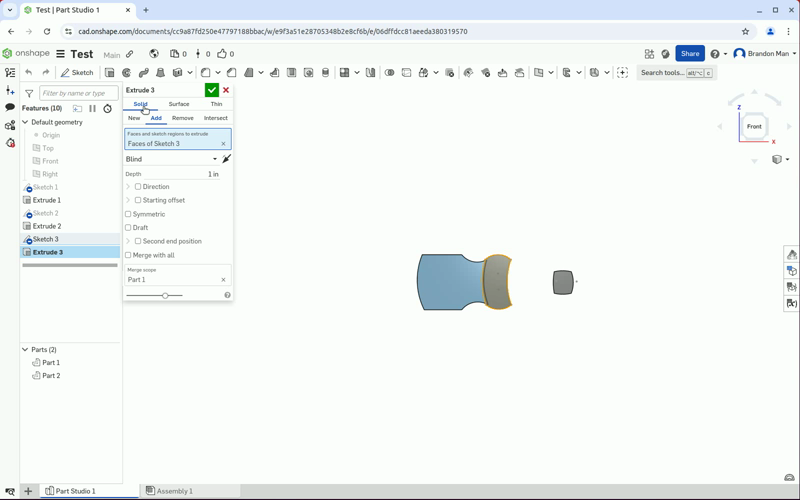
click(143, 106)
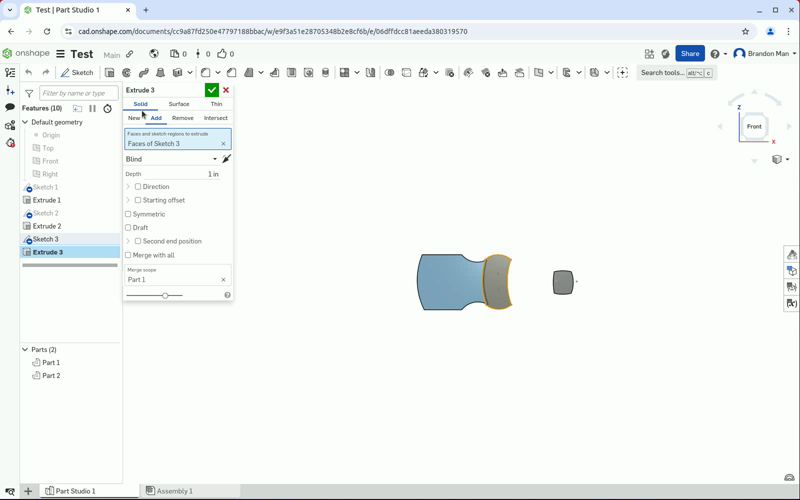
mouse_move(137, 120)
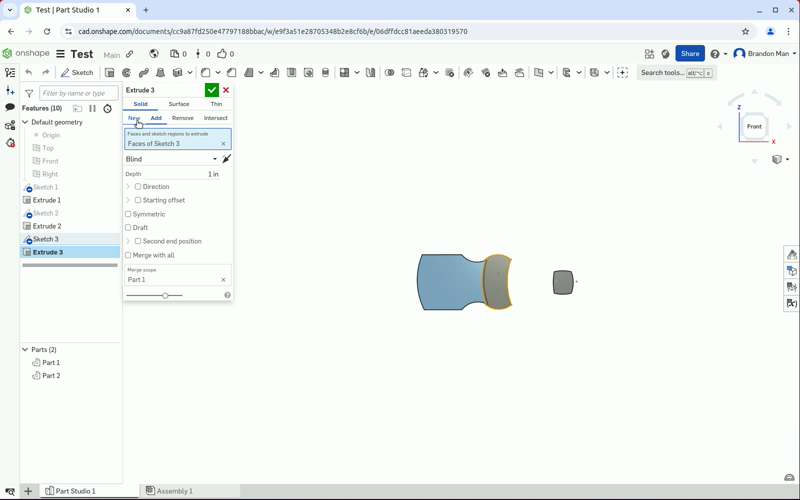
click(137, 120)
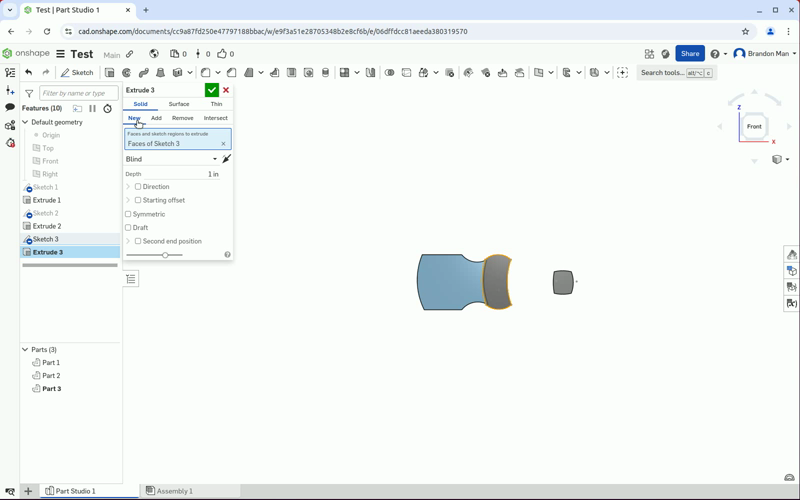
key(tab, 4)
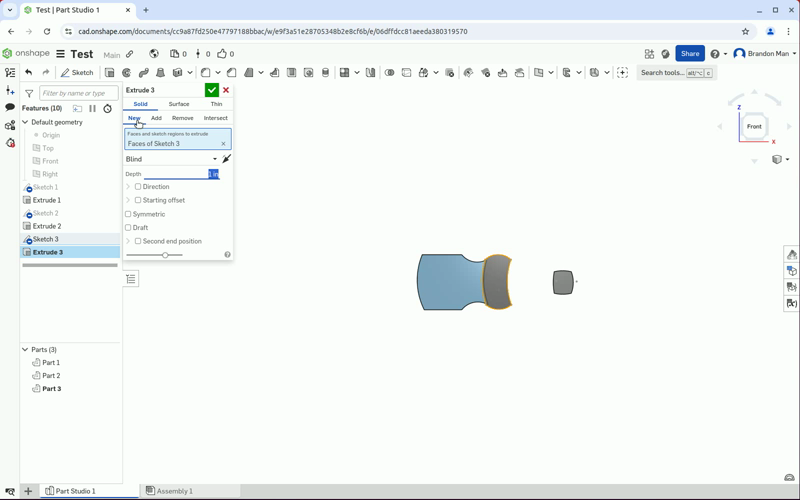
text(3.851)
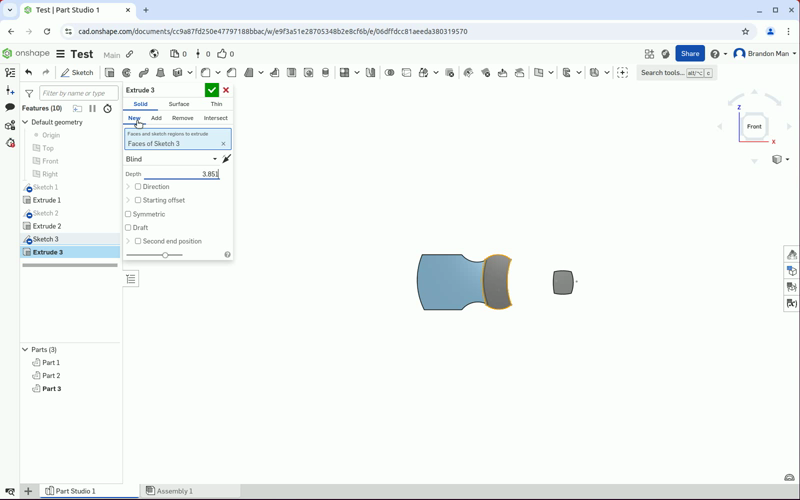
key(enter)
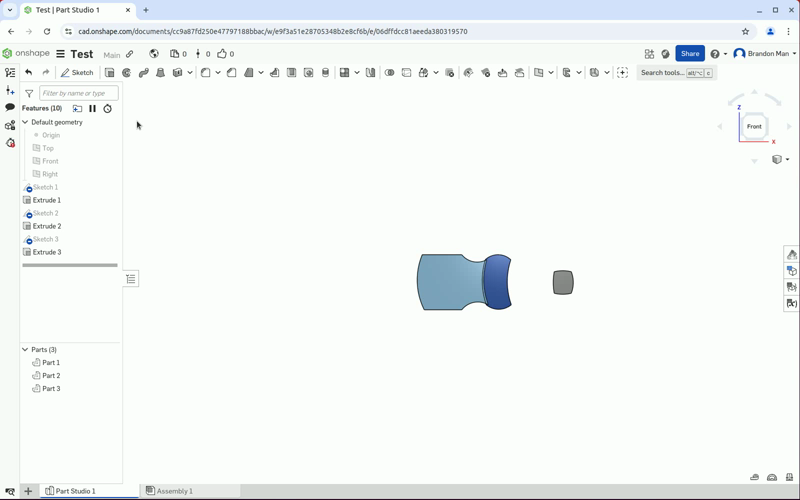
key(shift+h)
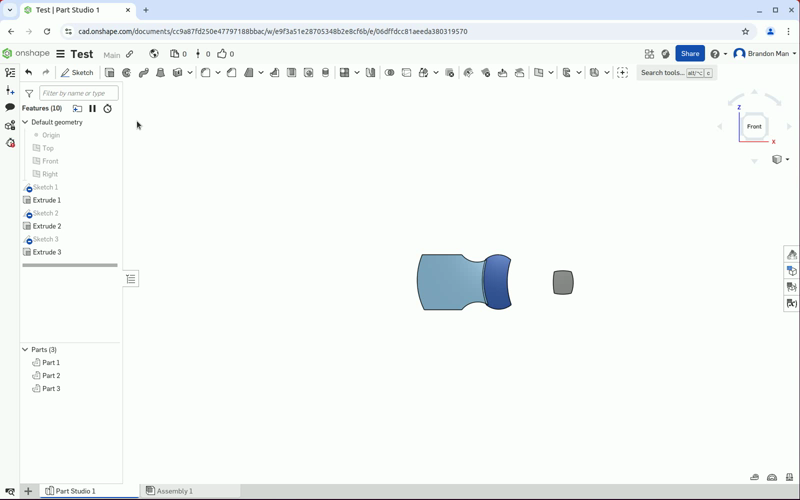
key(shift+h)
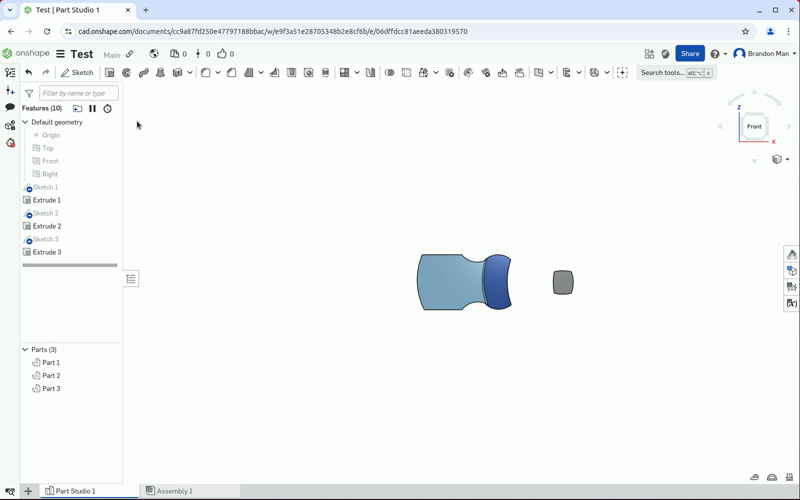
mouse_move(73, 189)
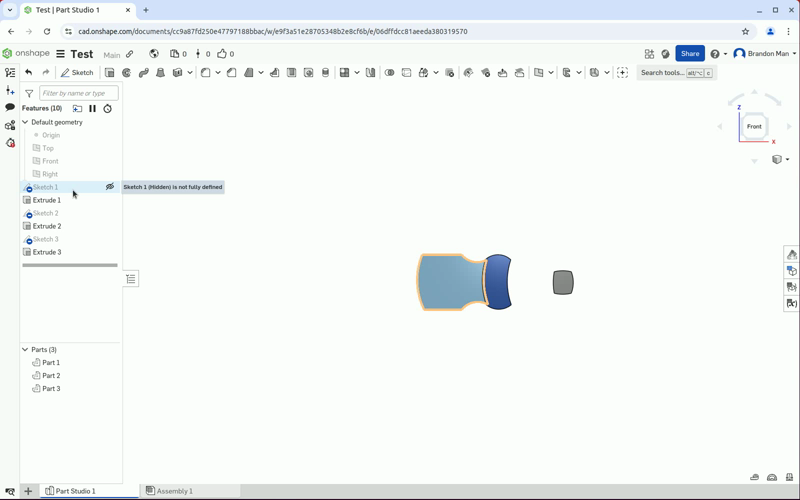
click(73, 189)
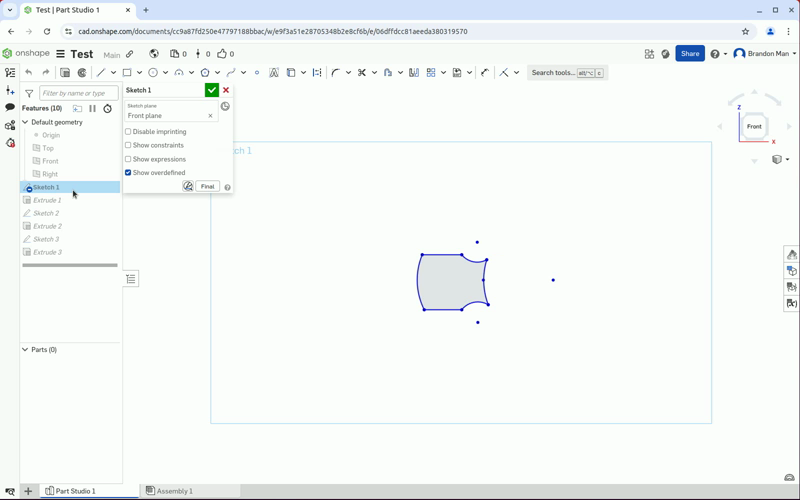
mouse_move(229, 92)
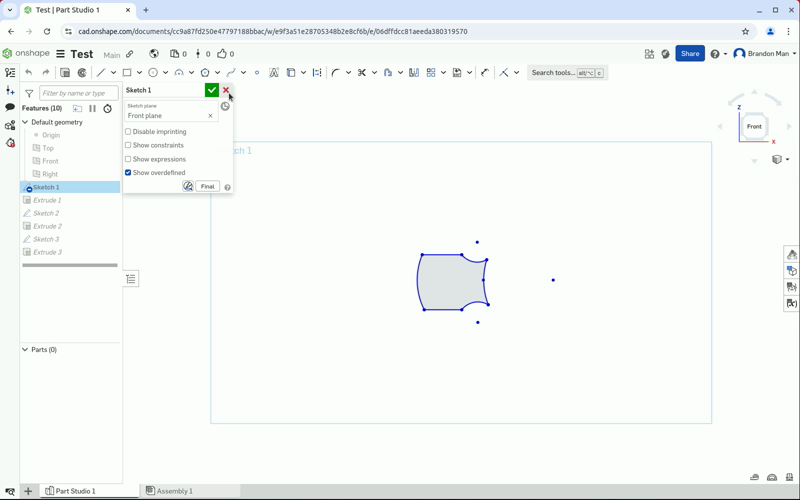
click(229, 92)
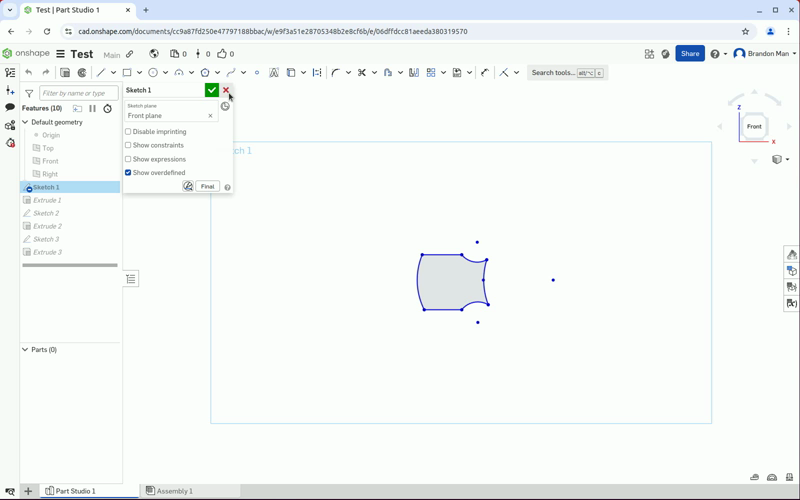
key(shift+s)
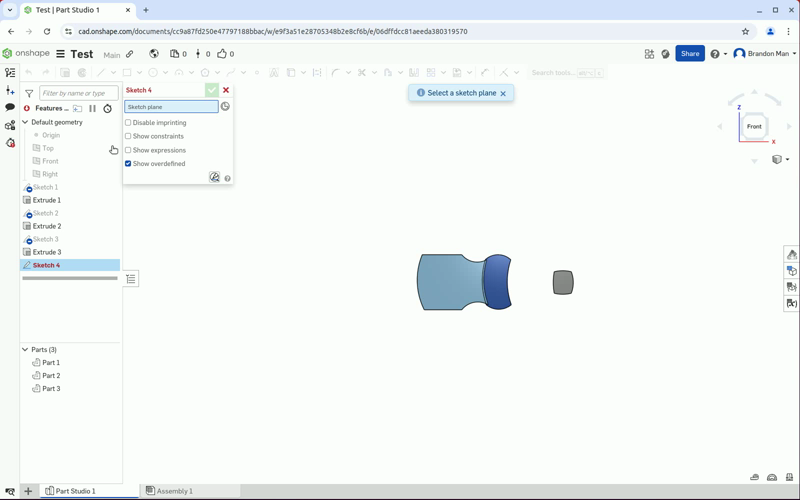
mouse_move(73, 163)
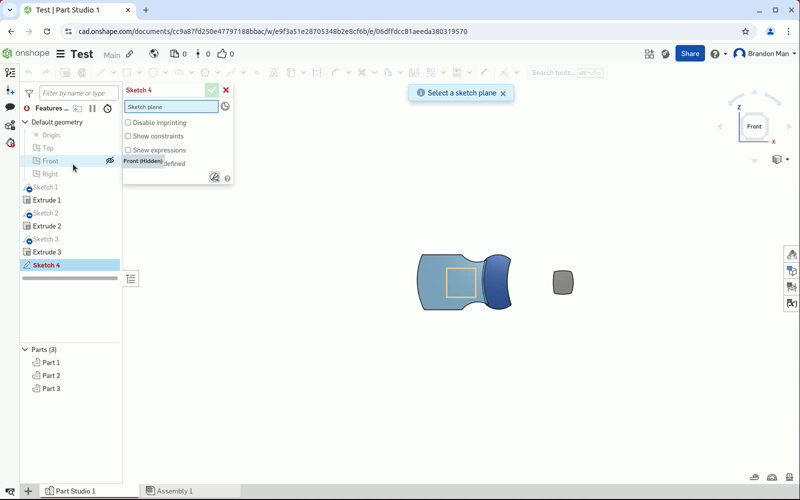
click(73, 163)
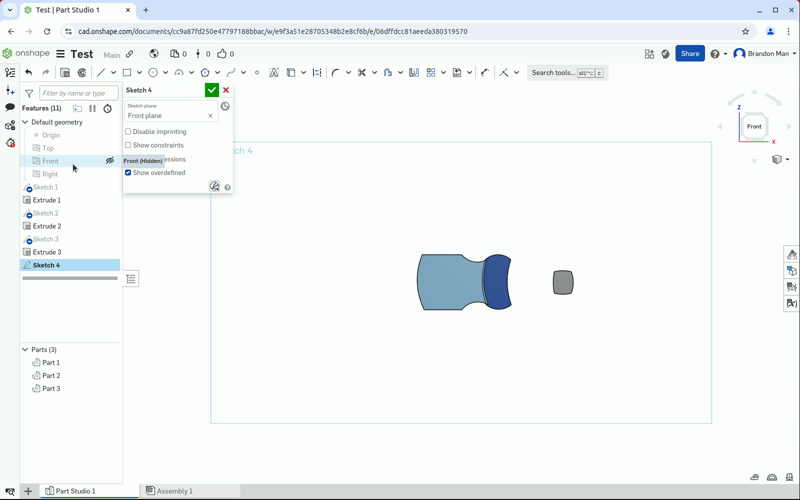
mouse_move(73, 352)
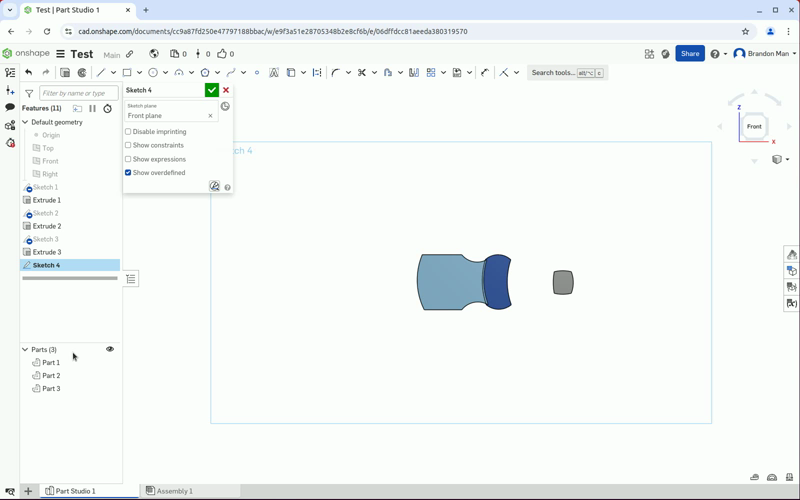
key(y)
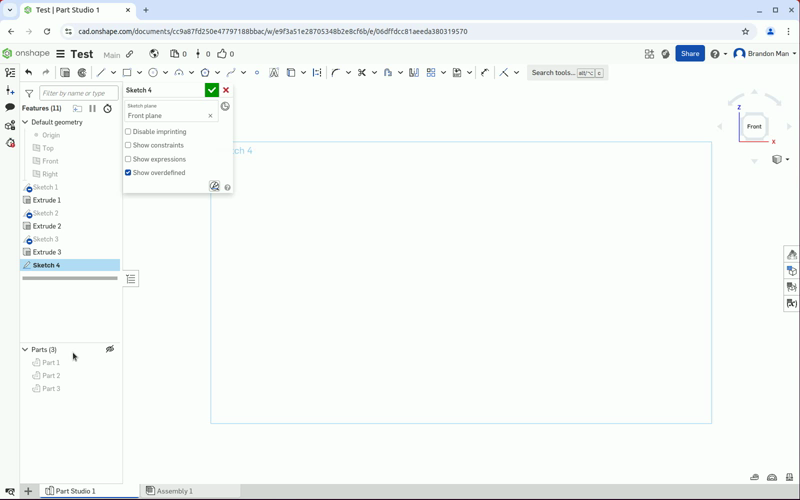
key(a)
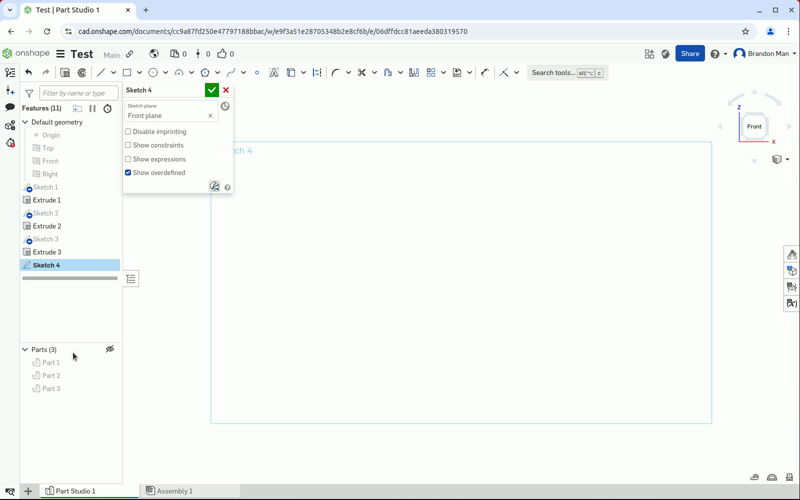
key_down(shift)
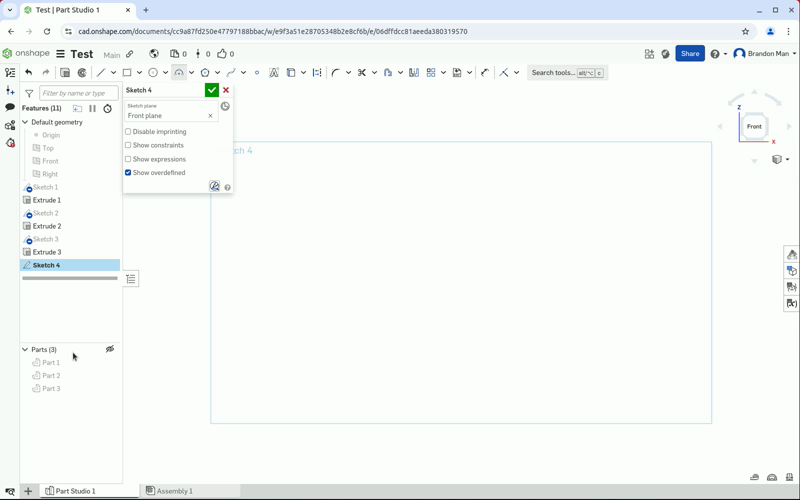
mouse_move(511, 259)
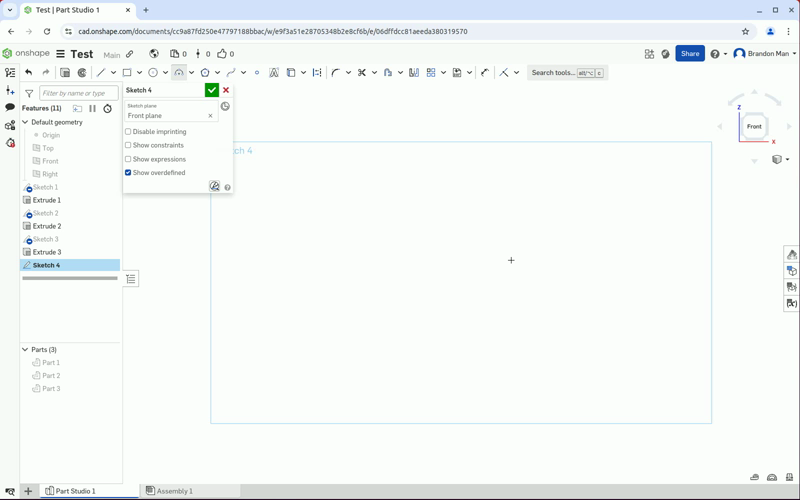
click(511, 259)
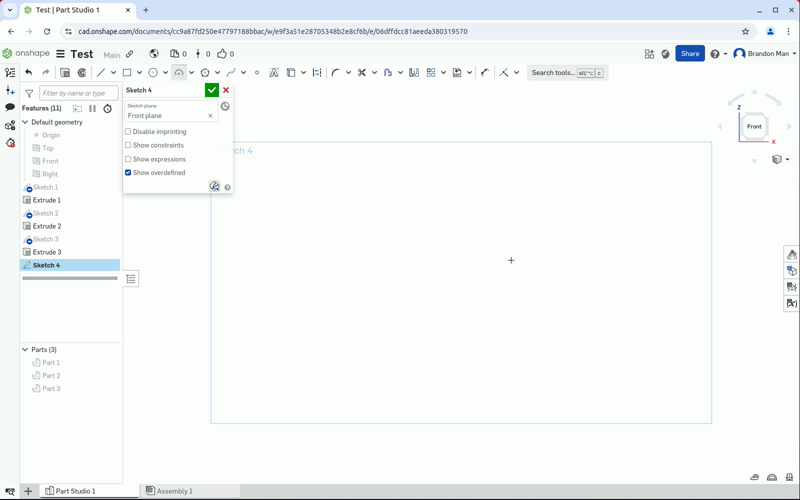
key_up(shift)
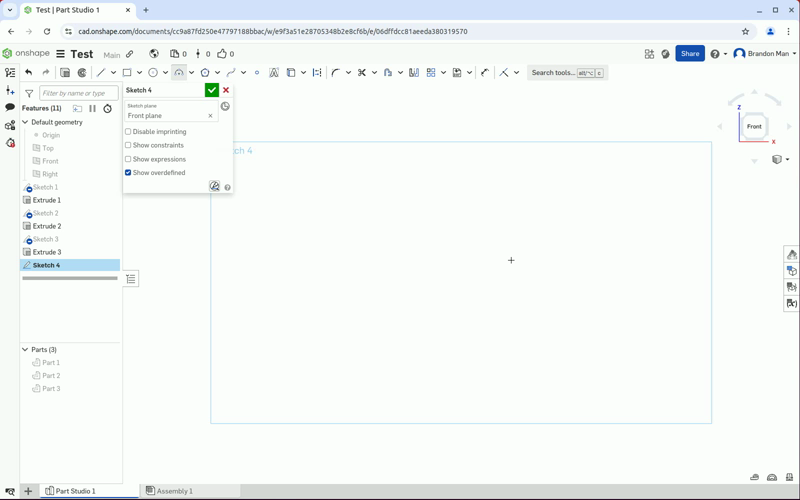
key_down(shift)
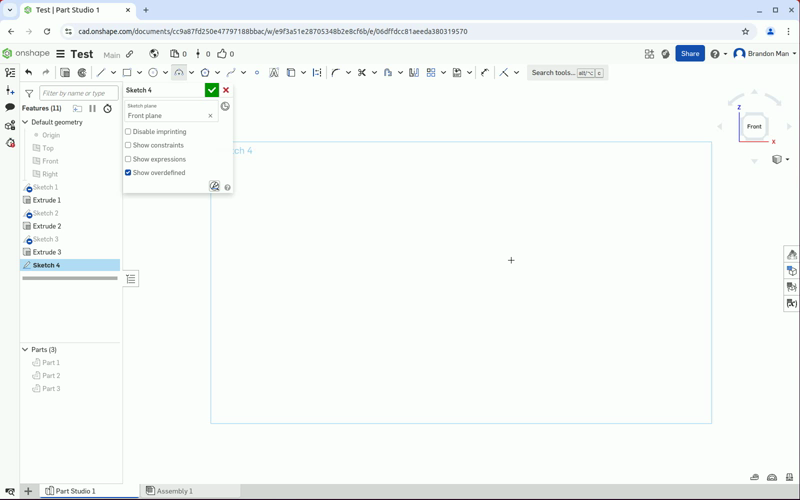
mouse_move(511, 304)
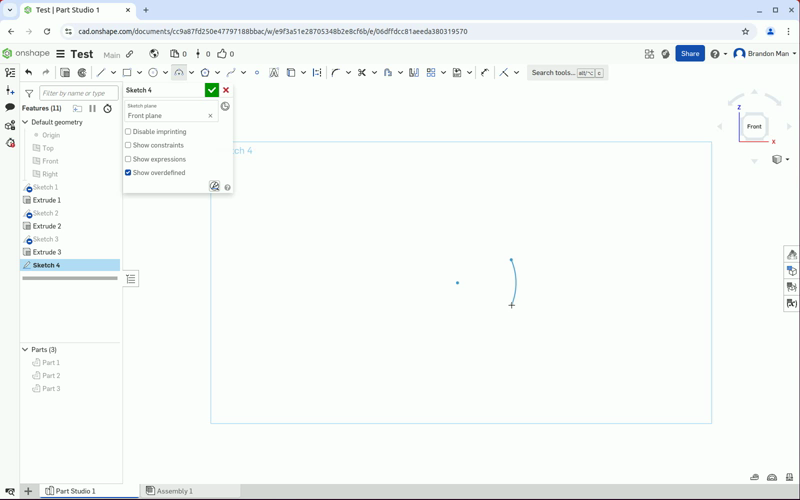
click(511, 304)
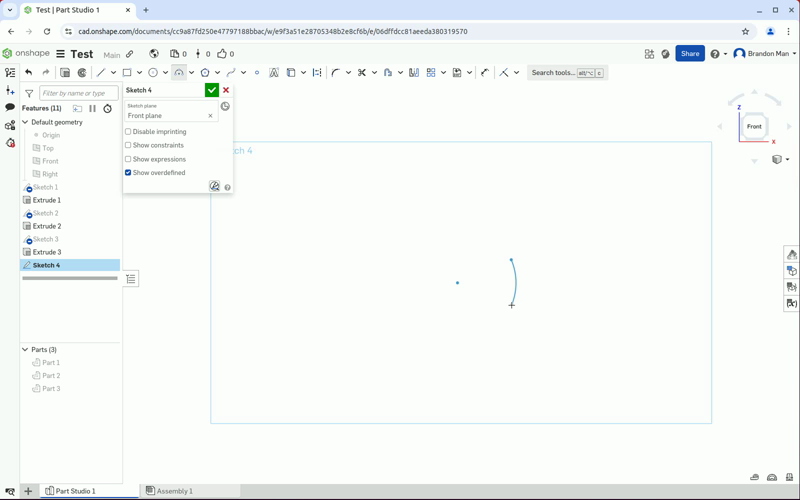
mouse_move(507, 282)
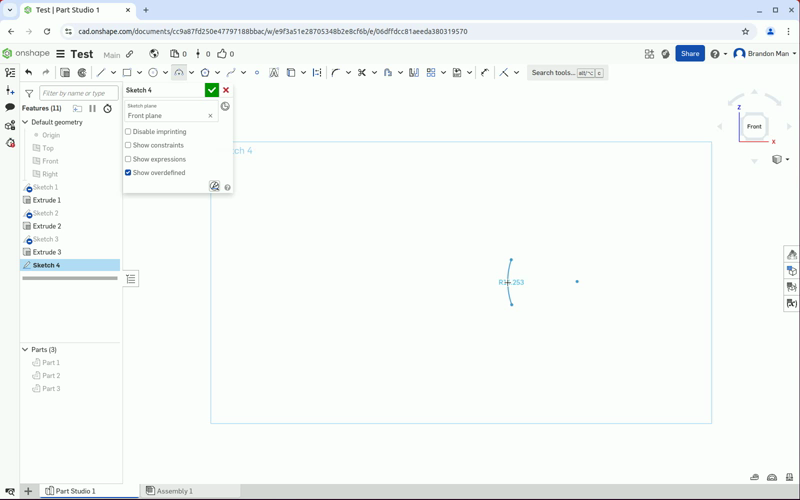
click(507, 282)
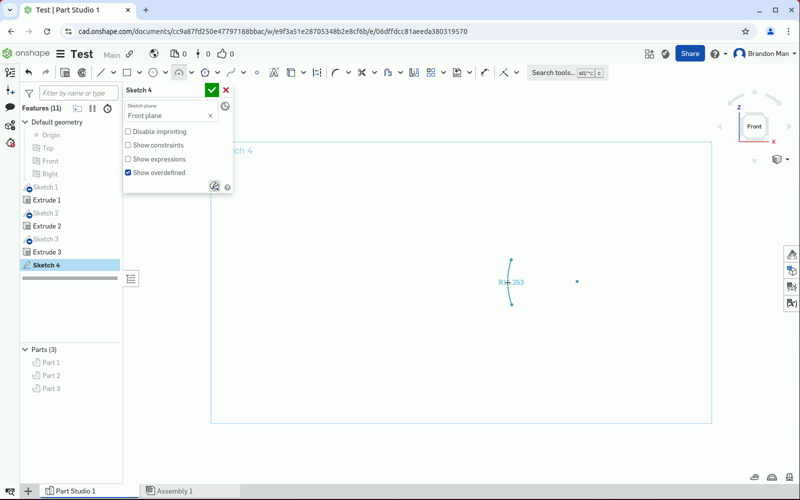
key_up(shift)
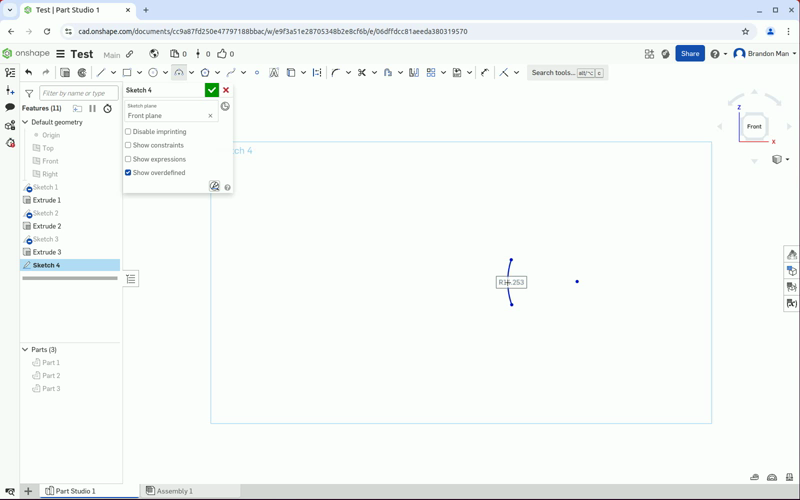
mouse_move(511, 304)
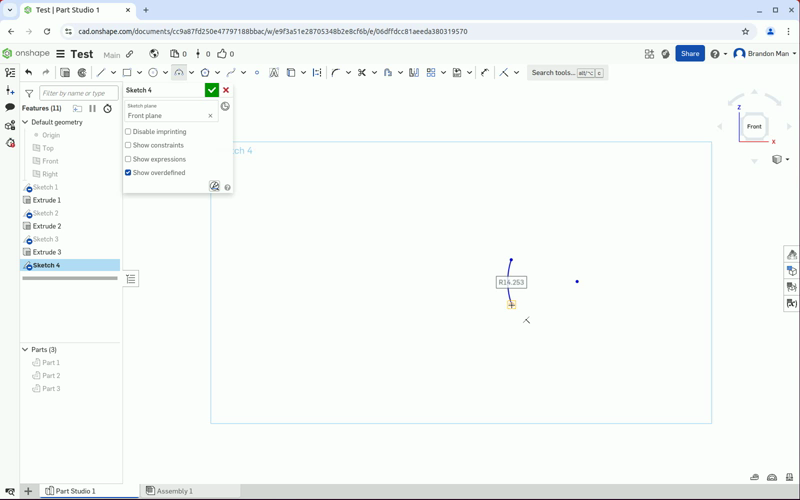
click(511, 304)
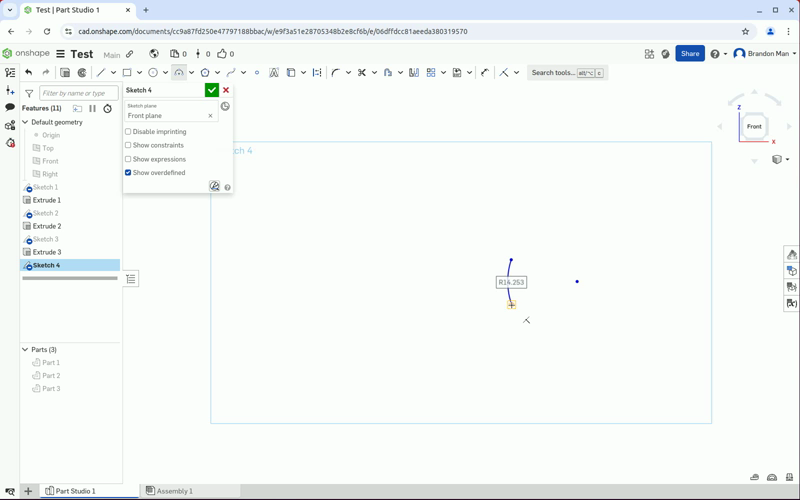
key_down(shift)
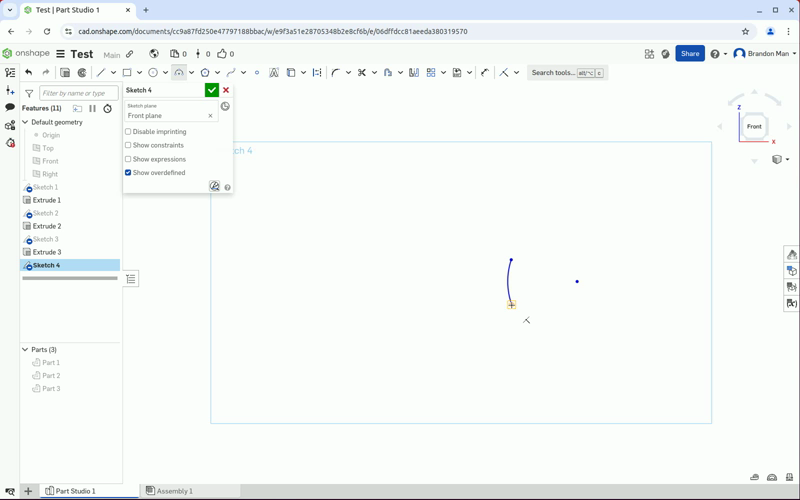
mouse_move(534, 302)
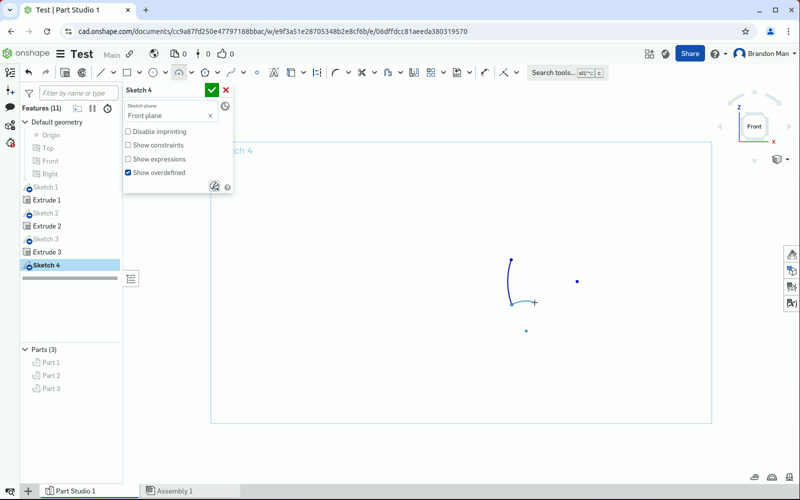
click(534, 302)
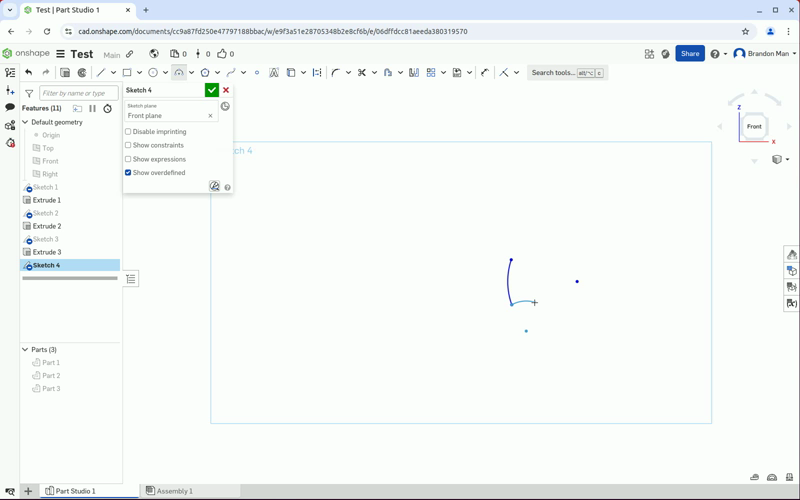
mouse_move(523, 300)
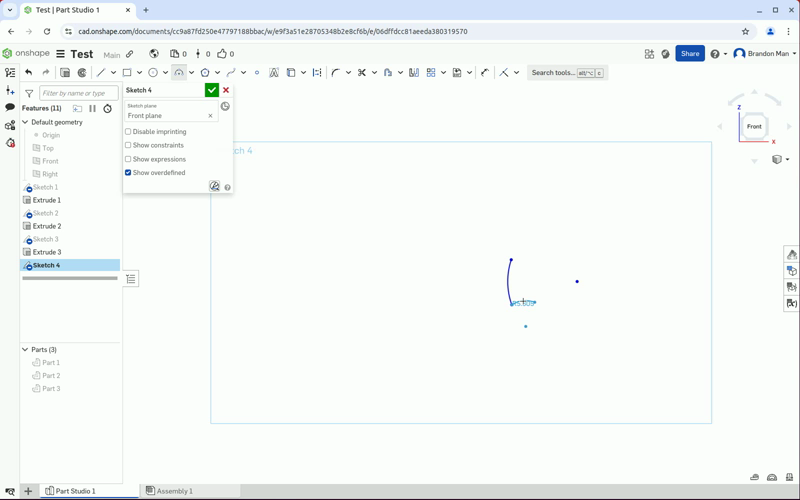
click(523, 300)
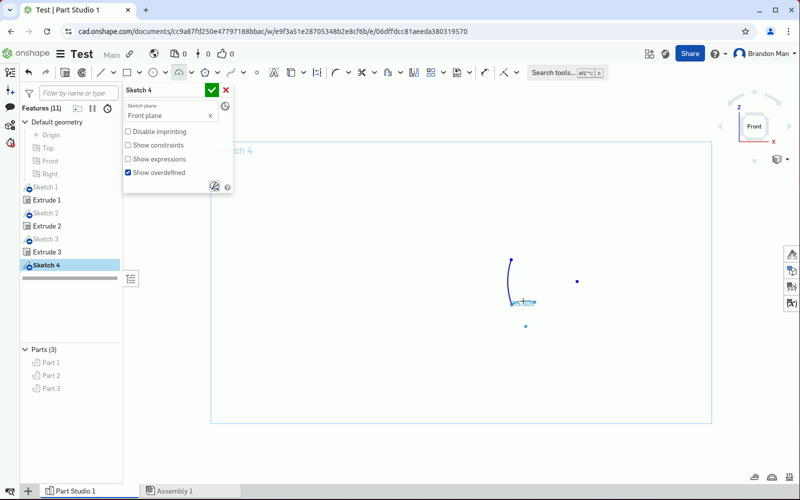
key_up(shift)
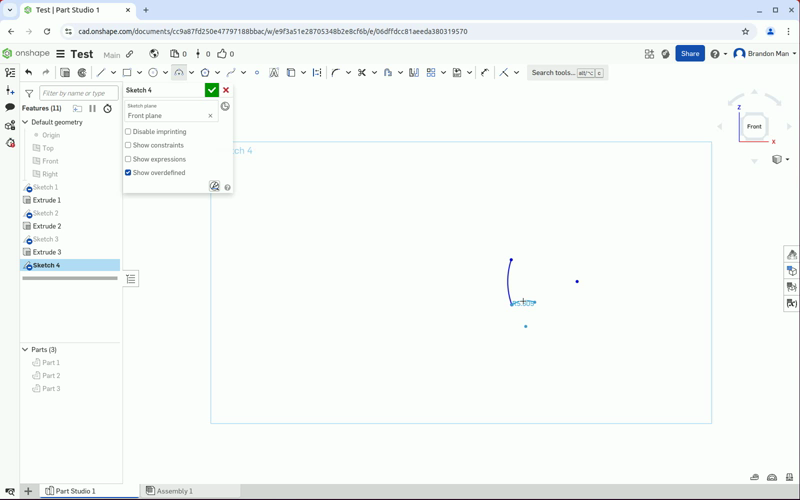
mouse_move(534, 302)
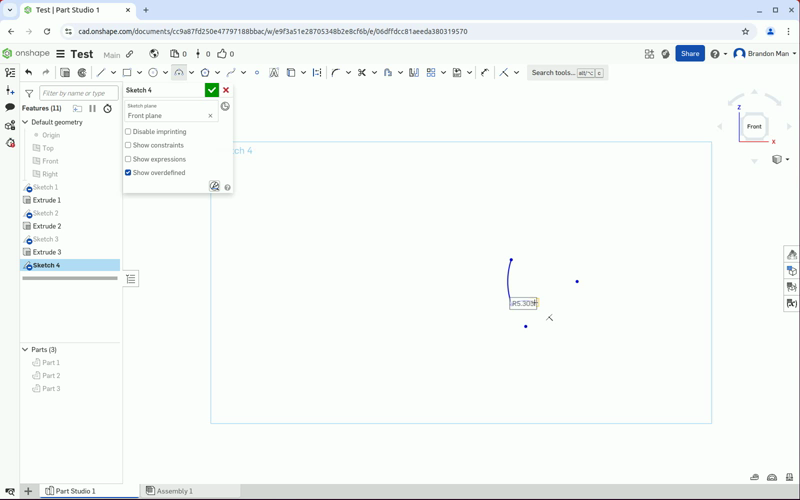
click(534, 302)
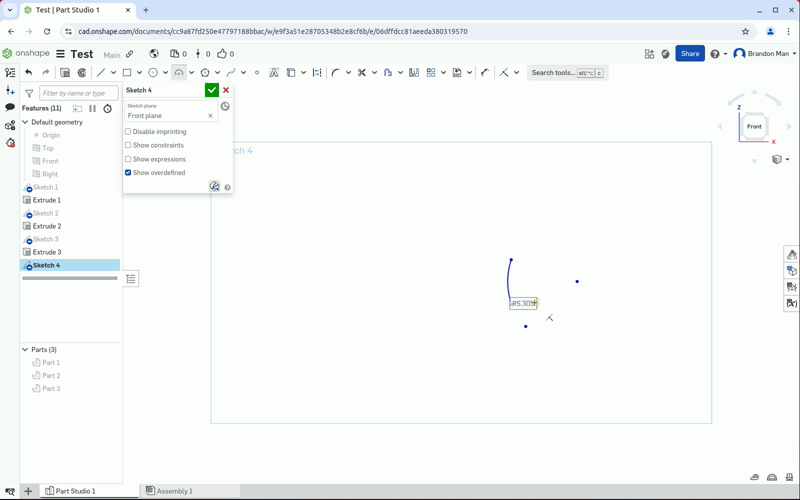
key_down(shift)
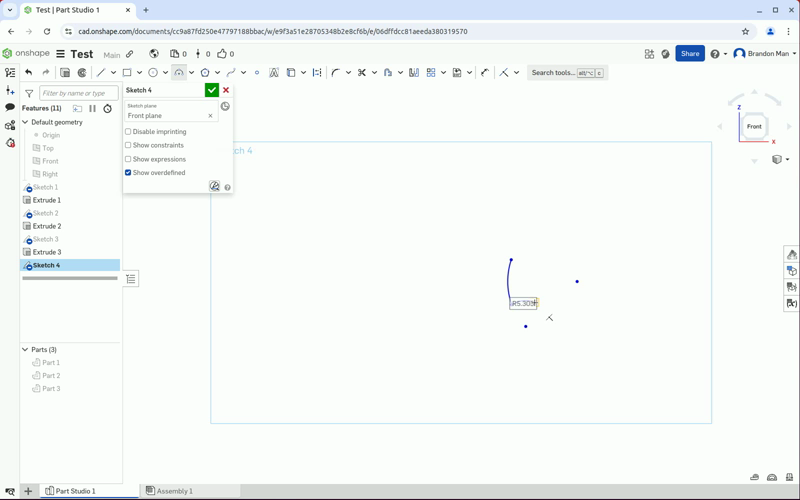
mouse_move(534, 263)
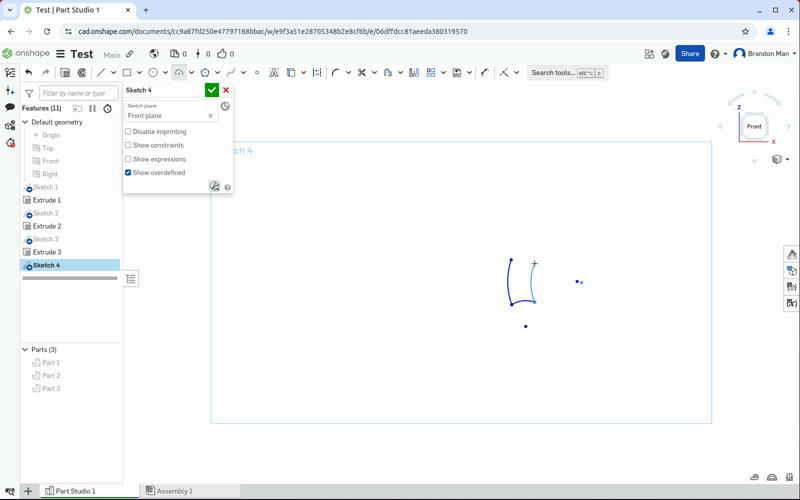
click(534, 263)
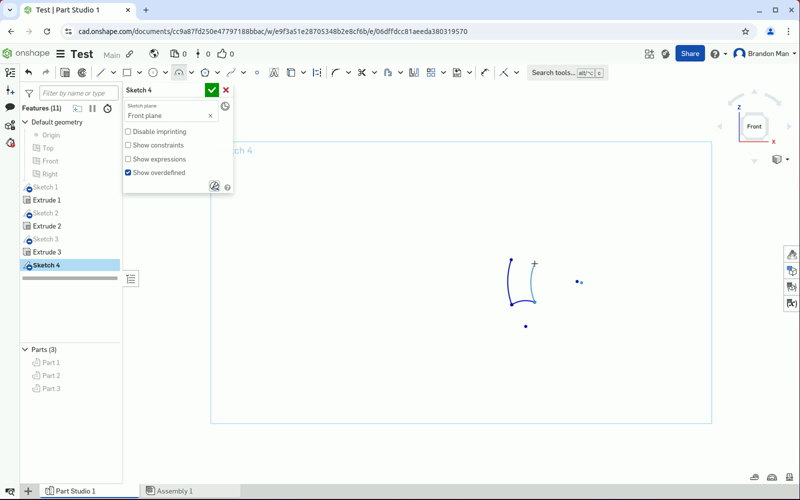
mouse_move(532, 282)
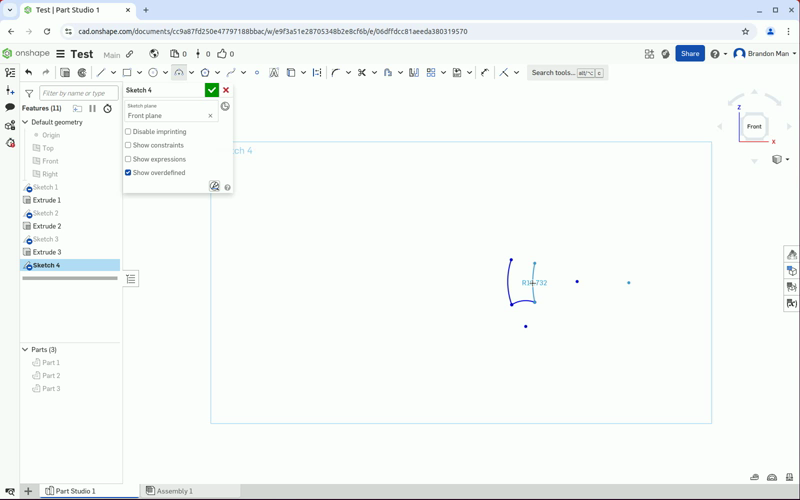
click(532, 282)
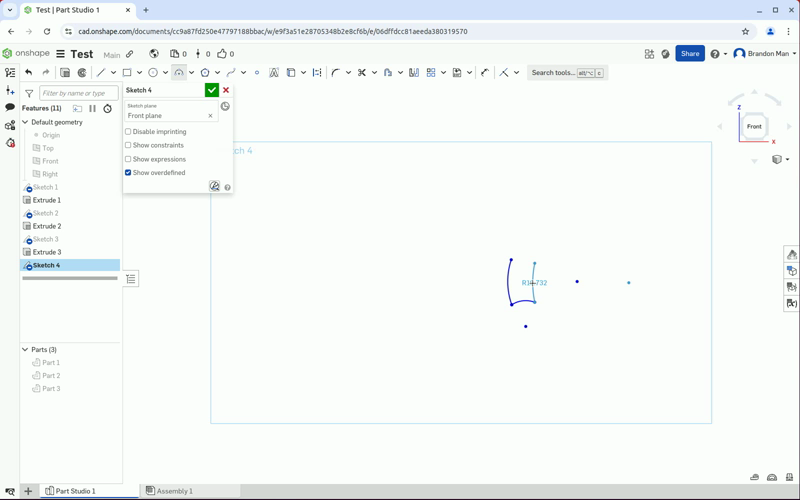
key_up(shift)
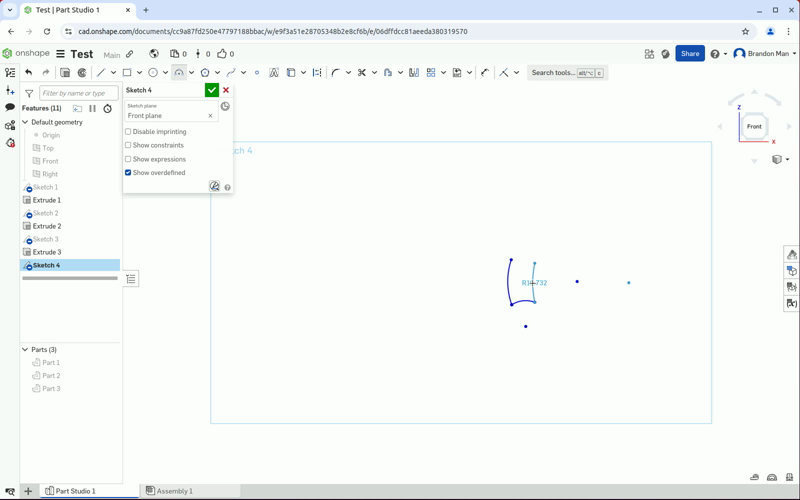
mouse_move(534, 263)
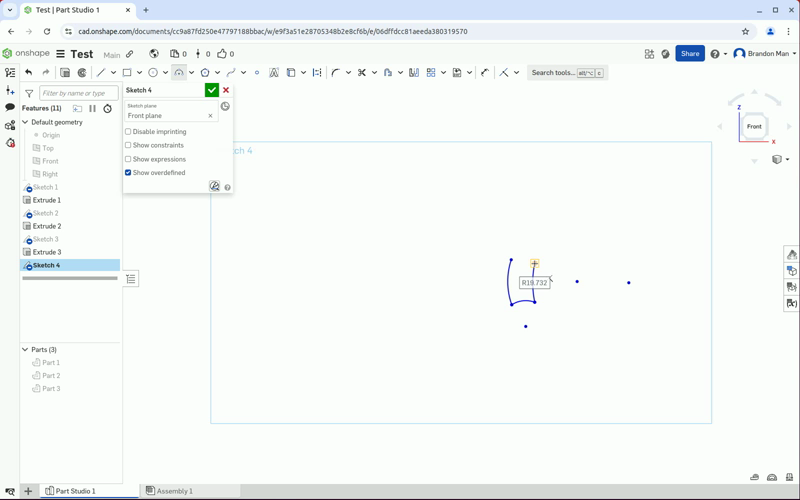
click(534, 263)
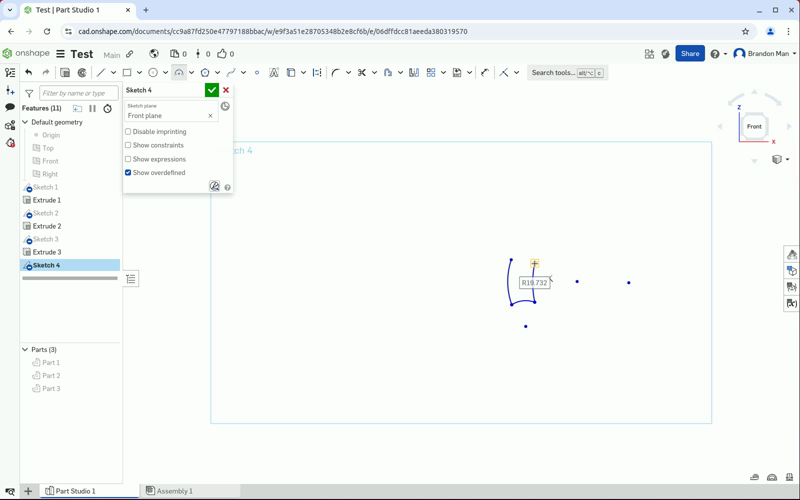
mouse_move(511, 259)
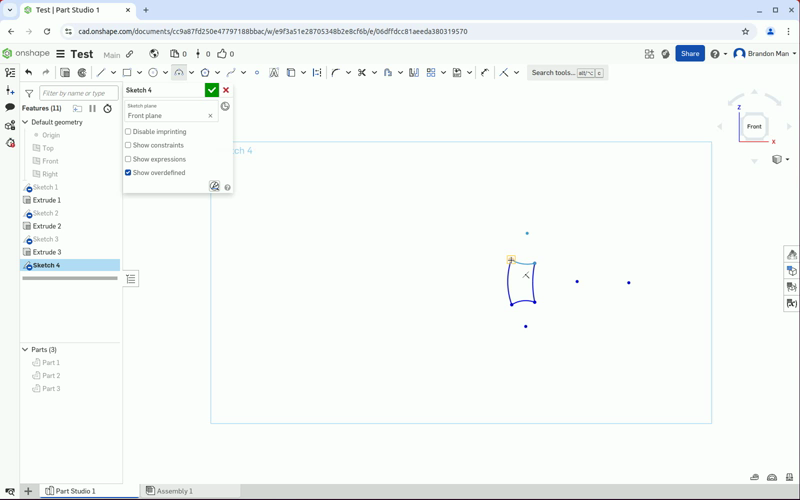
click(511, 259)
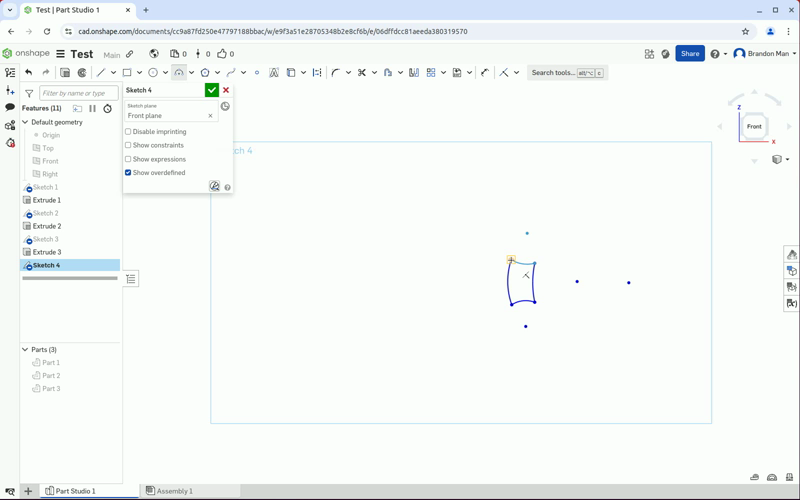
key_down(shift)
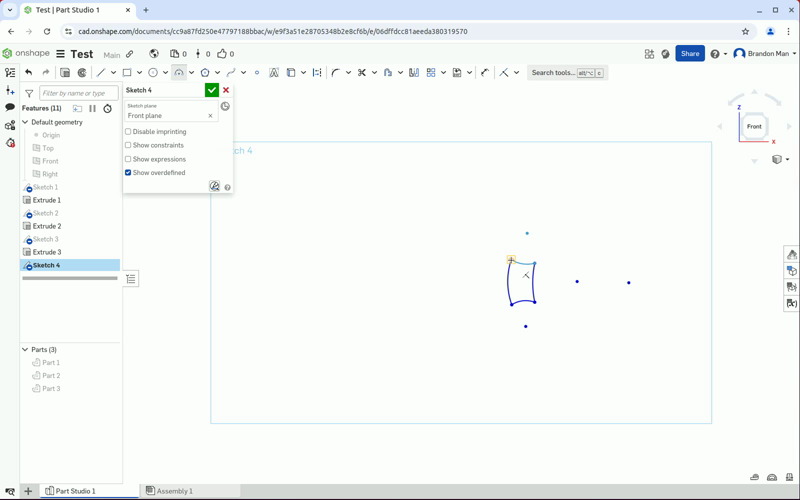
mouse_move(522, 265)
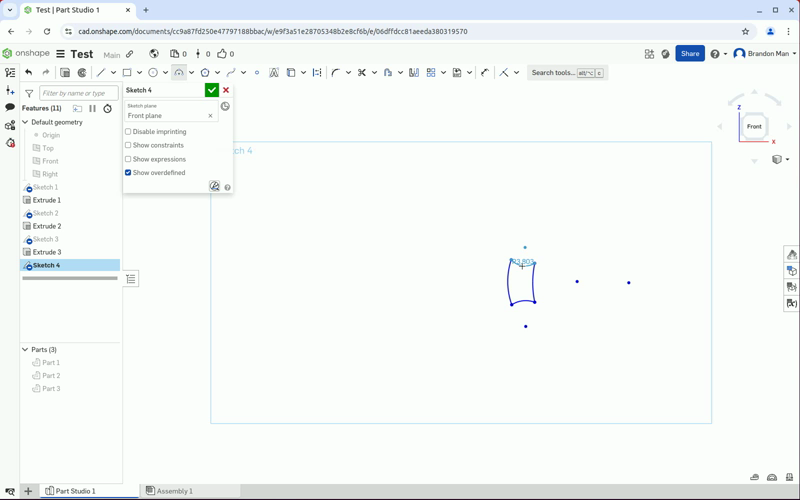
click(522, 265)
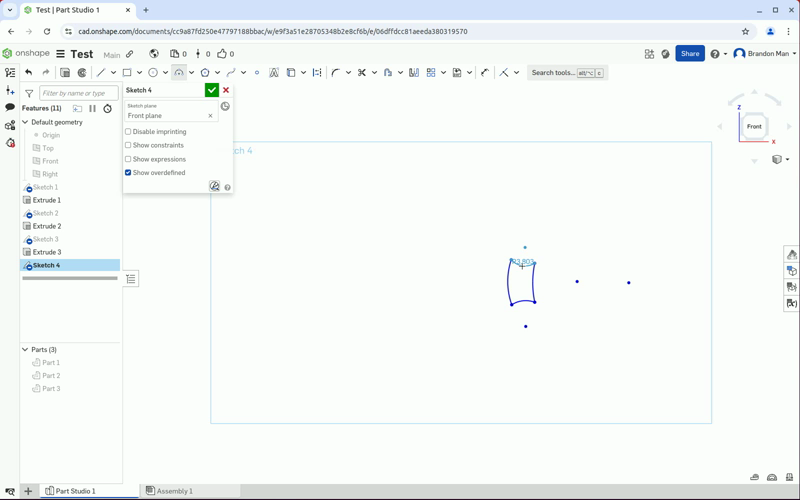
key_up(shift)
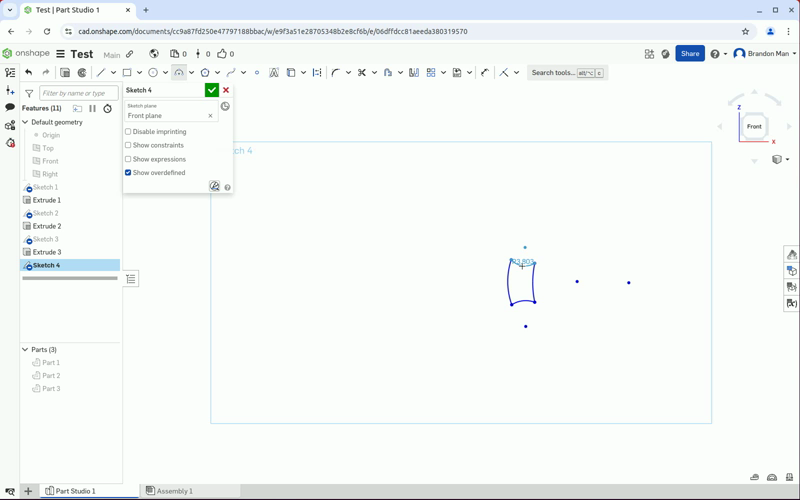
key(esc)
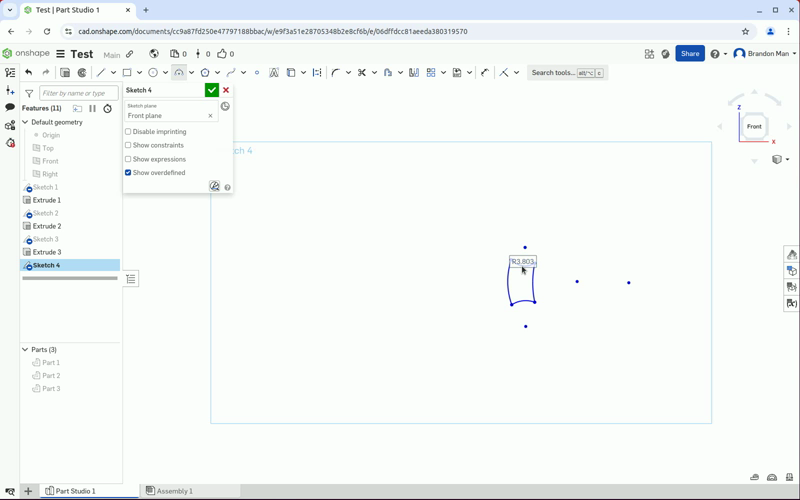
mouse_move(510, 270)
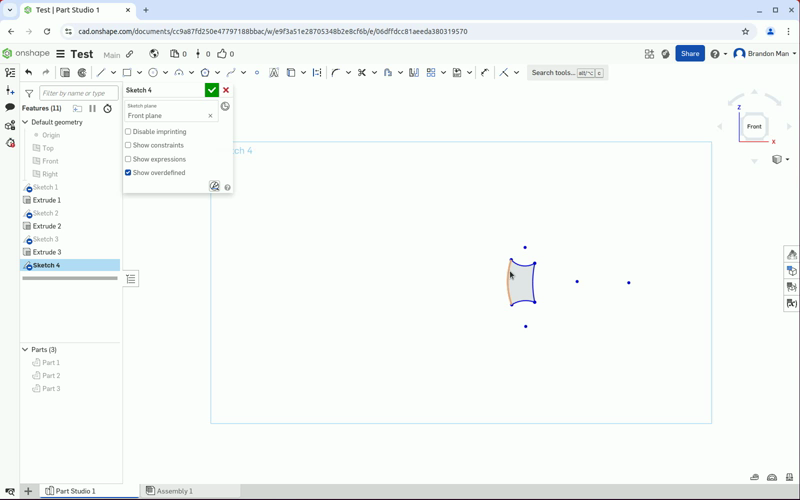
scroll(6)
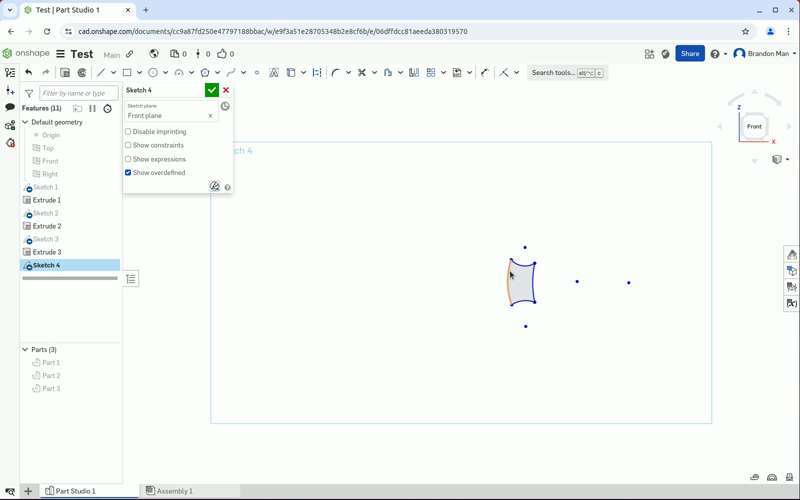
scroll(6)
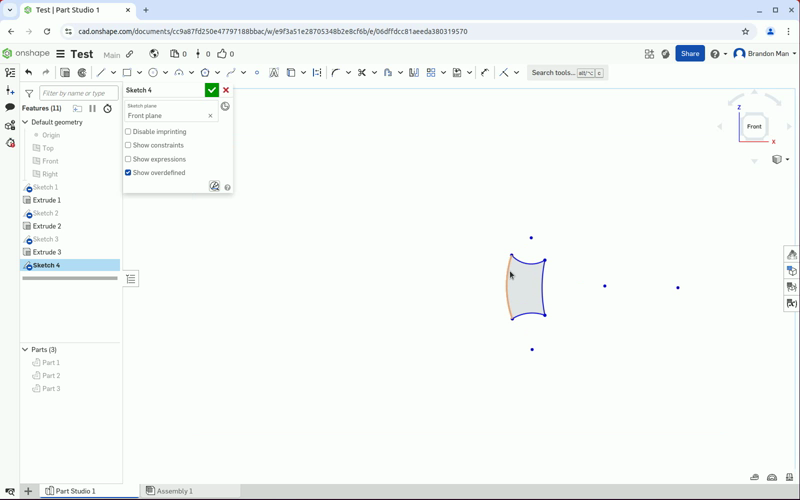
scroll(6)
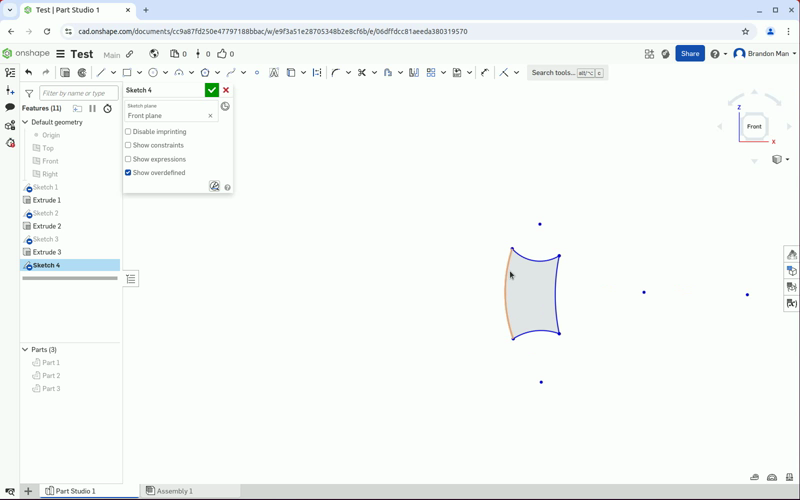
scroll(6)
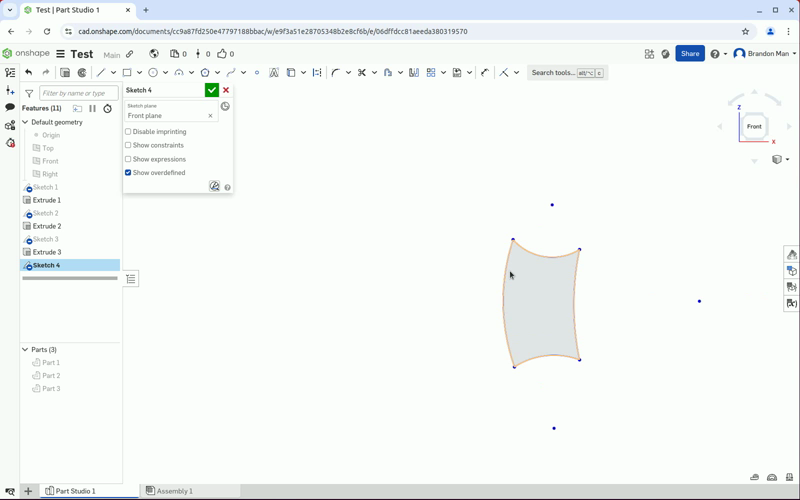
scroll(6)
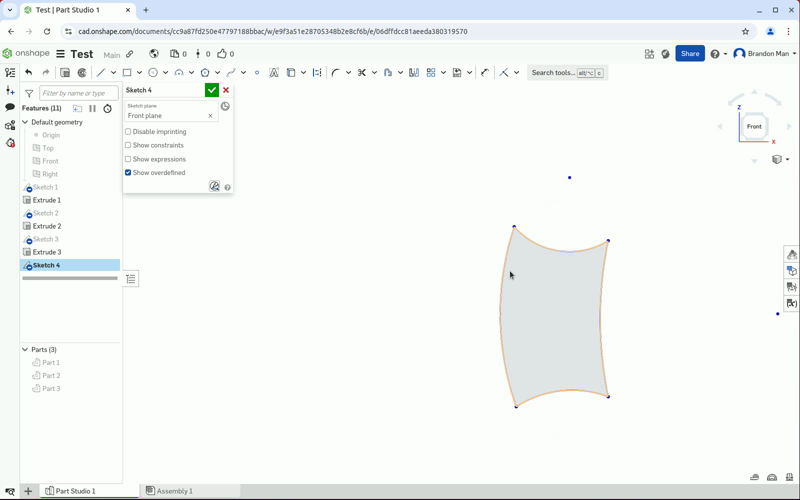
scroll(6)
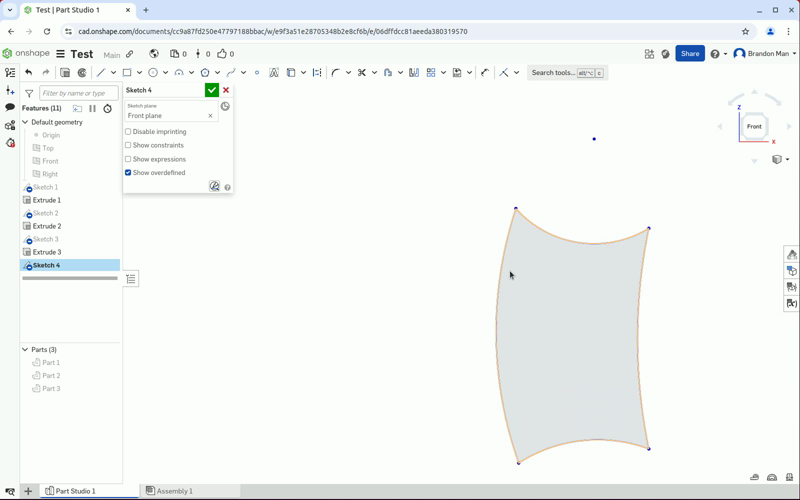
scroll(6)
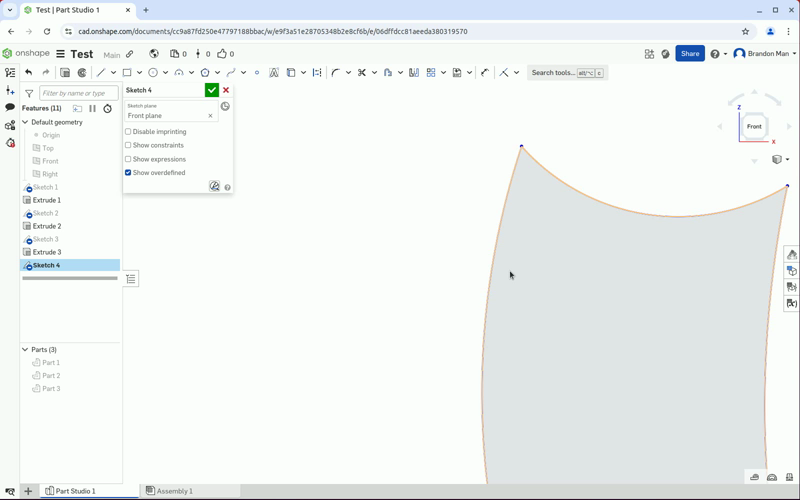
click(510, 270)
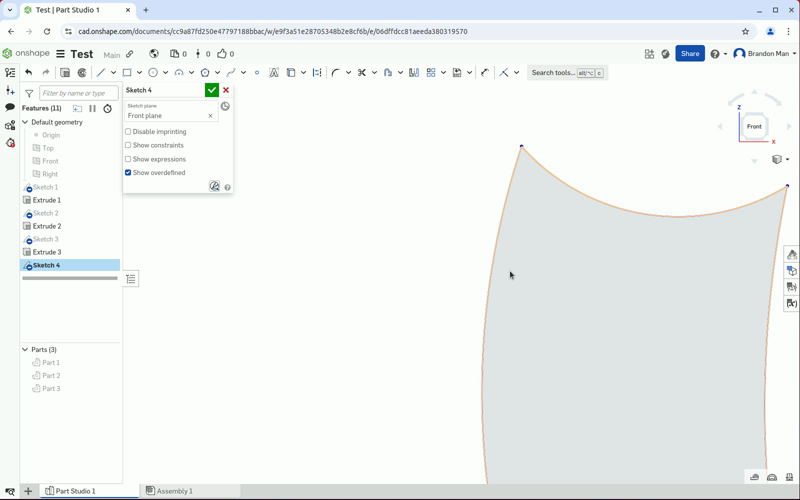
scroll(-6)
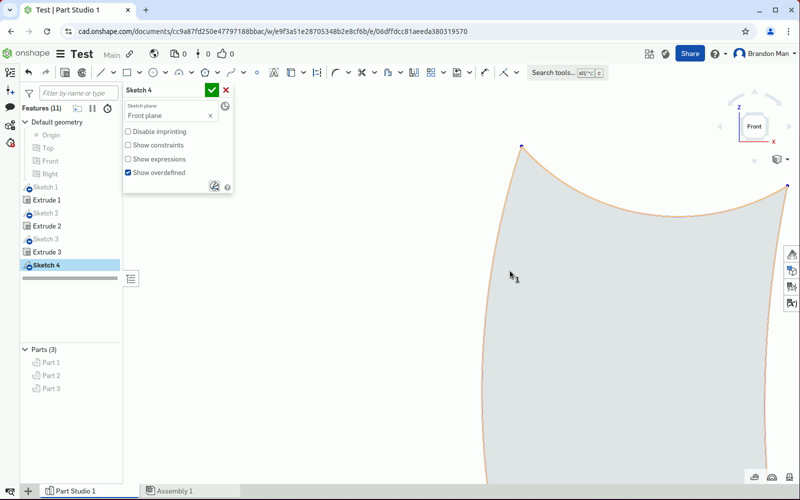
scroll(-6)
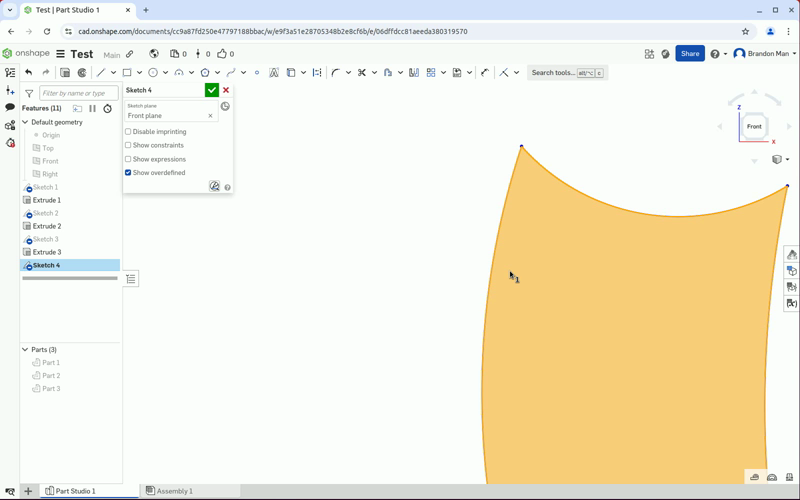
scroll(-6)
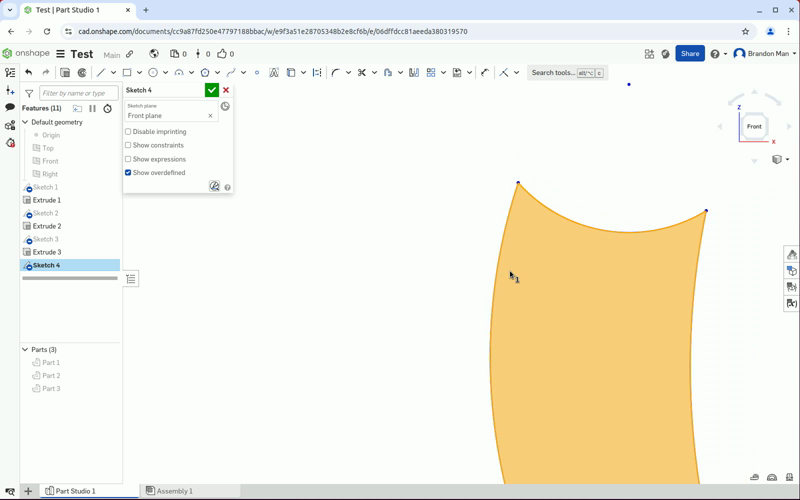
scroll(-6)
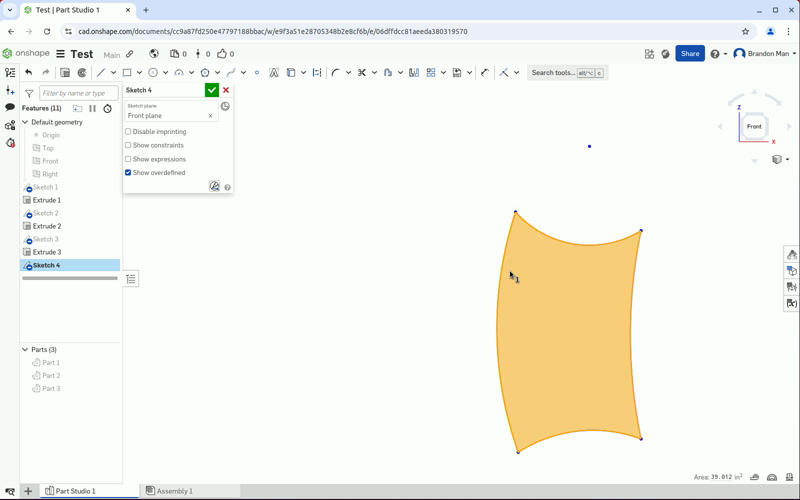
scroll(-6)
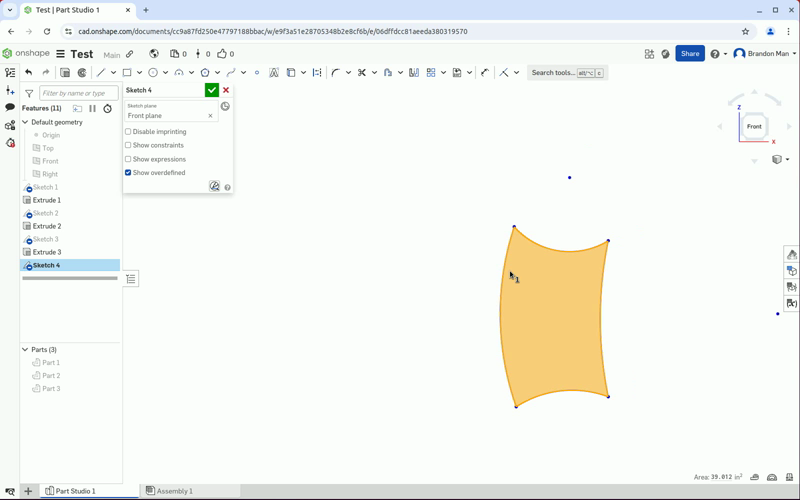
scroll(-6)
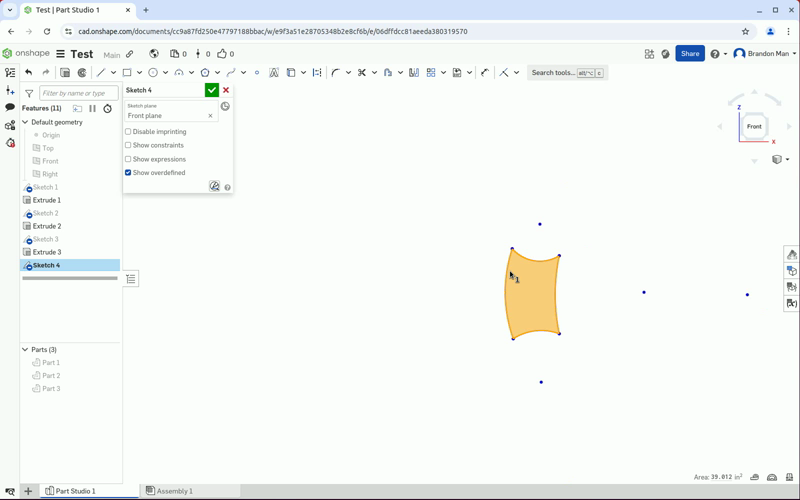
scroll(-6)
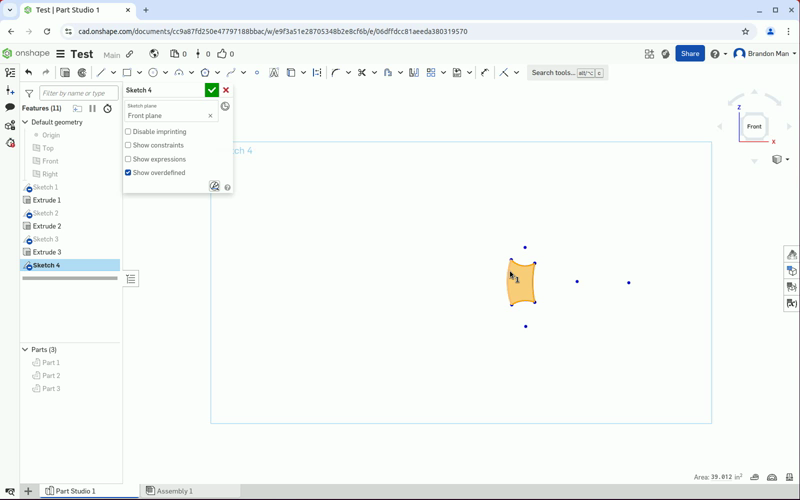
mouse_move(73, 352)
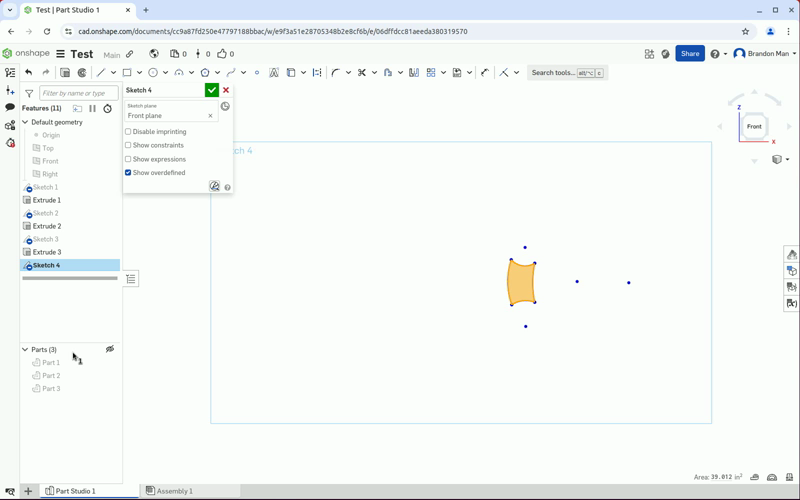
key(shift+y)
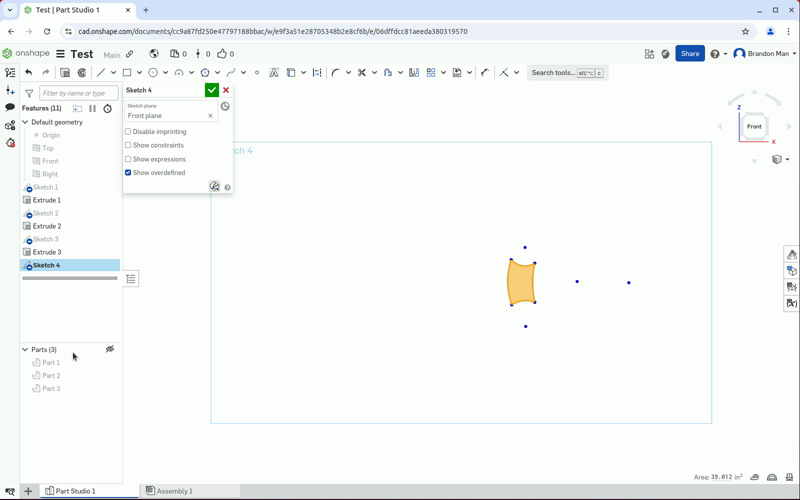
key(shift+e)
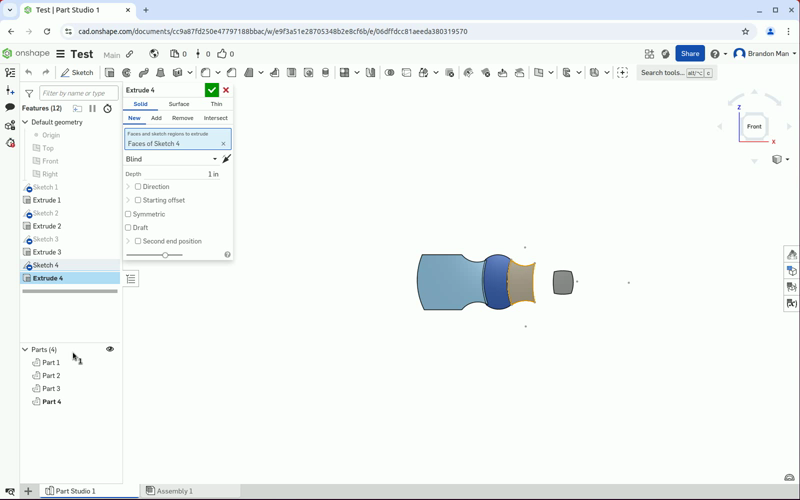
mouse_move(143, 106)
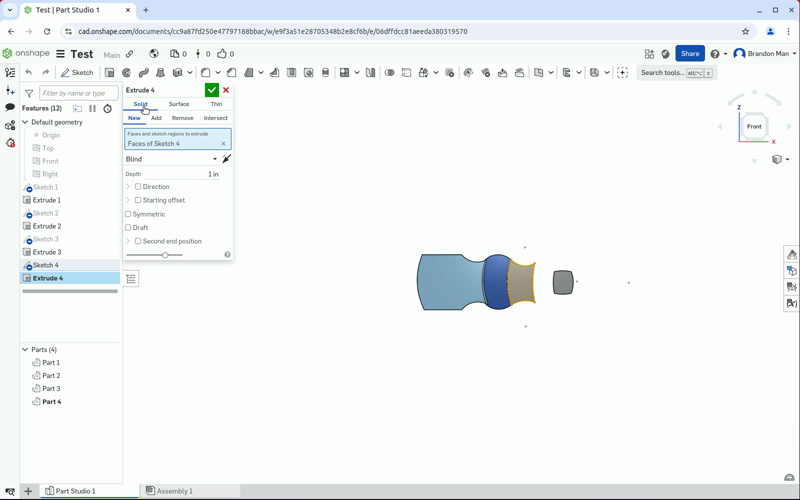
click(143, 106)
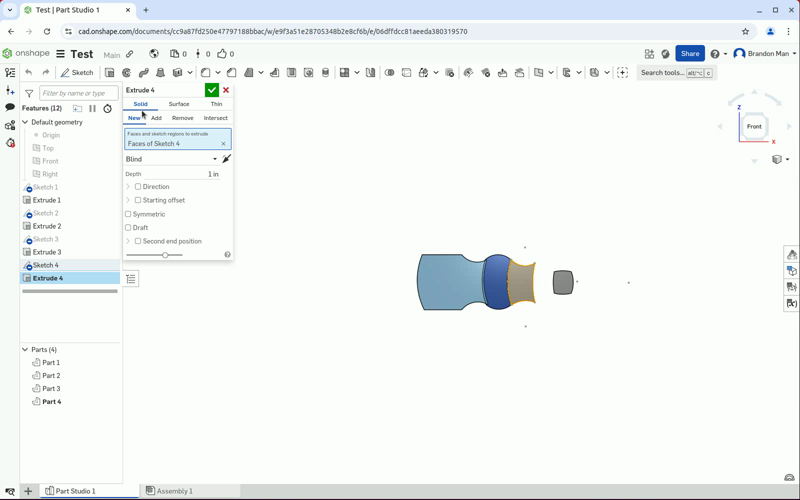
mouse_move(137, 120)
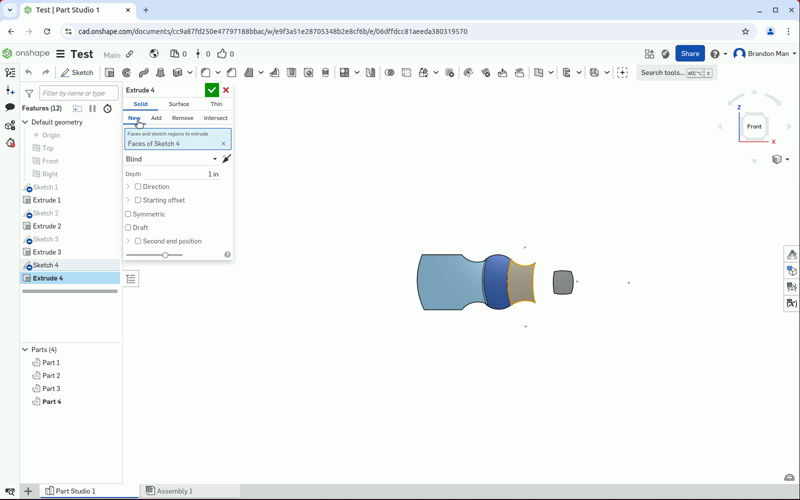
click(137, 120)
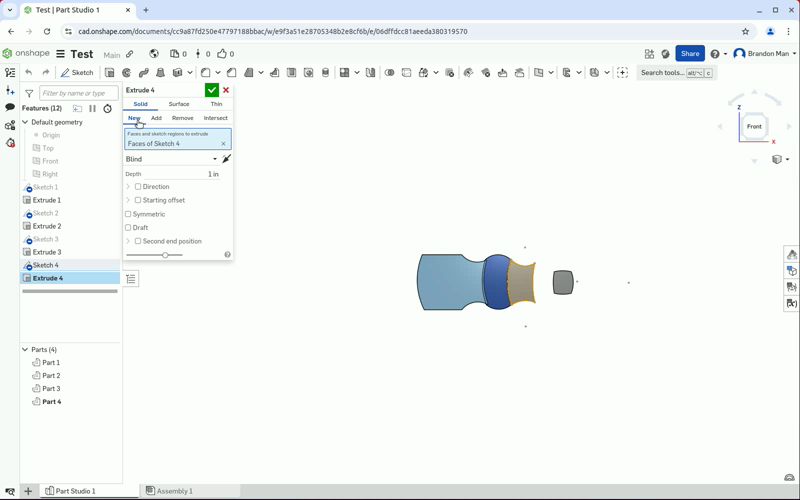
key(tab, 4)
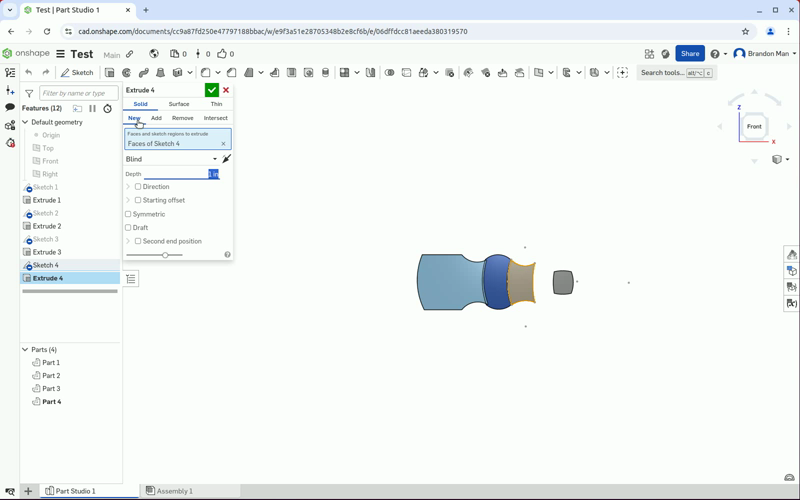
text(3.851)
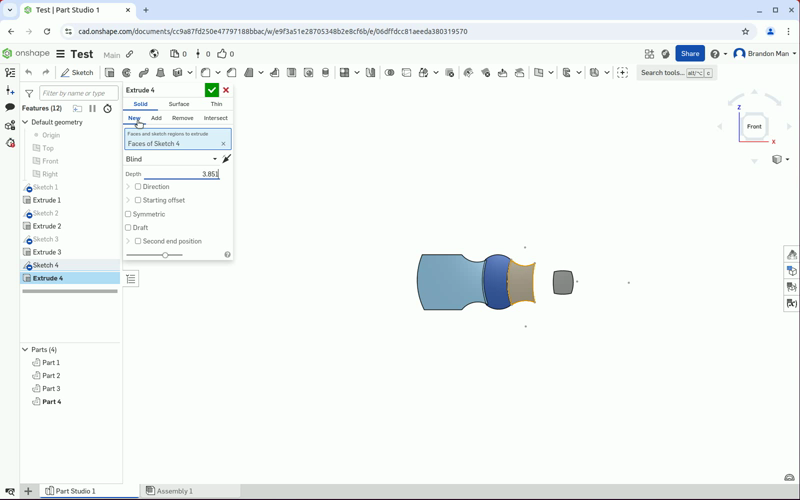
key(enter)
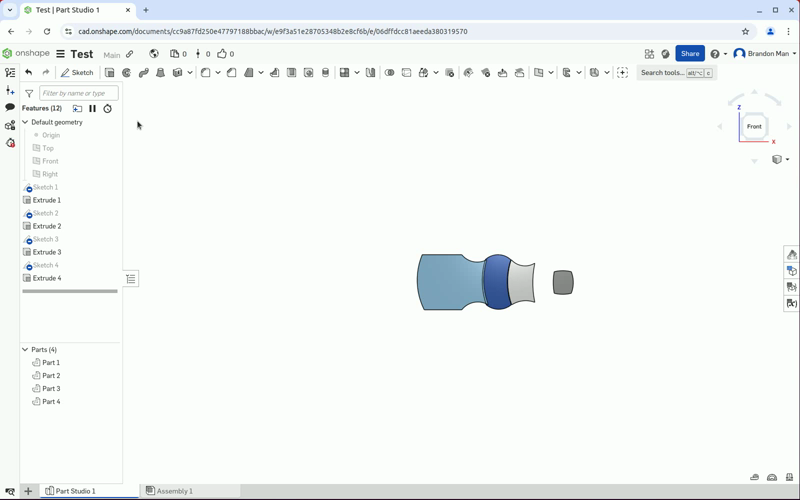
key(shift+h)
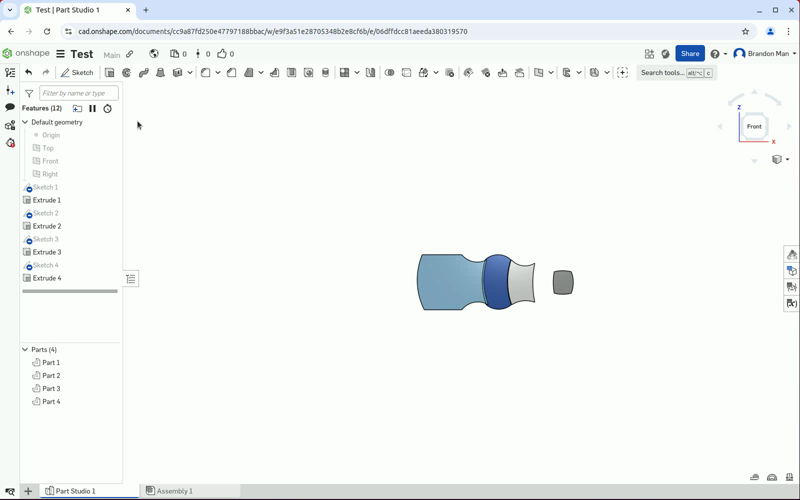
key(shift+h)
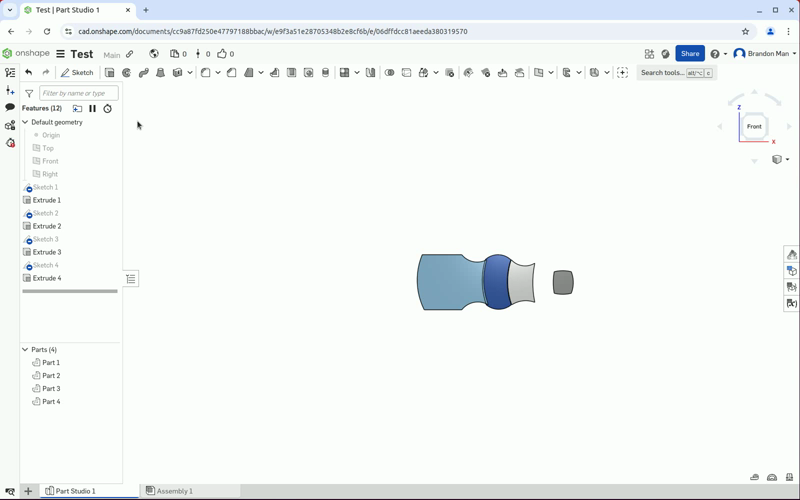
mouse_move(73, 189)
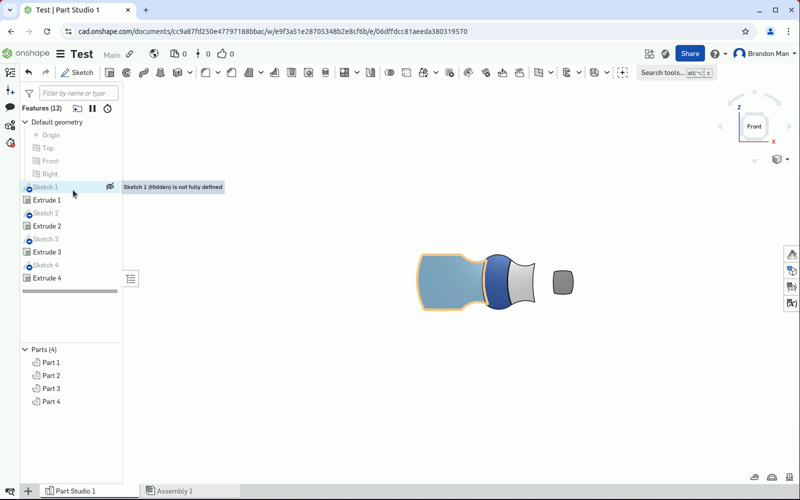
click(73, 189)
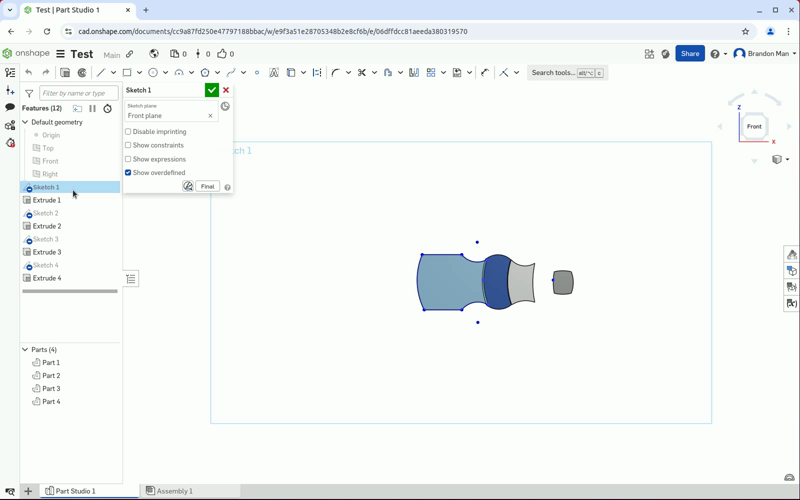
mouse_move(229, 92)
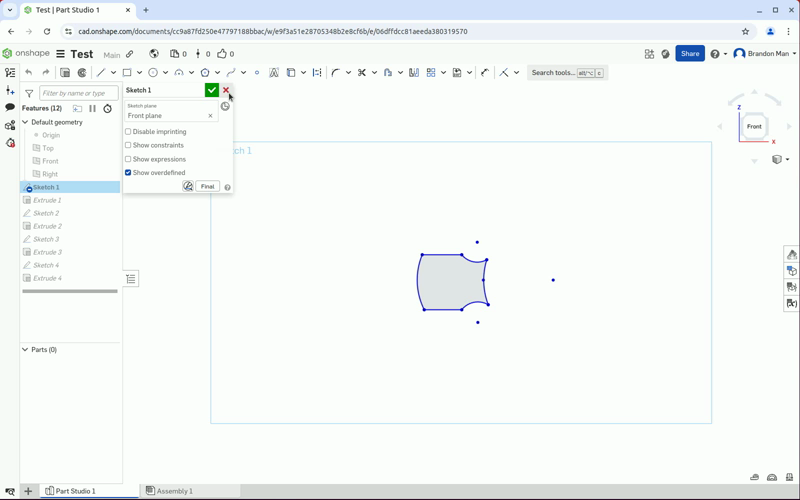
click(229, 92)
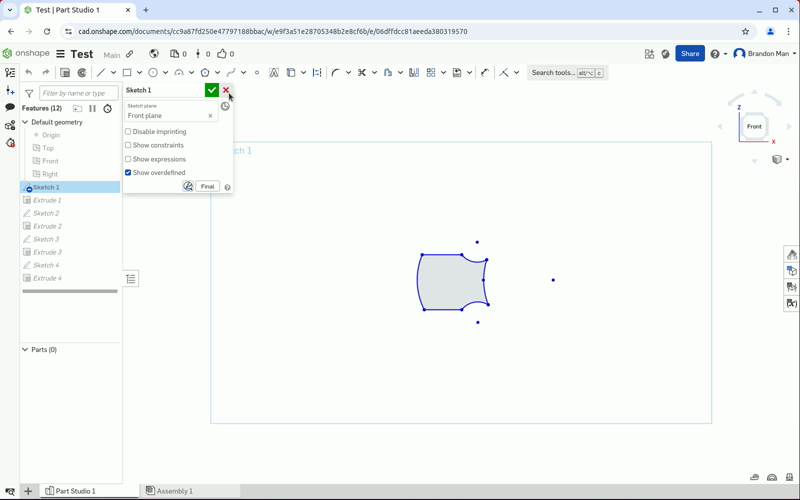
key(shift+s)
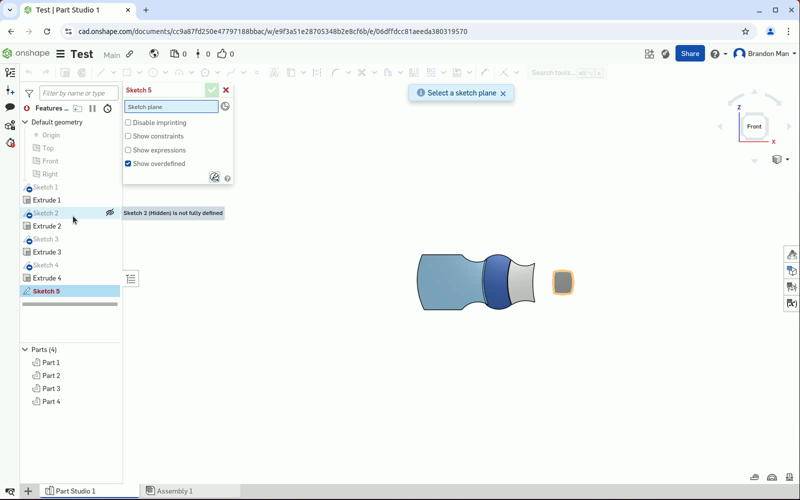
scroll(3)
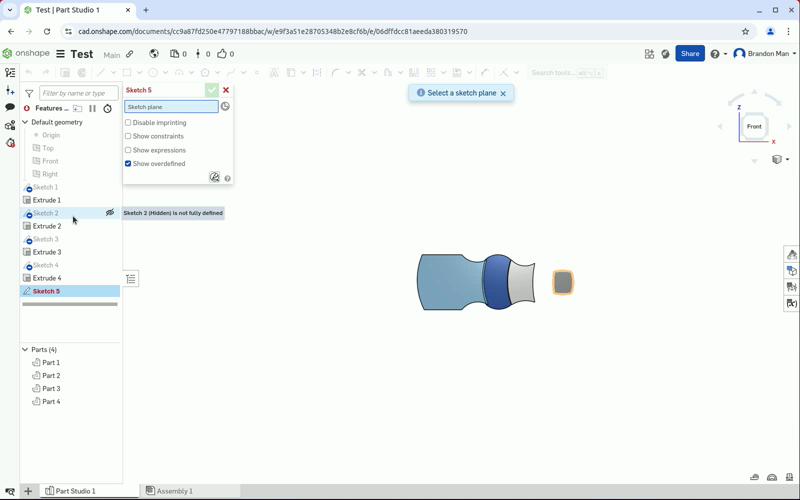
mouse_move(73, 163)
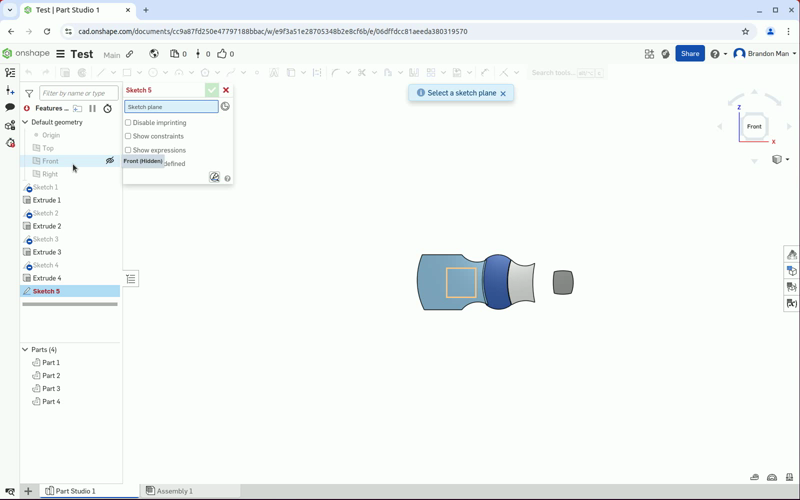
click(73, 163)
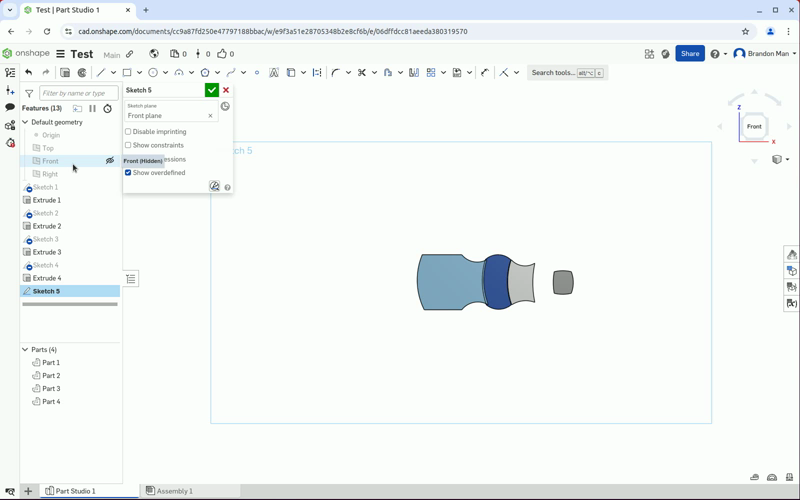
mouse_move(73, 352)
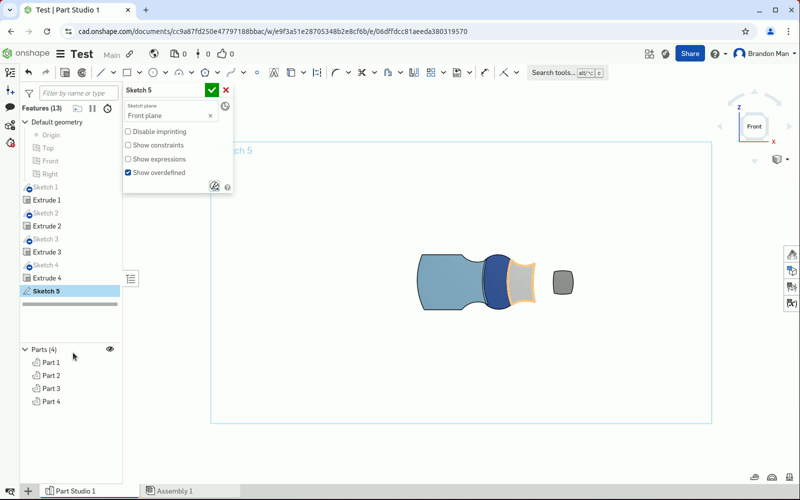
key(y)
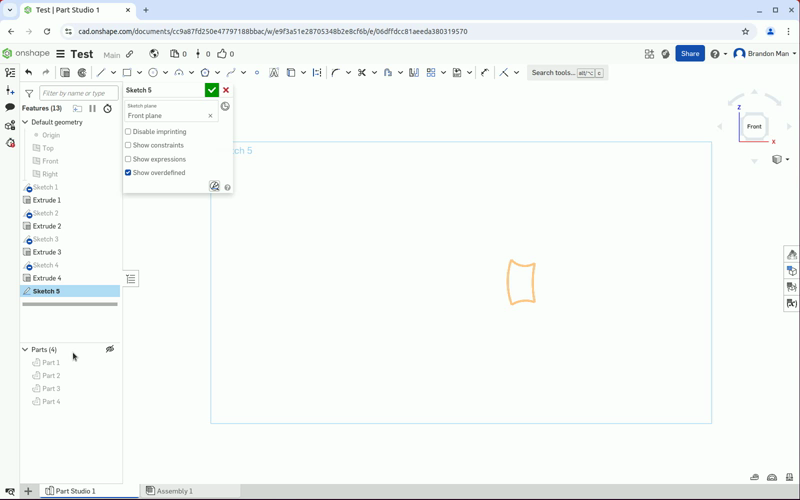
key(a)
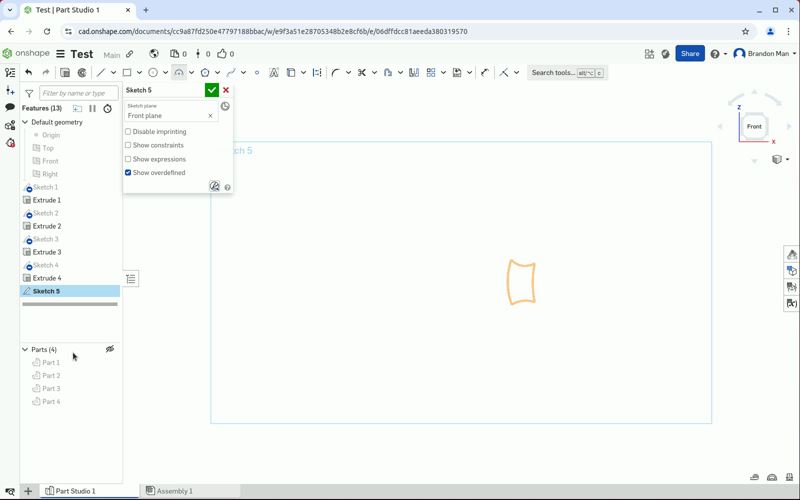
key_down(shift)
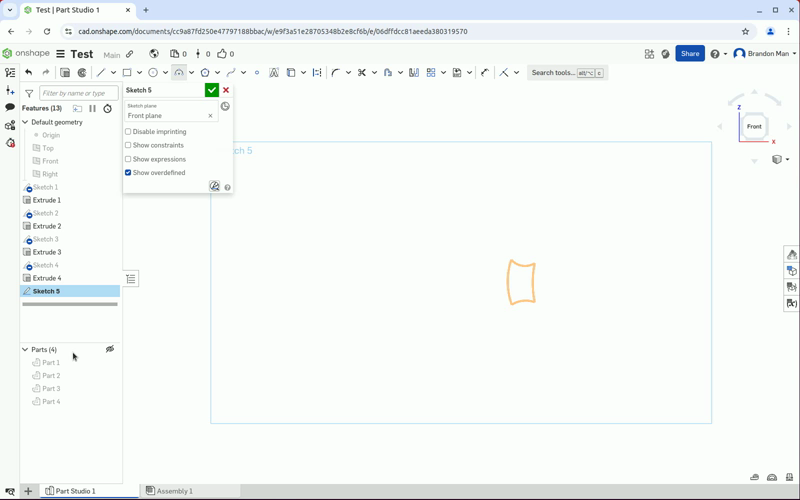
mouse_move(534, 301)
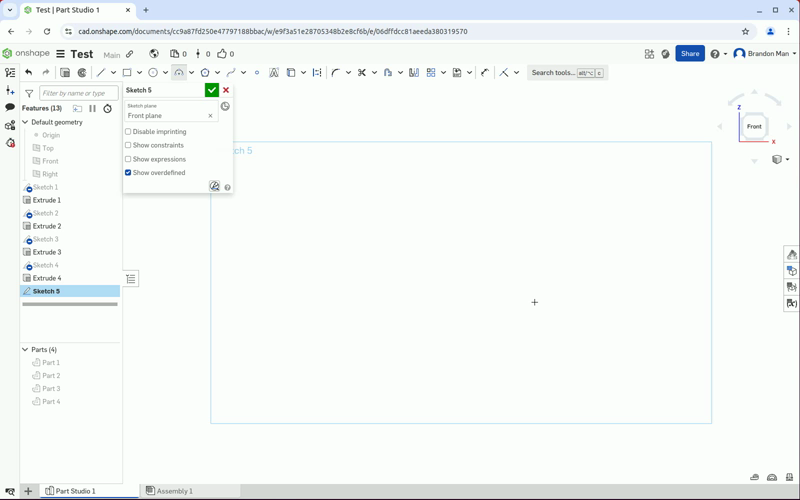
click(534, 301)
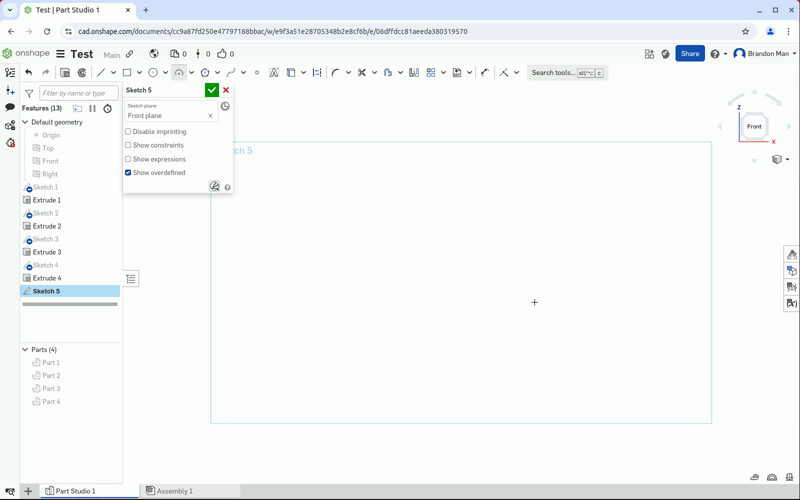
key_up(shift)
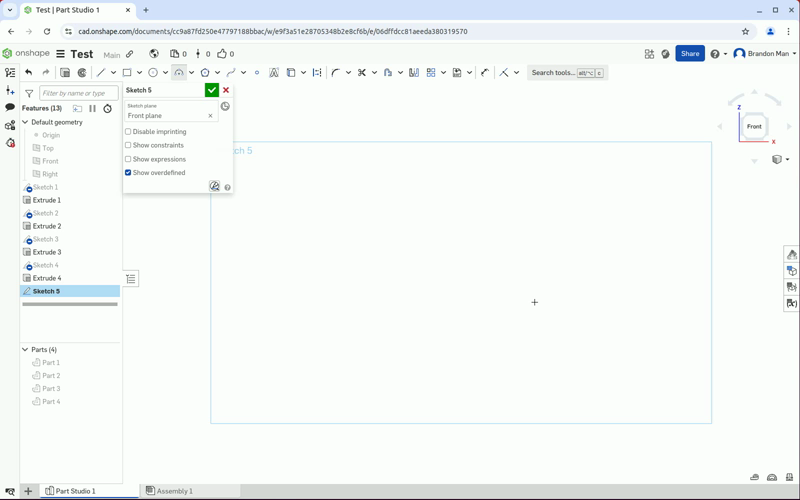
key_down(shift)
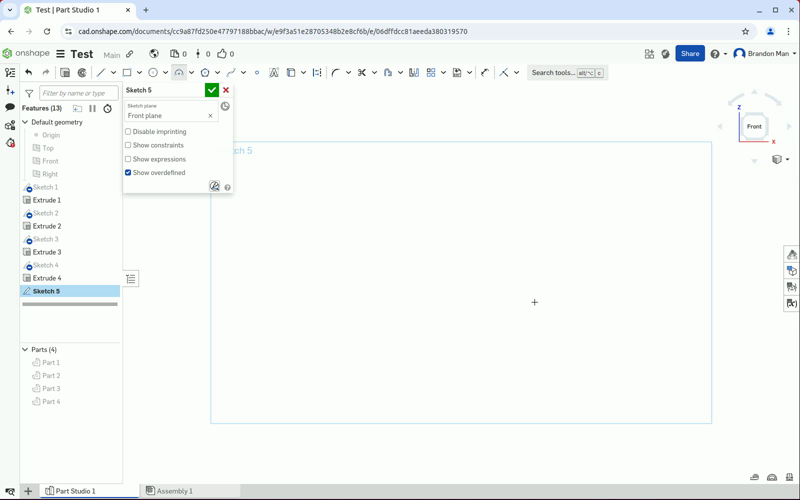
mouse_move(555, 301)
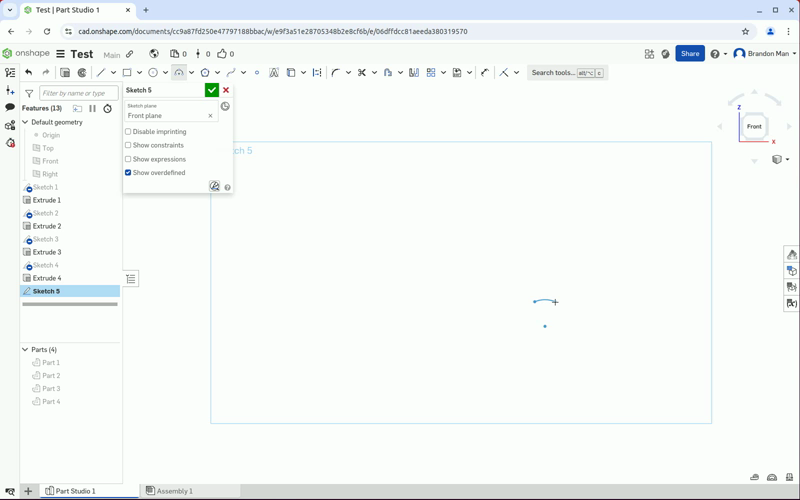
click(555, 301)
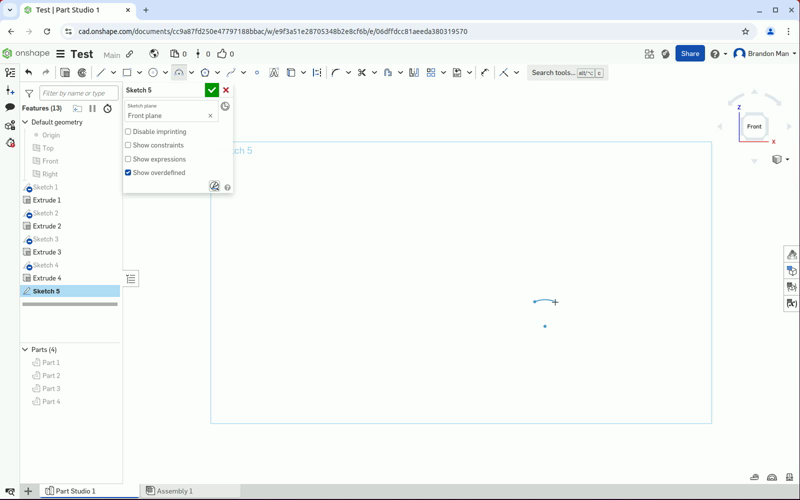
mouse_move(544, 304)
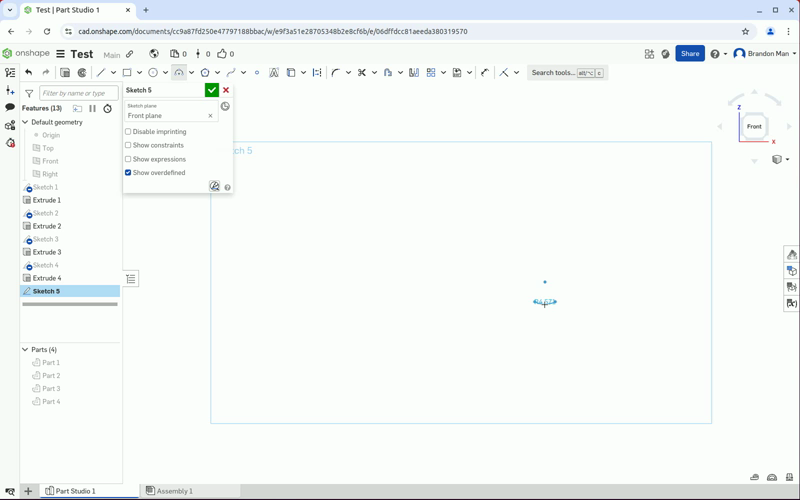
click(544, 304)
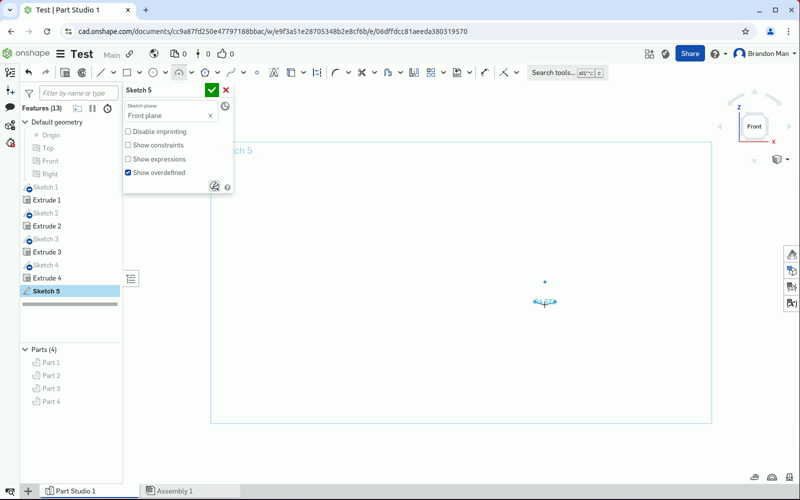
key_up(shift)
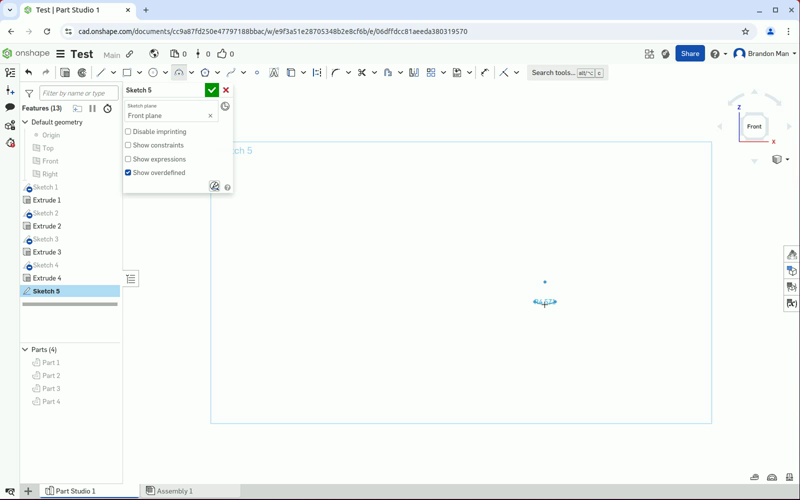
mouse_move(555, 301)
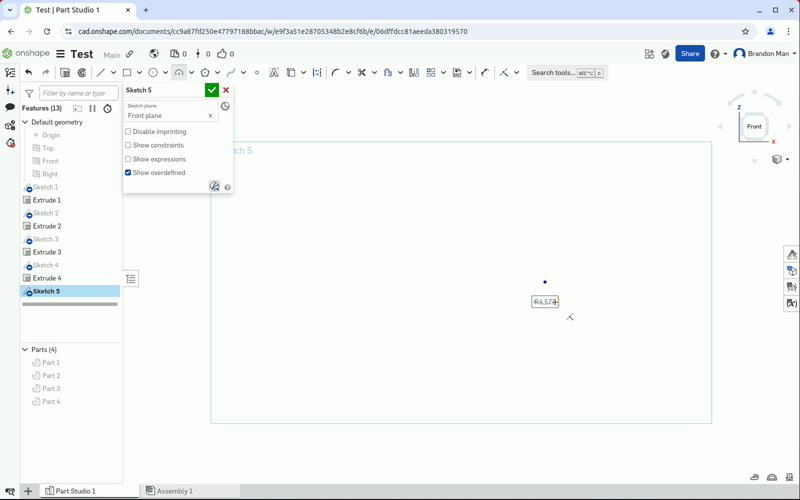
click(555, 301)
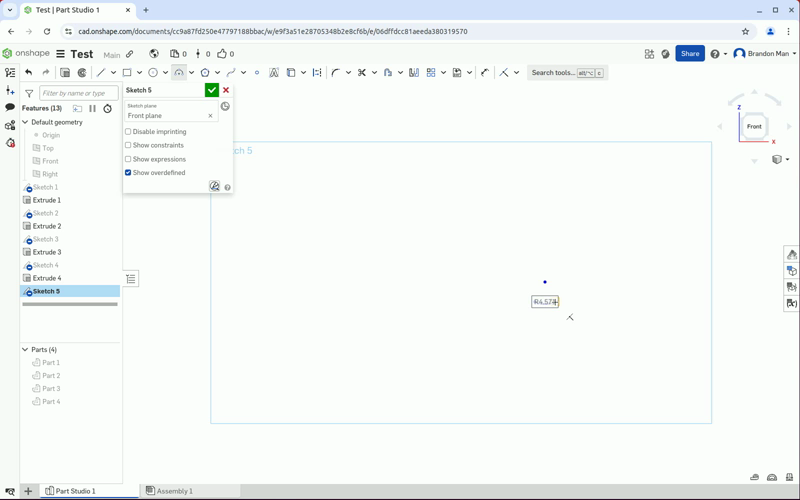
key_down(shift)
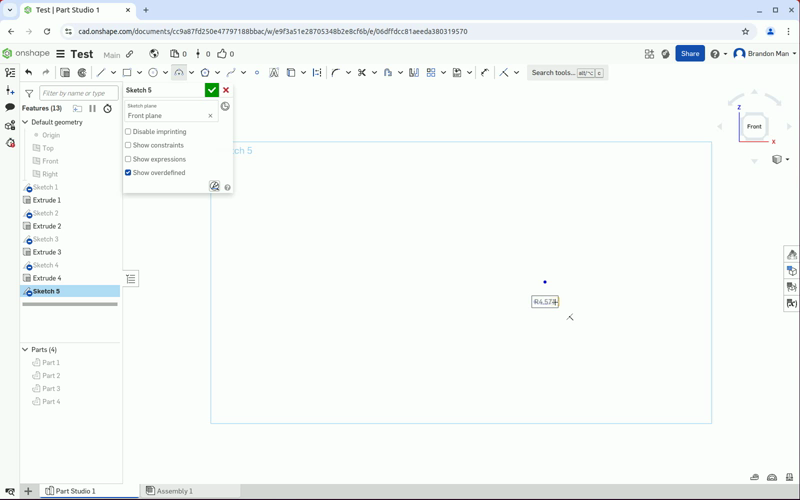
mouse_move(555, 292)
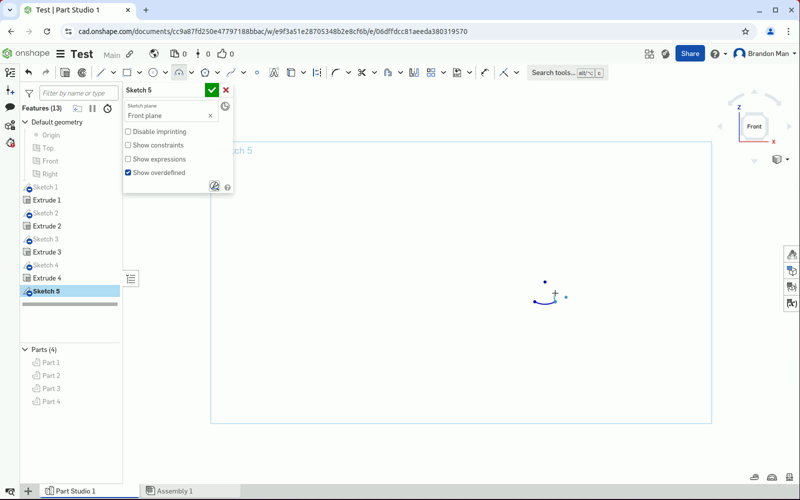
click(555, 292)
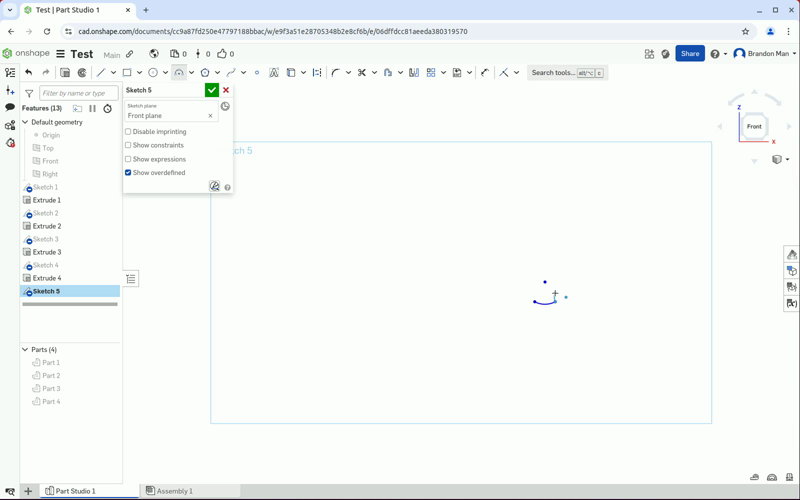
mouse_move(555, 297)
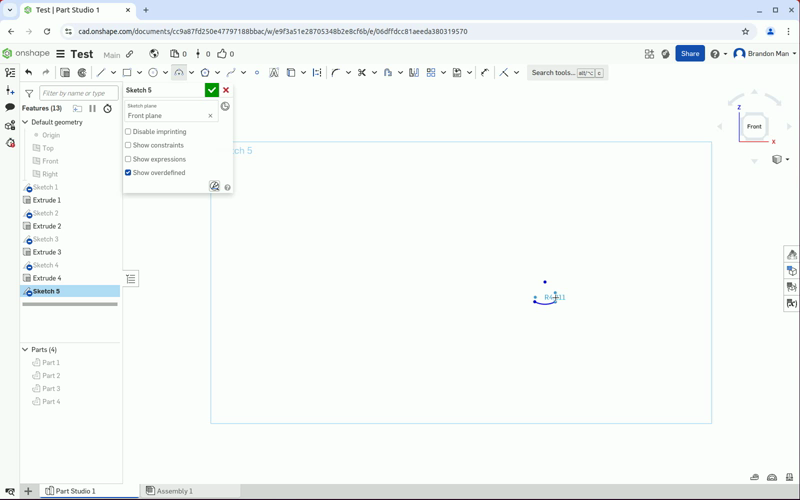
click(555, 297)
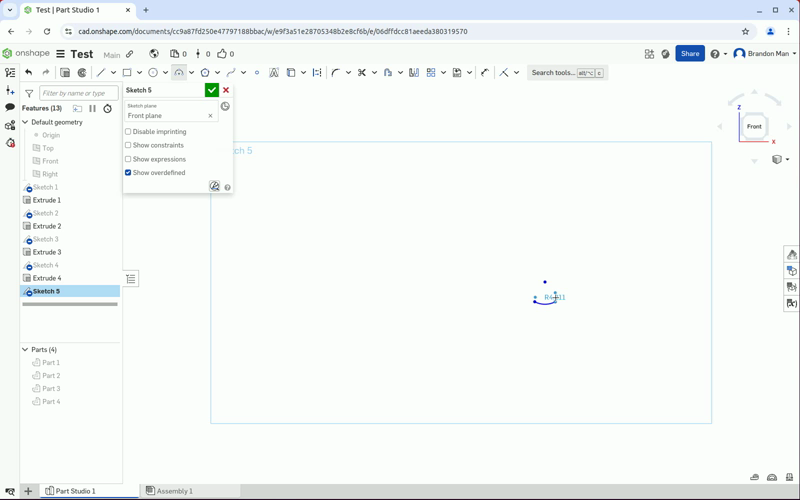
key_up(shift)
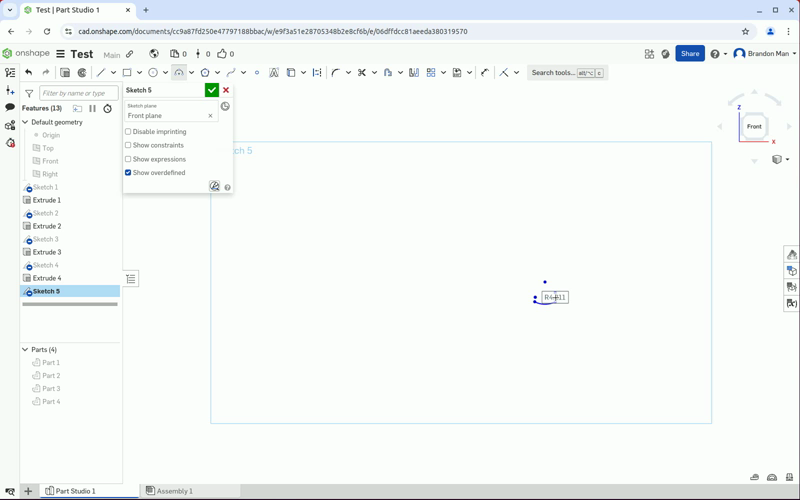
mouse_move(555, 292)
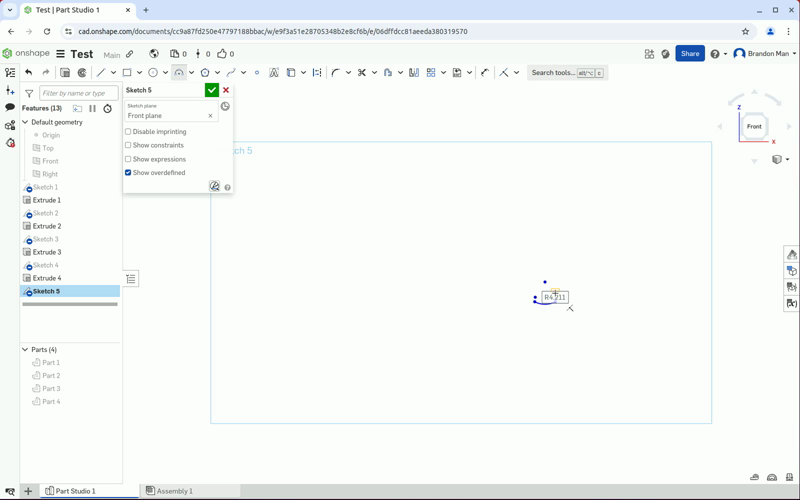
click(555, 292)
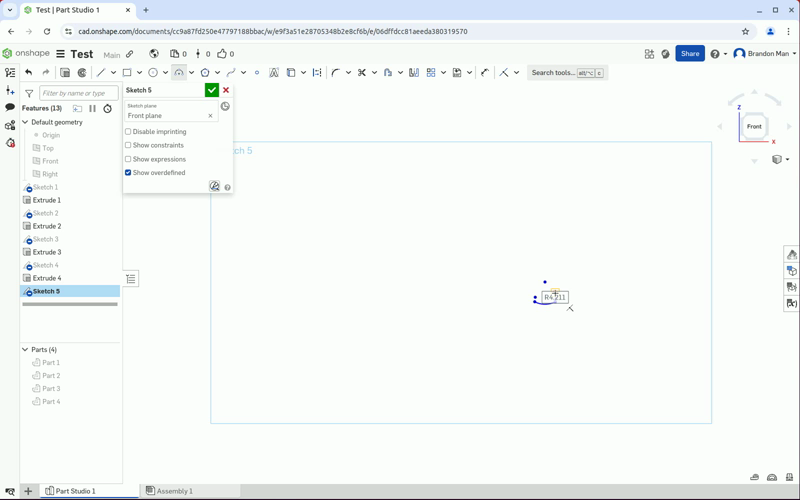
key_down(shift)
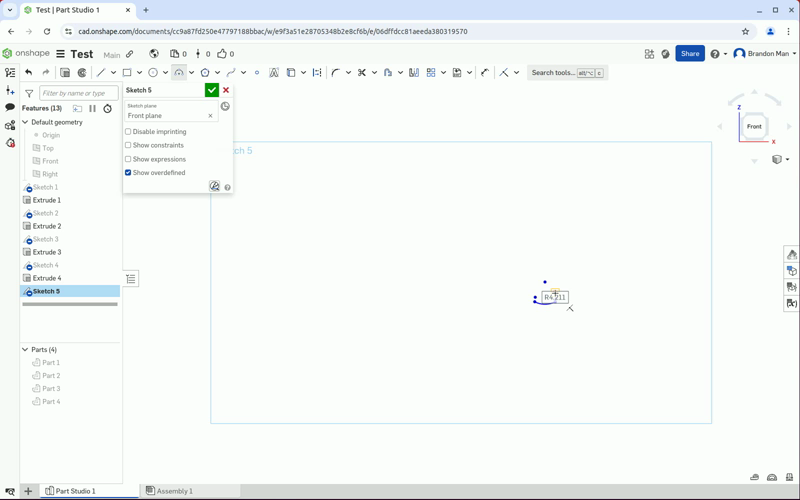
mouse_move(555, 271)
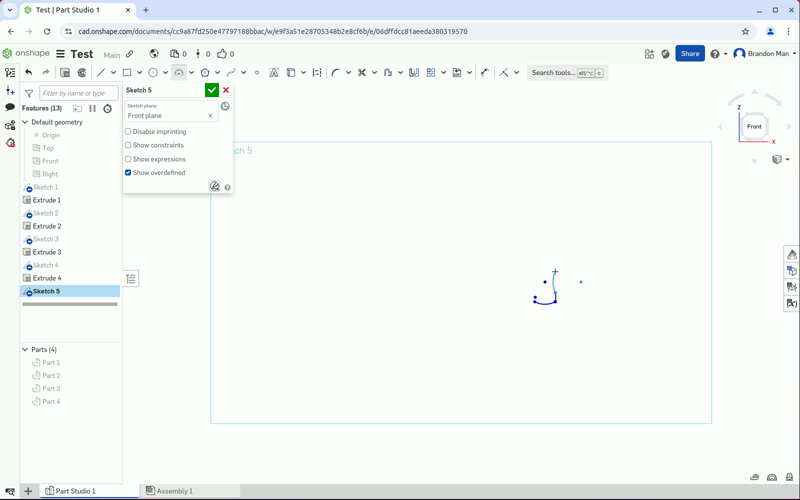
click(555, 271)
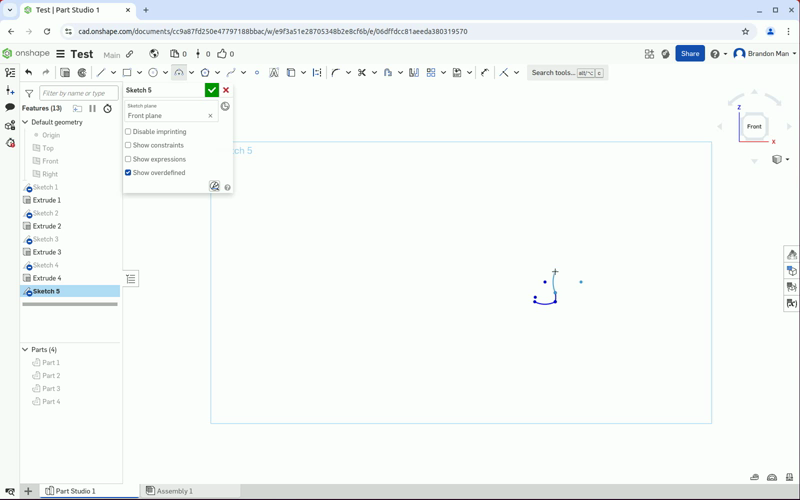
mouse_move(554, 282)
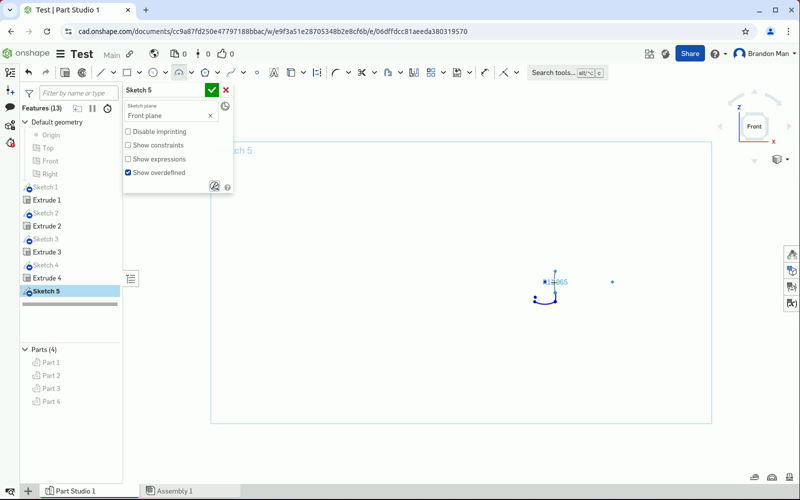
click(554, 282)
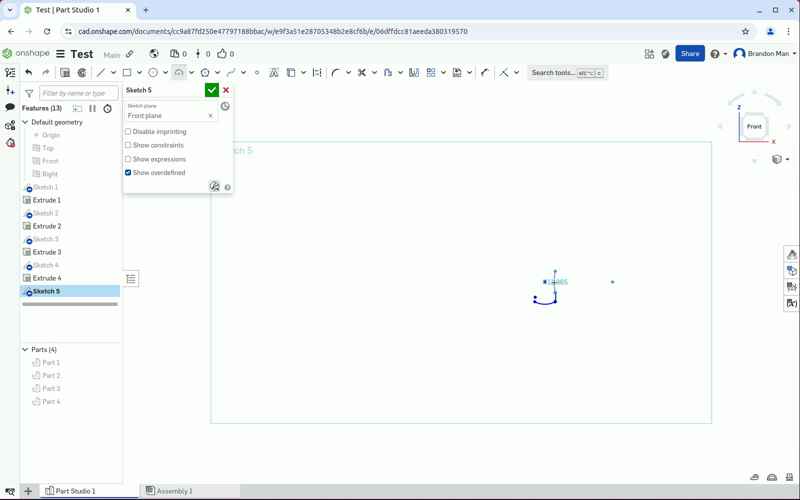
key_up(shift)
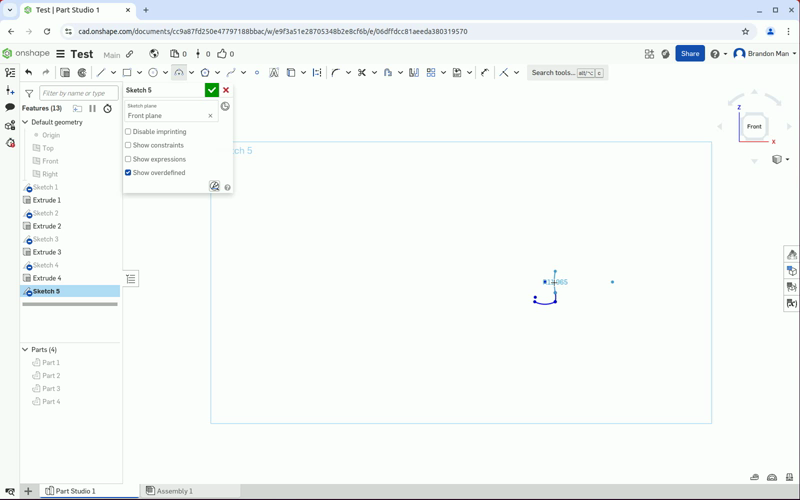
mouse_move(555, 271)
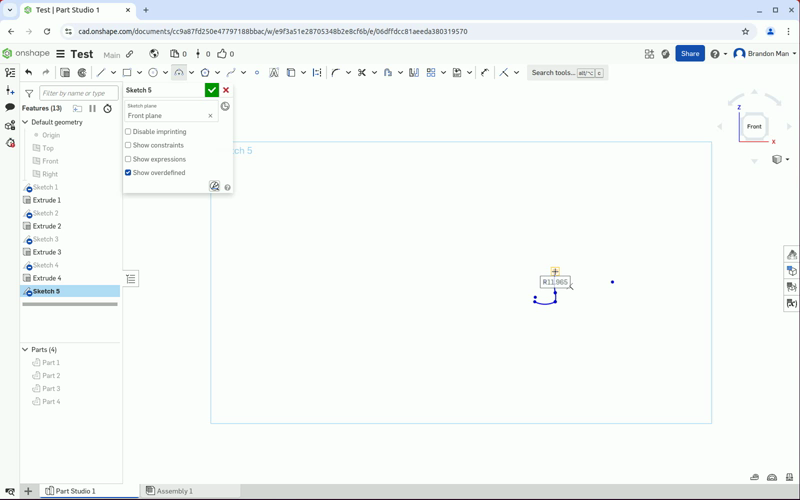
click(555, 271)
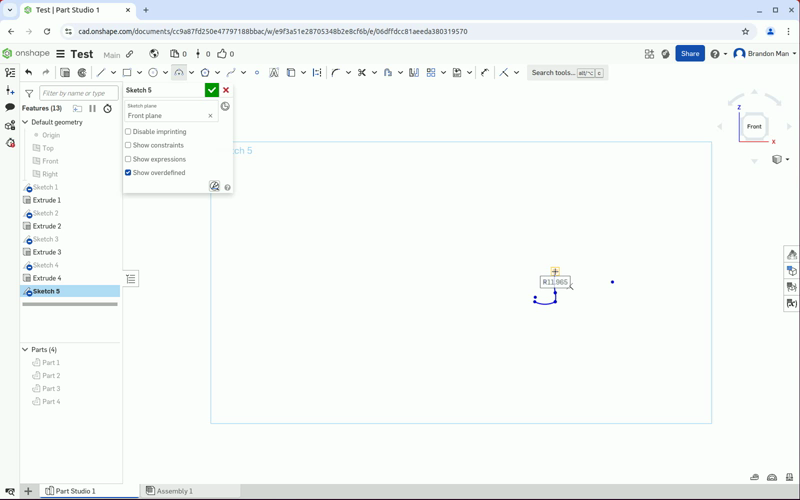
key_down(shift)
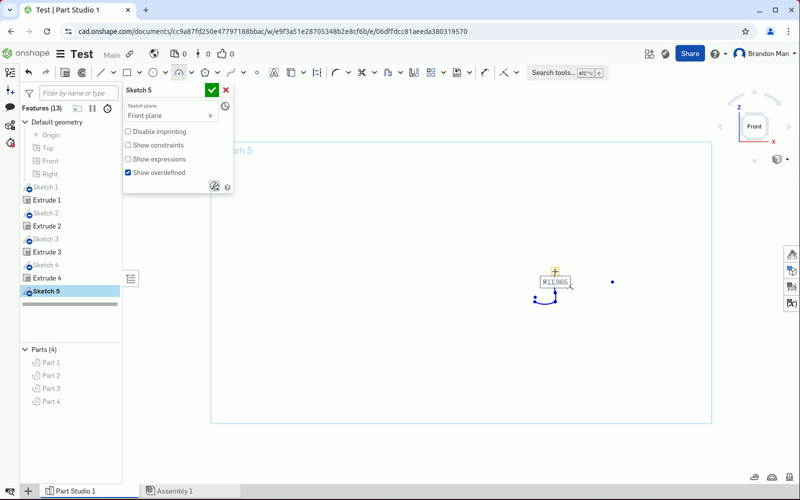
mouse_move(555, 262)
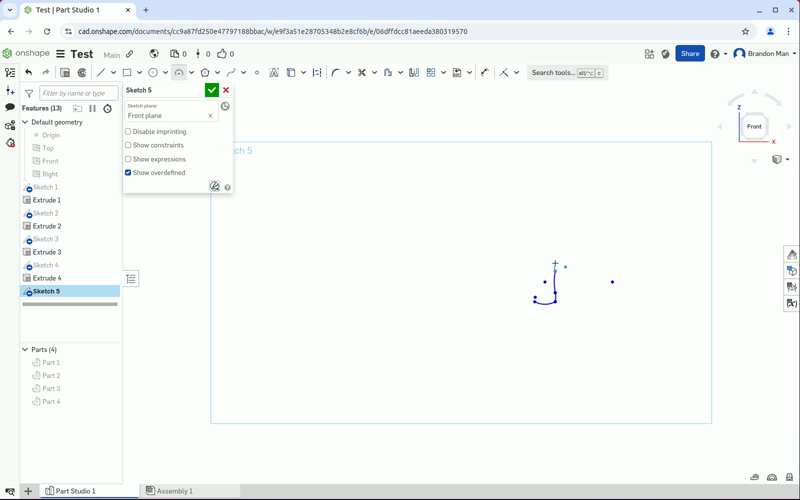
click(555, 262)
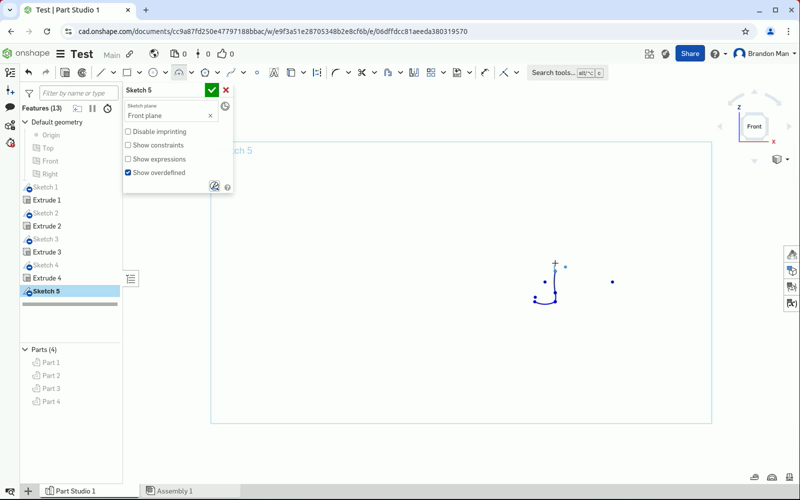
mouse_move(556, 267)
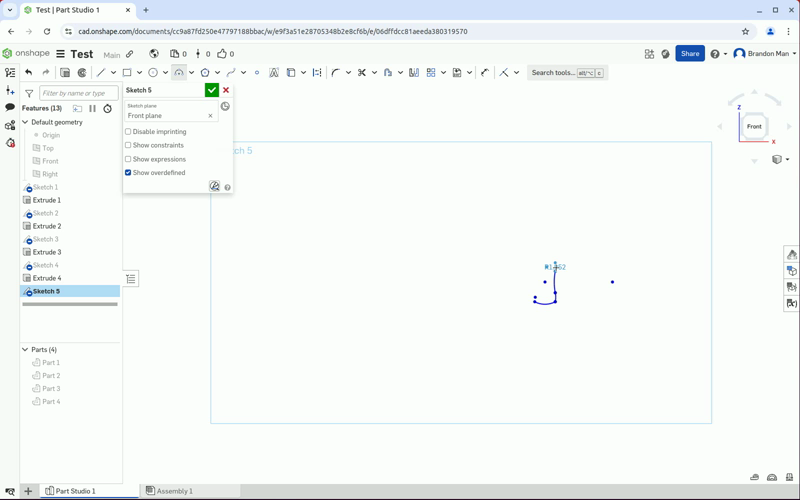
scroll(6)
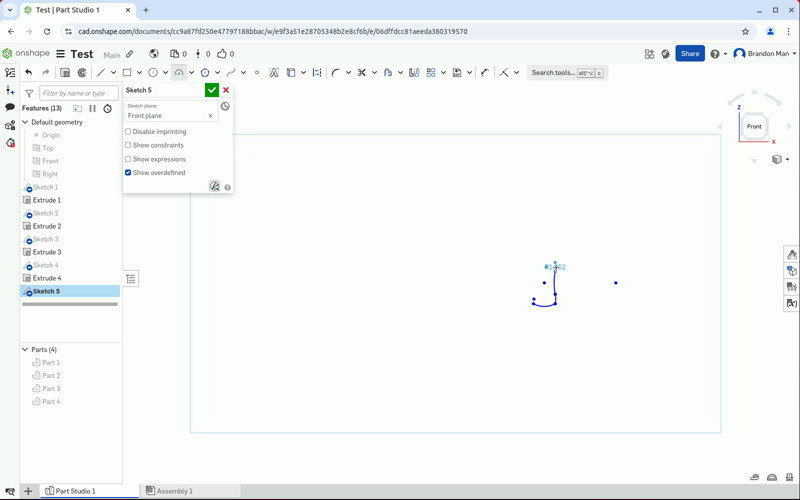
scroll(6)
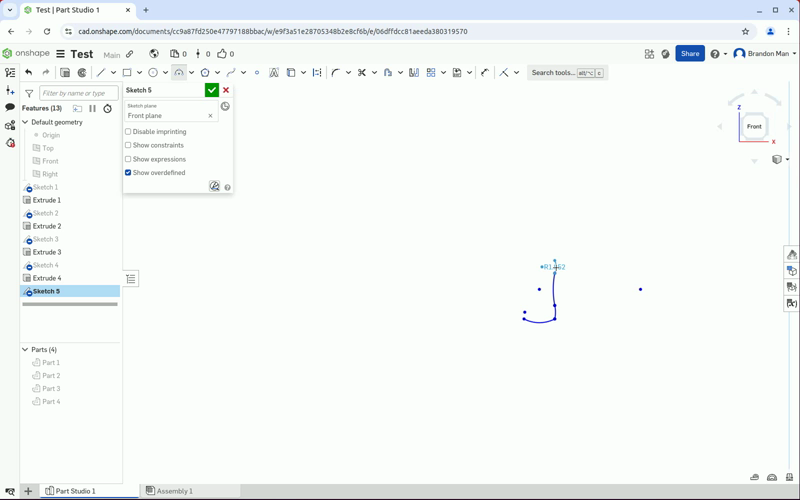
scroll(6)
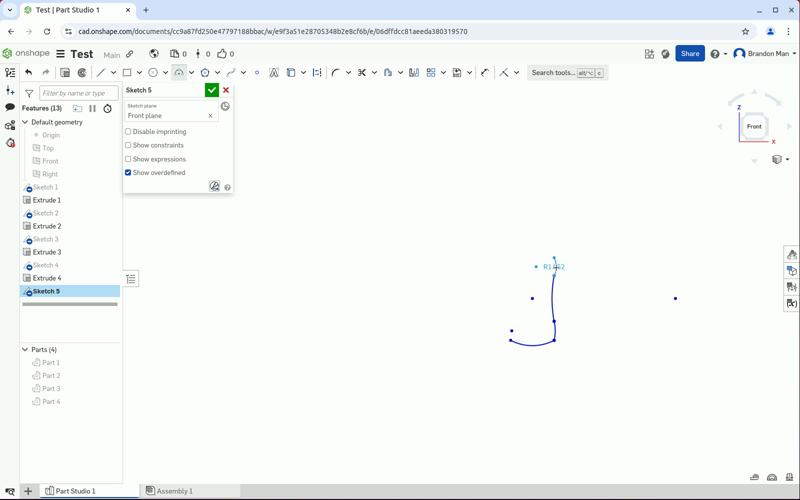
scroll(6)
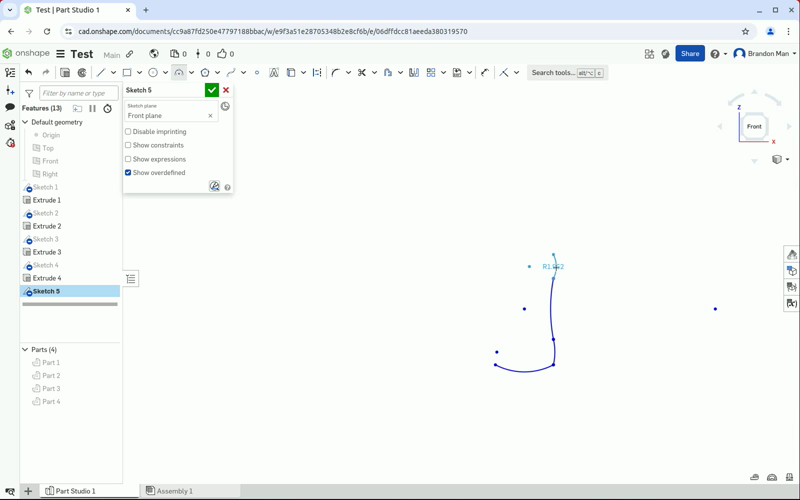
scroll(6)
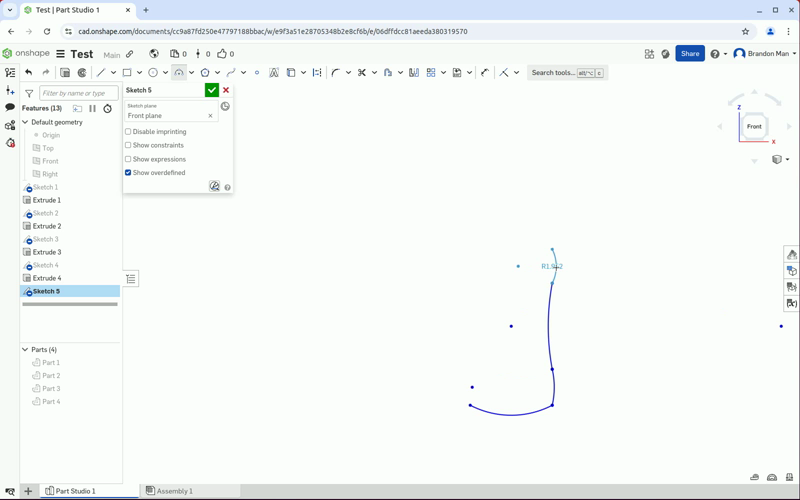
scroll(6)
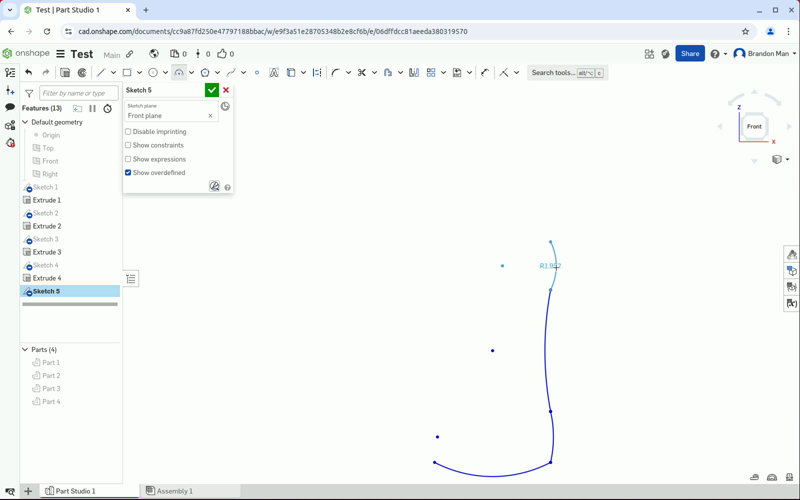
scroll(6)
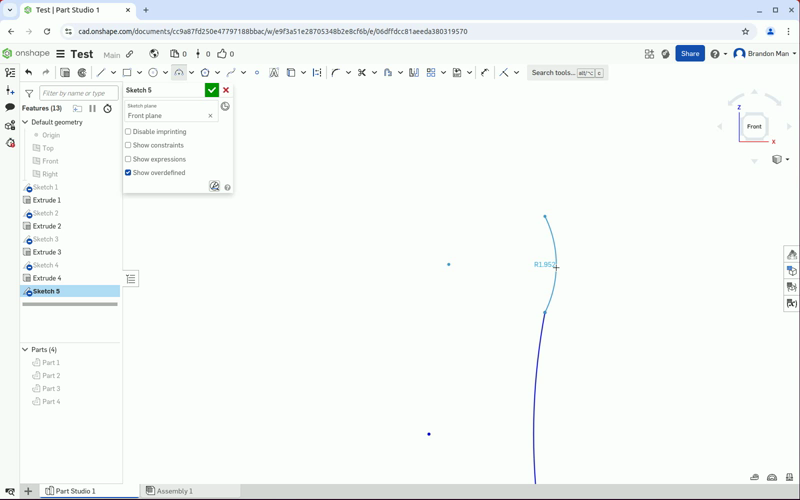
click(556, 267)
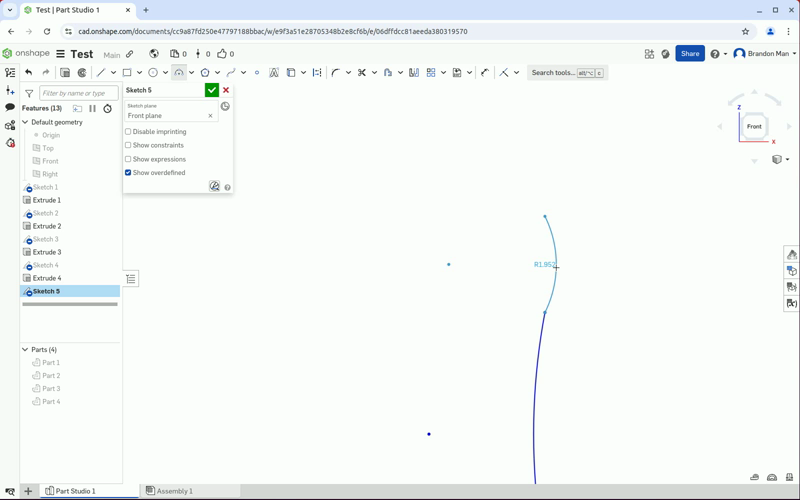
scroll(-6)
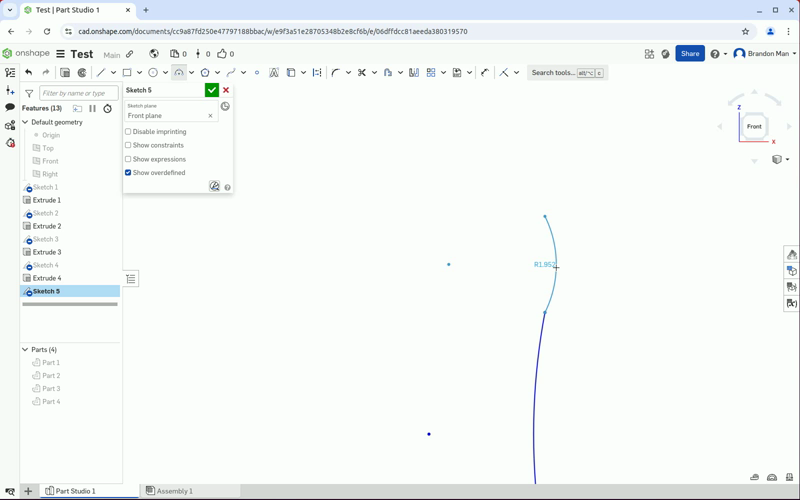
scroll(-6)
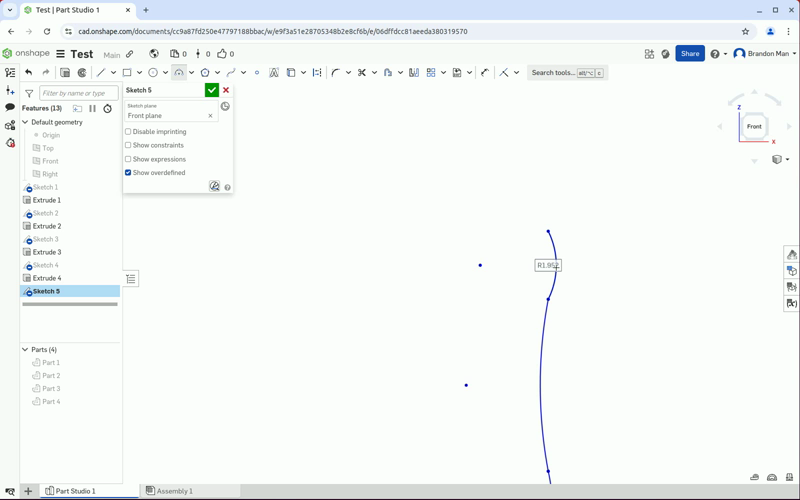
scroll(-6)
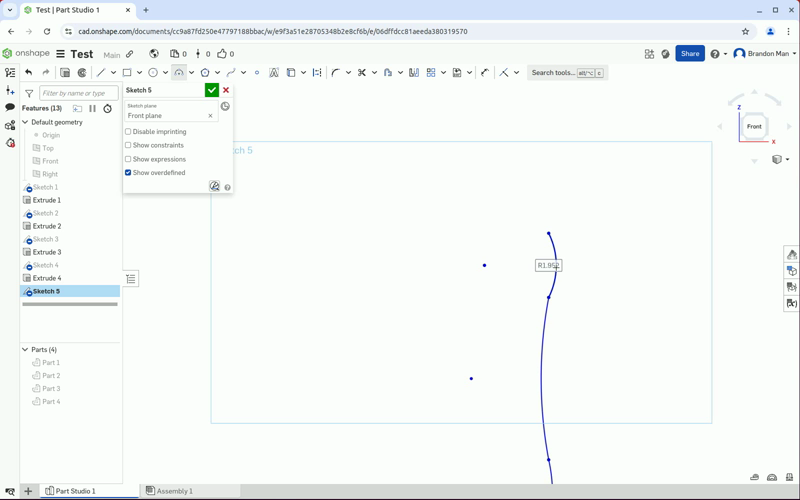
scroll(-6)
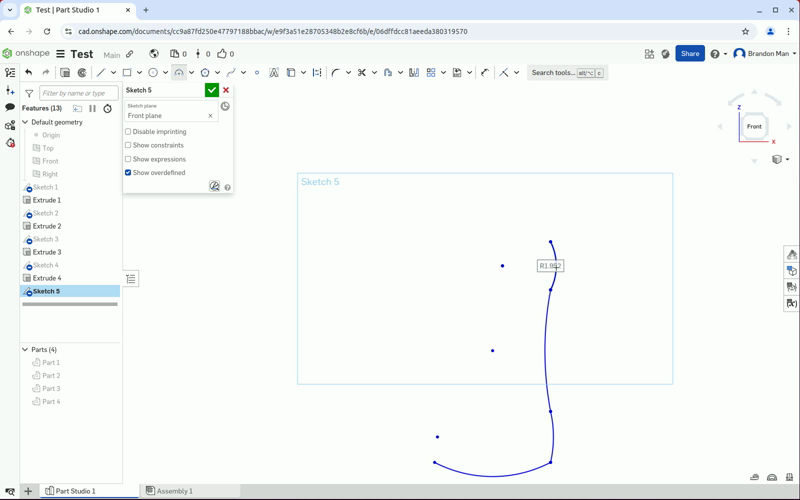
scroll(-6)
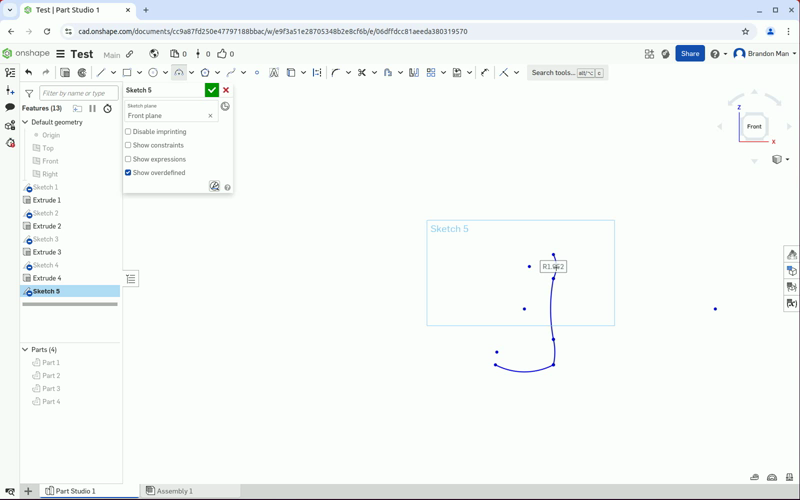
scroll(-6)
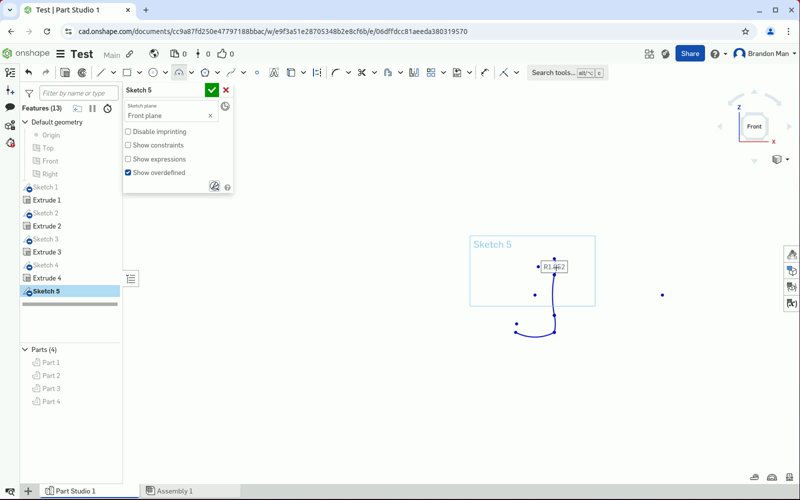
scroll(-6)
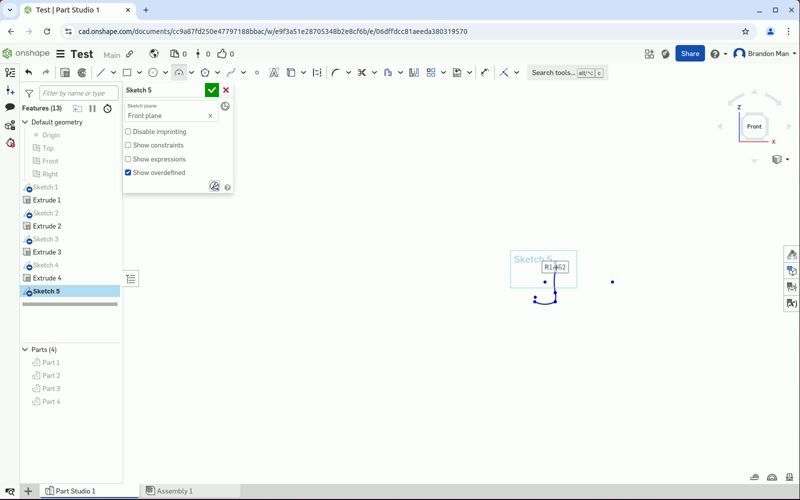
key_up(shift)
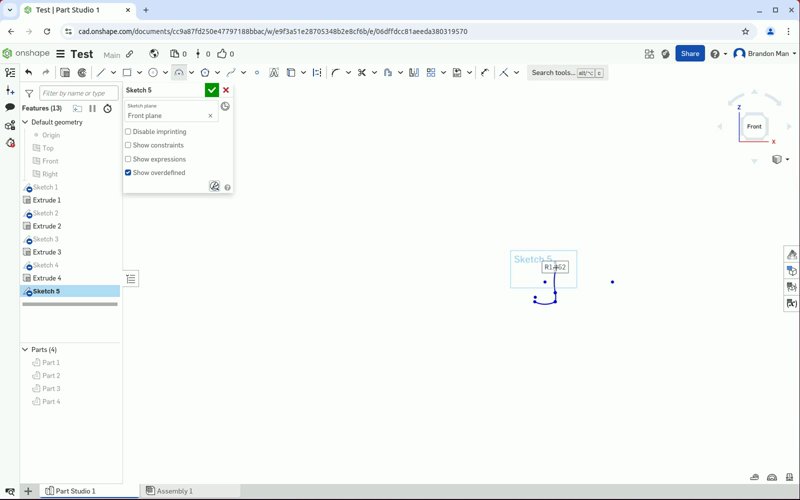
mouse_move(555, 262)
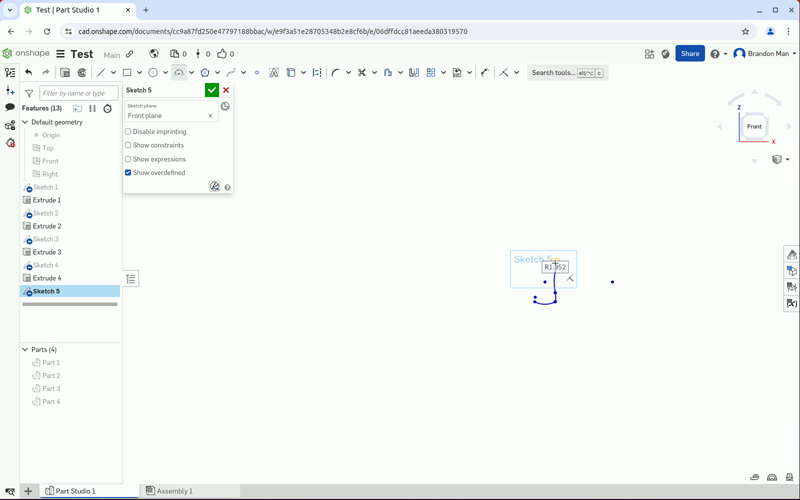
click(555, 262)
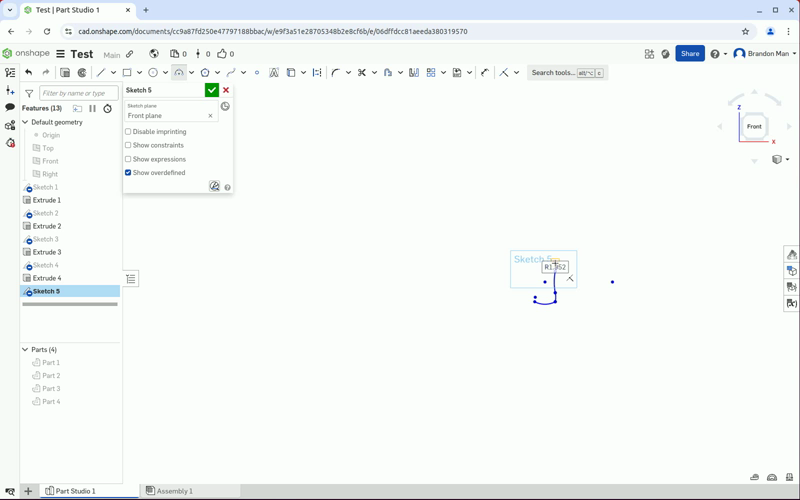
key_down(shift)
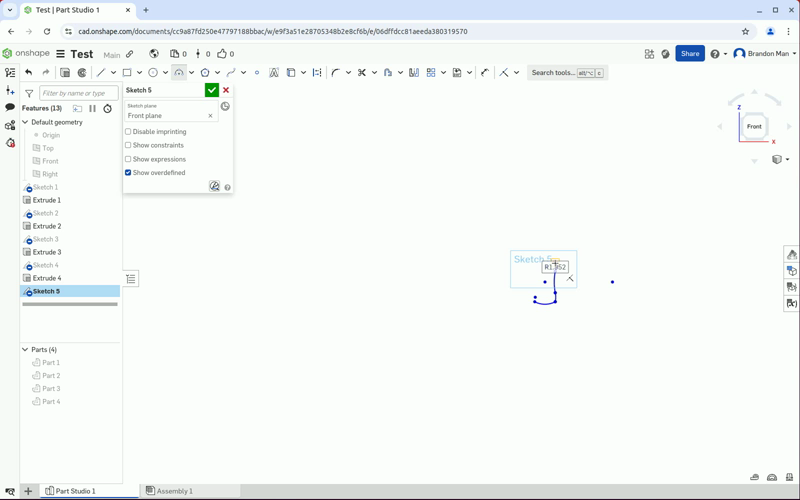
mouse_move(534, 262)
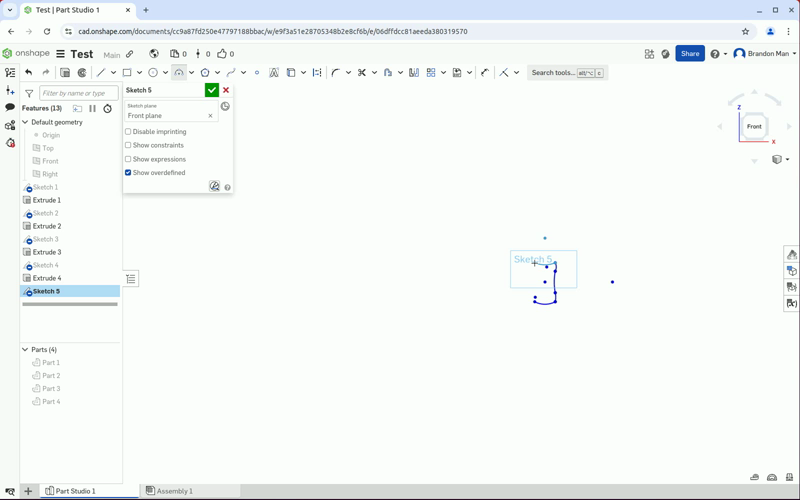
click(534, 262)
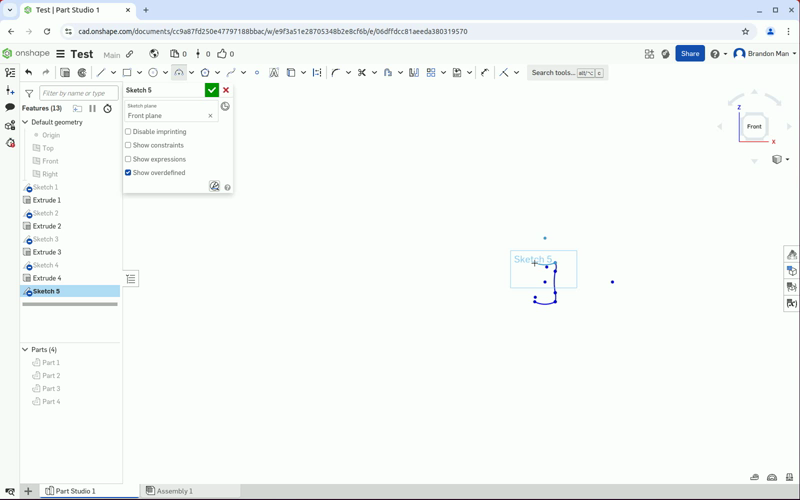
mouse_move(544, 259)
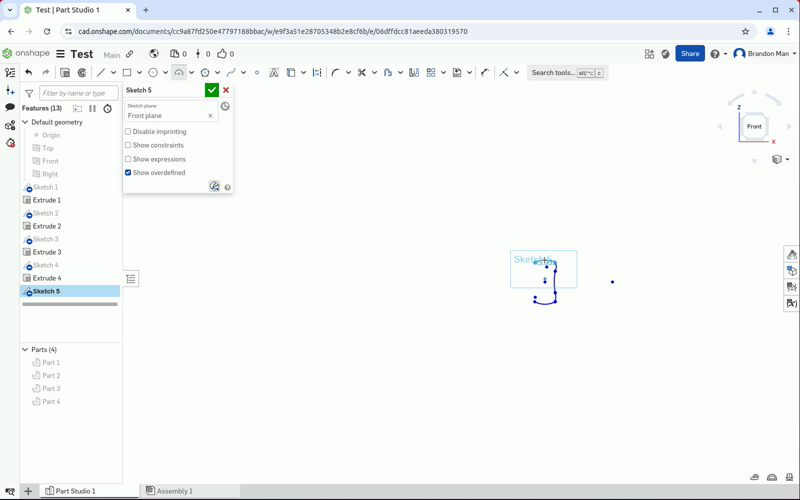
click(544, 259)
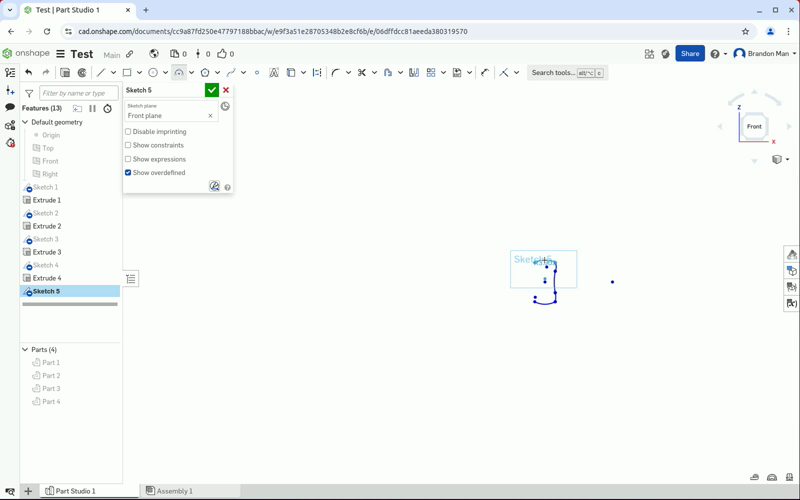
key_up(shift)
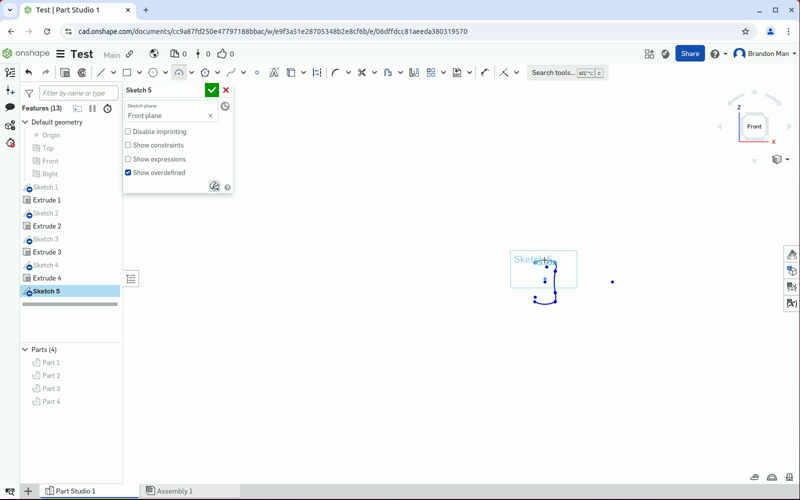
mouse_move(534, 262)
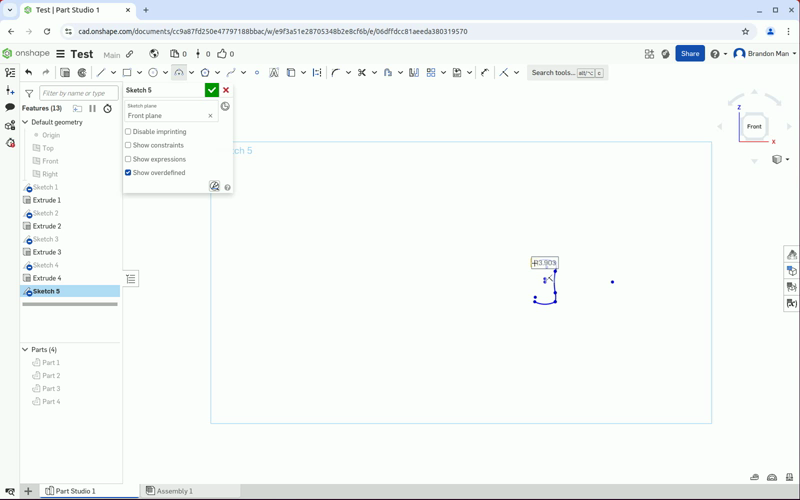
click(534, 262)
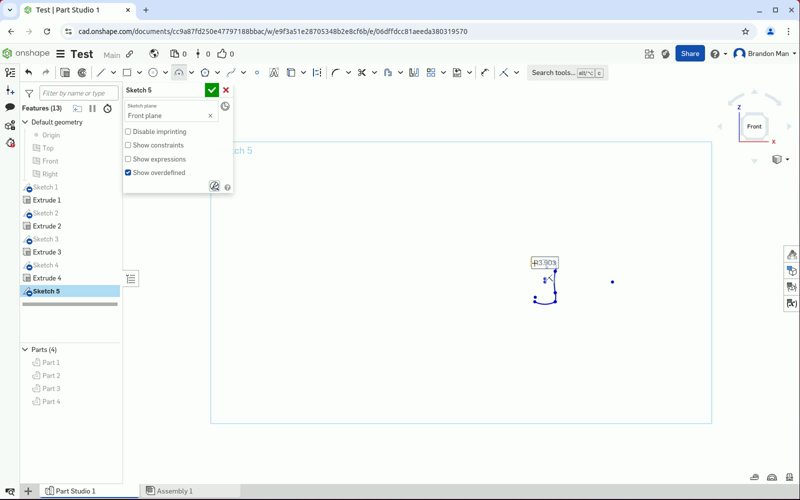
mouse_move(534, 301)
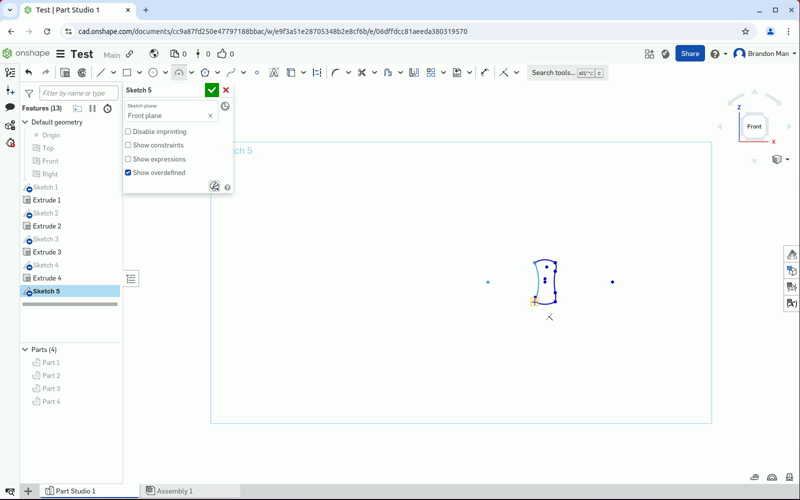
click(534, 301)
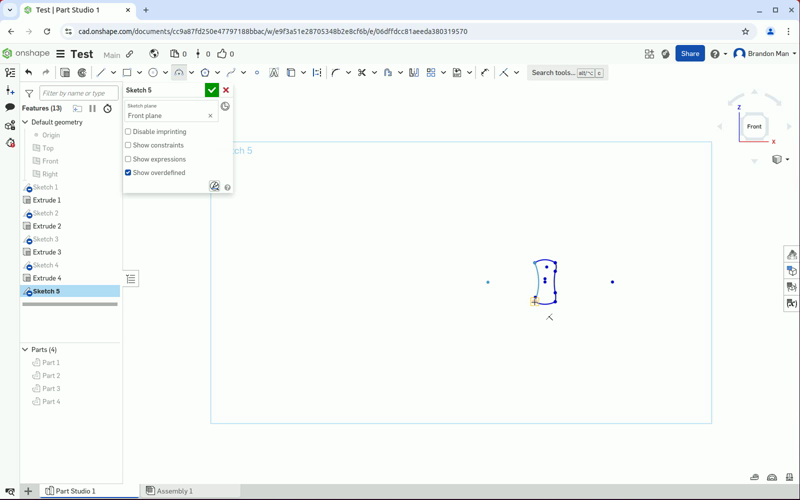
key_down(shift)
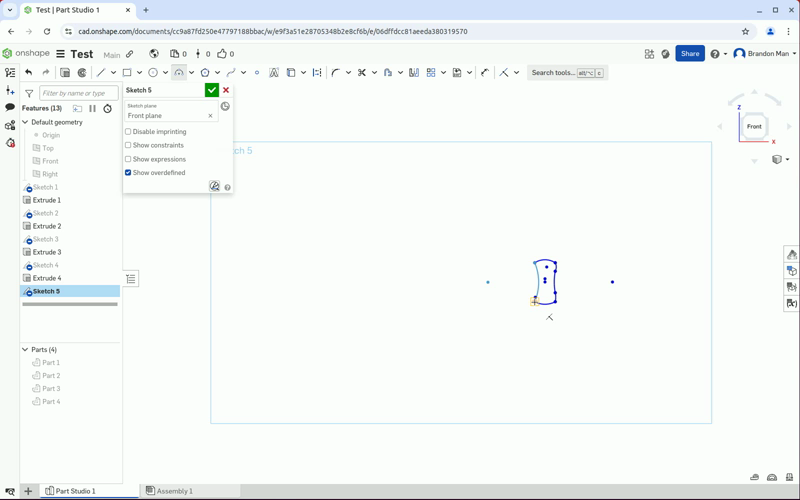
mouse_move(531, 282)
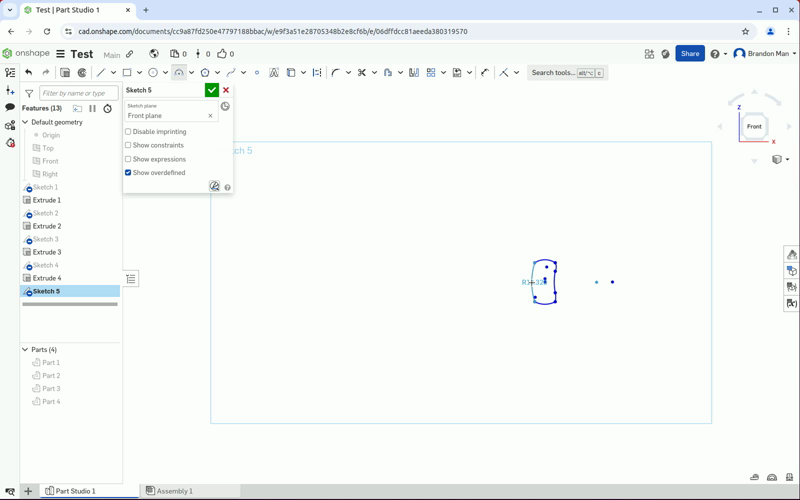
click(531, 282)
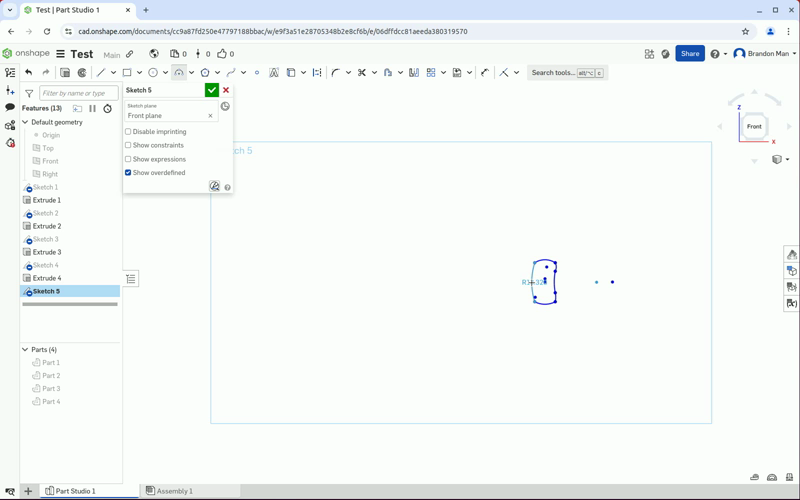
key_up(shift)
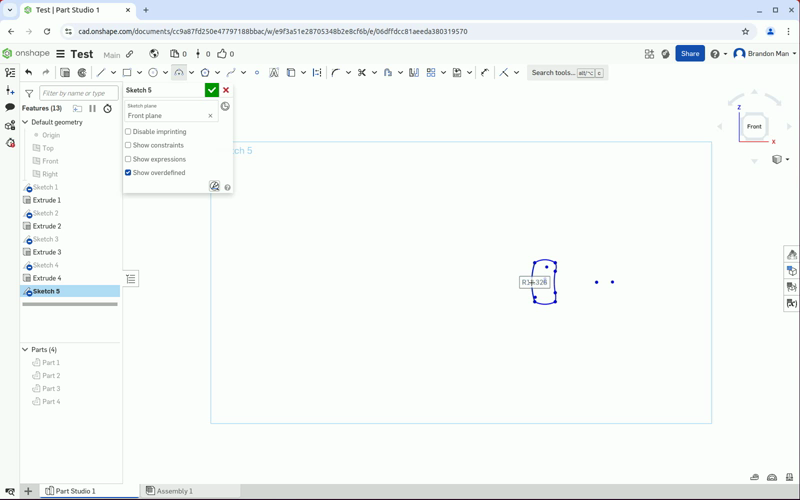
key(esc)
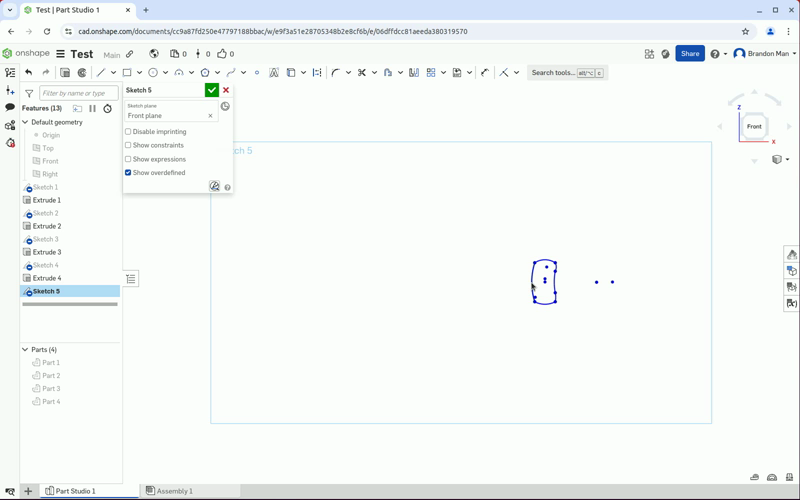
mouse_move(547, 266)
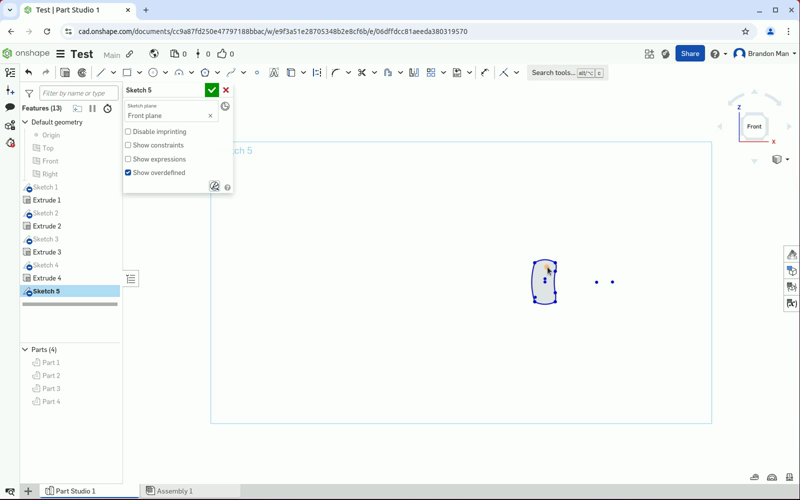
scroll(6)
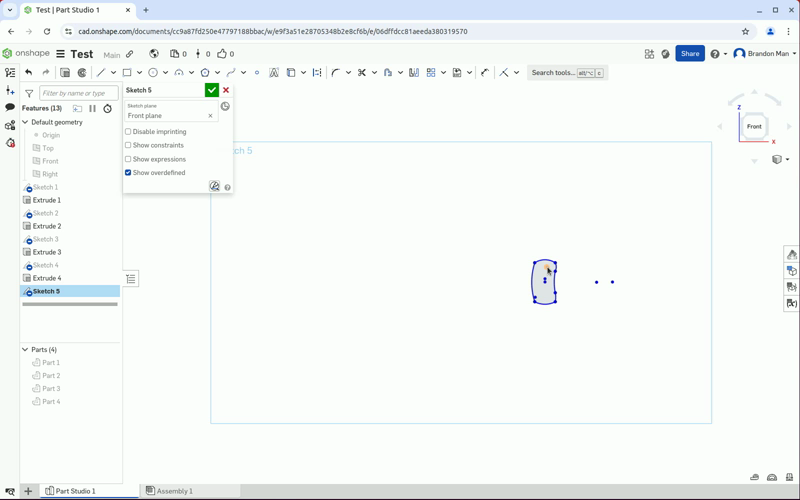
scroll(6)
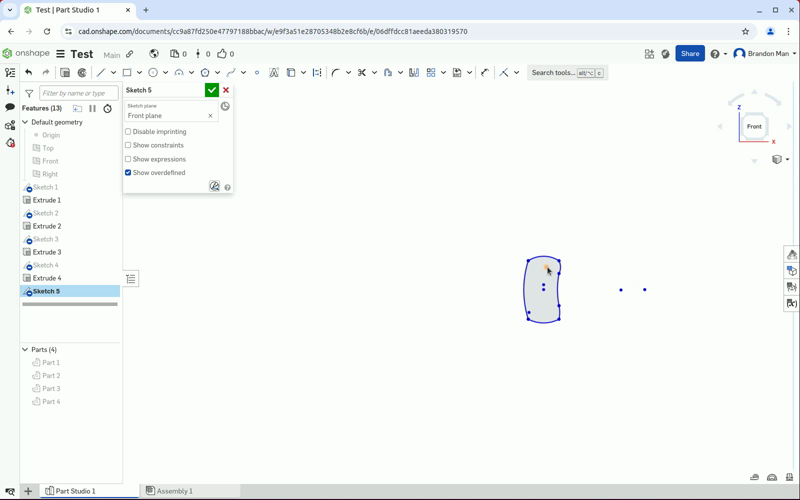
scroll(6)
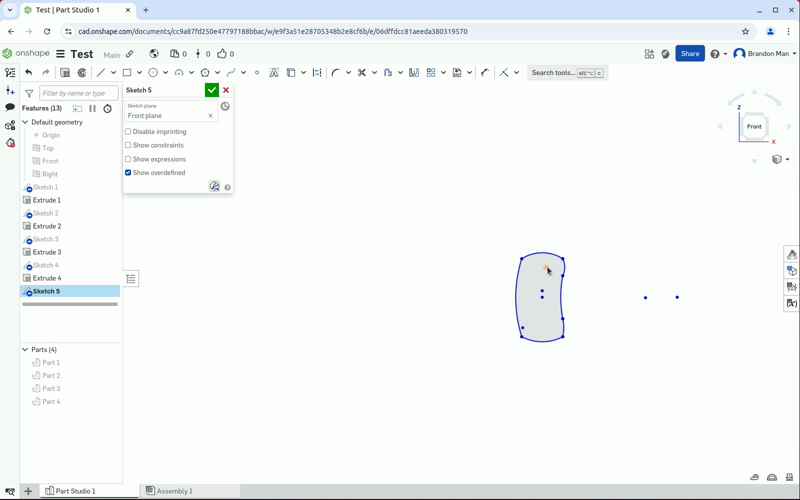
scroll(6)
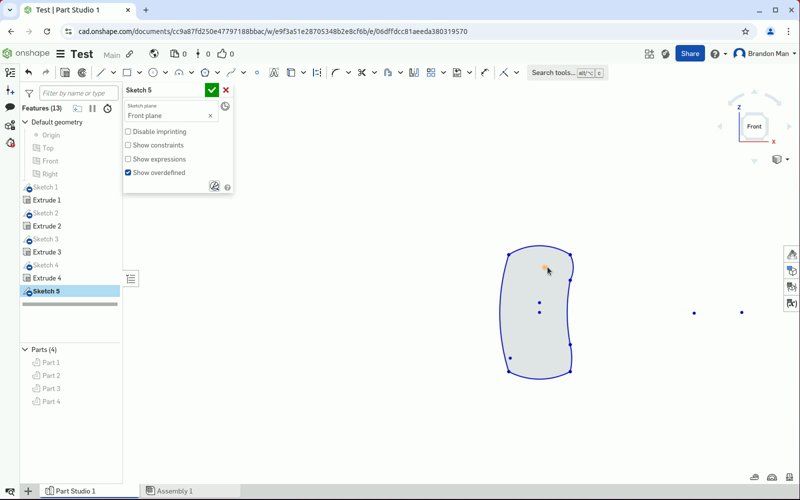
scroll(6)
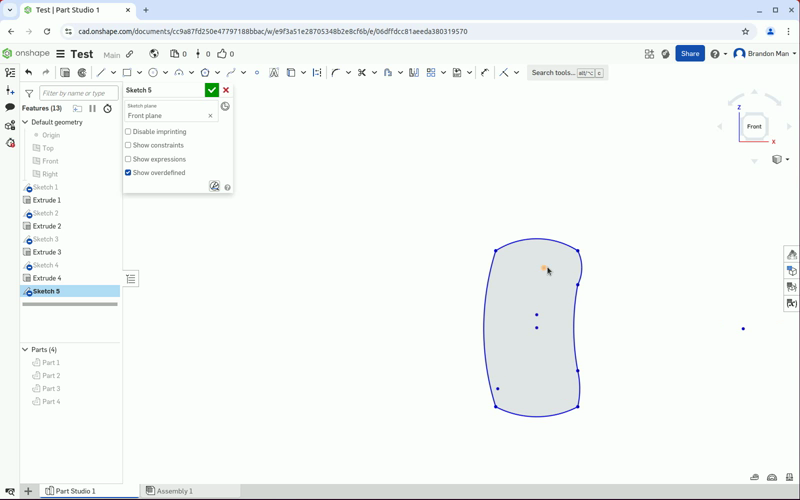
scroll(6)
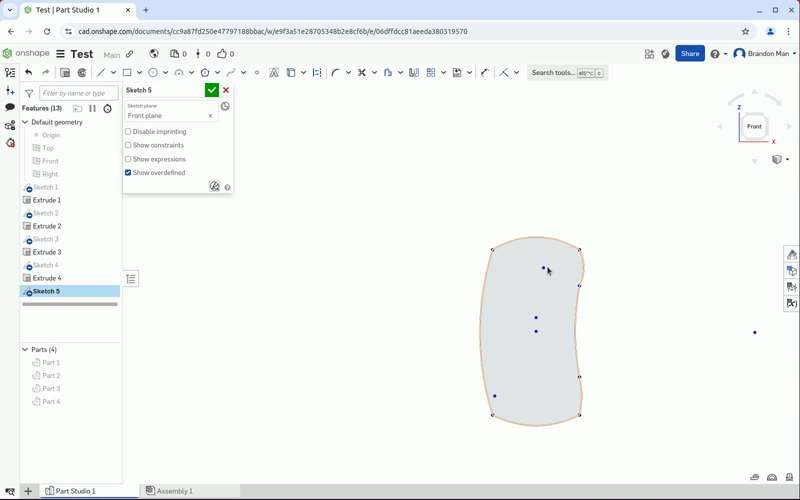
scroll(6)
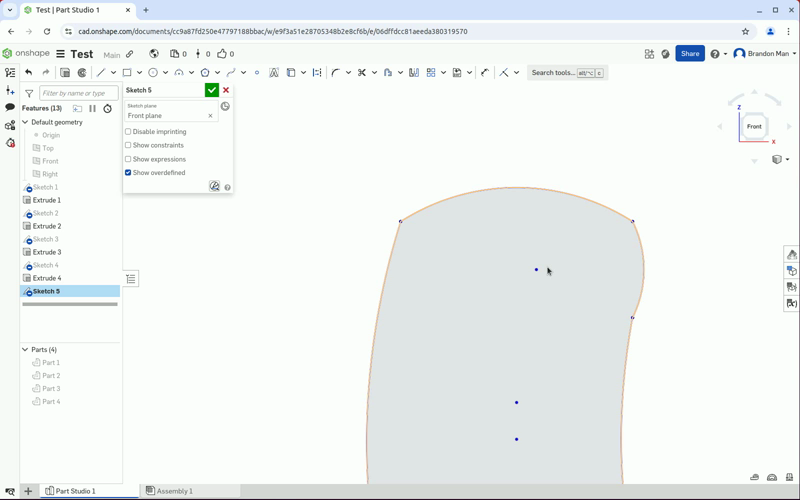
click(547, 266)
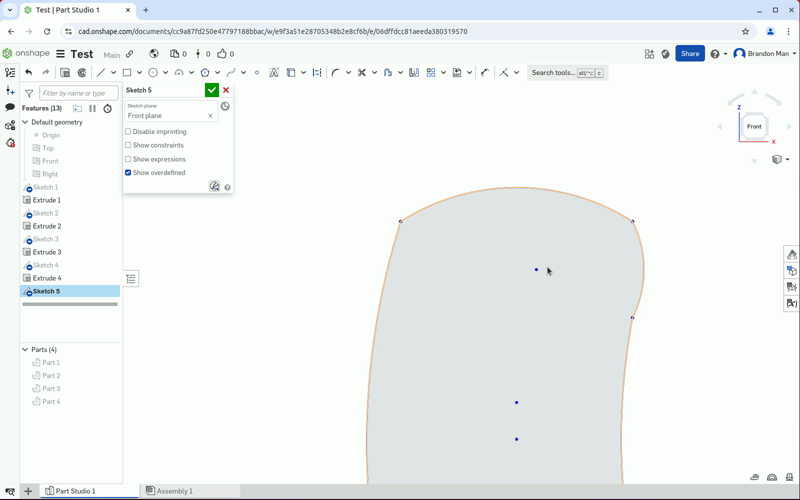
scroll(-6)
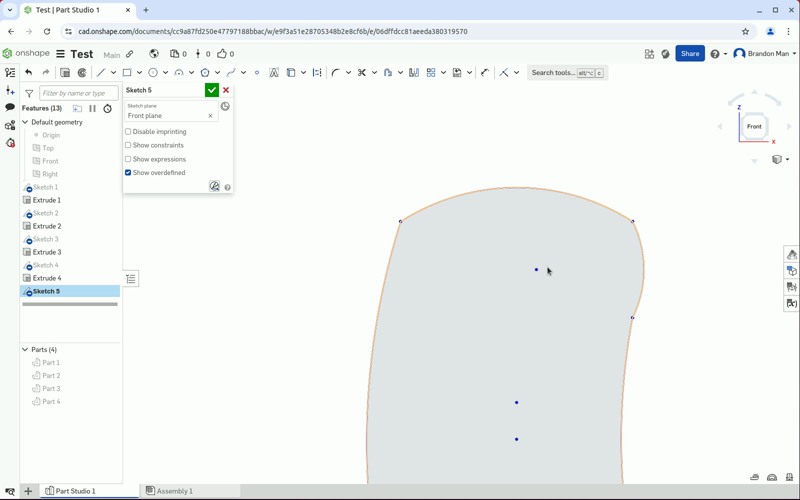
scroll(-6)
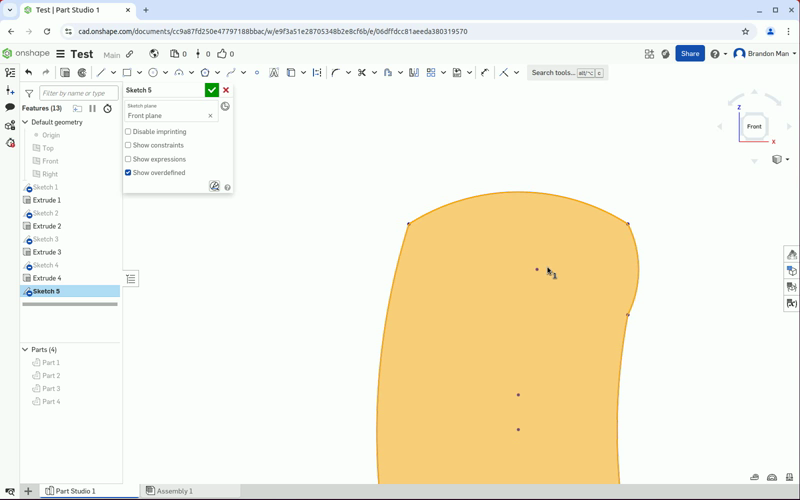
scroll(-6)
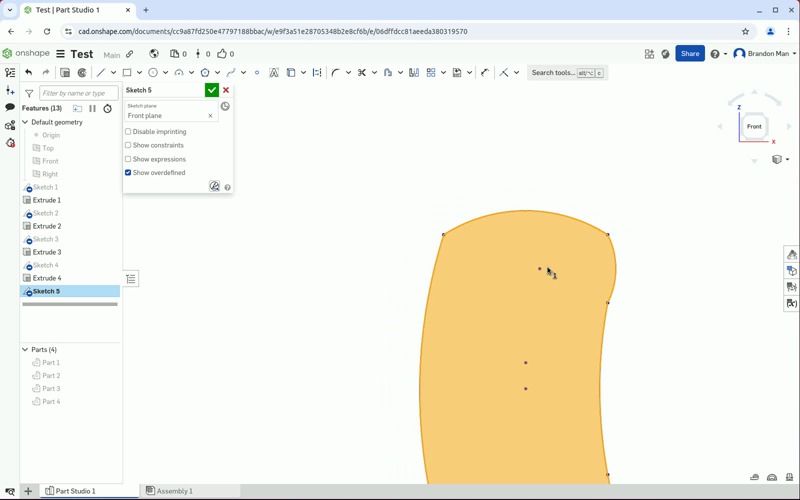
scroll(-6)
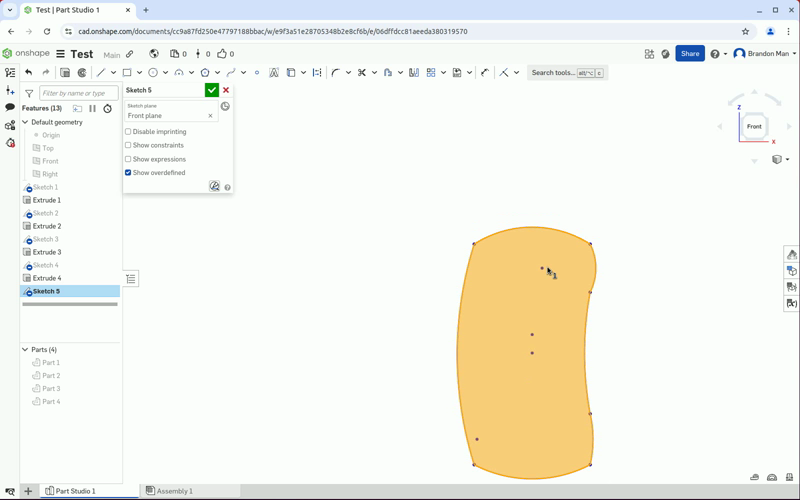
scroll(-6)
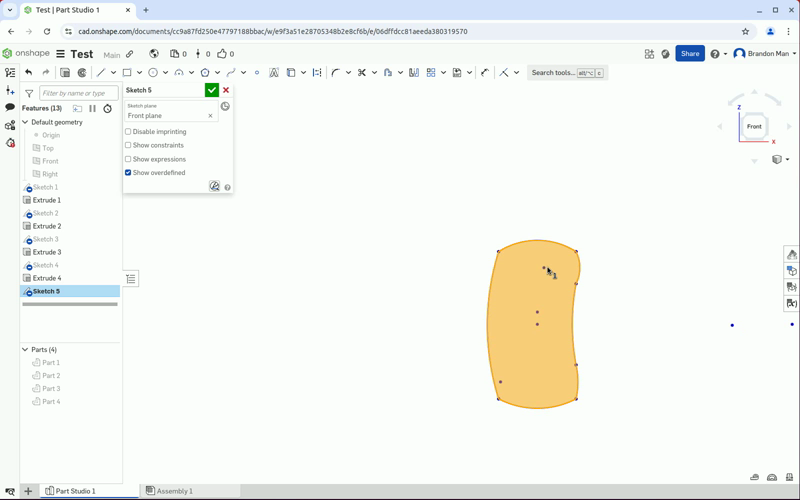
scroll(-6)
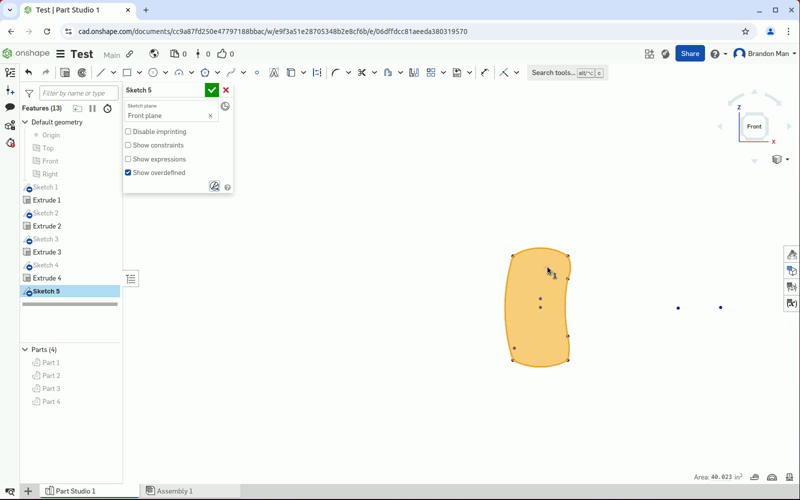
scroll(-6)
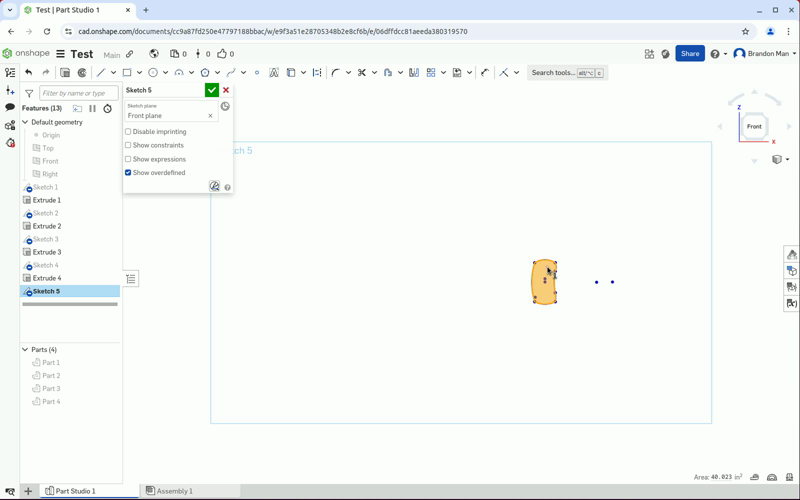
mouse_move(73, 352)
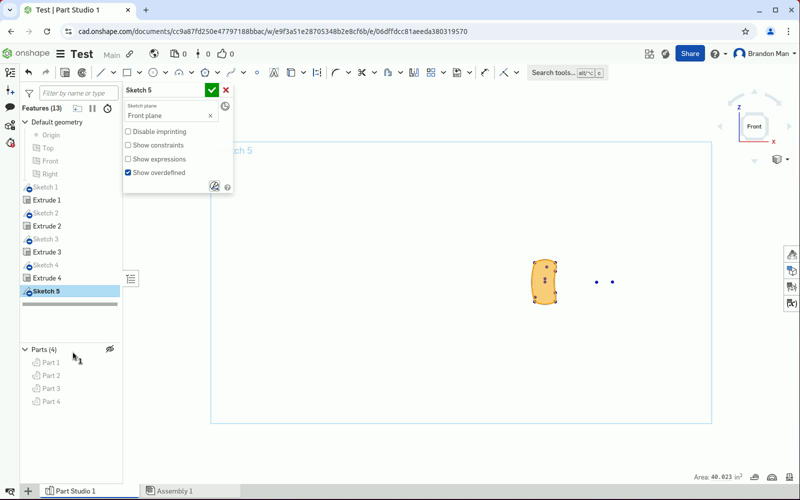
key(shift+y)
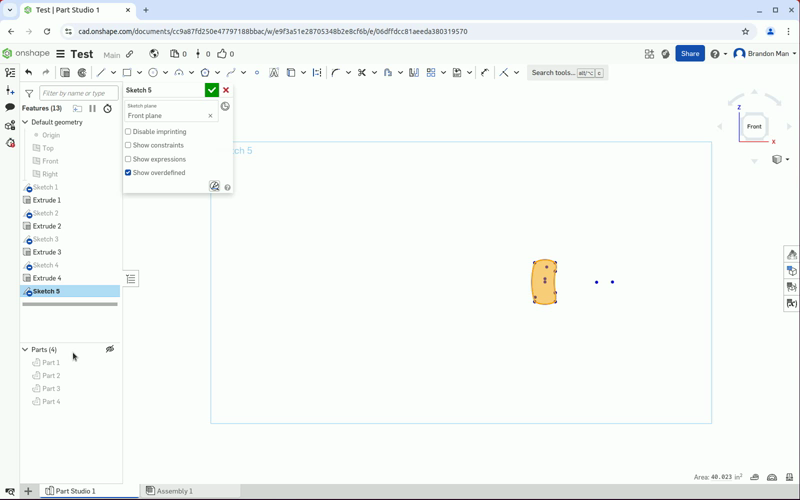
key(shift+e)
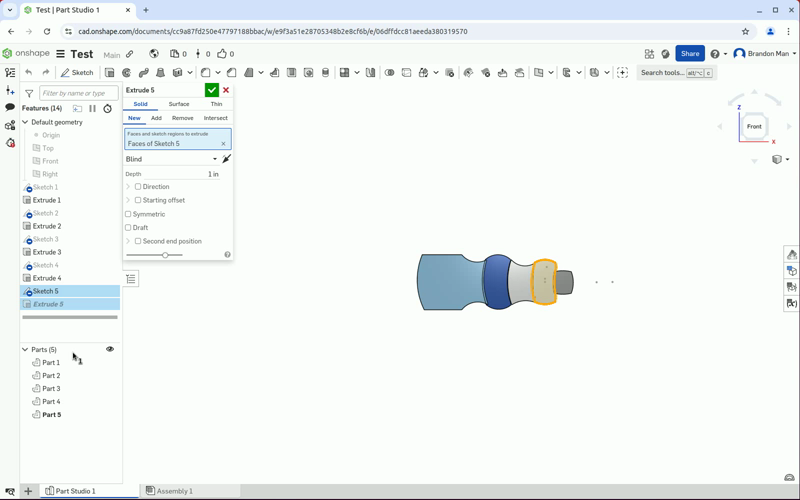
mouse_move(143, 106)
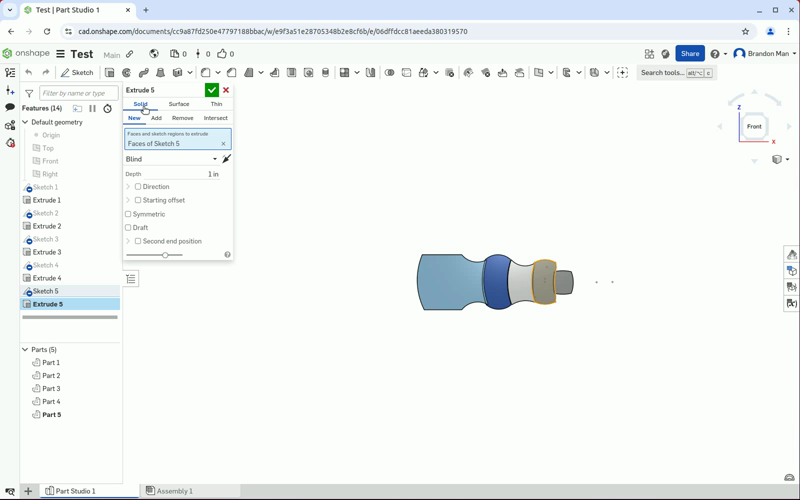
click(143, 106)
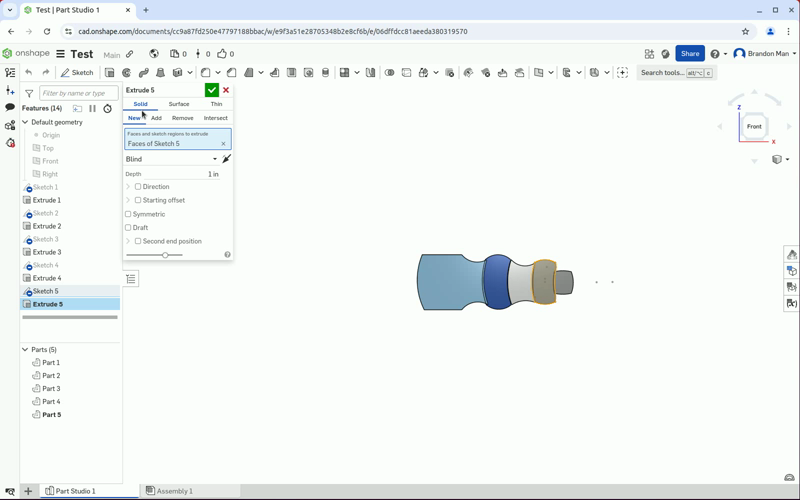
mouse_move(137, 120)
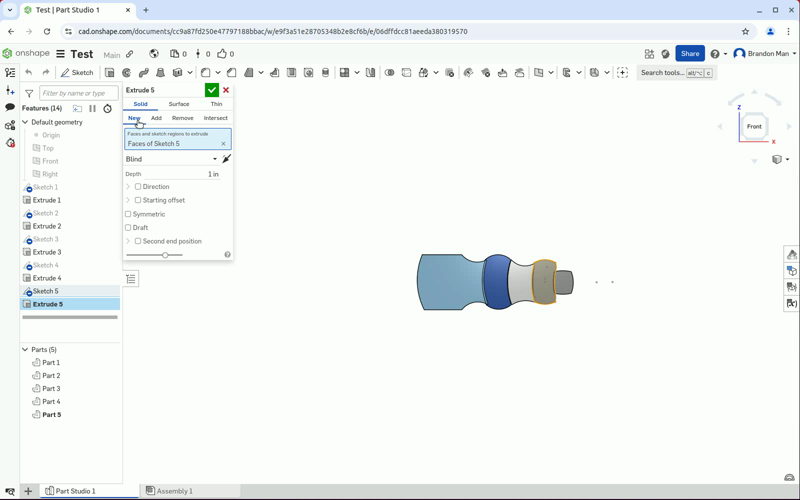
click(137, 120)
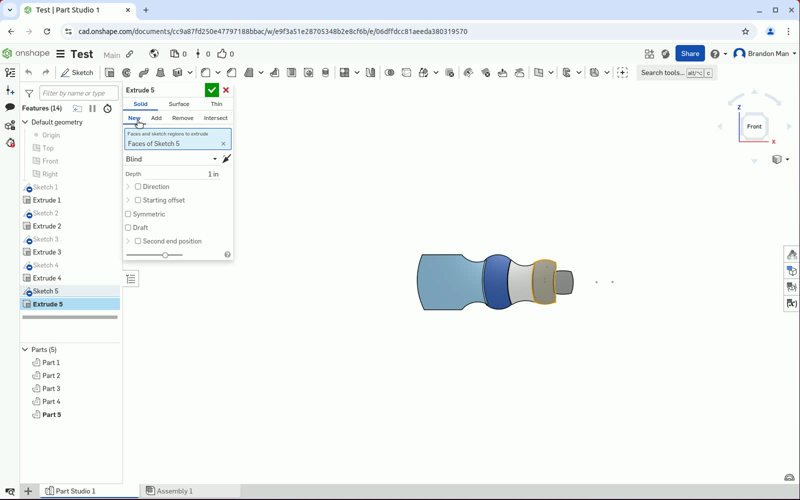
key(tab, 4)
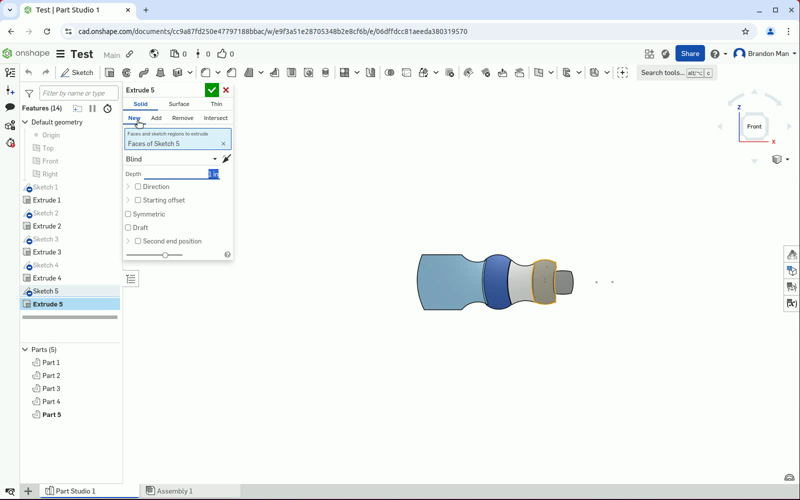
text(3.851)
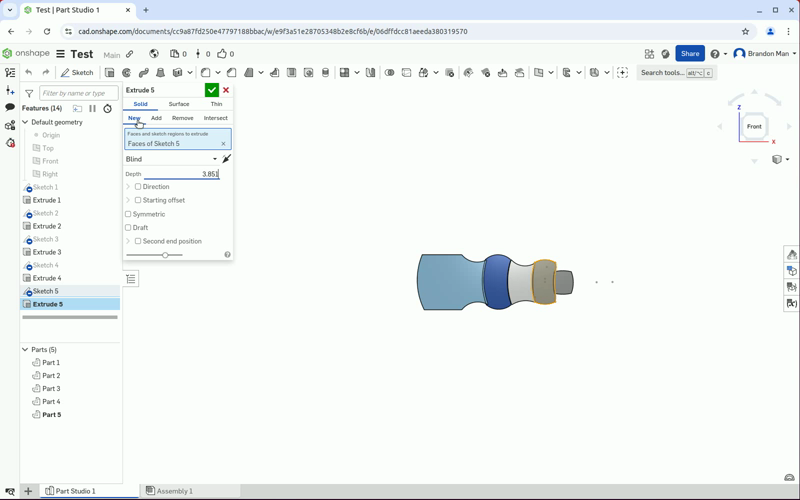
key(enter)
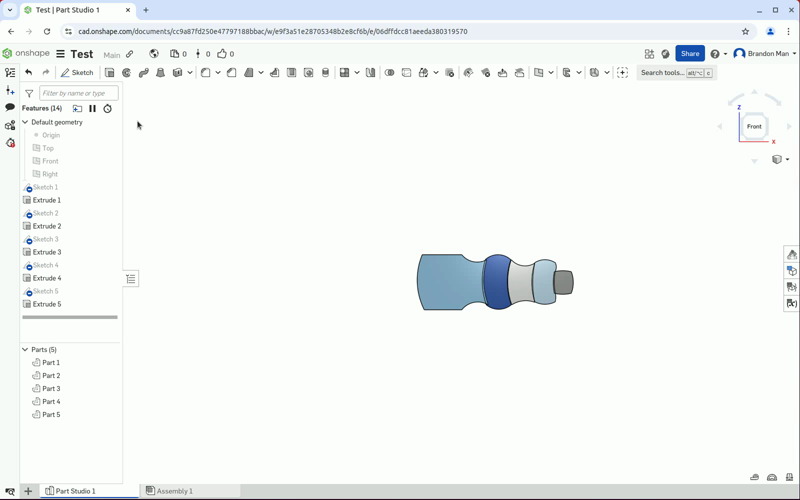
key(shift+h)
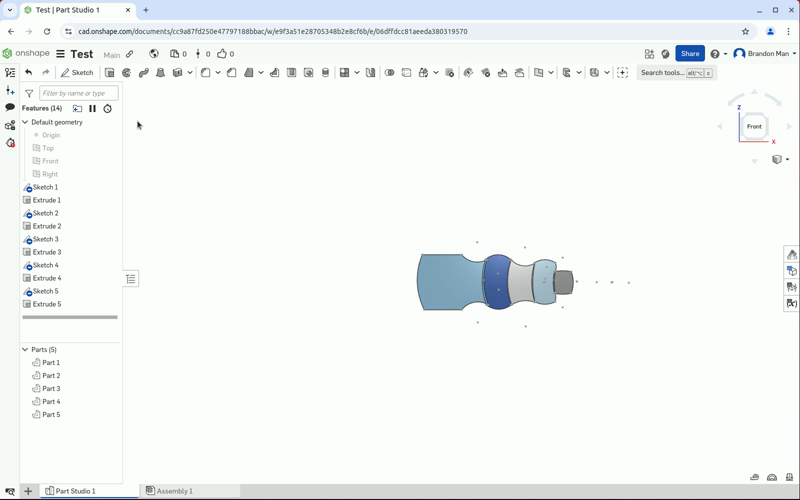
key(shift+h)
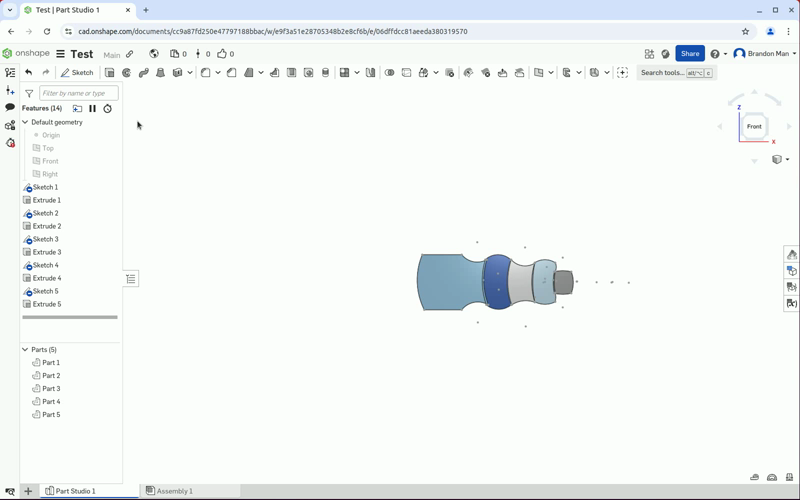
key(shift+7)
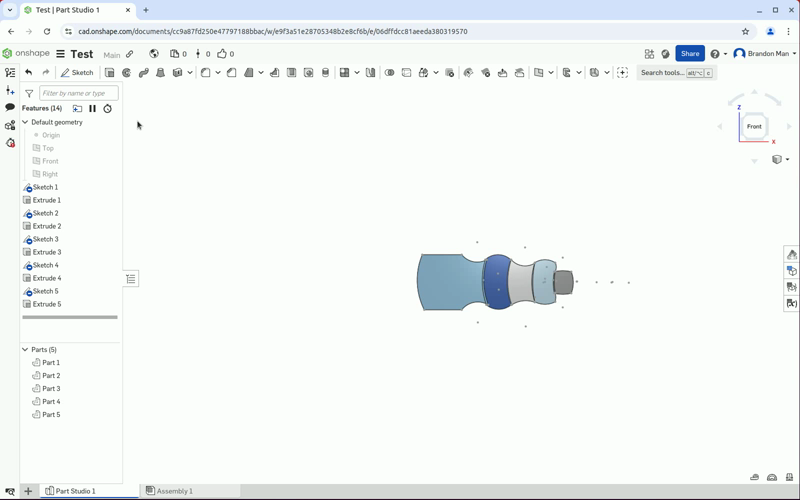
key(left, 2)
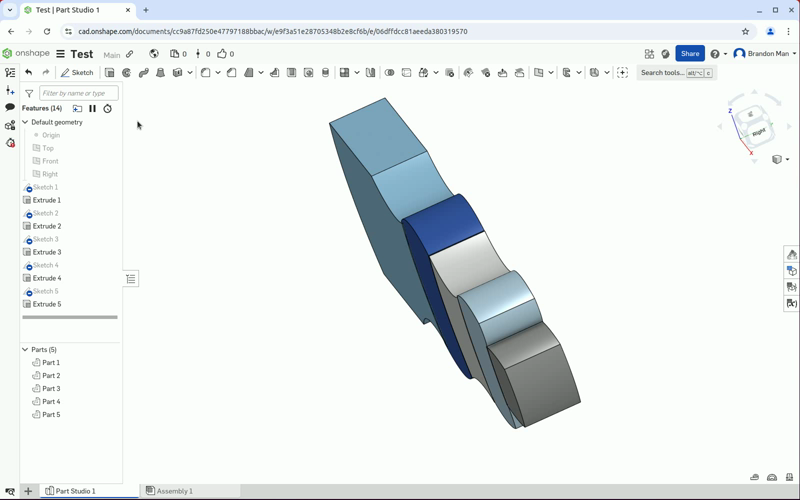
key(down, 2)
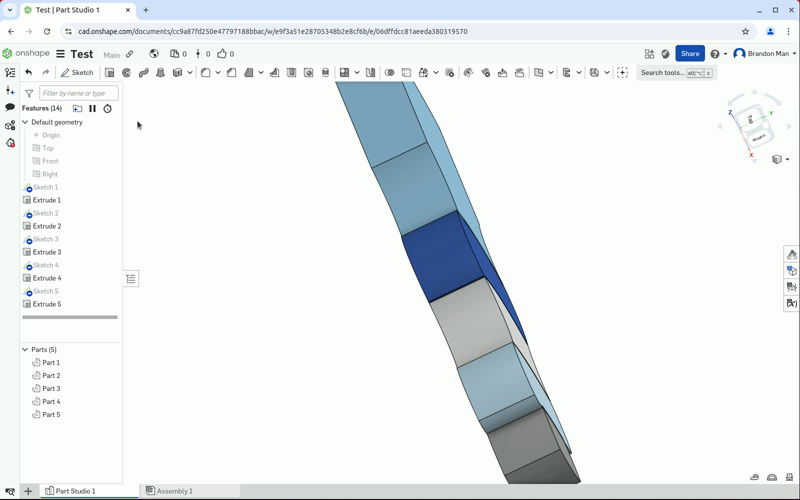
key(up, 2)
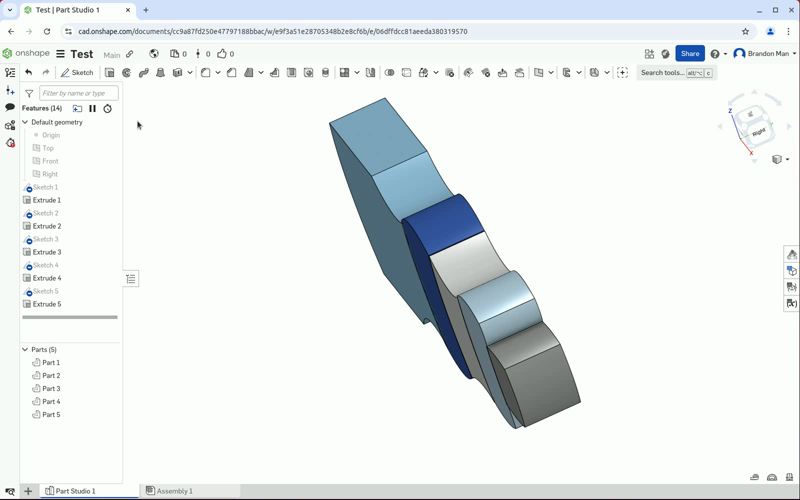
key(right, 2)
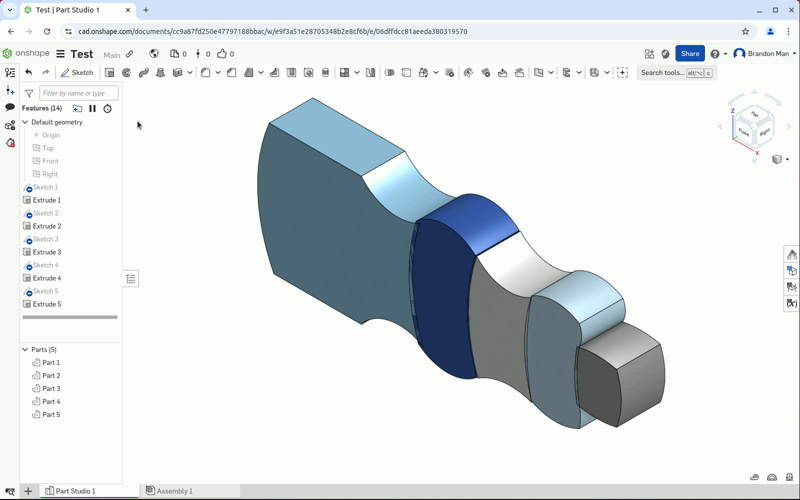
mouse_move(73, 189)
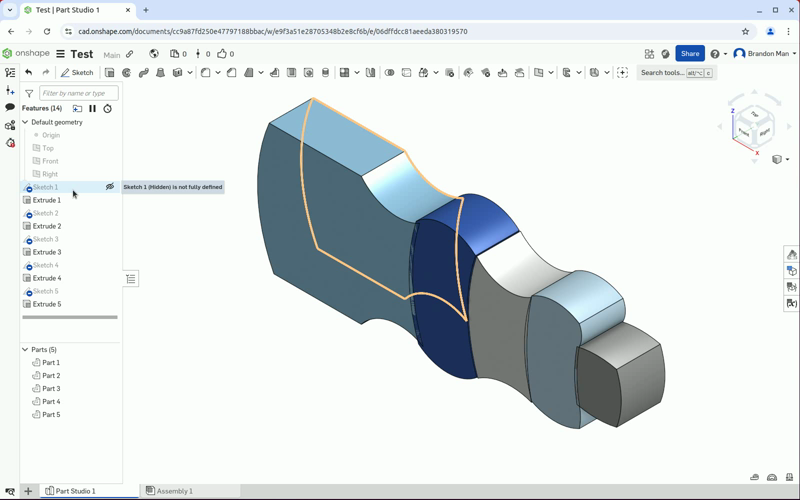
click(73, 189)